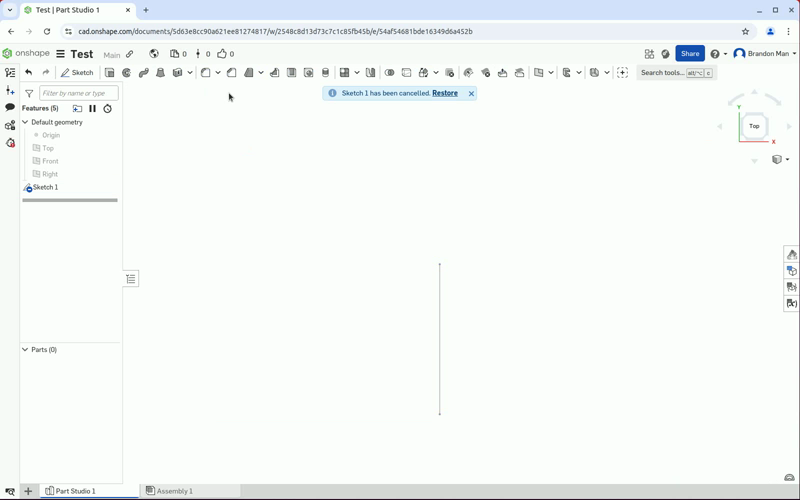
key(shift+h)
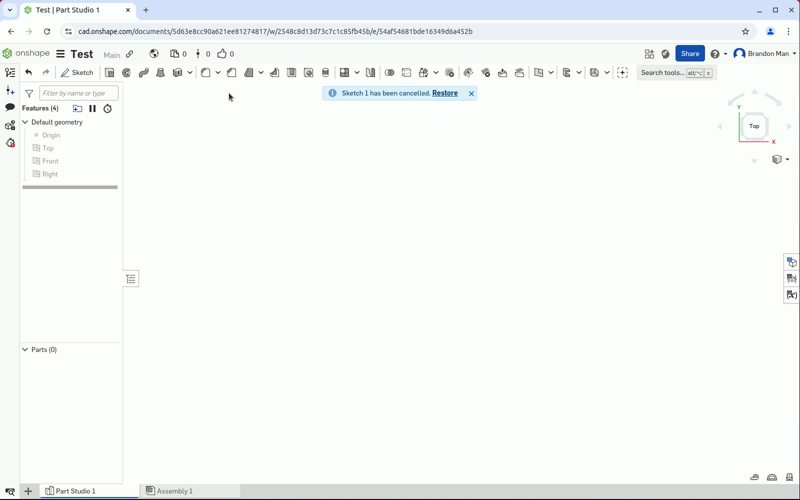
mouse_move(73, 352)
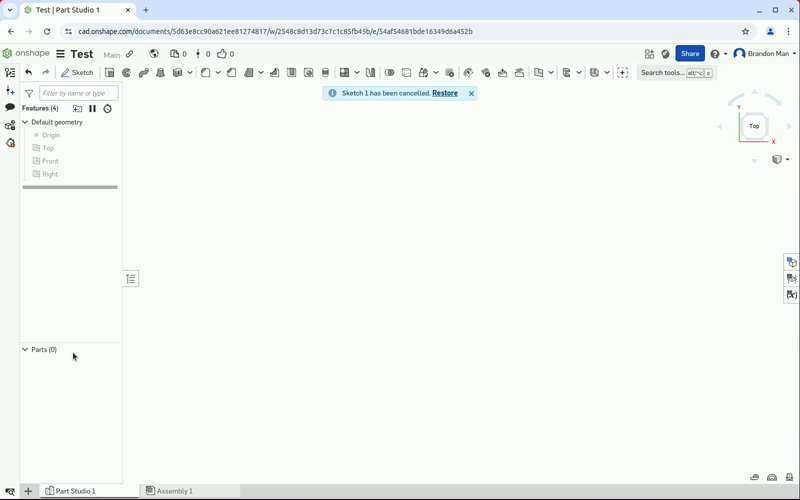
key(y)
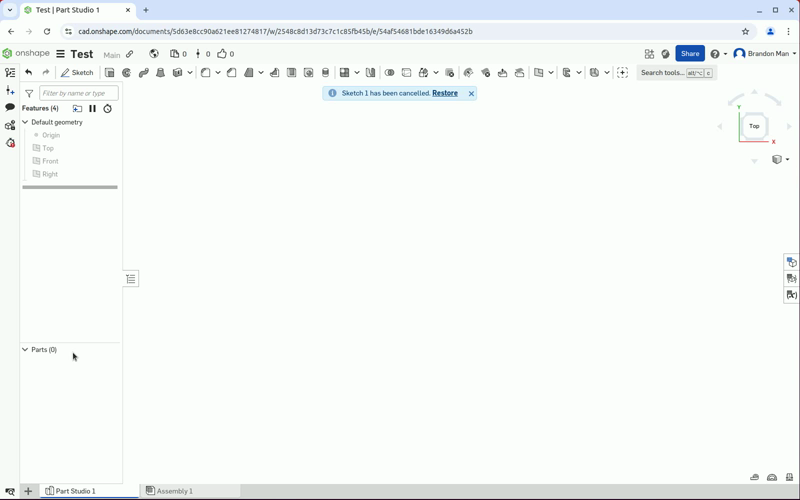
key(shift+p)
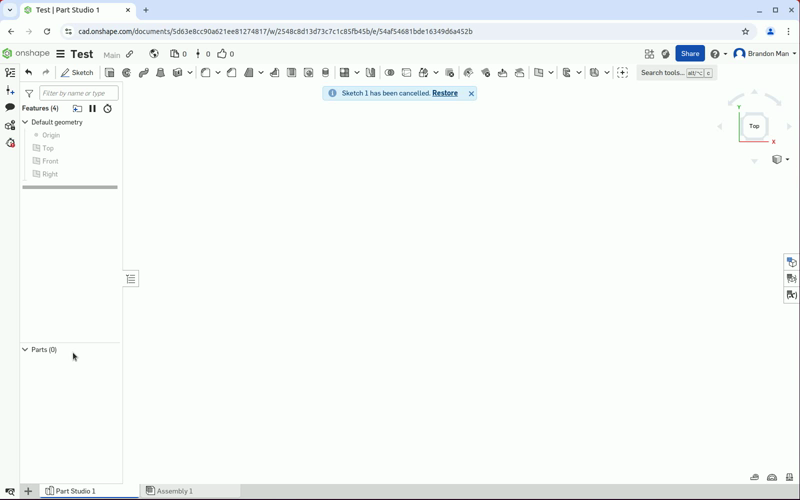
key(space)
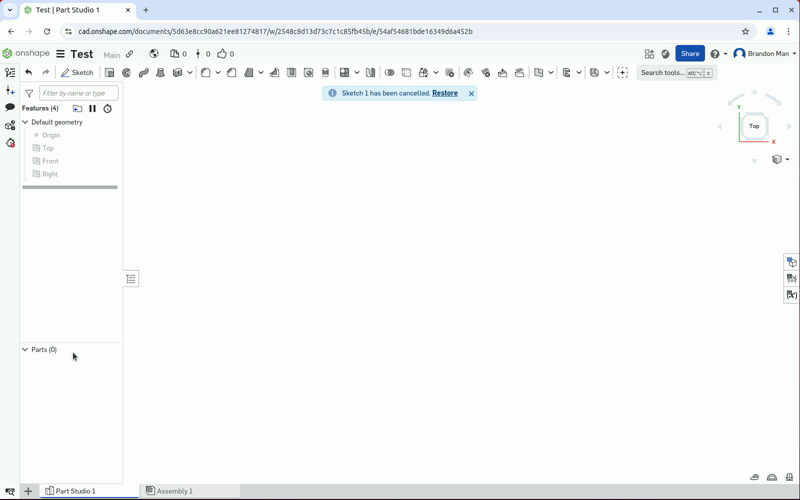
key_down(shift)
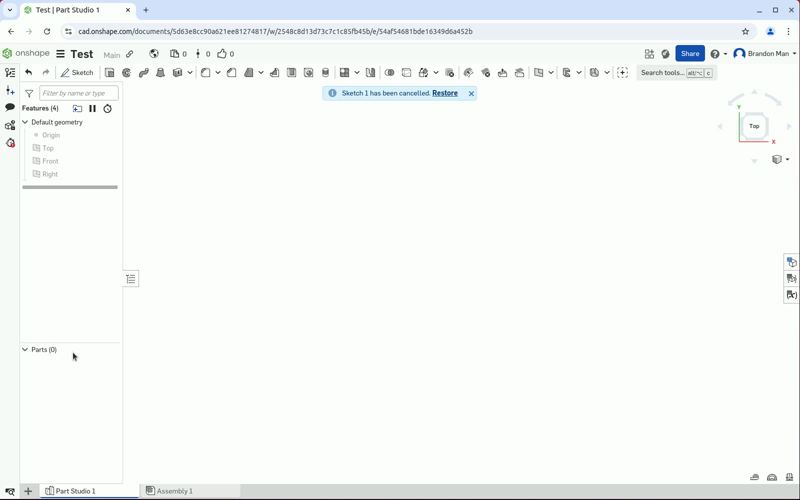
key(up)
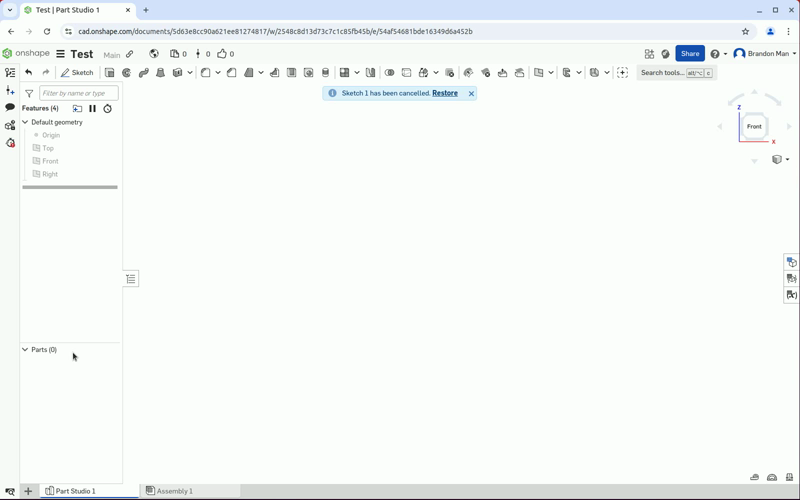
key_up(shift)
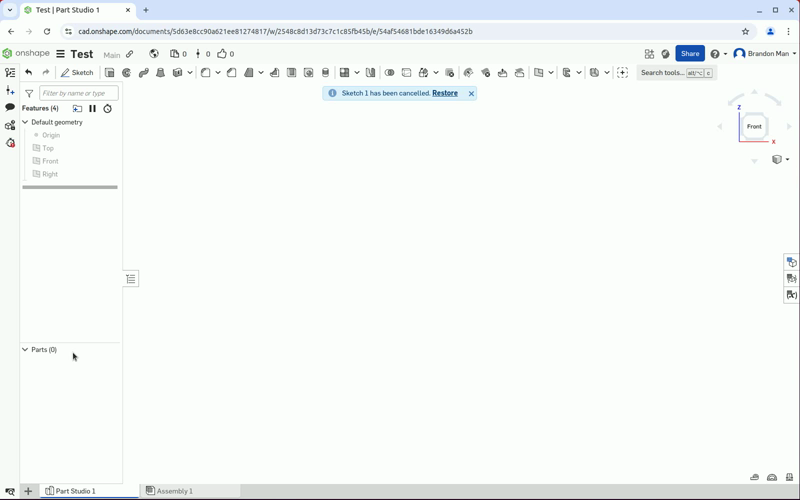
mouse_move(73, 352)
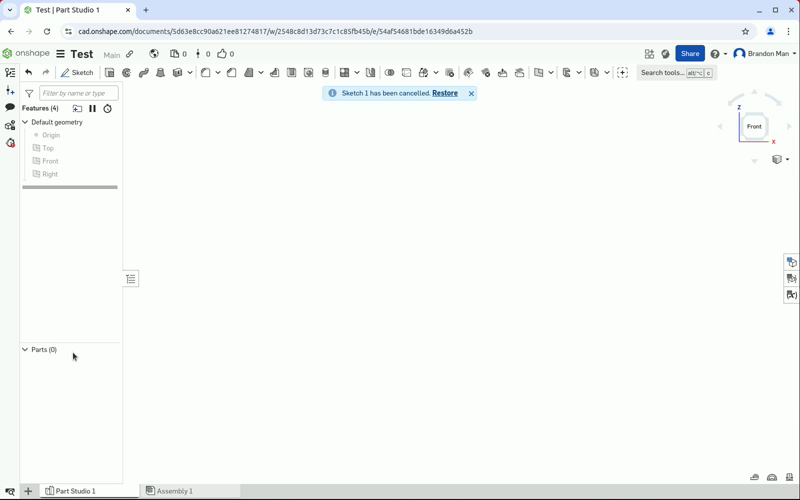
key(shift+y)
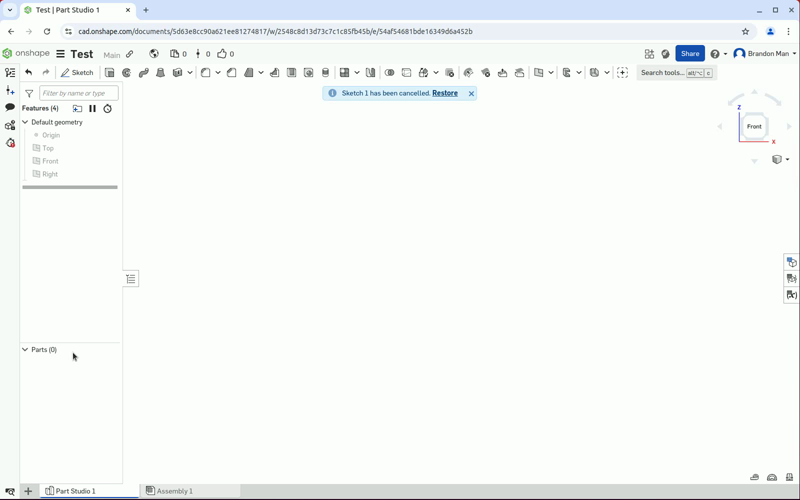
key(shift+s)
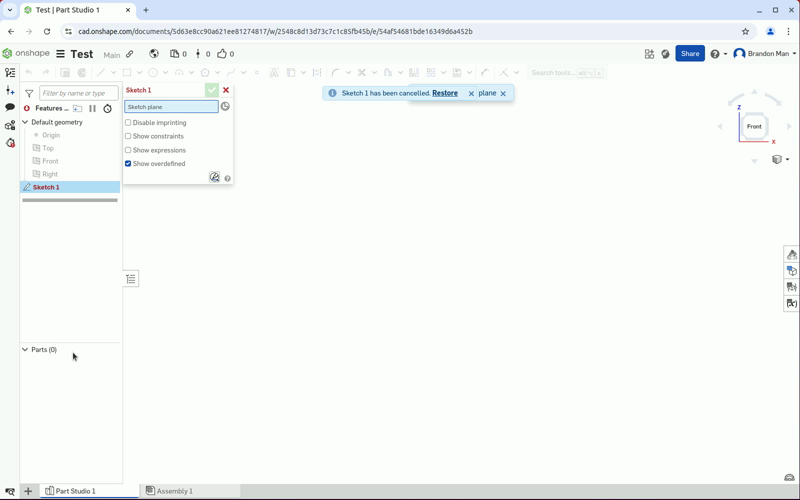
mouse_move(73, 163)
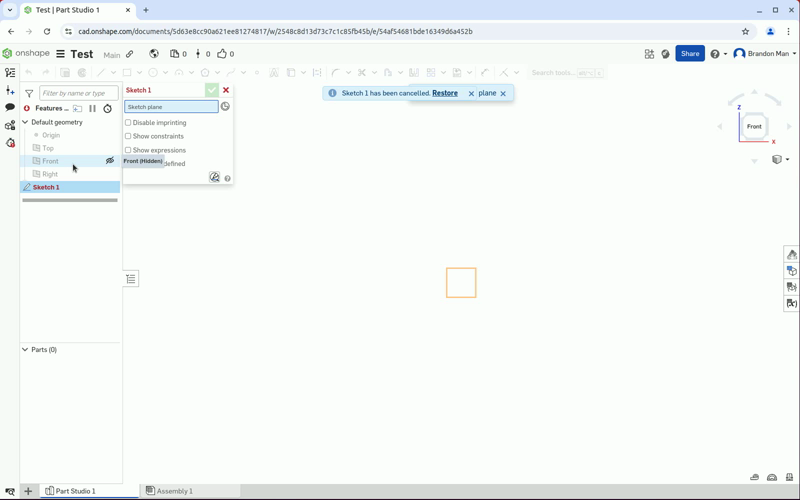
click(73, 163)
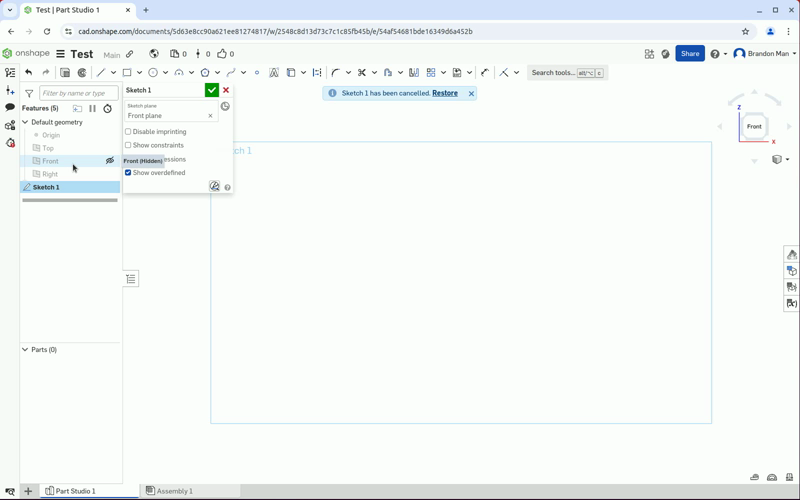
mouse_move(73, 352)
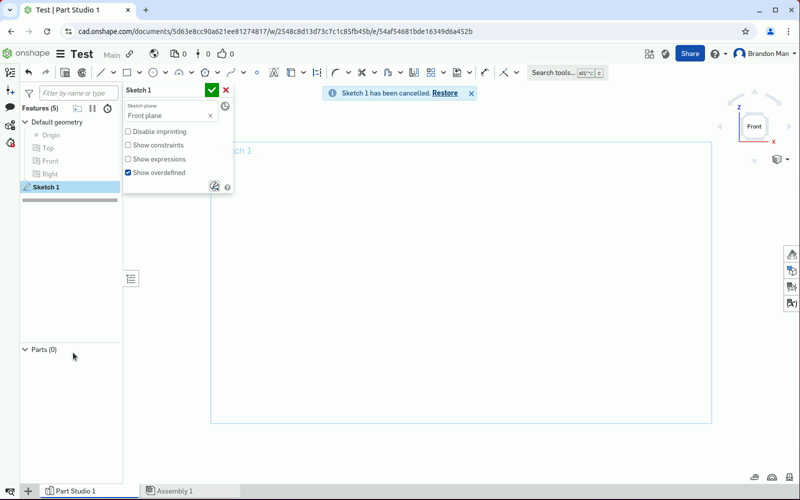
key(y)
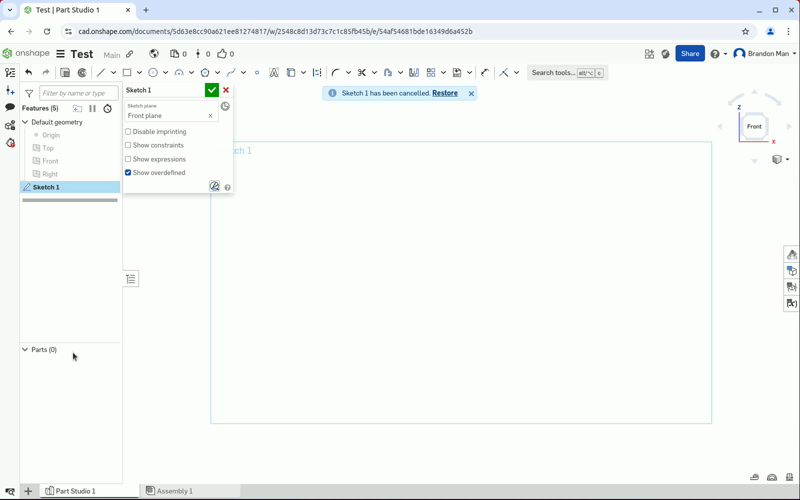
key(a)
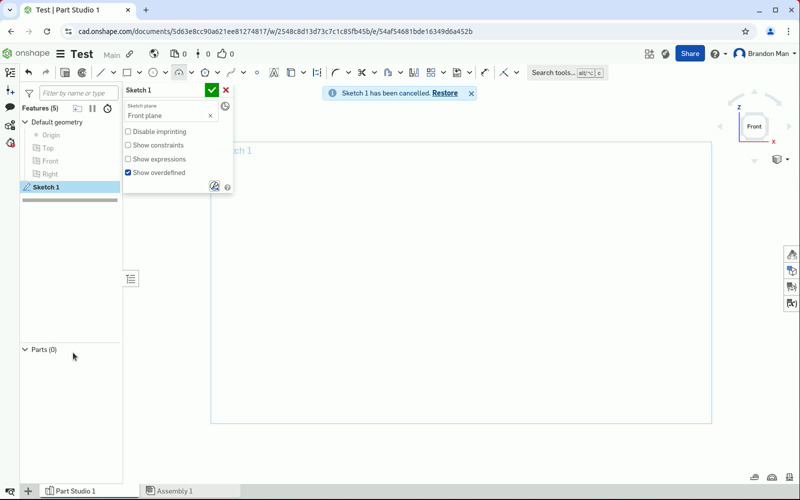
key_down(shift)
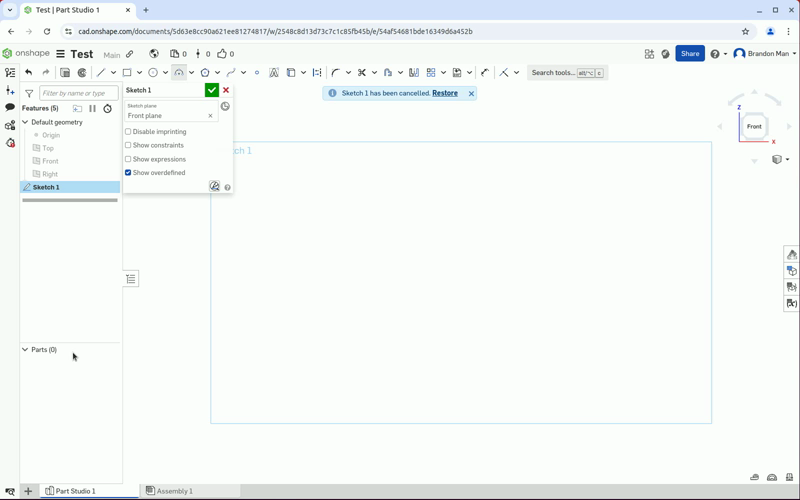
mouse_move(508, 308)
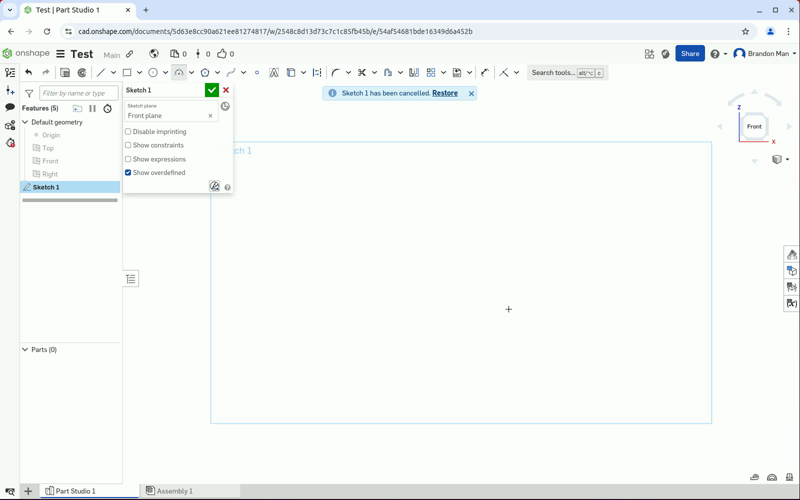
click(508, 308)
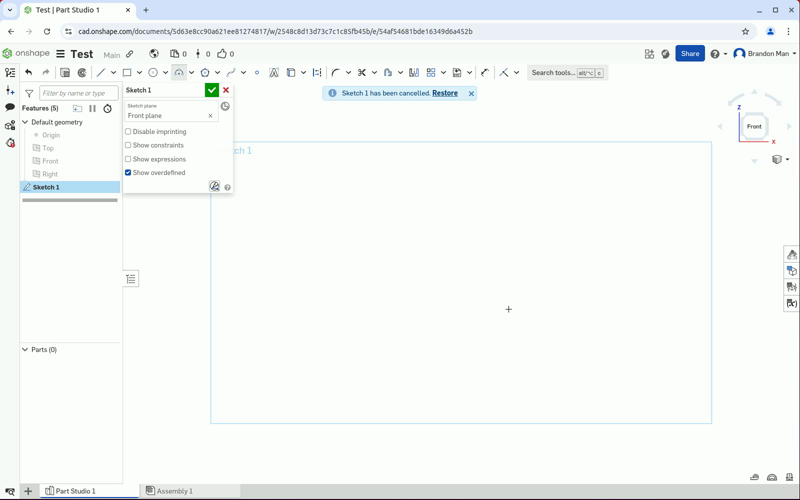
key_up(shift)
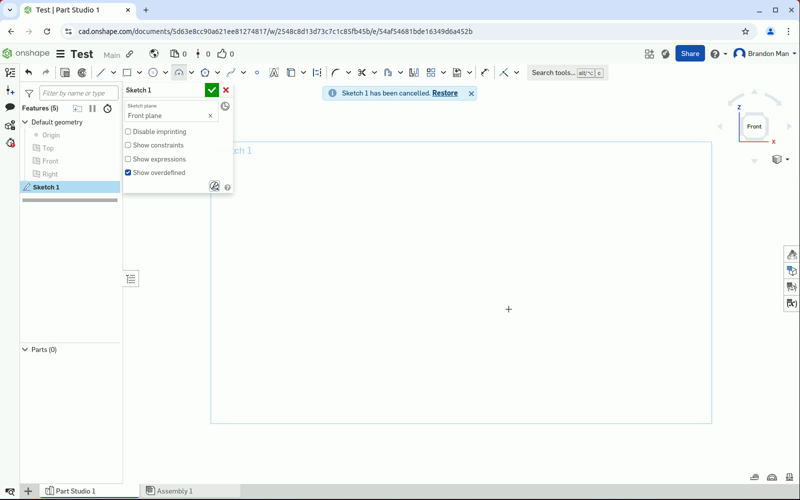
key_down(shift)
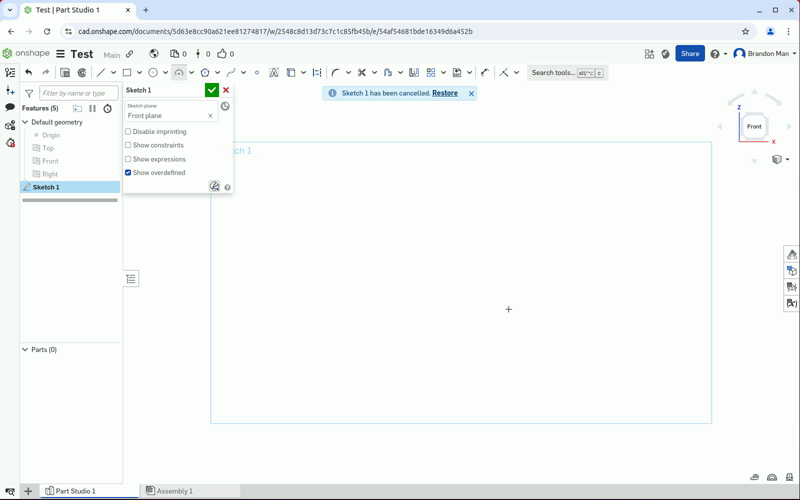
mouse_move(520, 259)
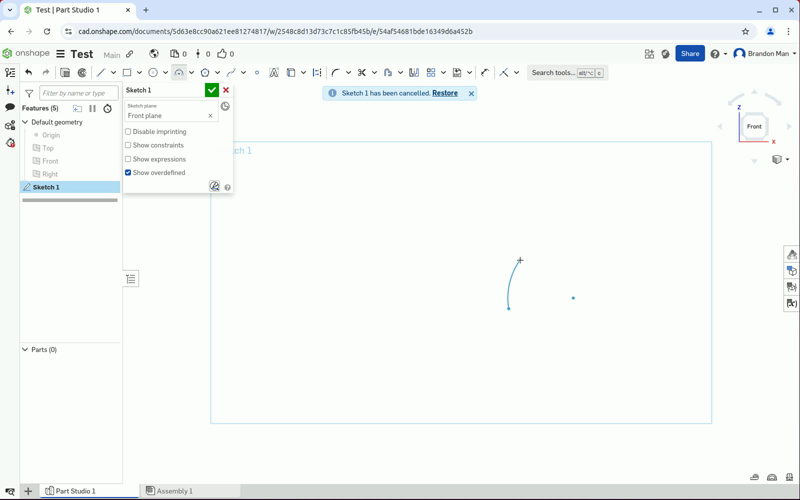
click(520, 259)
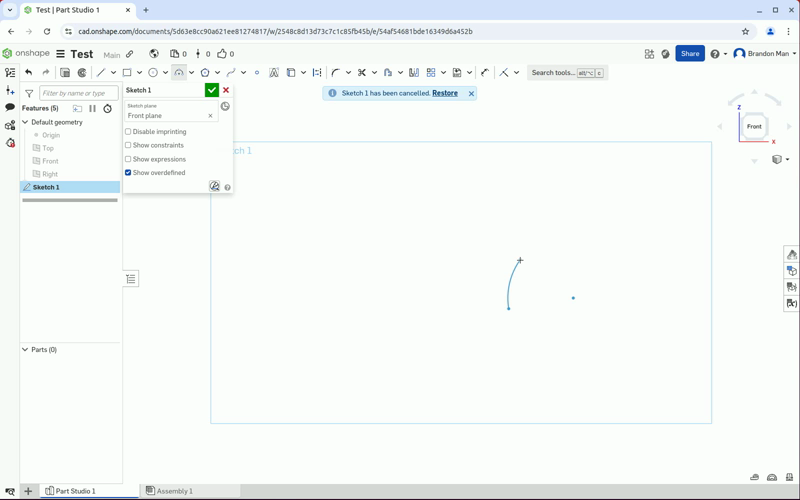
mouse_move(495, 279)
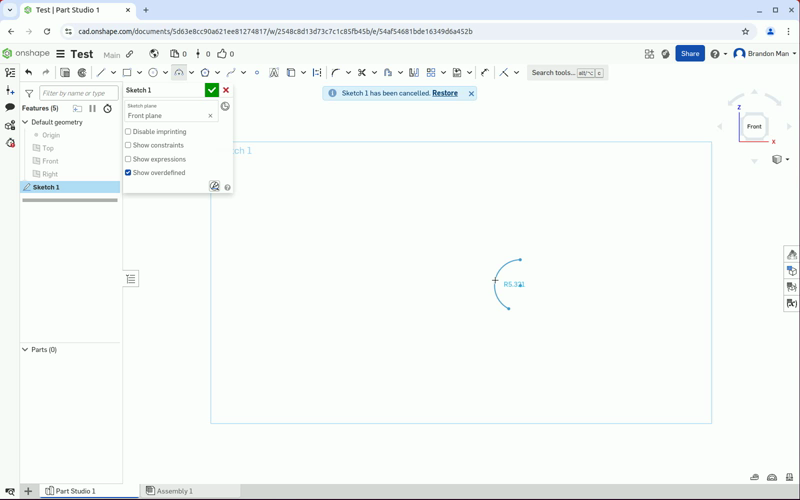
click(495, 279)
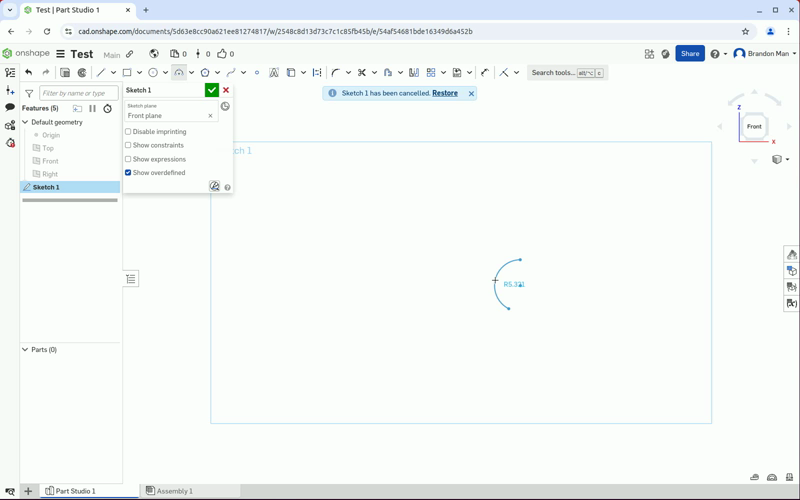
key_up(shift)
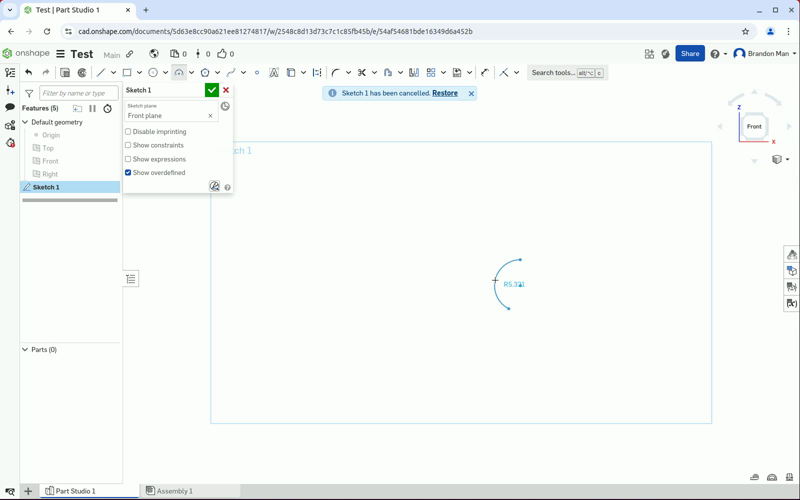
mouse_move(520, 259)
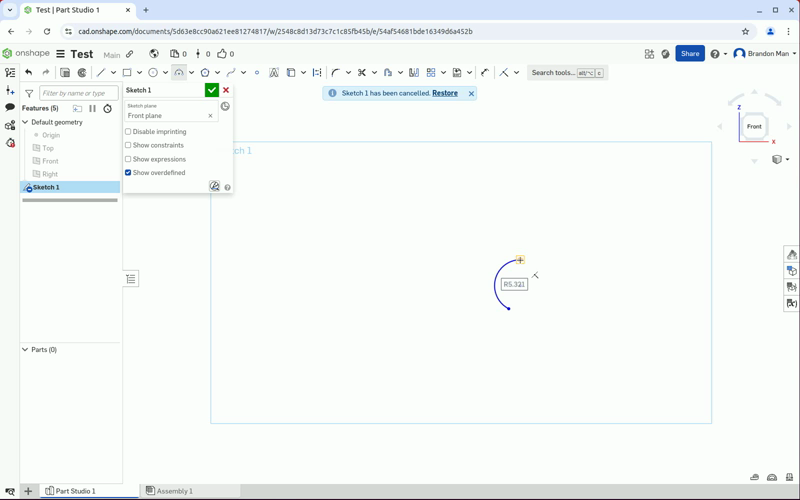
click(520, 259)
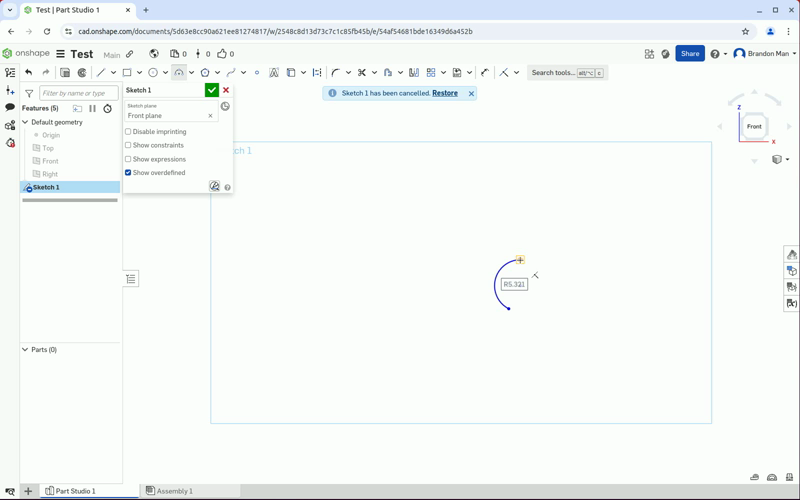
key_down(shift)
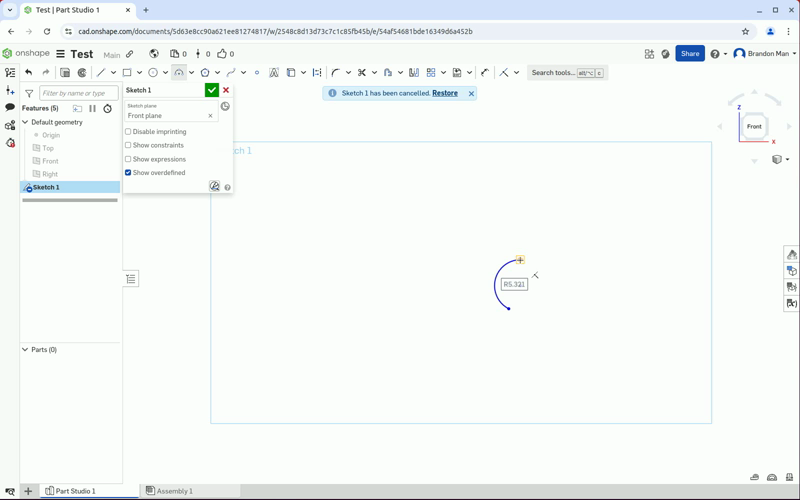
mouse_move(508, 209)
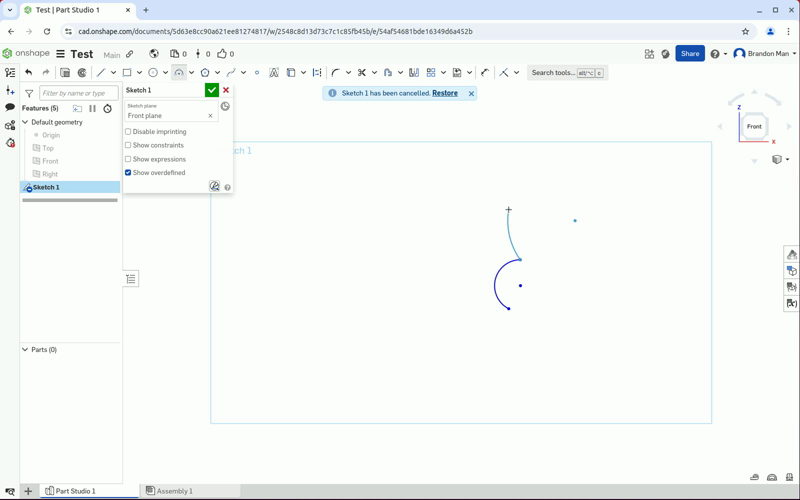
click(508, 209)
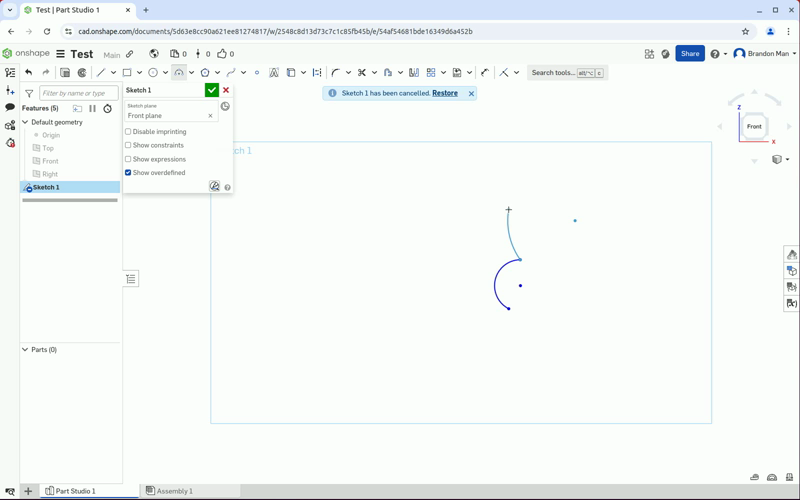
mouse_move(494, 238)
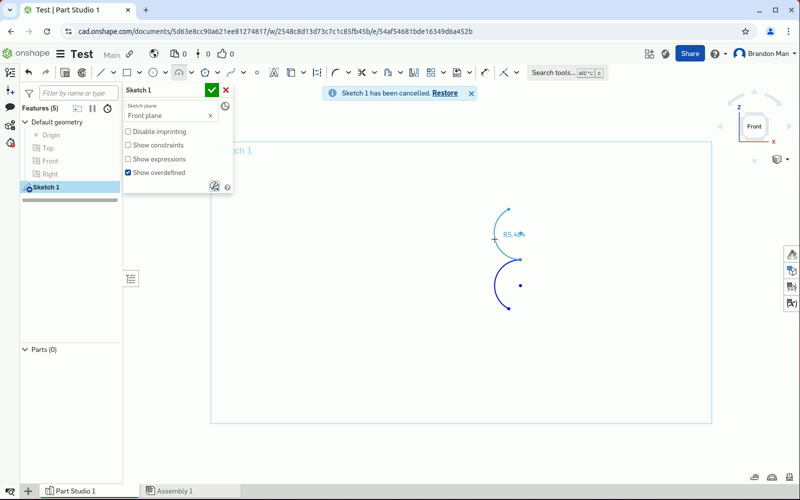
click(494, 238)
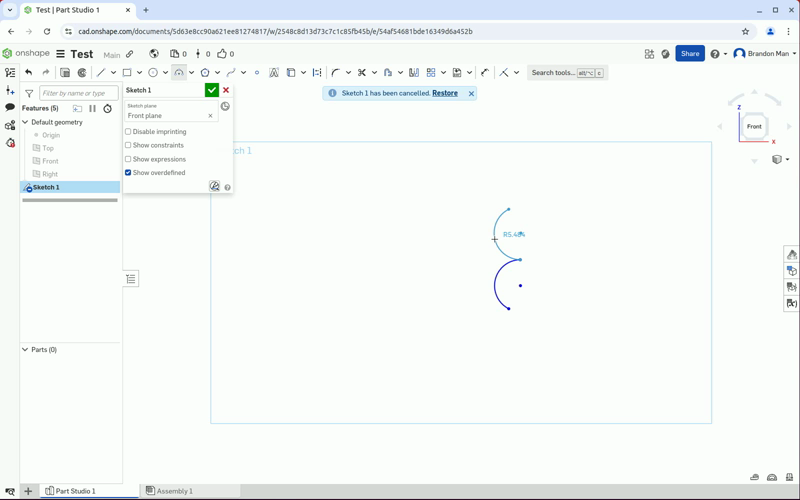
key_up(shift)
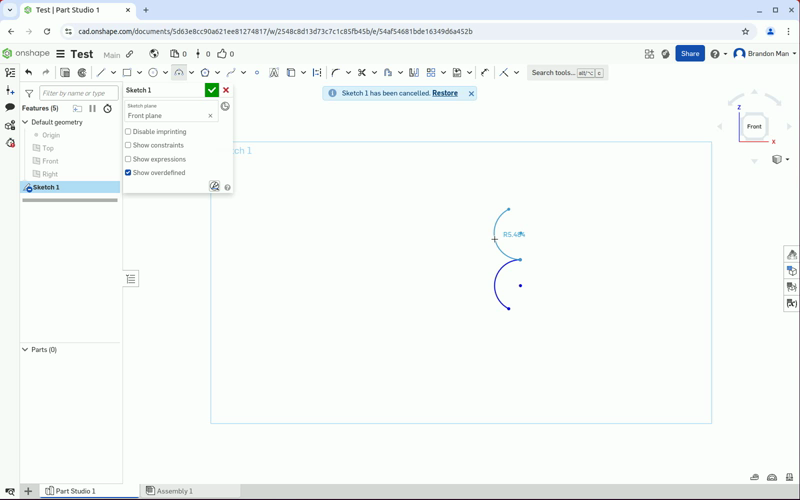
mouse_move(508, 209)
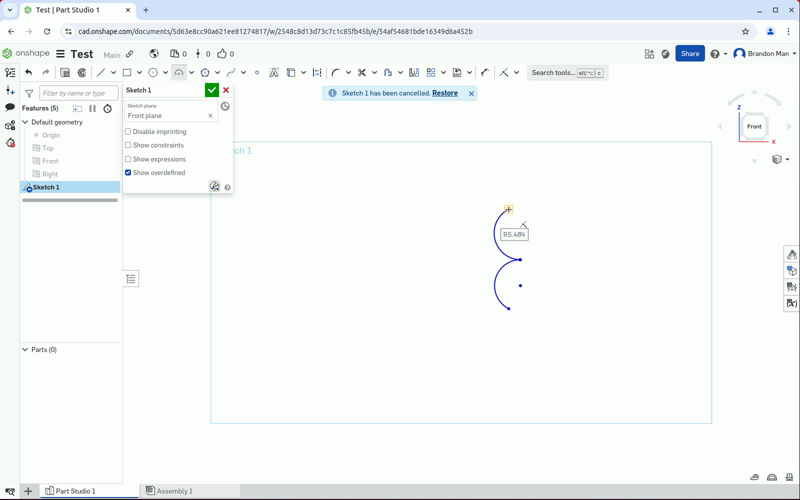
click(508, 209)
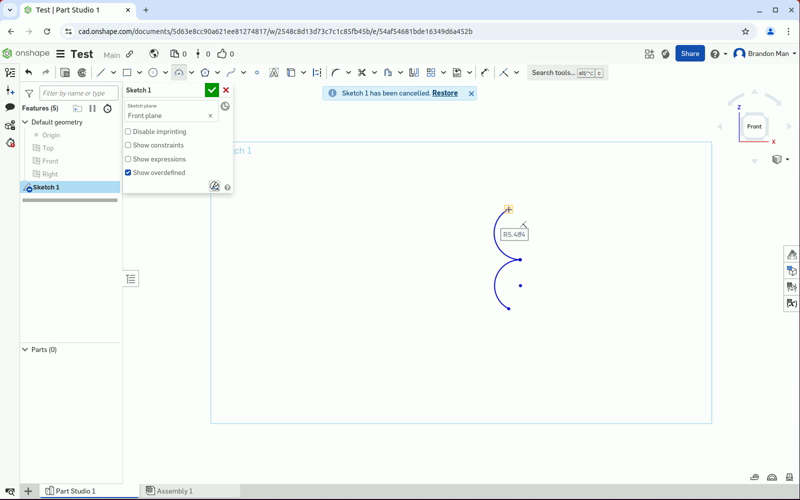
mouse_move(508, 308)
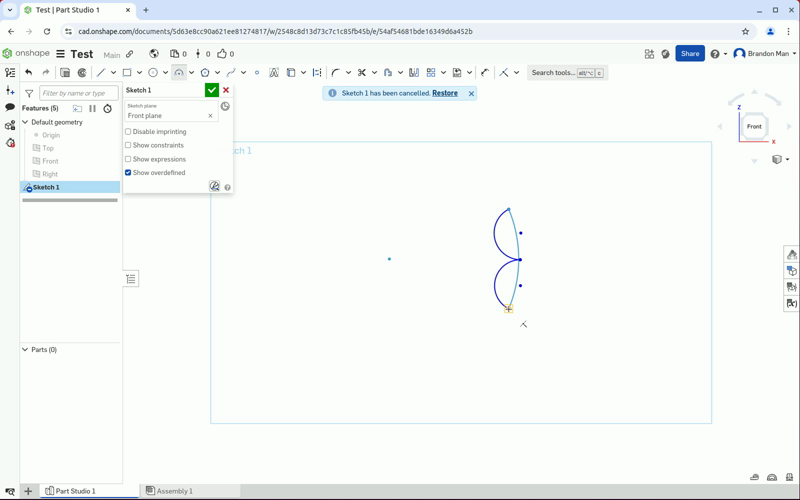
click(508, 308)
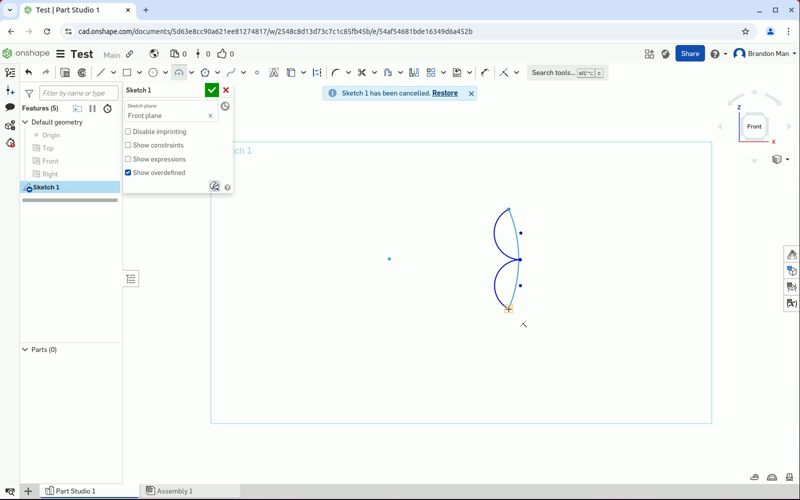
key_down(shift)
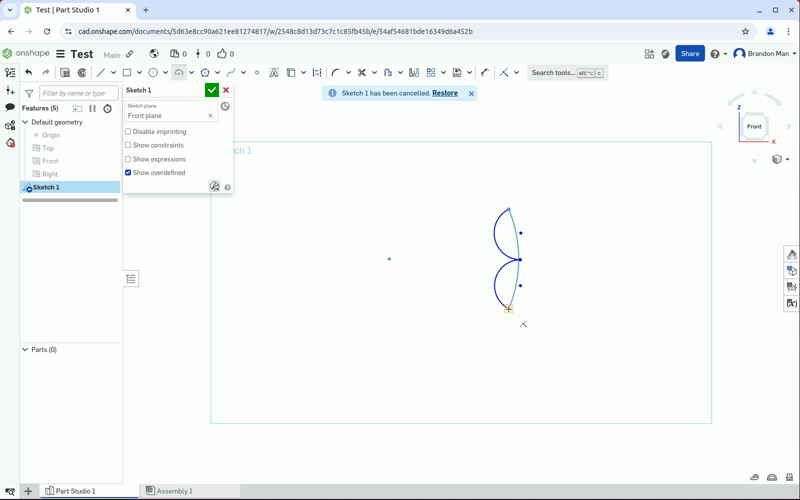
mouse_move(469, 258)
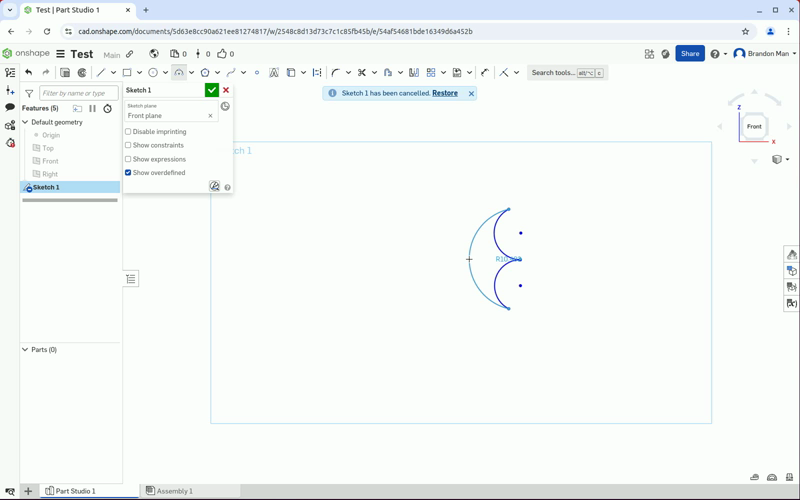
click(469, 258)
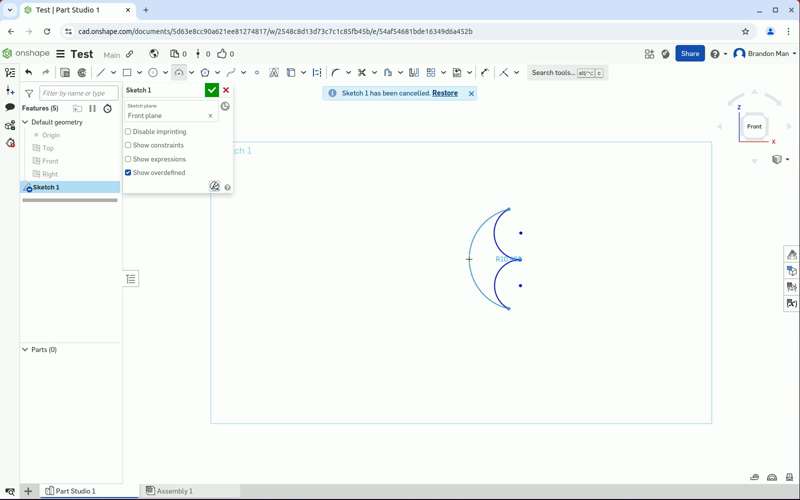
key_up(shift)
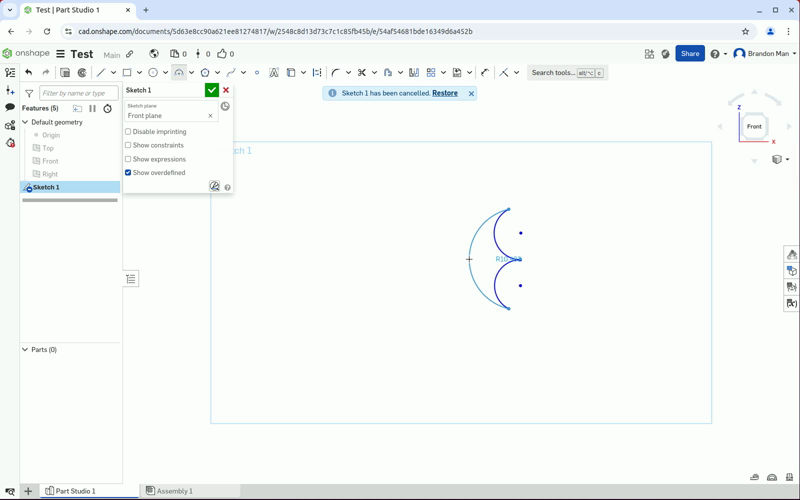
key(esc)
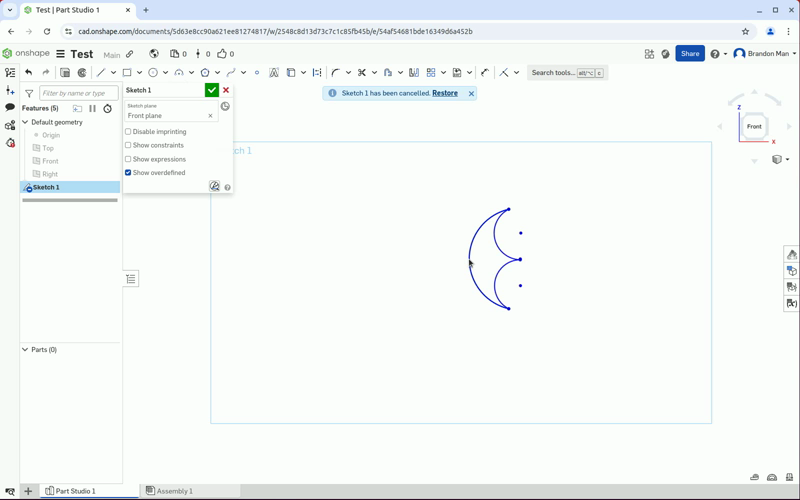
mouse_move(484, 245)
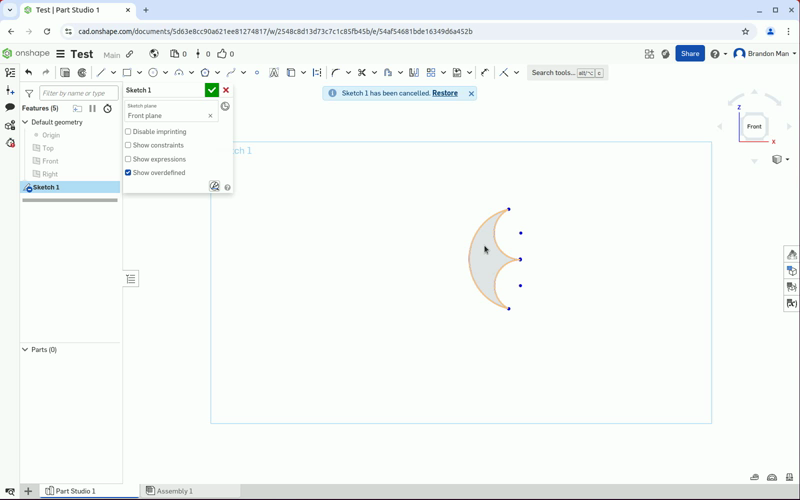
click(484, 245)
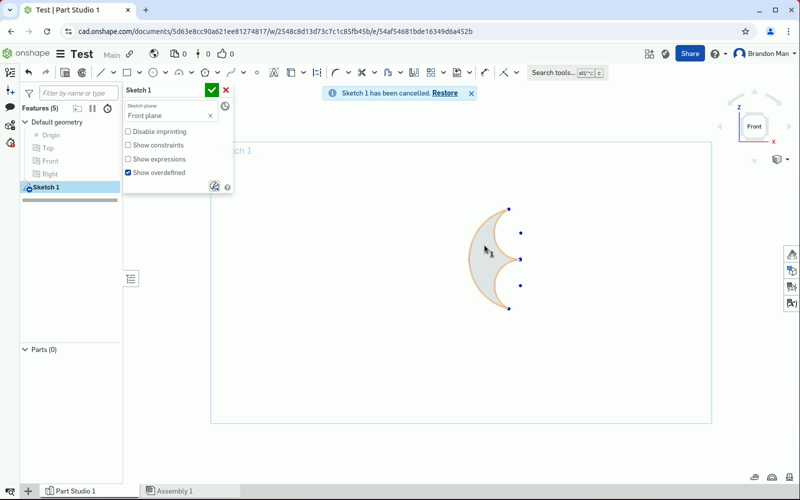
mouse_move(73, 352)
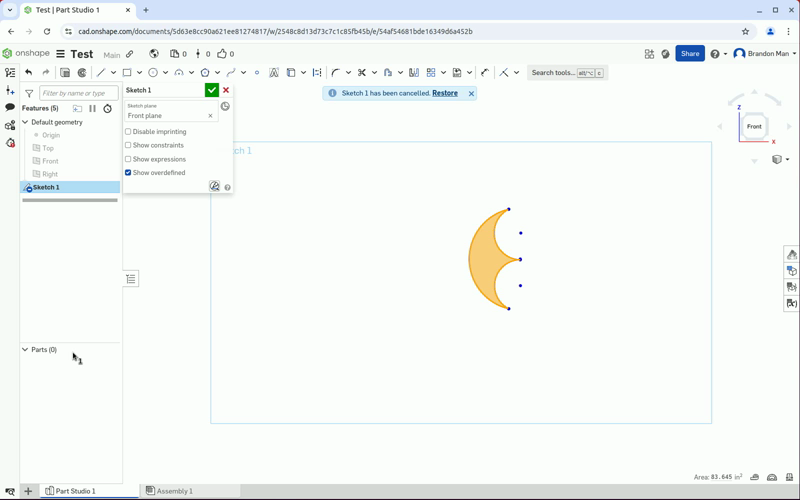
key(shift+y)
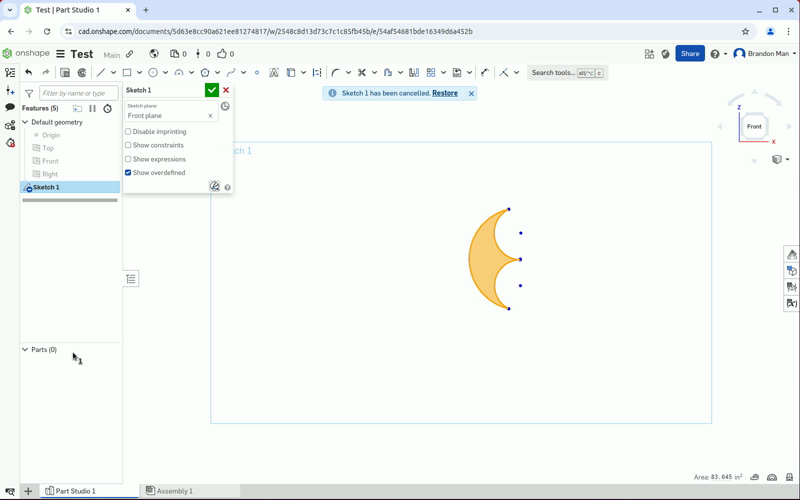
key(shift+e)
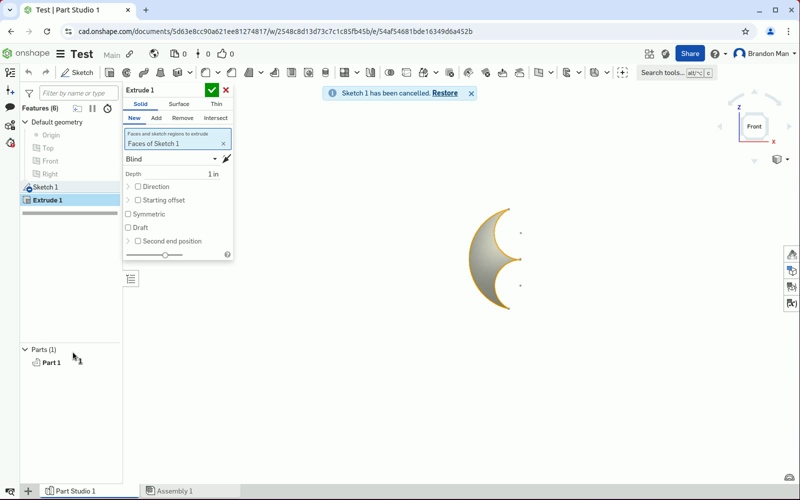
mouse_move(143, 106)
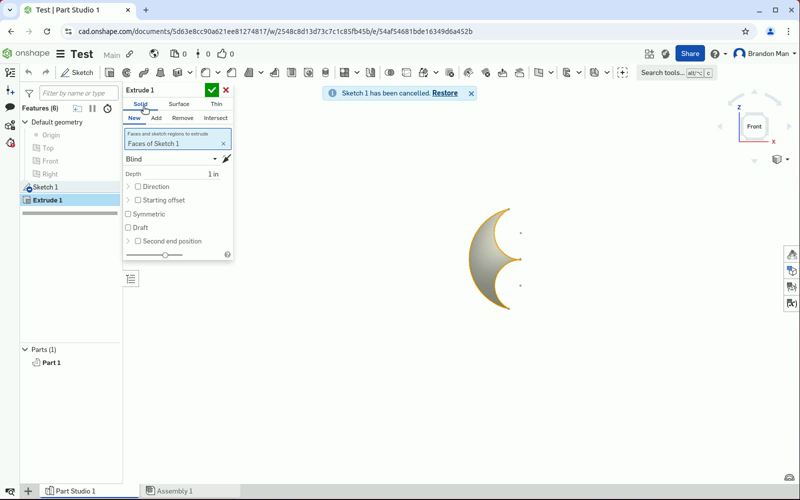
click(143, 106)
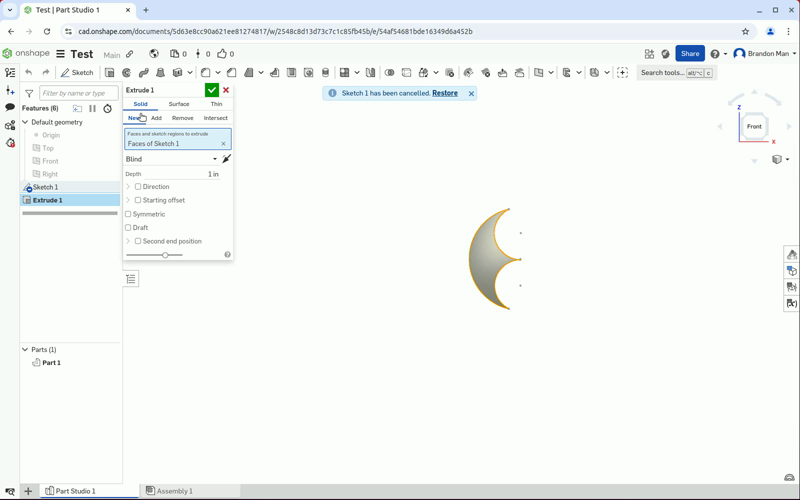
mouse_move(137, 120)
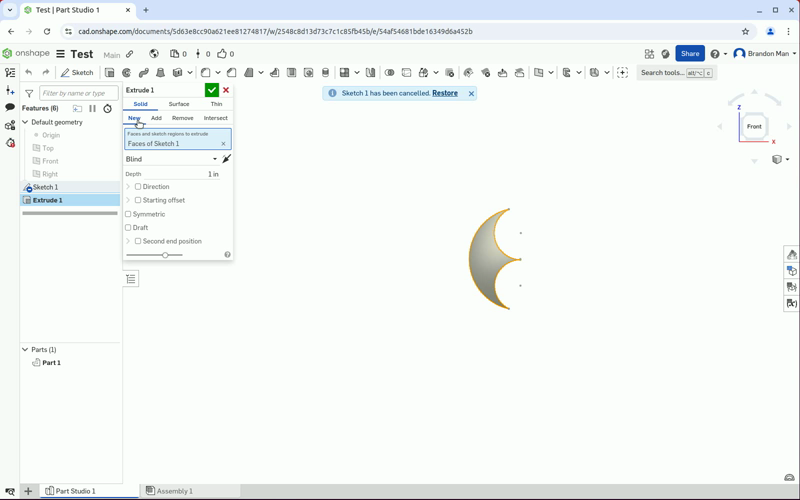
click(137, 120)
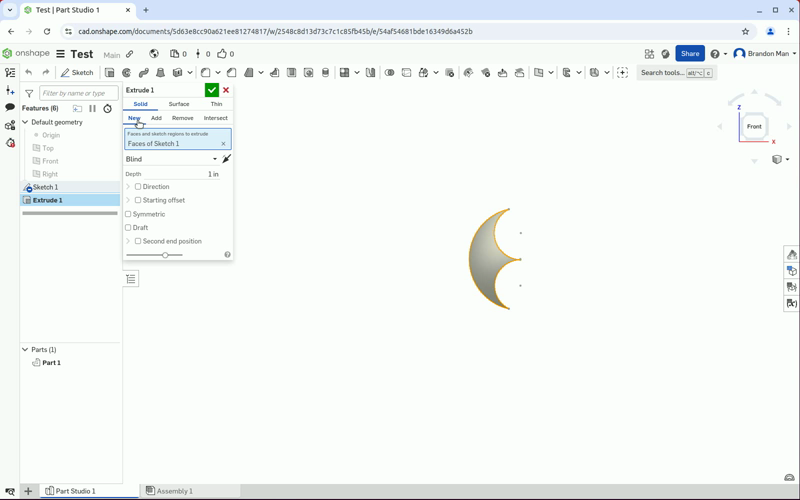
key(tab, 4)
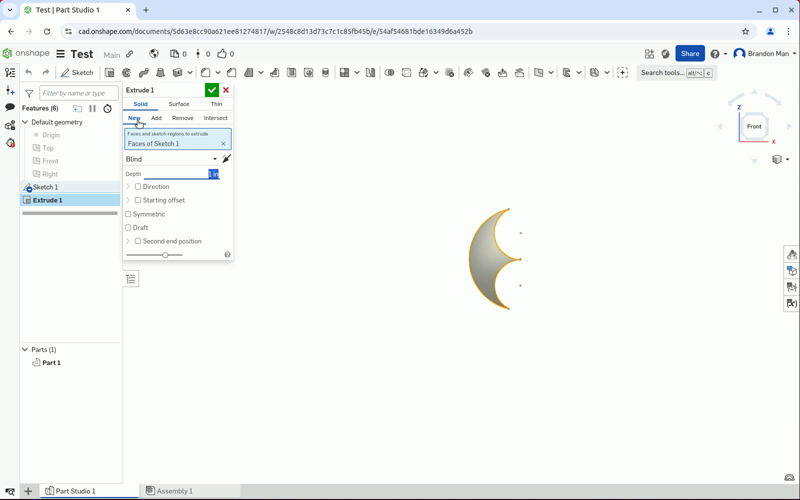
text(1.204)
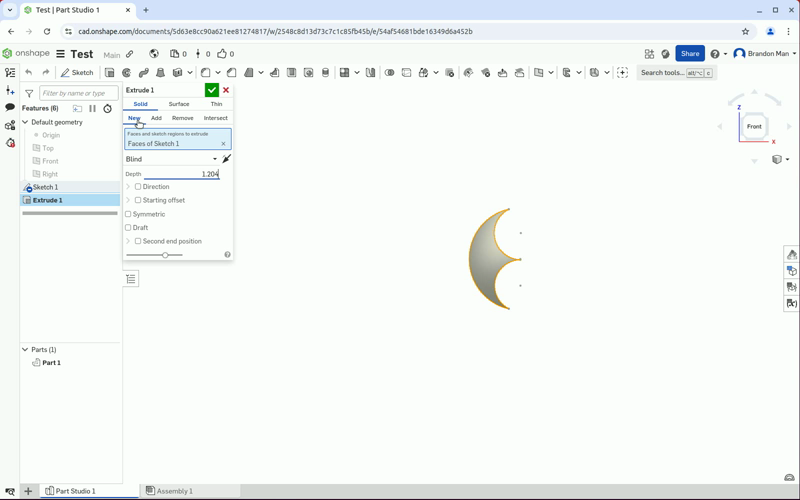
key(enter)
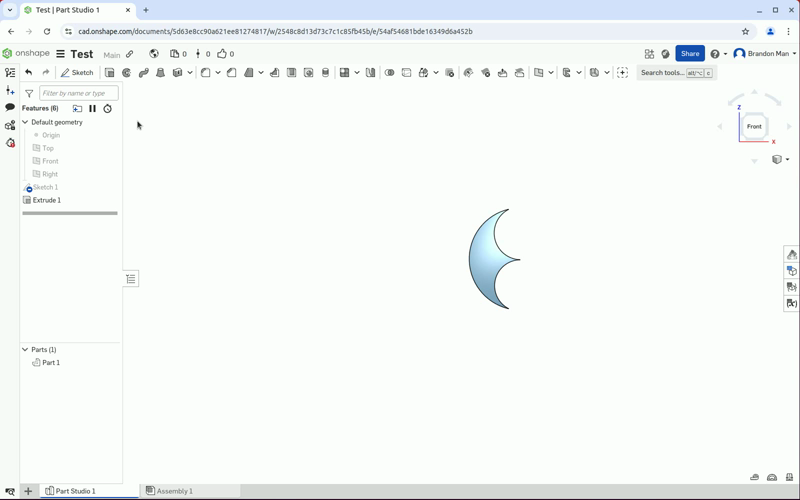
key(shift+h)
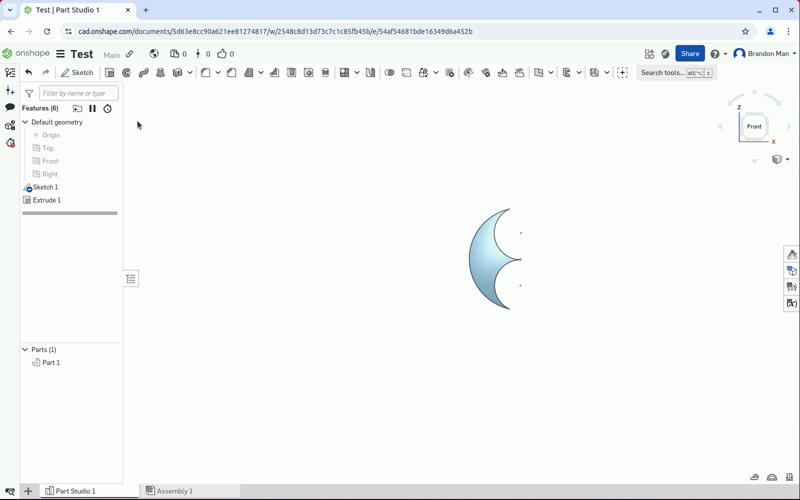
key(shift+h)
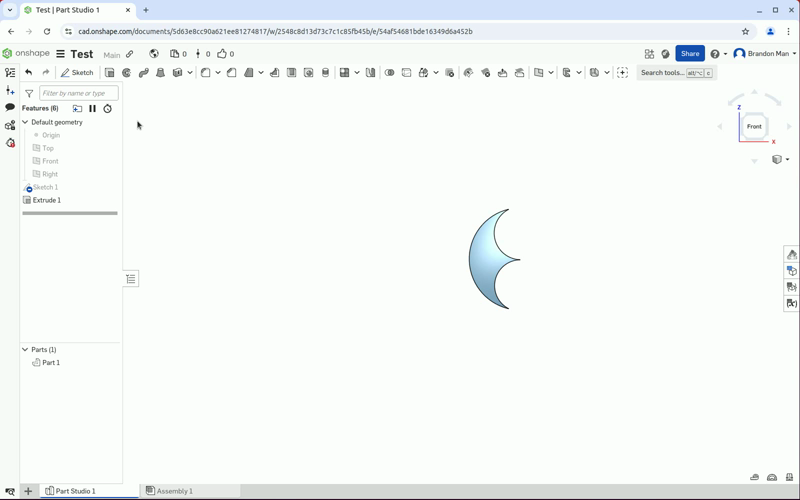
mouse_move(73, 189)
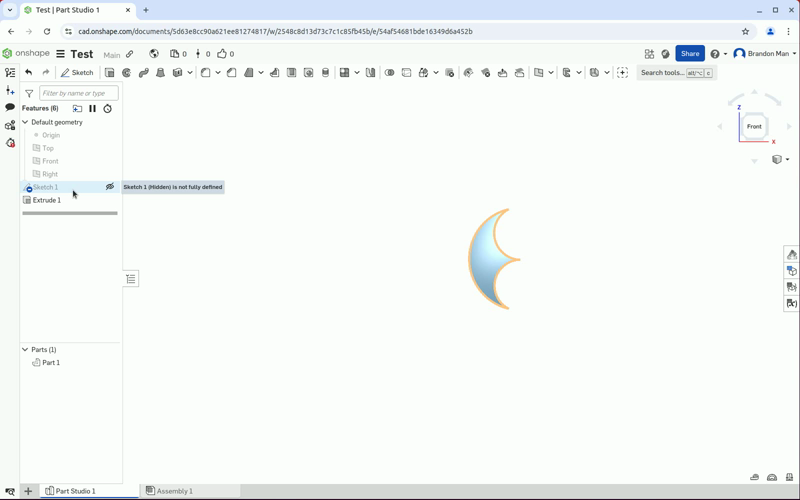
click(73, 189)
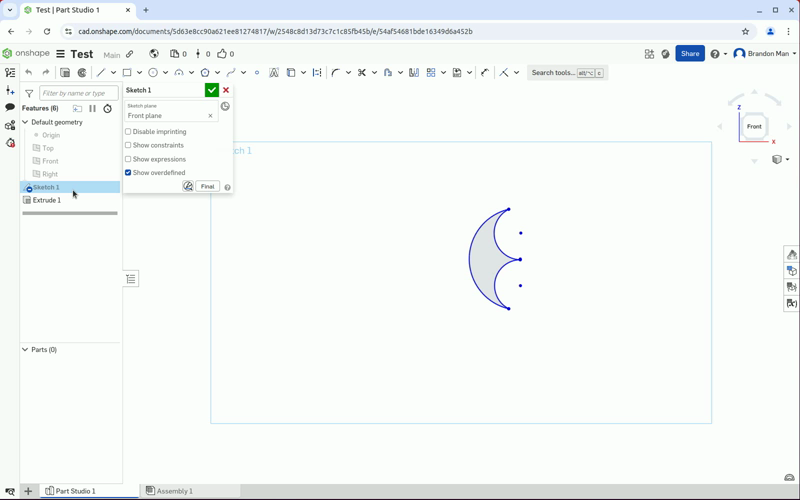
mouse_move(229, 92)
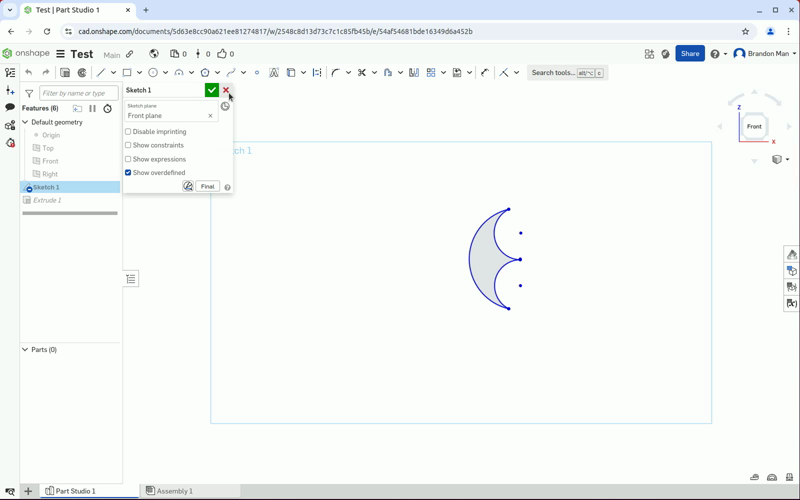
click(229, 92)
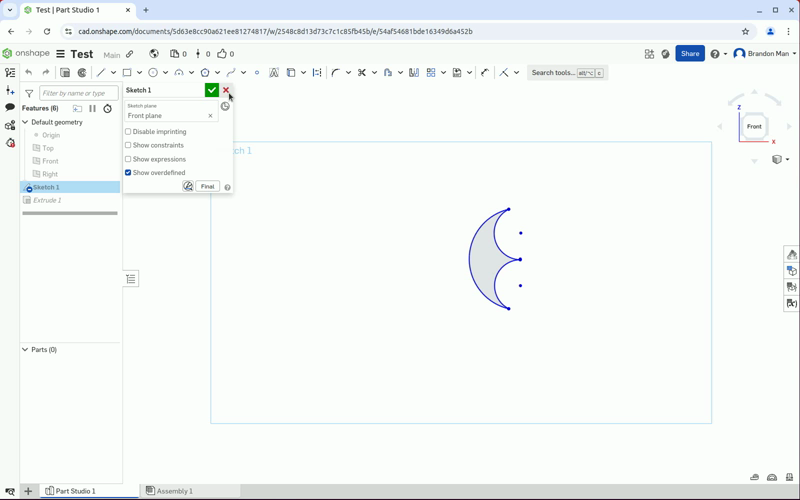
key(shift+s)
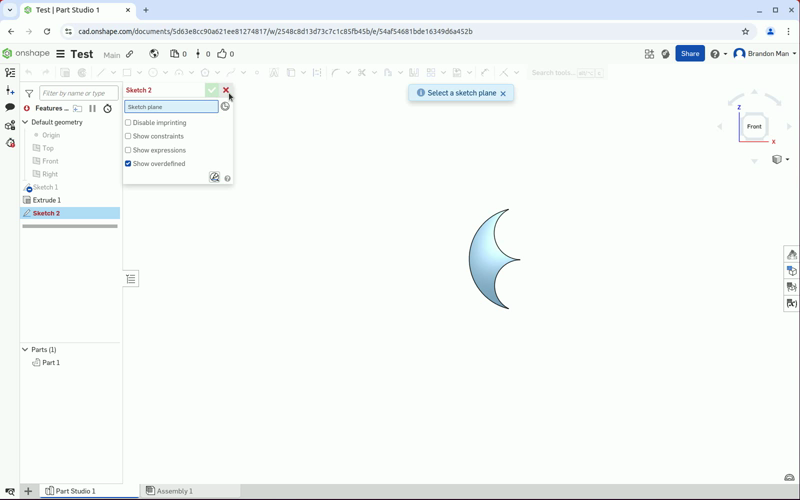
mouse_move(73, 163)
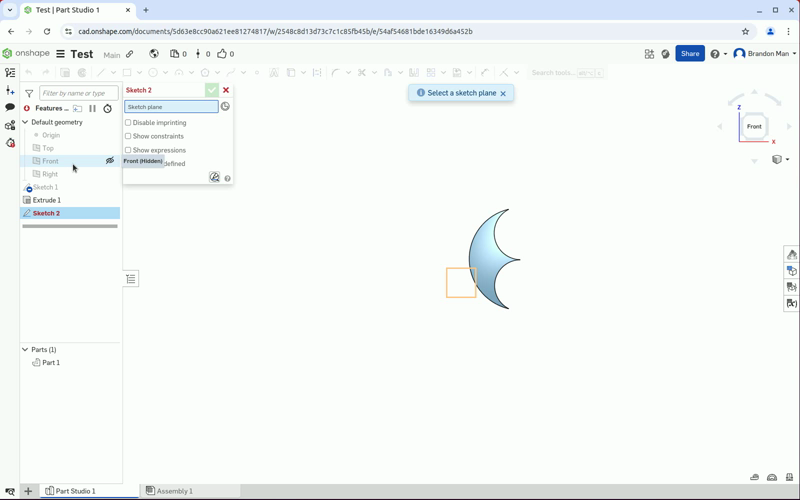
click(73, 163)
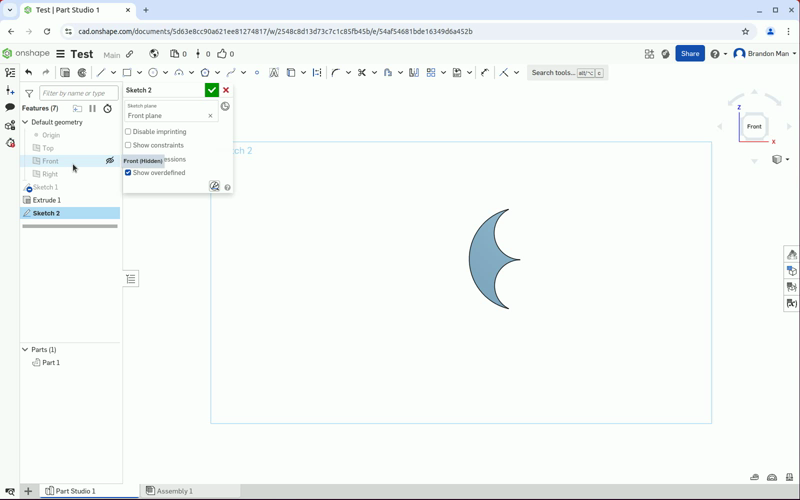
mouse_move(73, 352)
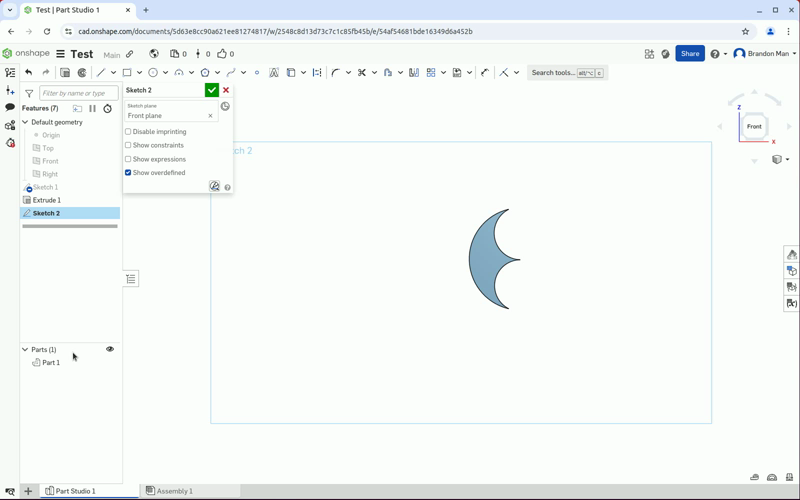
key(y)
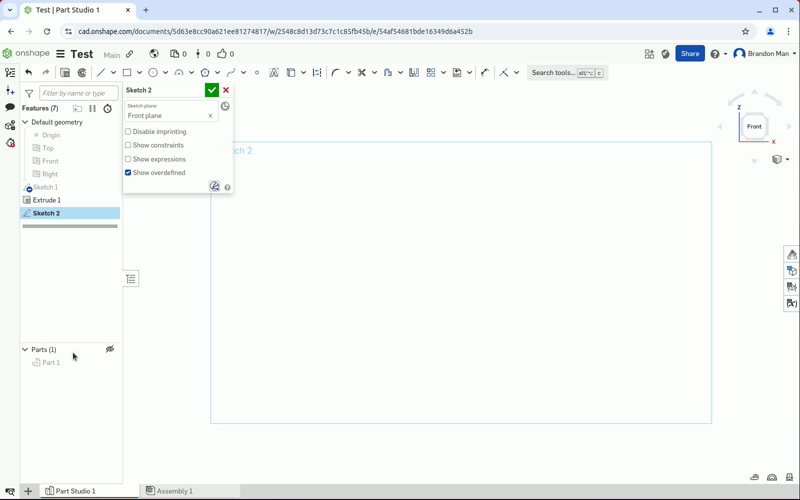
key(a)
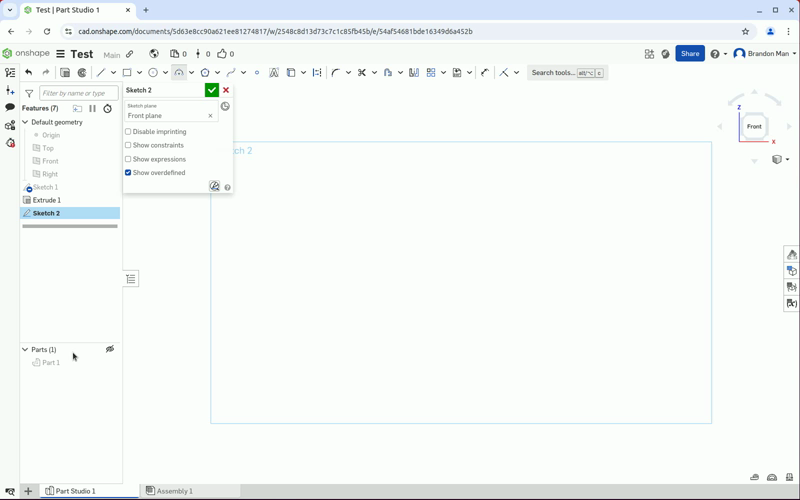
key_down(shift)
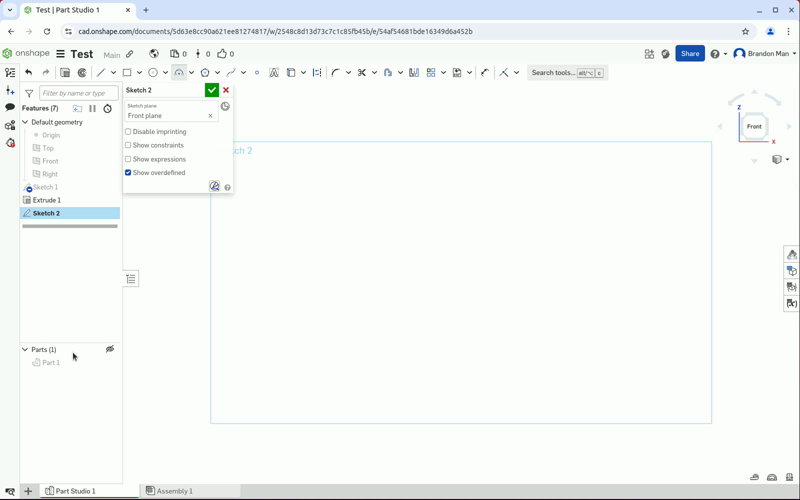
mouse_move(508, 210)
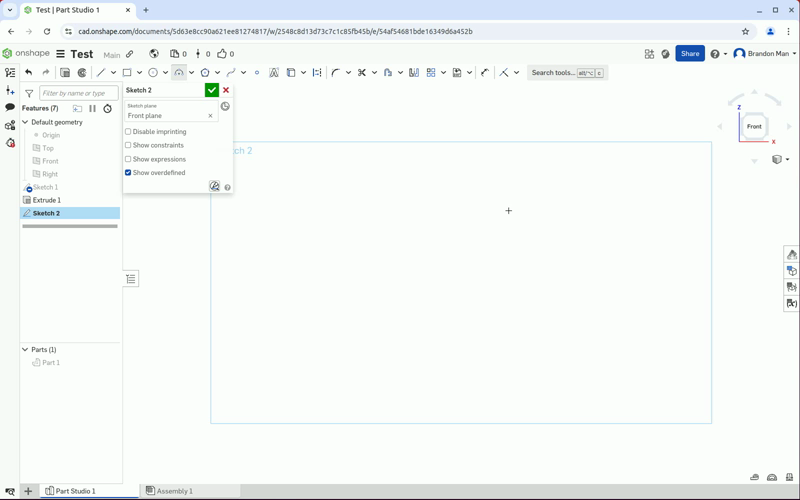
click(508, 210)
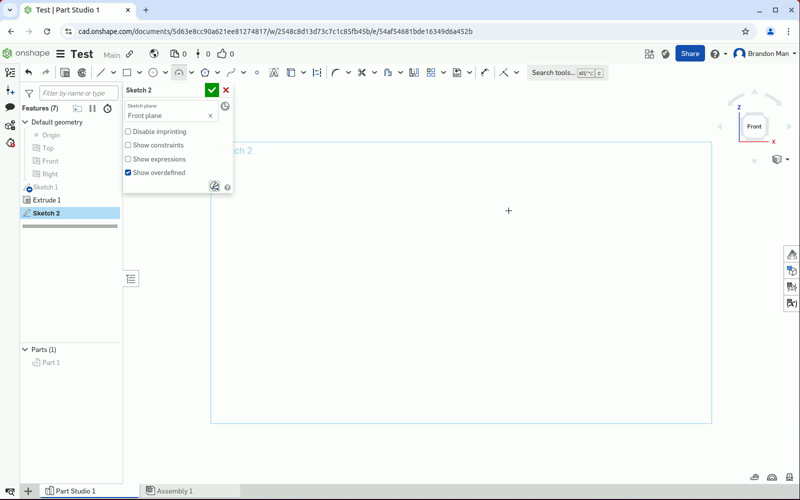
key_up(shift)
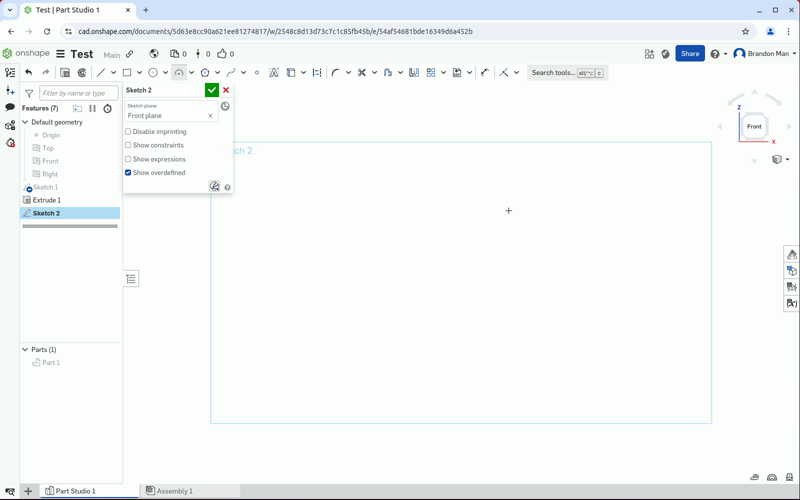
key_down(shift)
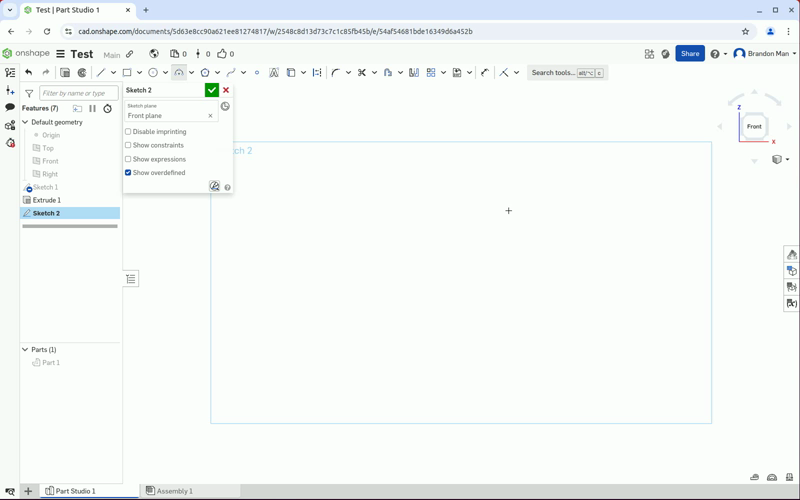
mouse_move(532, 210)
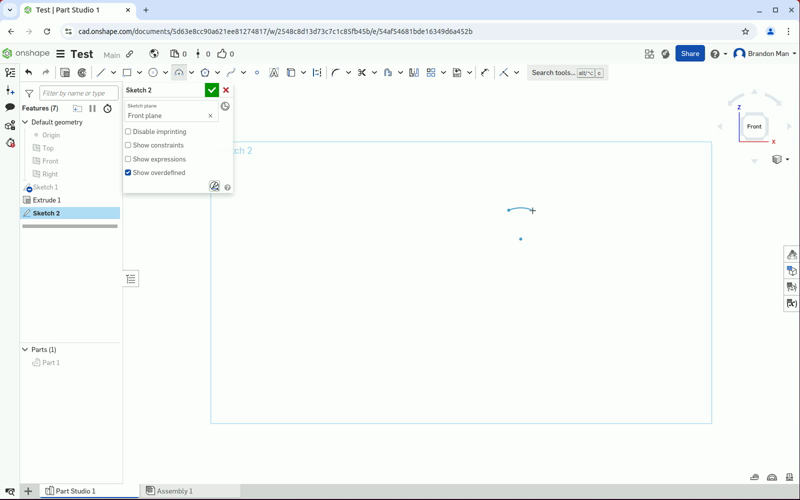
click(532, 210)
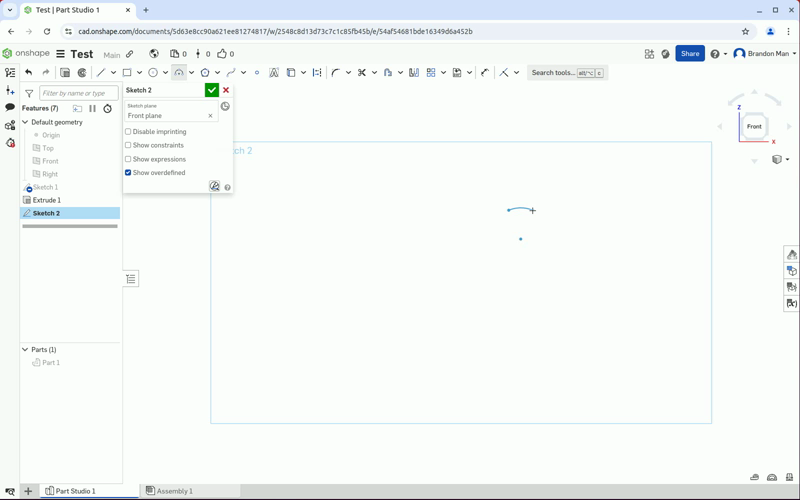
mouse_move(520, 260)
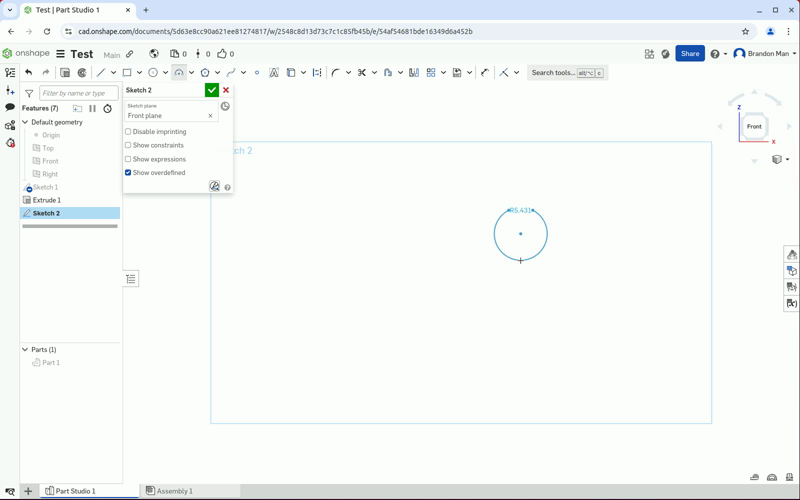
click(520, 260)
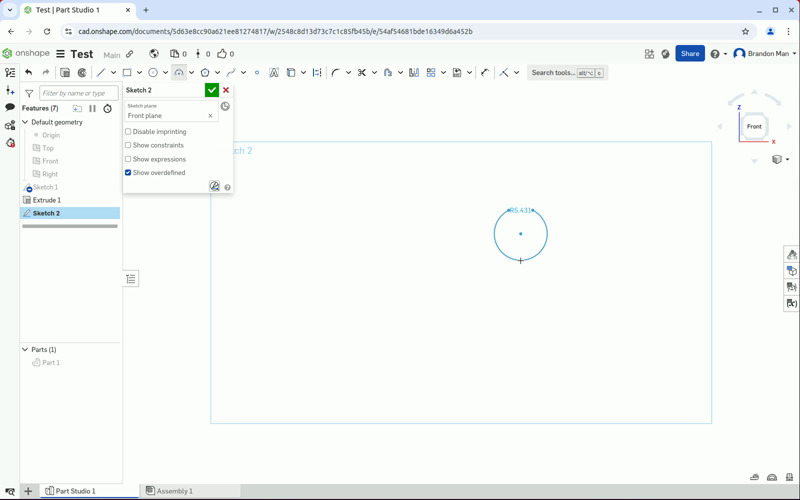
key_up(shift)
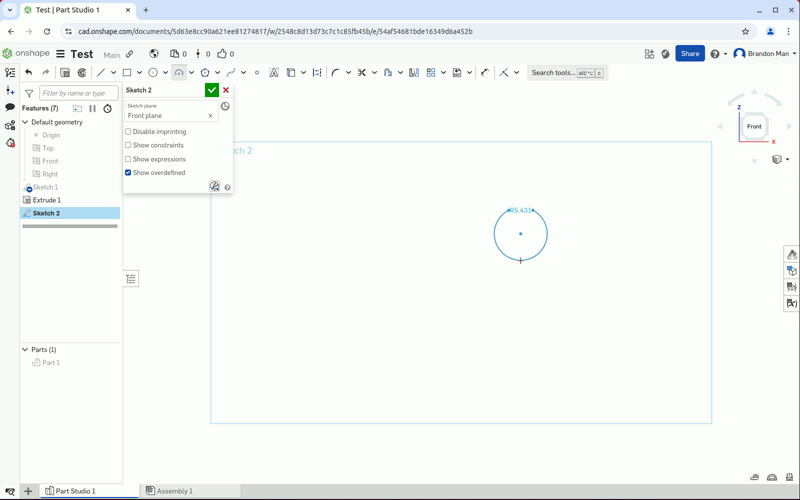
mouse_move(532, 210)
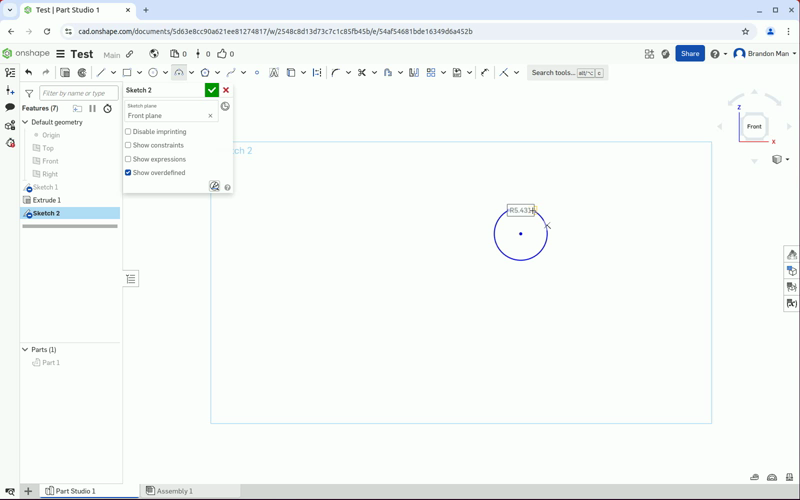
click(532, 210)
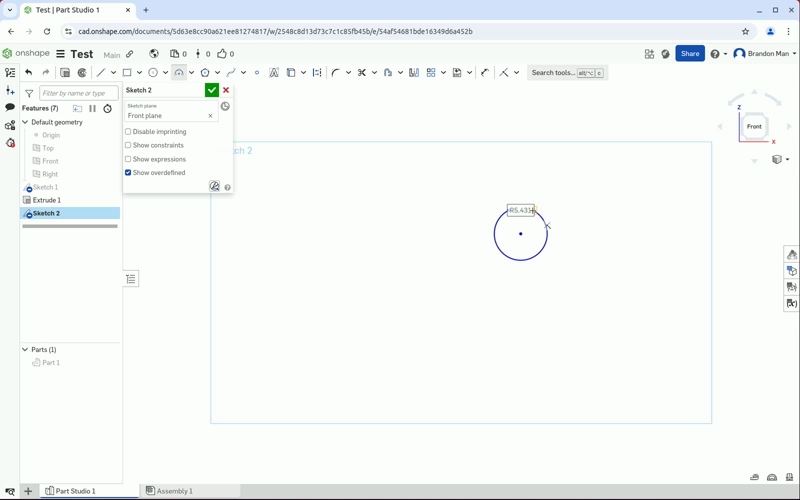
mouse_move(508, 210)
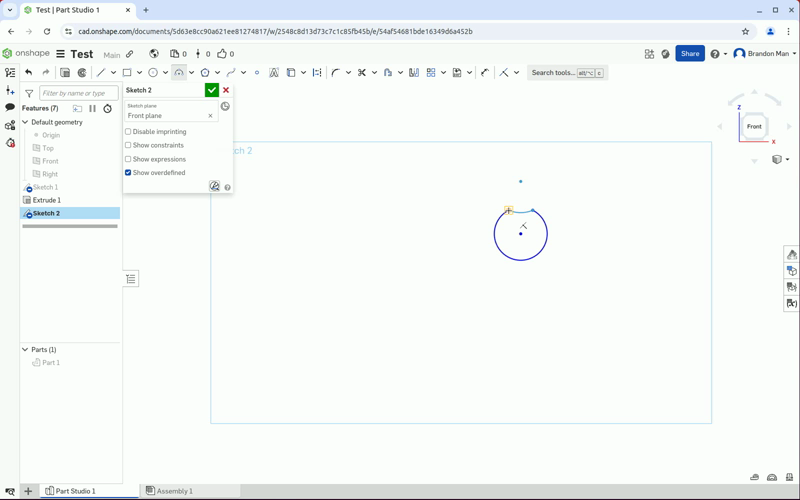
click(508, 210)
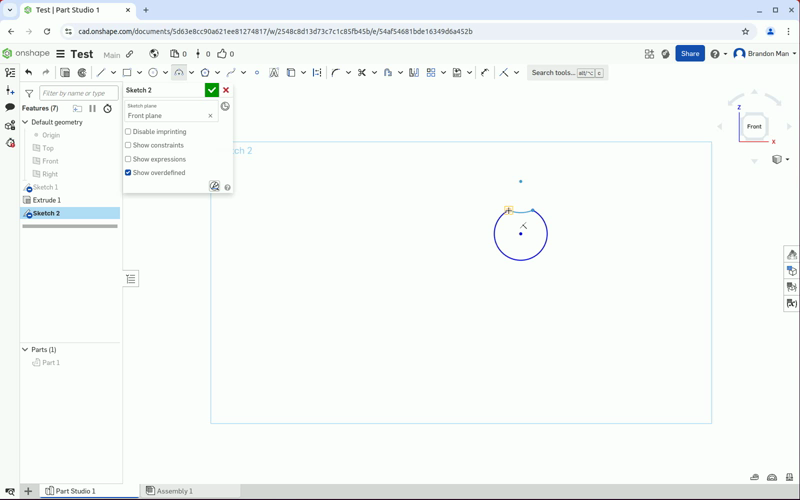
key_down(shift)
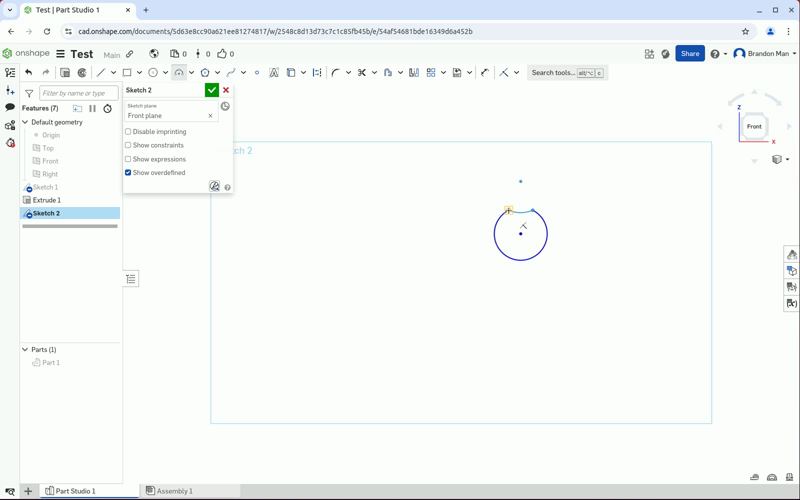
mouse_move(520, 208)
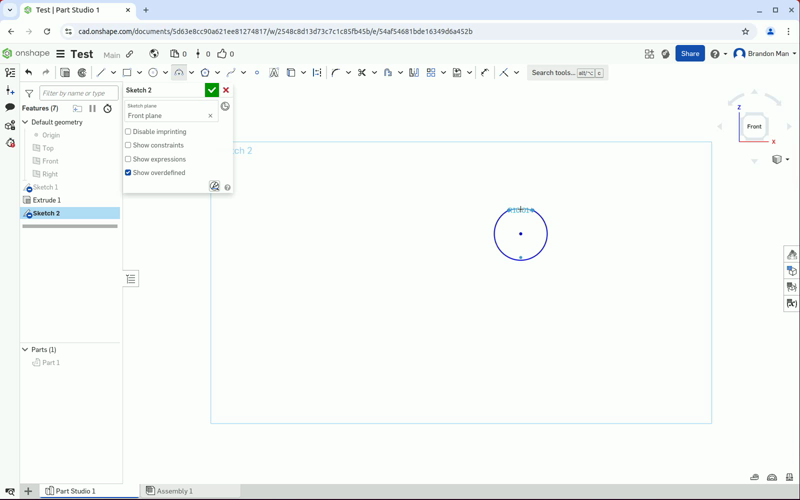
click(520, 208)
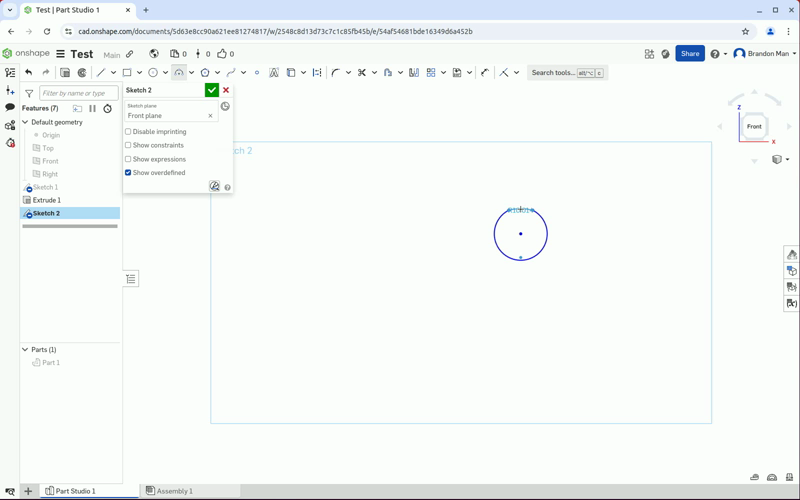
key_up(shift)
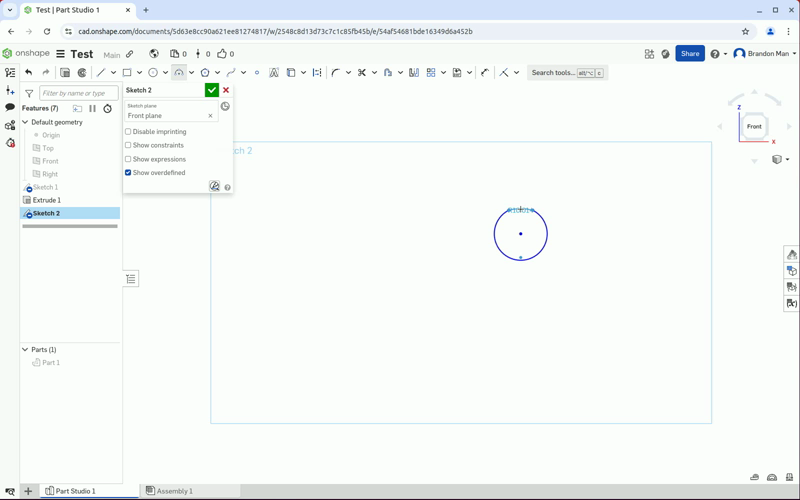
key(esc)
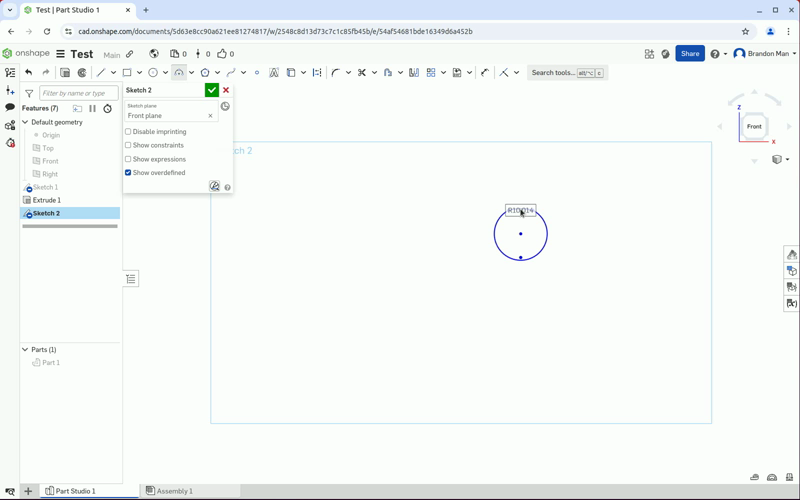
key(c)
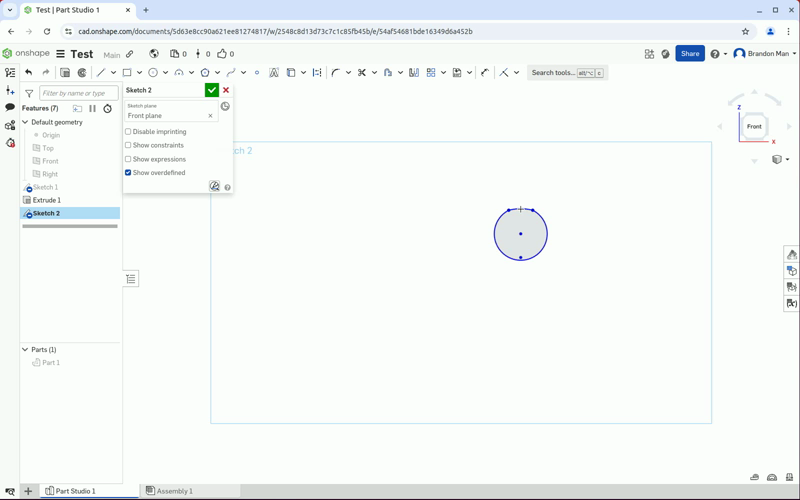
key_down(shift)
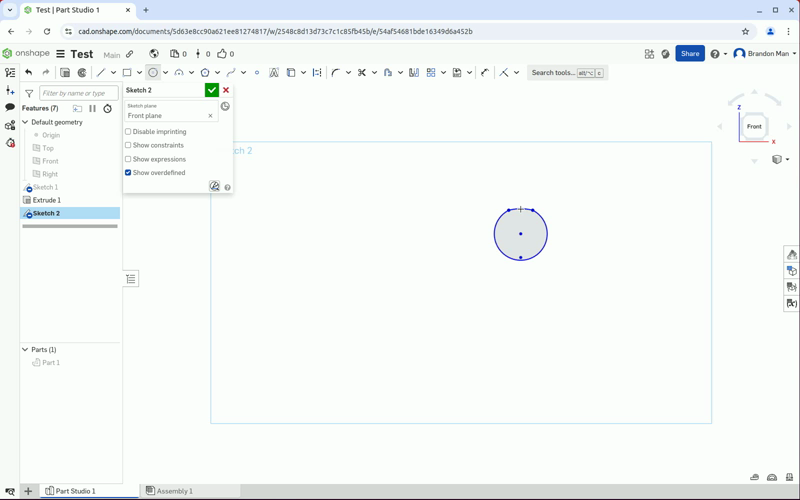
mouse_move(520, 234)
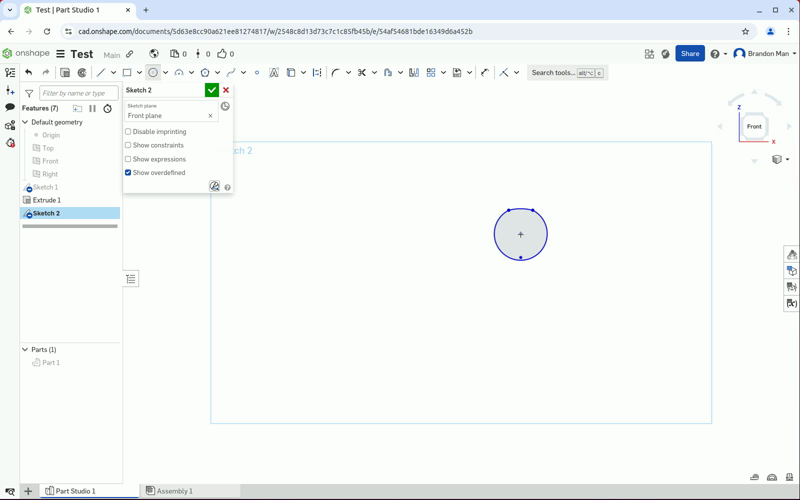
click(520, 234)
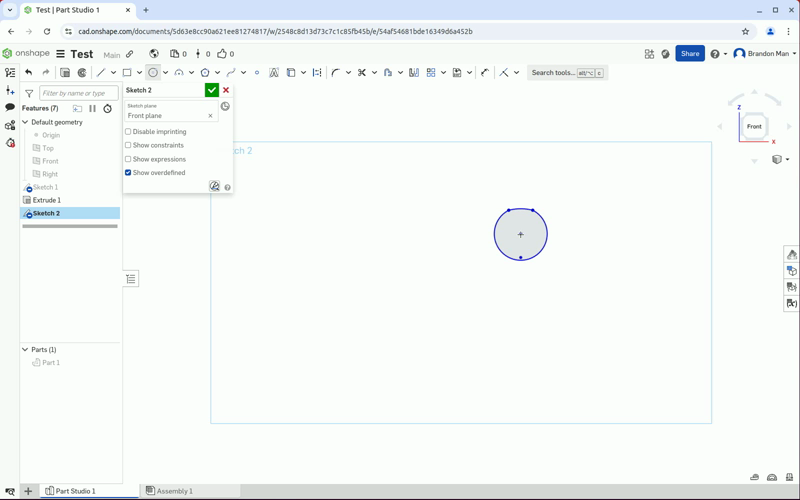
key_up(shift)
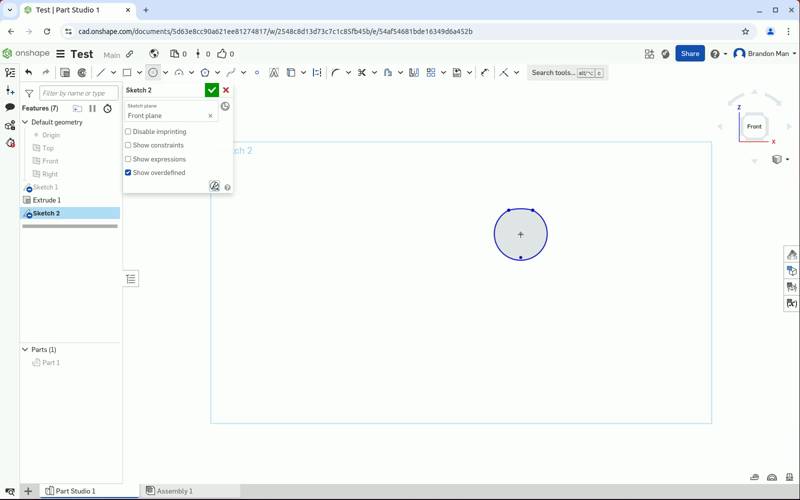
mouse_move(527, 234)
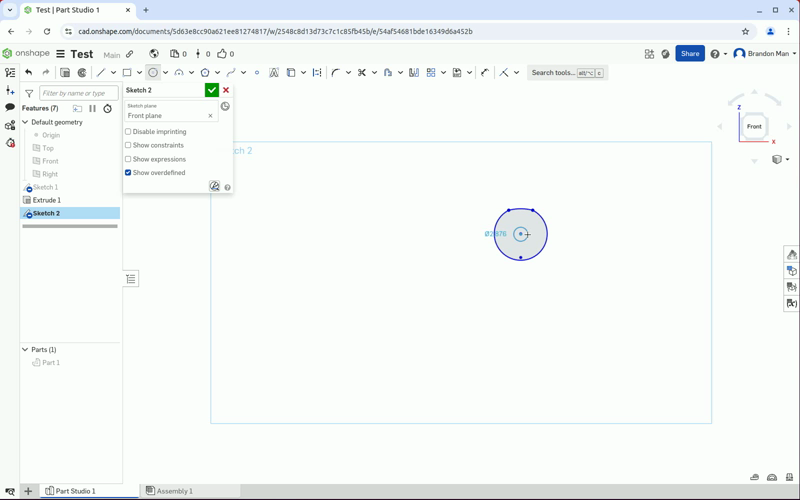
click(527, 234)
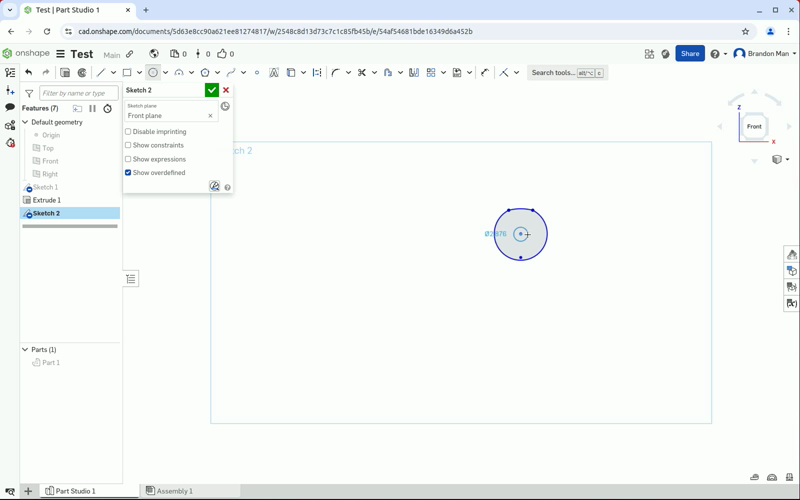
key(esc)
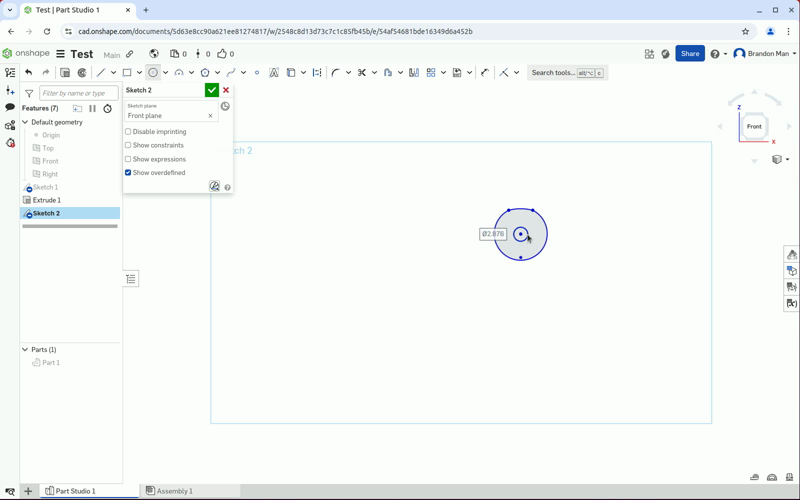
mouse_move(525, 250)
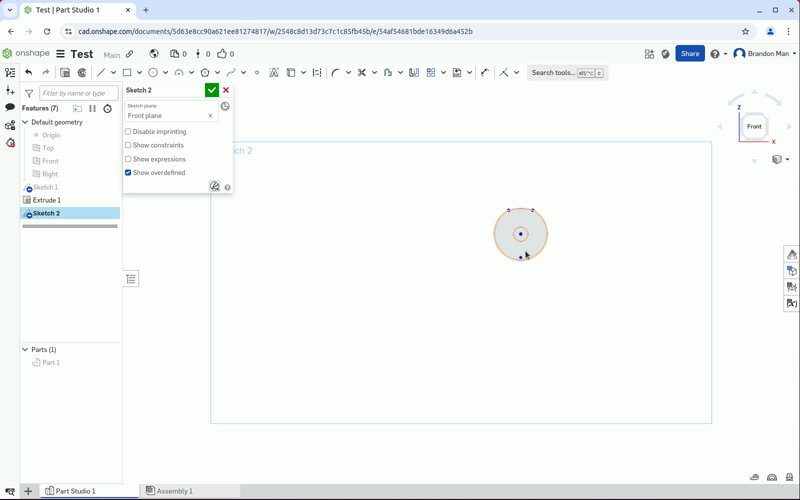
click(525, 250)
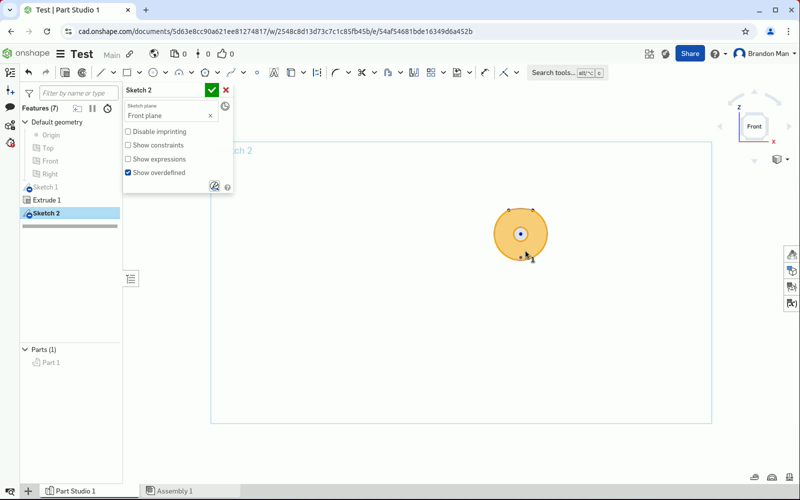
mouse_move(73, 352)
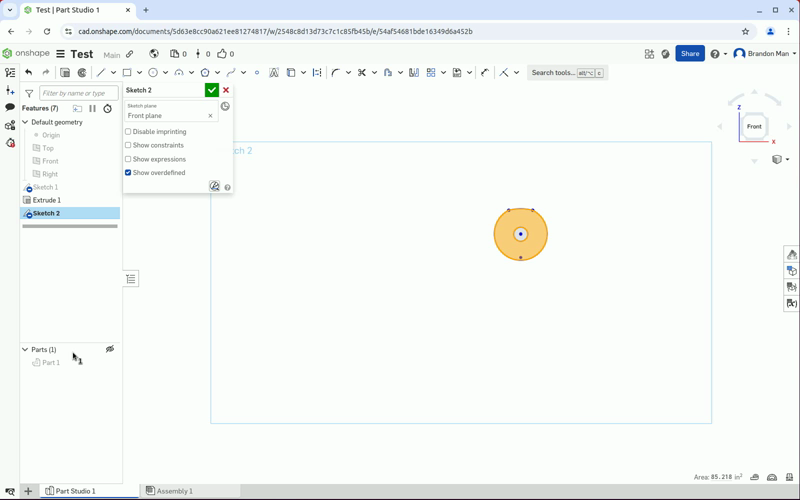
key(shift+y)
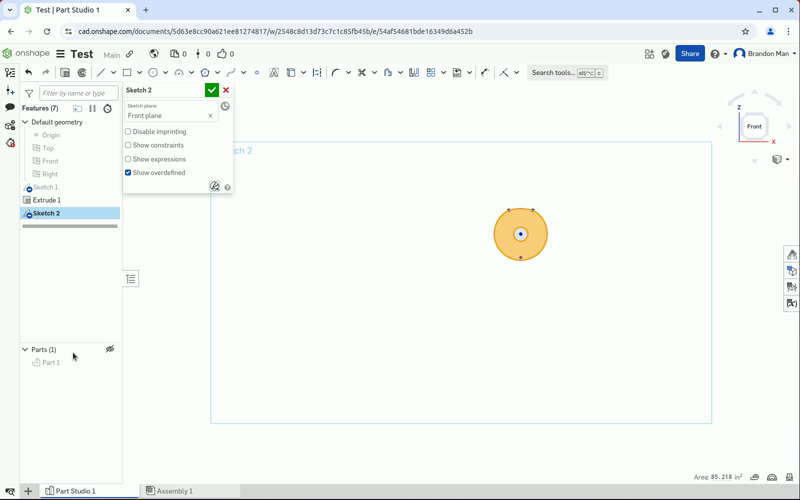
key(shift+e)
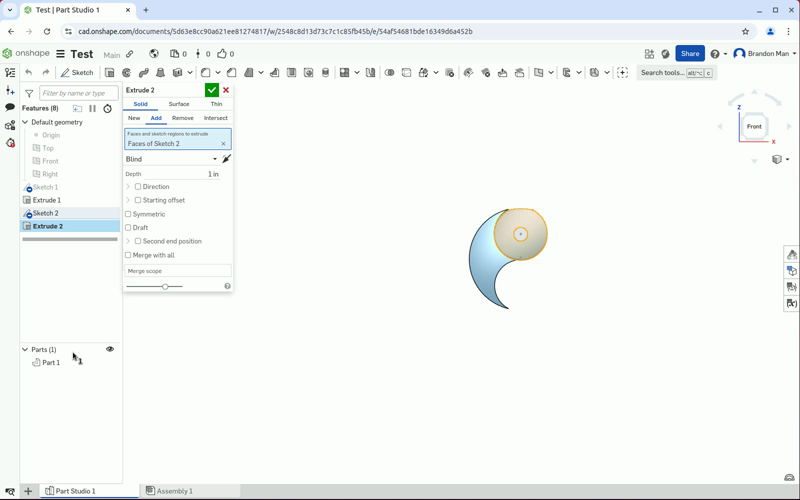
mouse_move(143, 106)
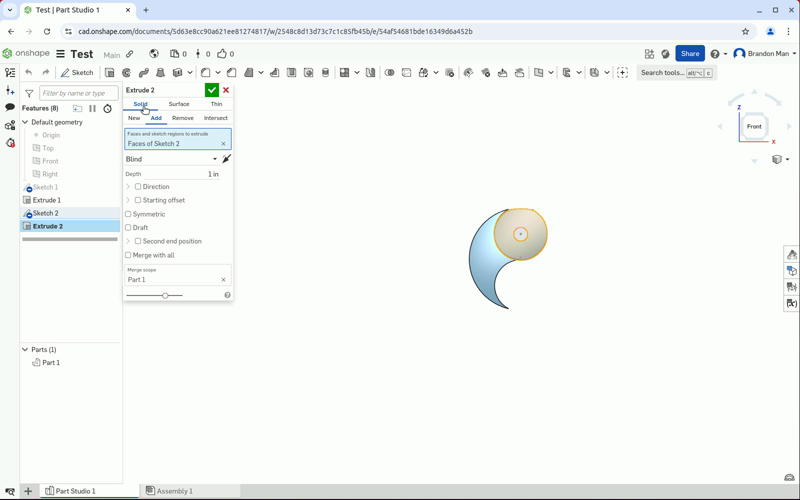
click(143, 106)
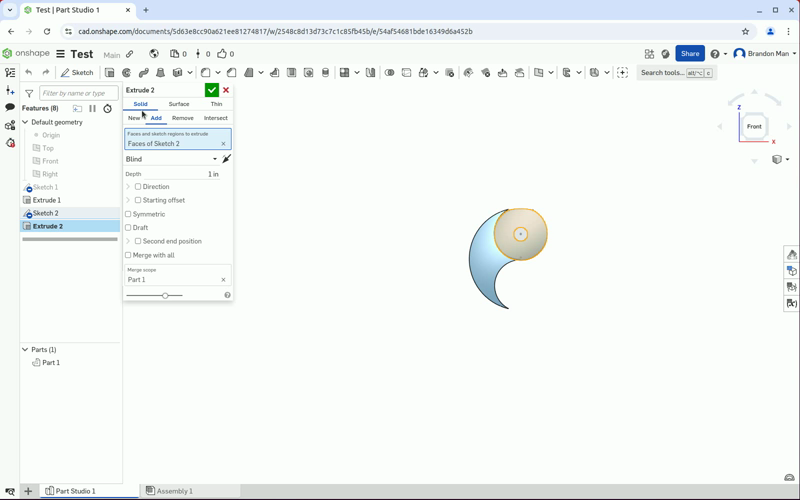
mouse_move(137, 120)
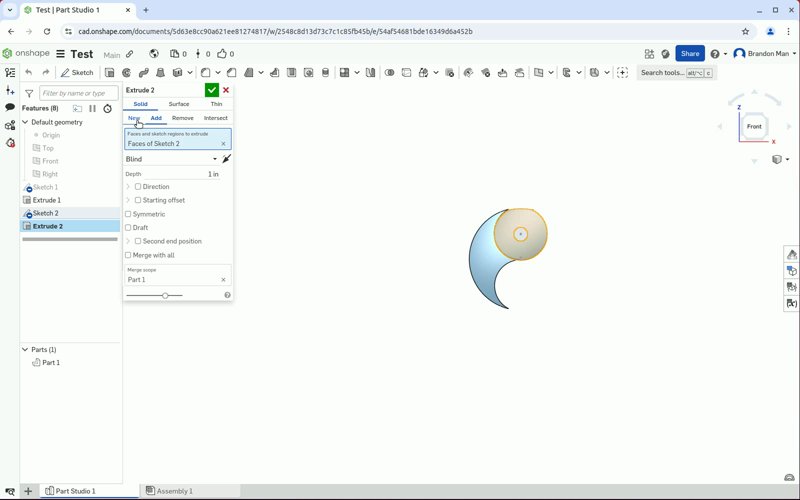
click(137, 120)
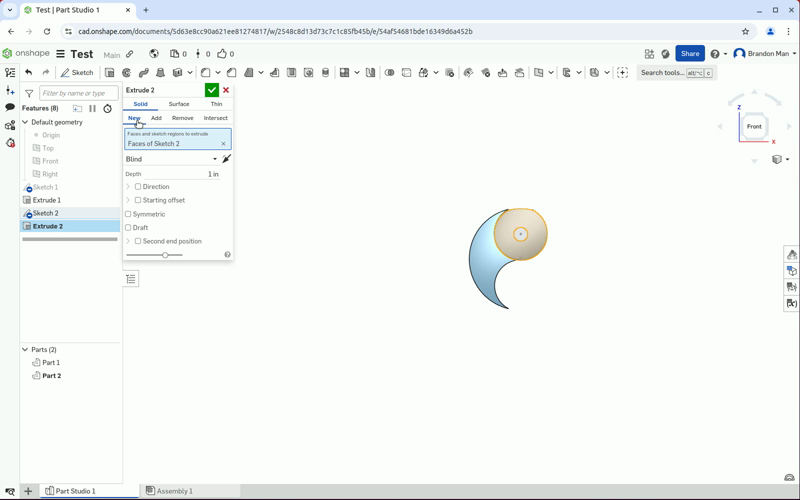
key(tab, 4)
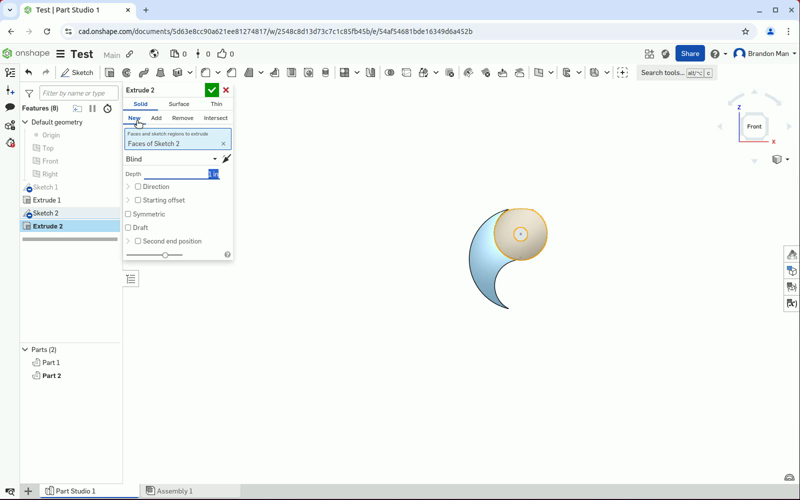
text(1.204)
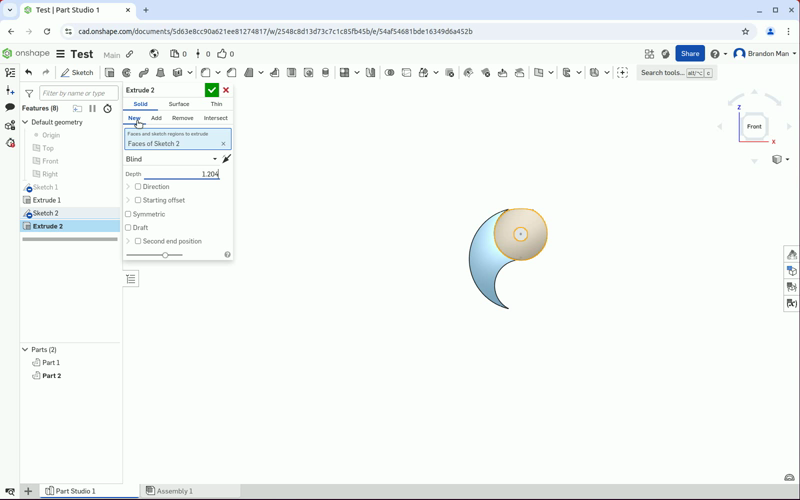
key(enter)
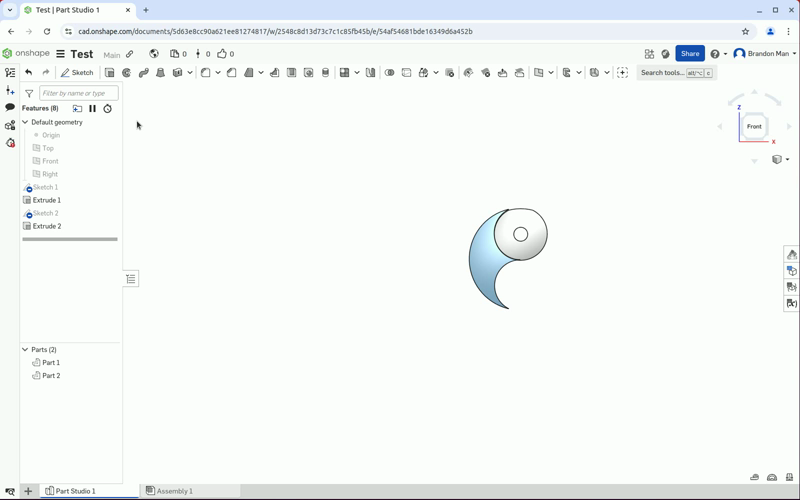
key(shift+h)
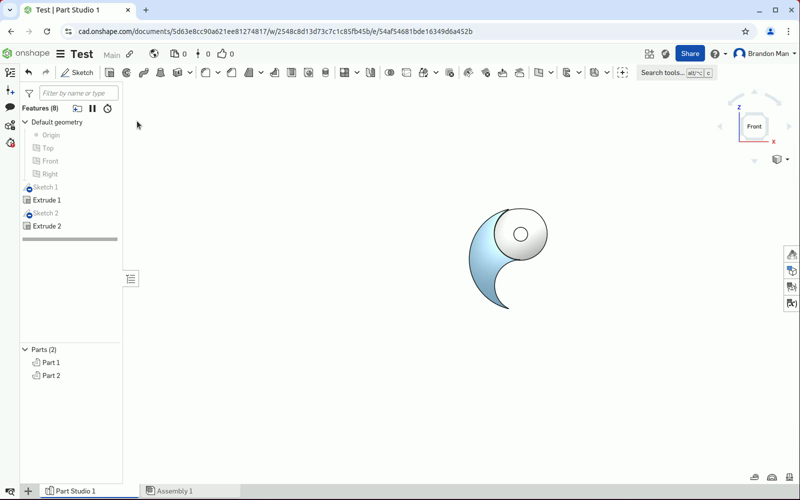
key(shift+h)
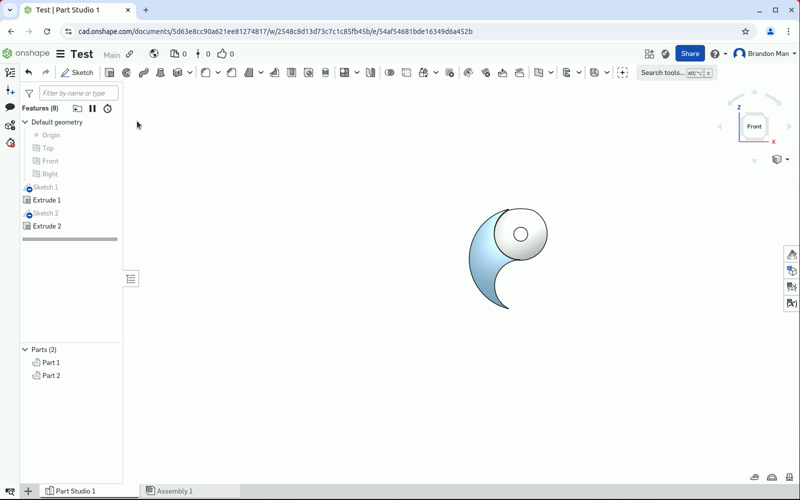
mouse_move(73, 189)
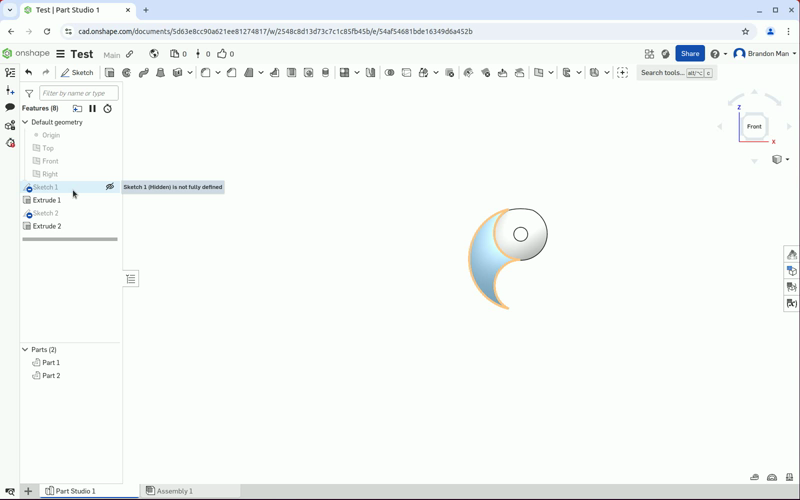
click(73, 189)
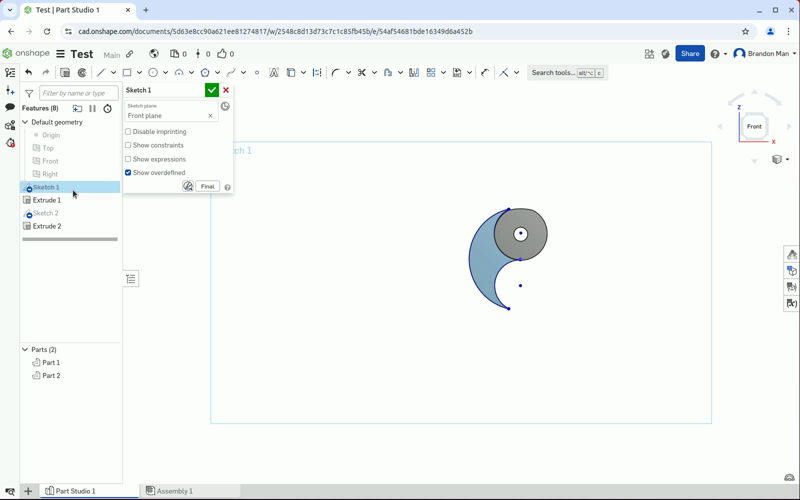
mouse_move(229, 92)
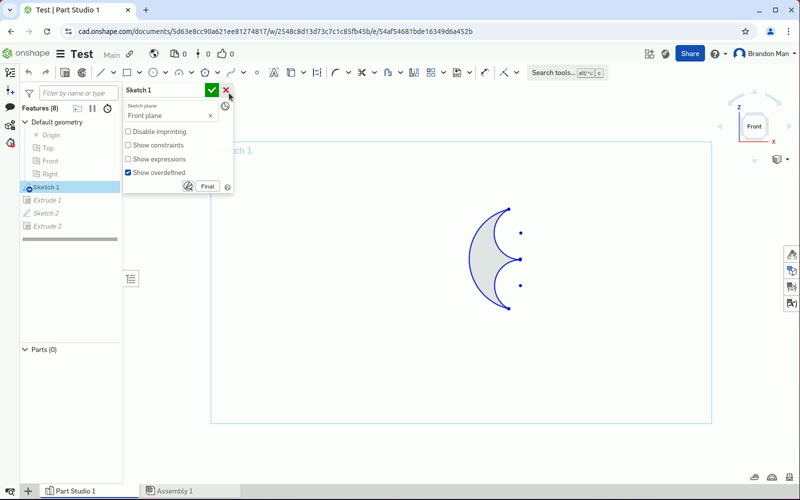
click(229, 92)
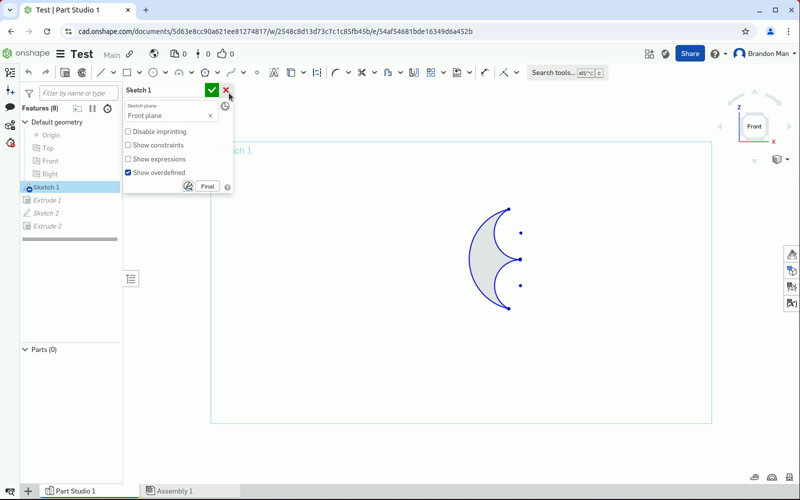
key(shift+s)
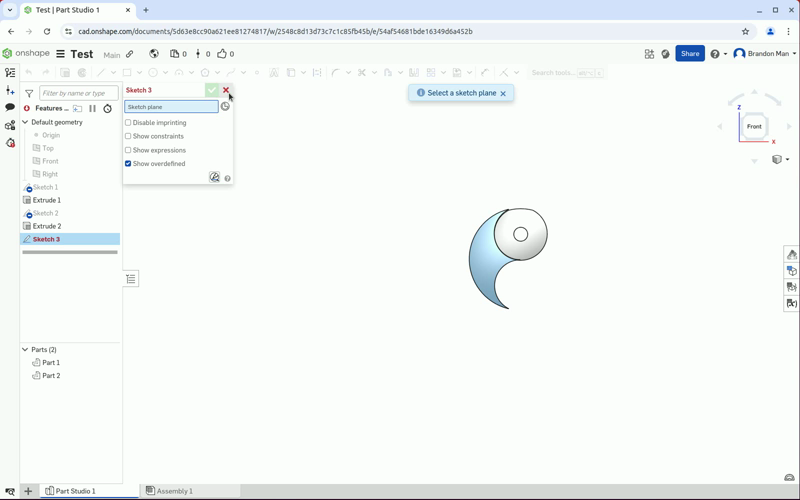
mouse_move(73, 163)
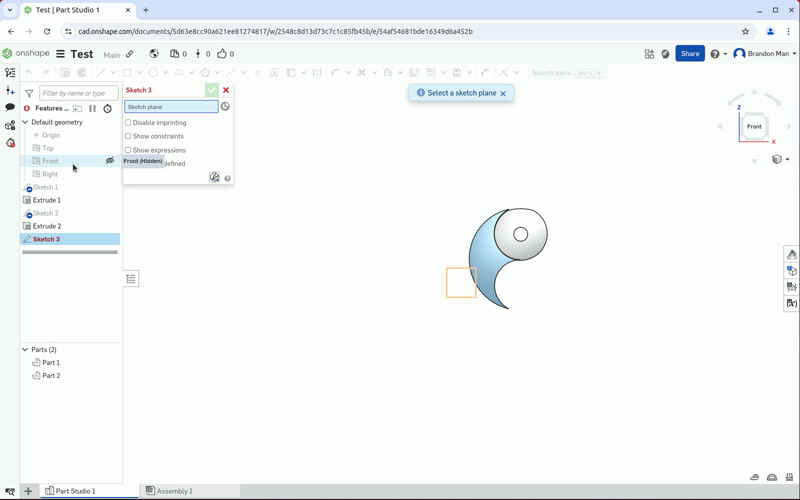
click(73, 163)
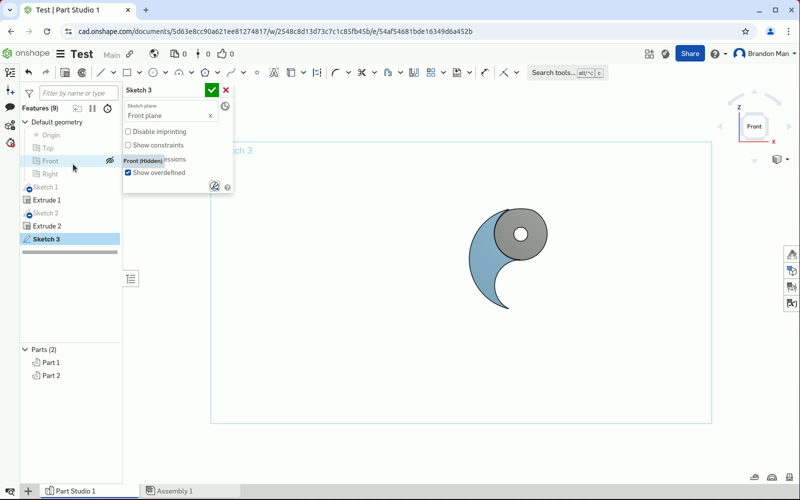
mouse_move(73, 352)
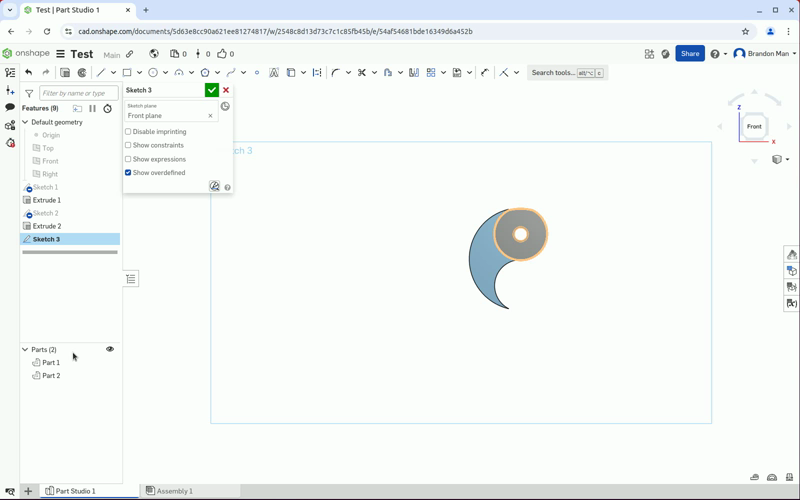
key(y)
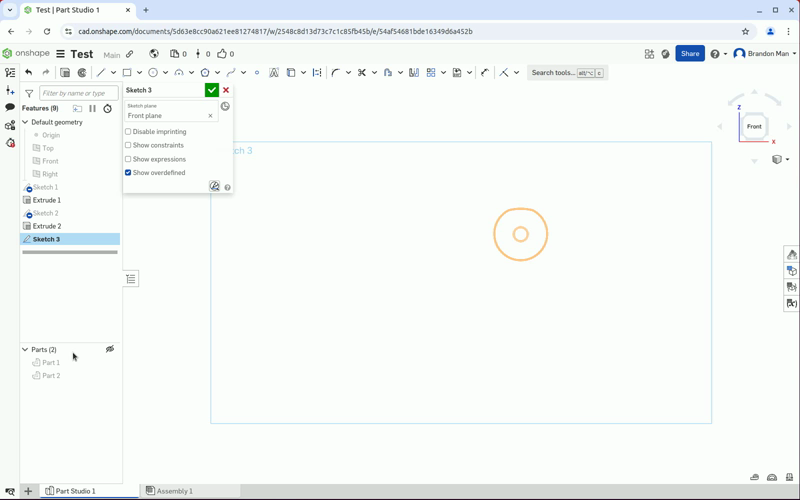
key(c)
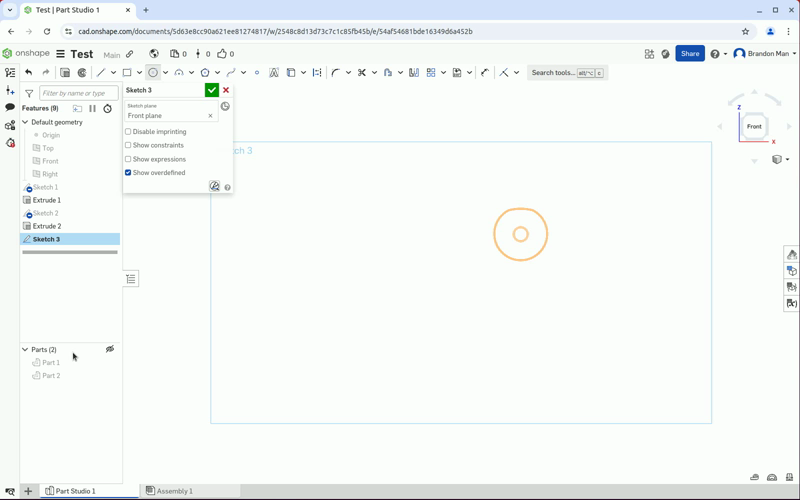
key_down(shift)
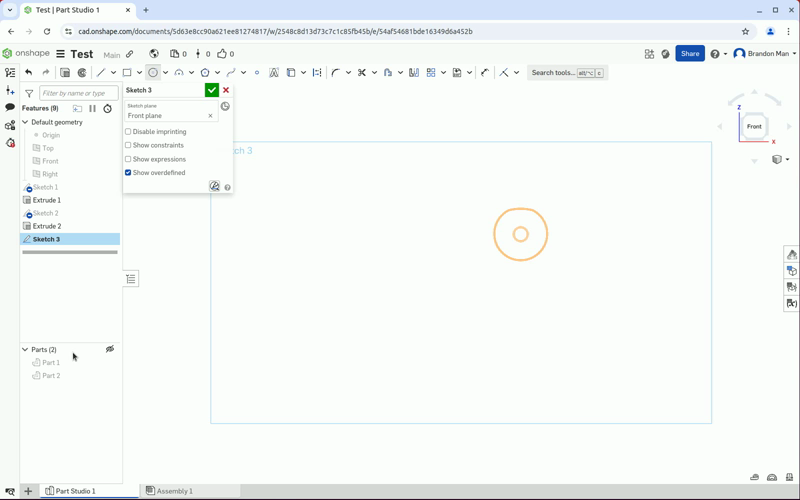
mouse_move(521, 285)
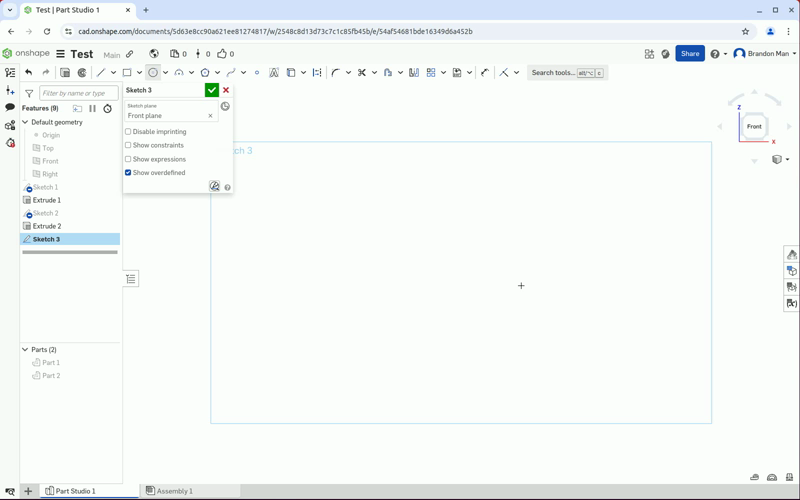
click(521, 285)
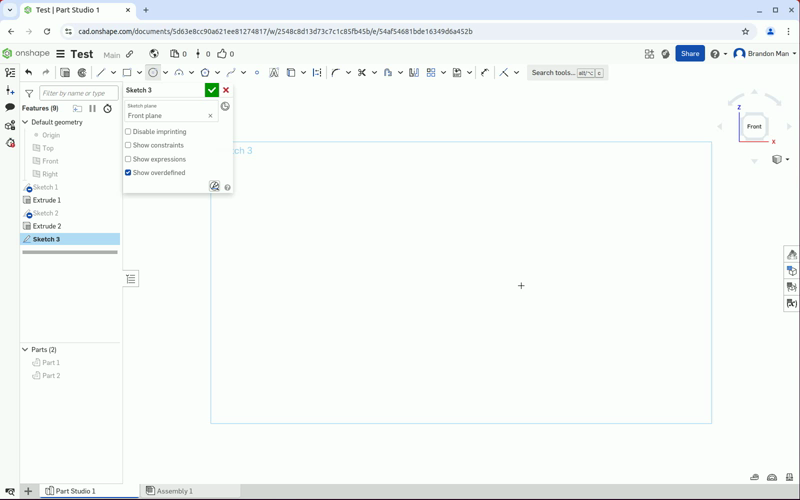
key_up(shift)
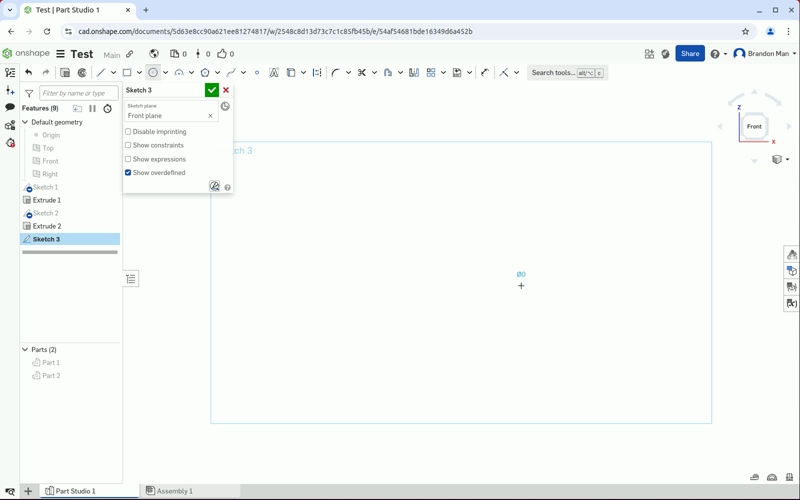
mouse_move(528, 285)
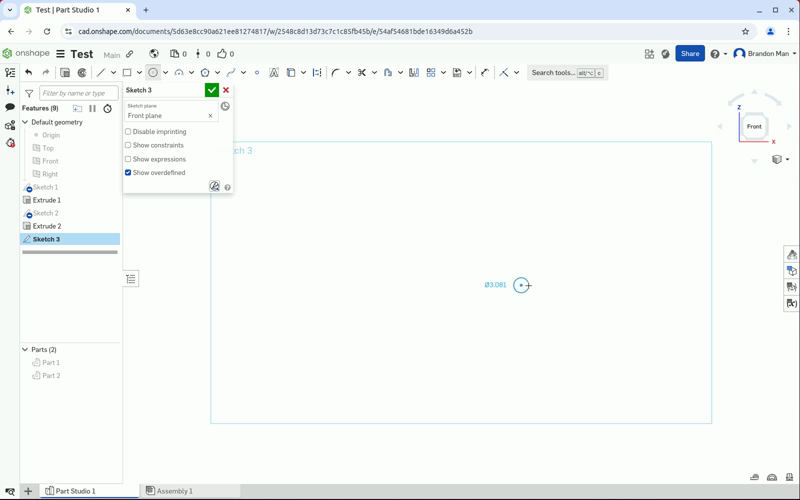
click(528, 285)
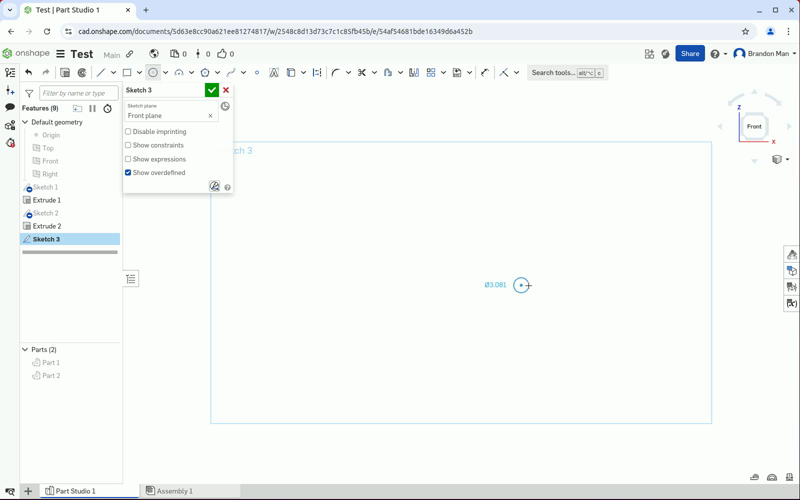
key(esc)
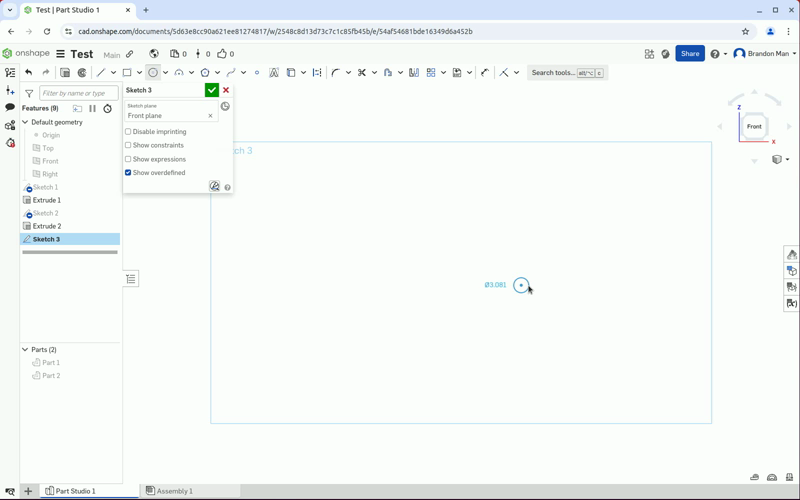
mouse_move(521, 286)
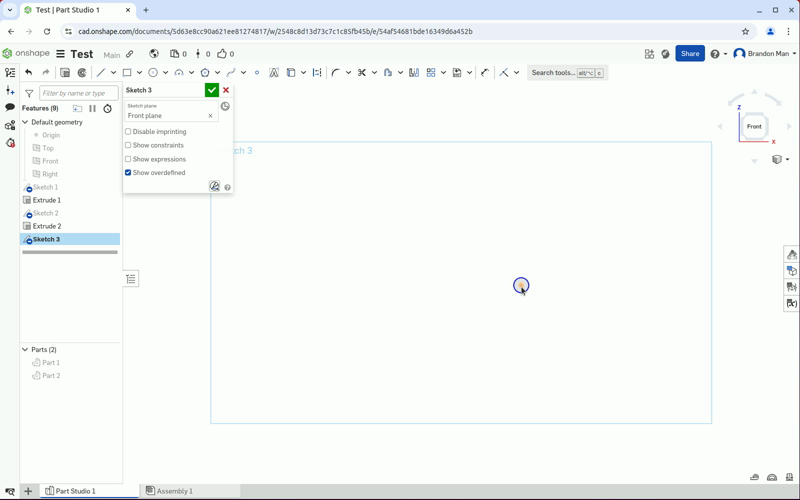
scroll(6)
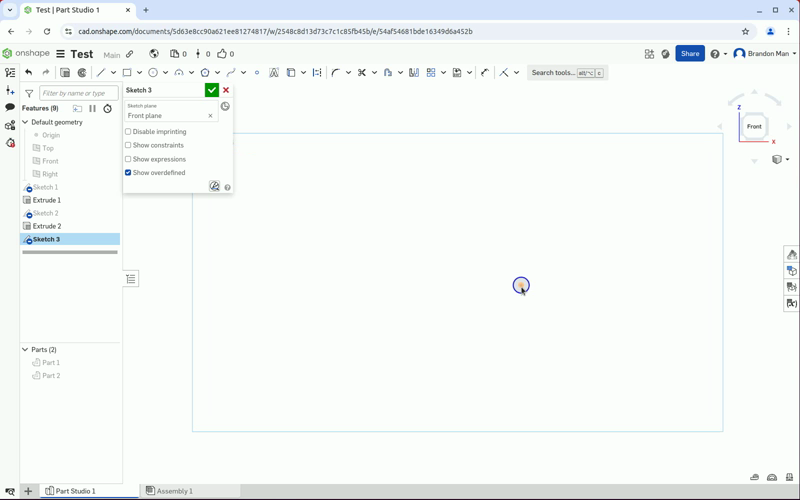
scroll(6)
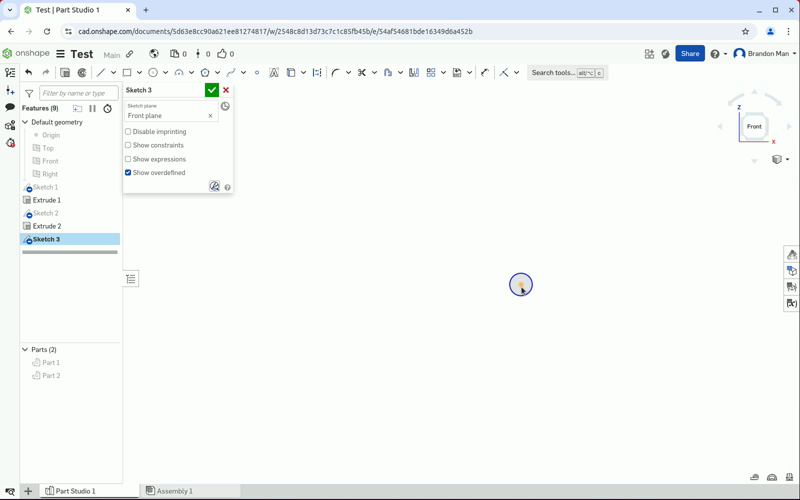
scroll(6)
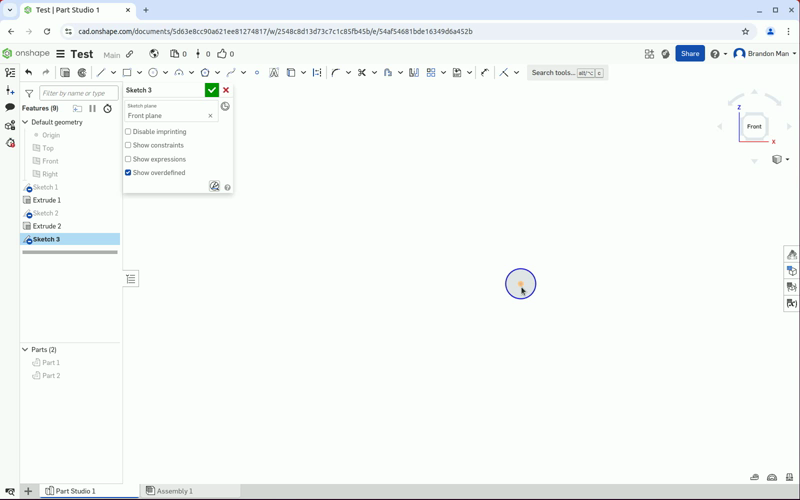
scroll(6)
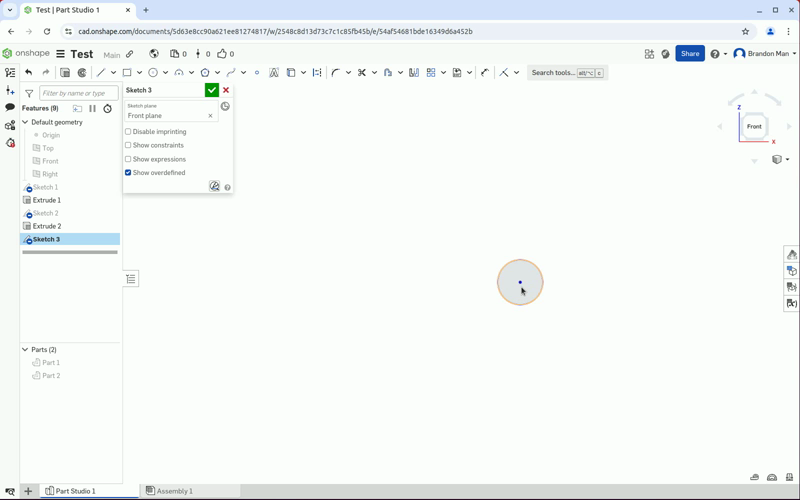
scroll(6)
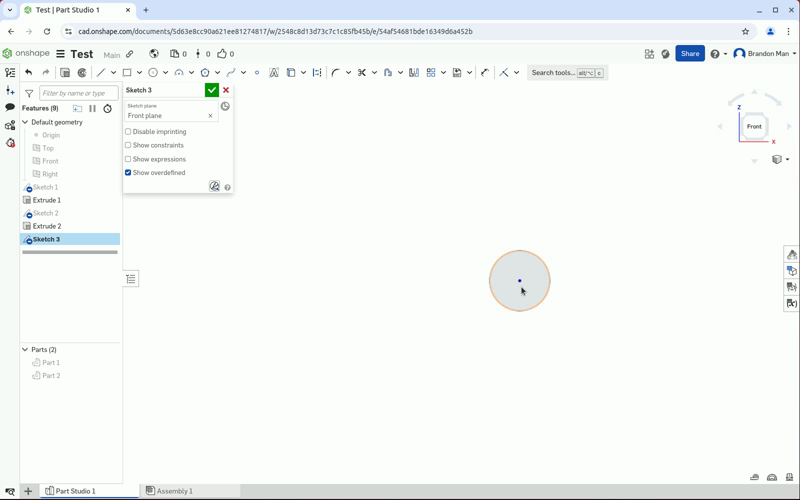
scroll(6)
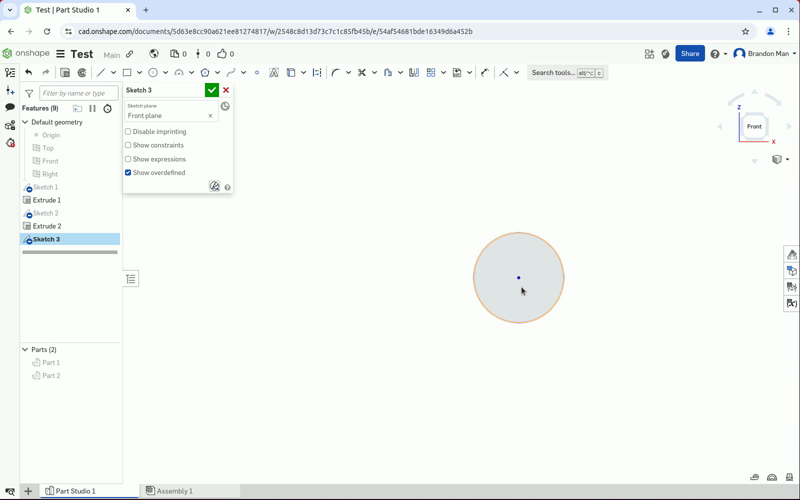
scroll(6)
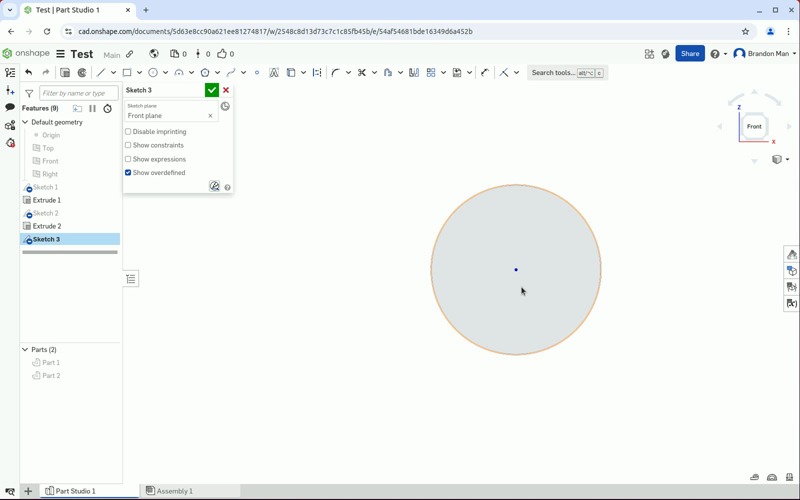
click(521, 286)
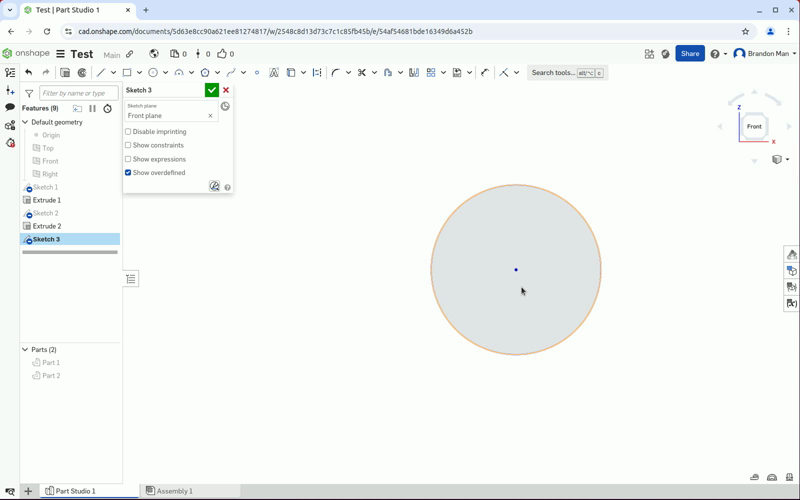
scroll(-6)
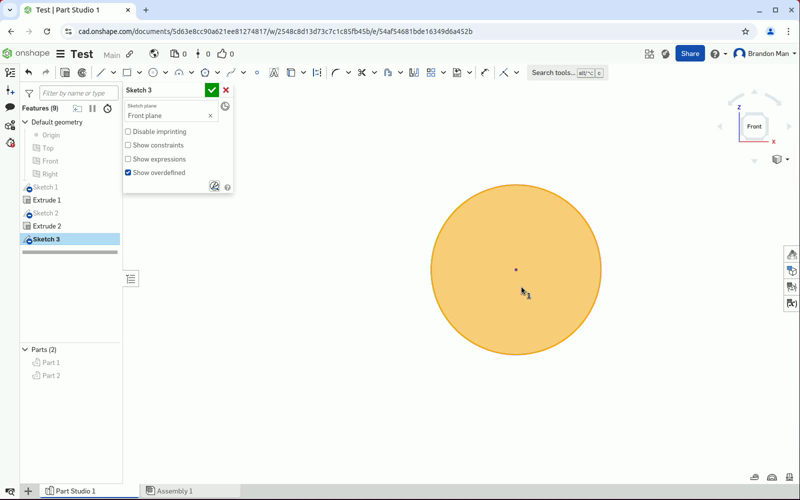
scroll(-6)
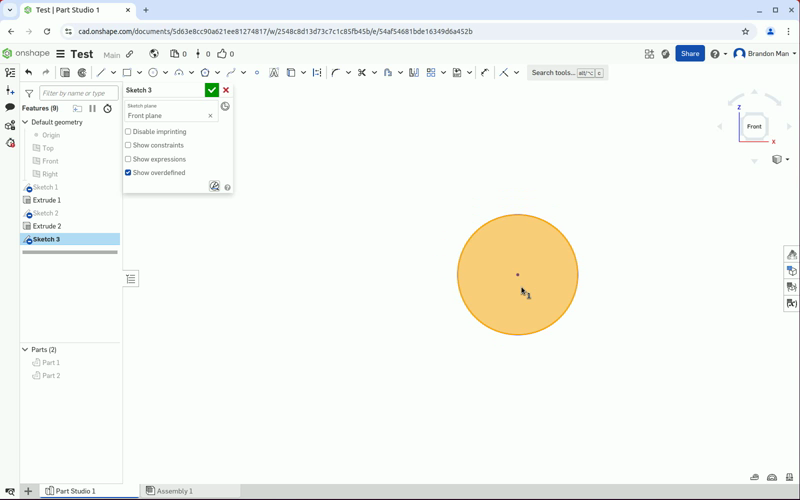
scroll(-6)
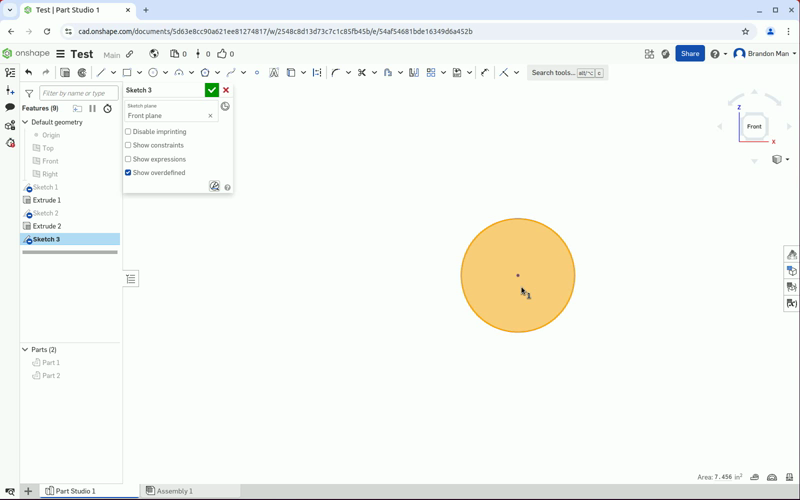
scroll(-6)
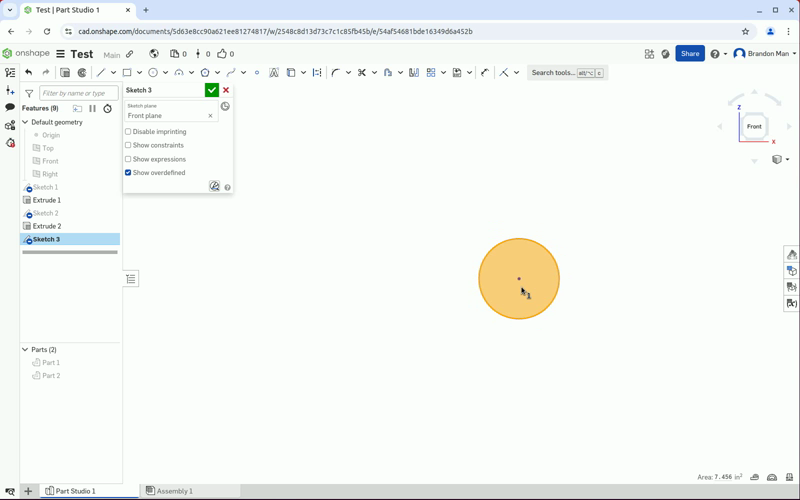
scroll(-6)
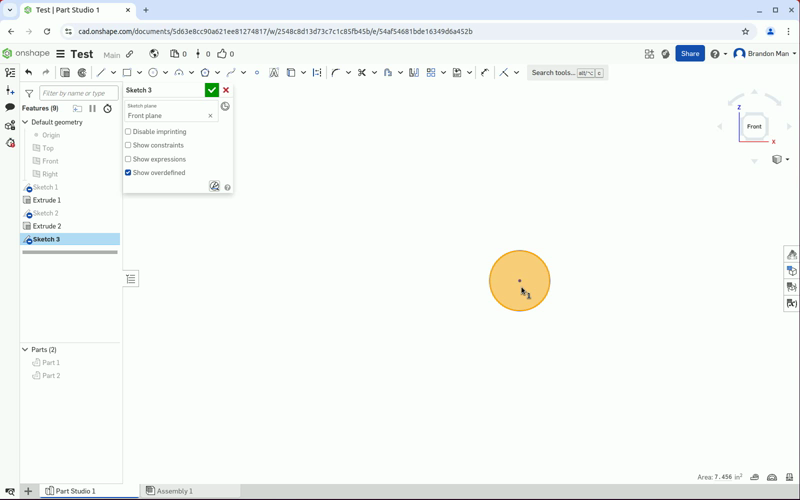
scroll(-6)
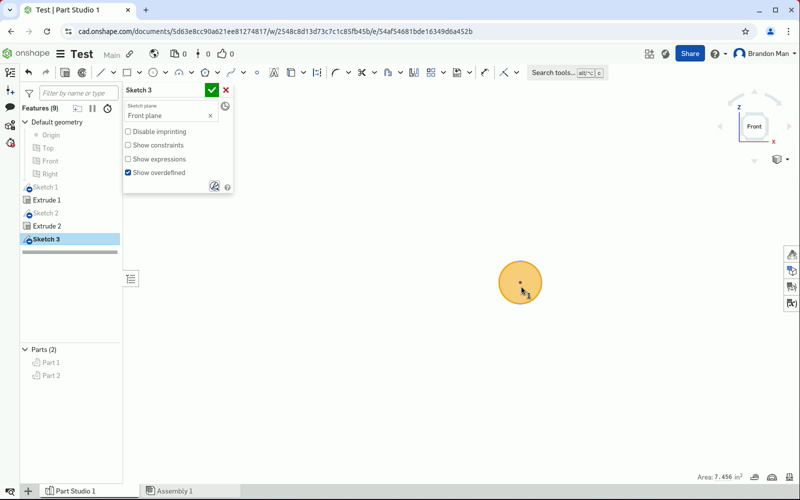
scroll(-6)
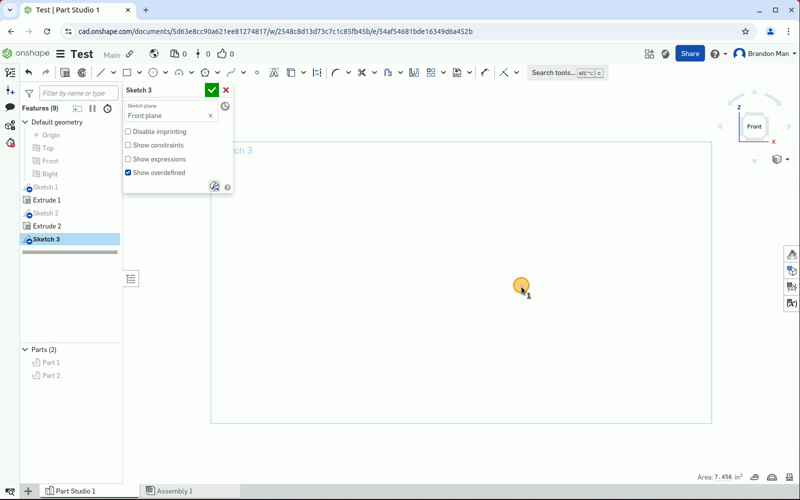
mouse_move(73, 352)
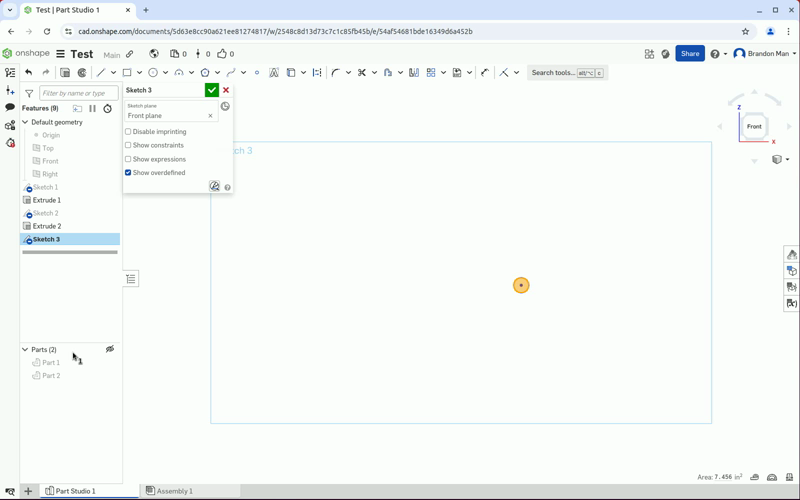
key(shift+y)
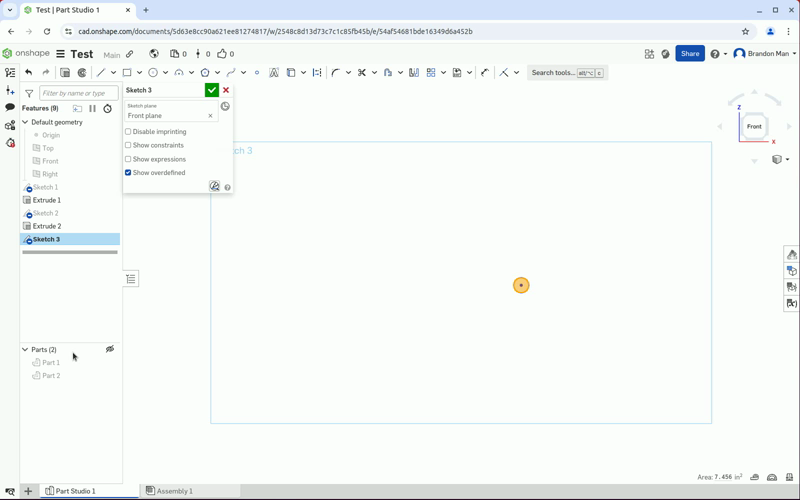
key(shift+e)
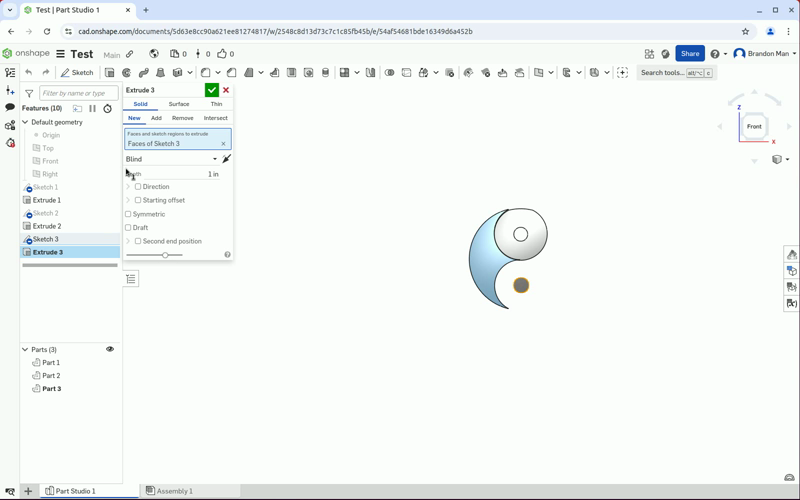
mouse_move(143, 106)
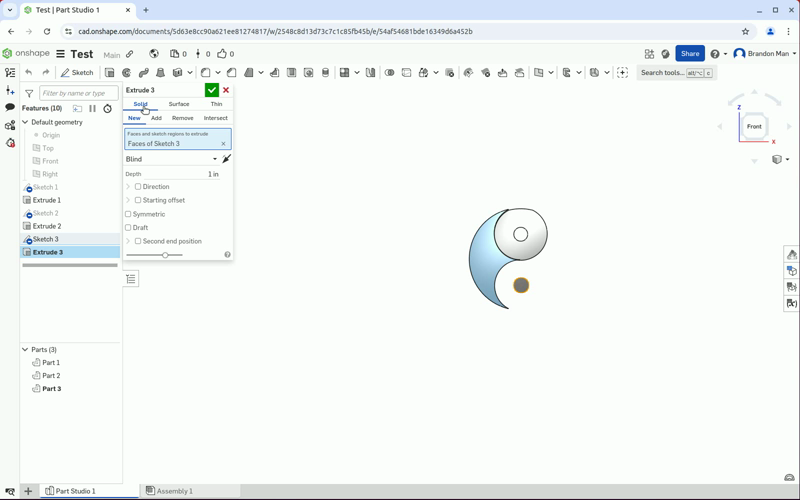
click(143, 106)
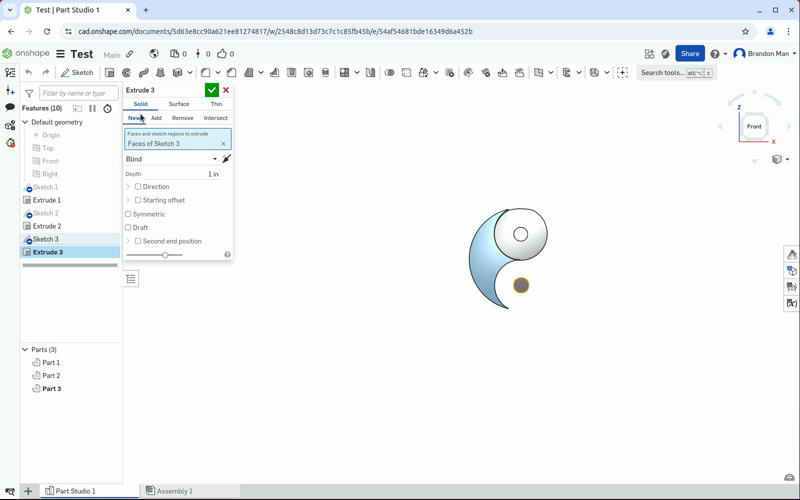
mouse_move(137, 120)
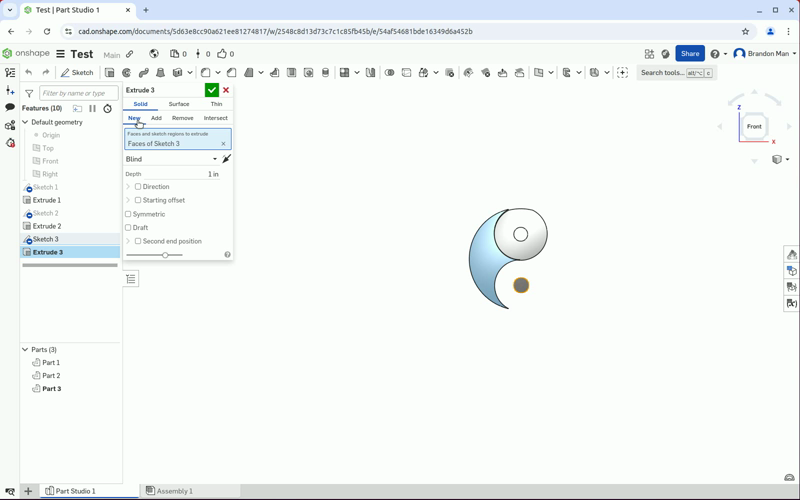
click(137, 120)
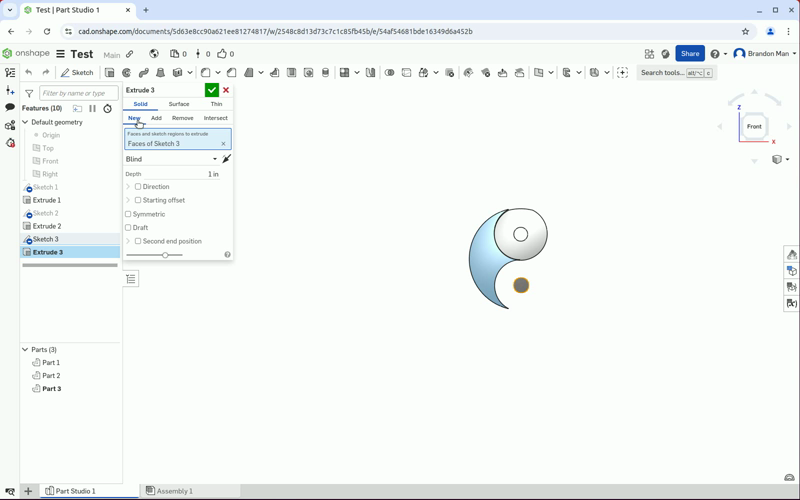
key(tab, 4)
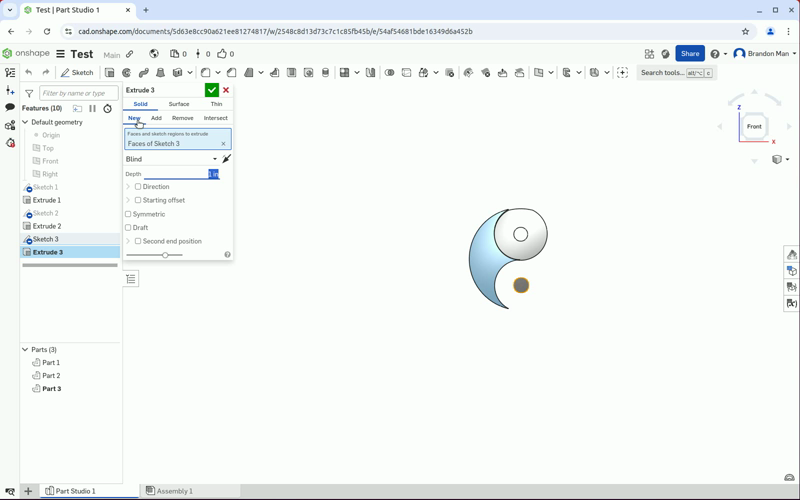
text(1.204)
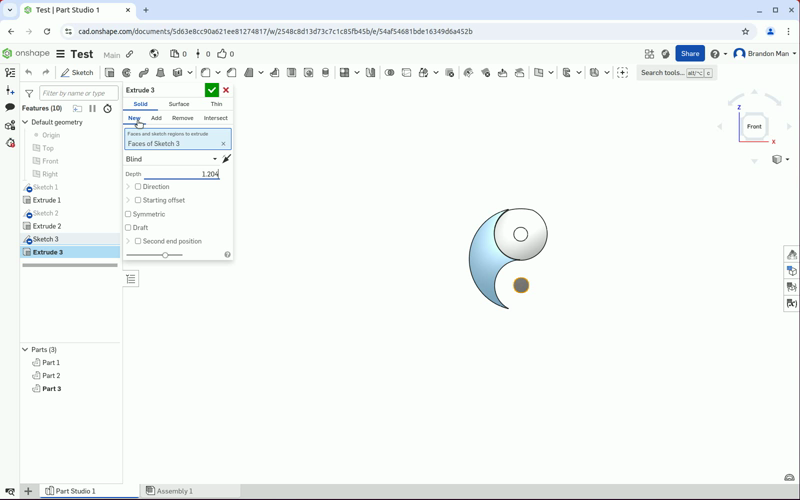
key(enter)
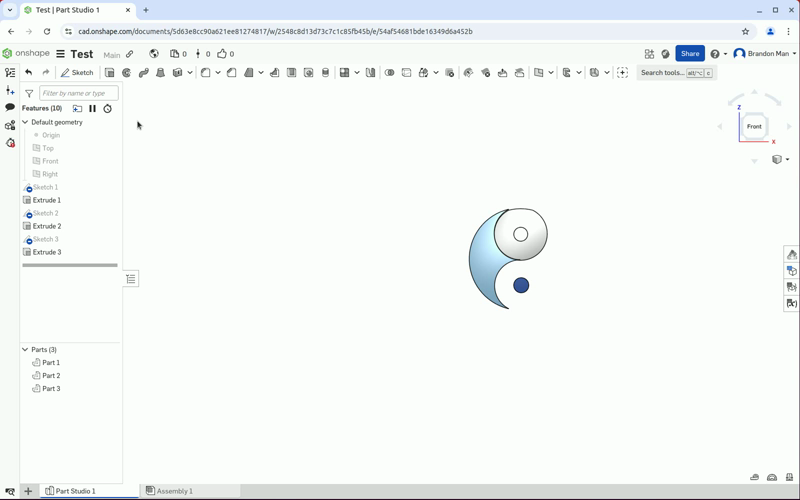
key(shift+h)
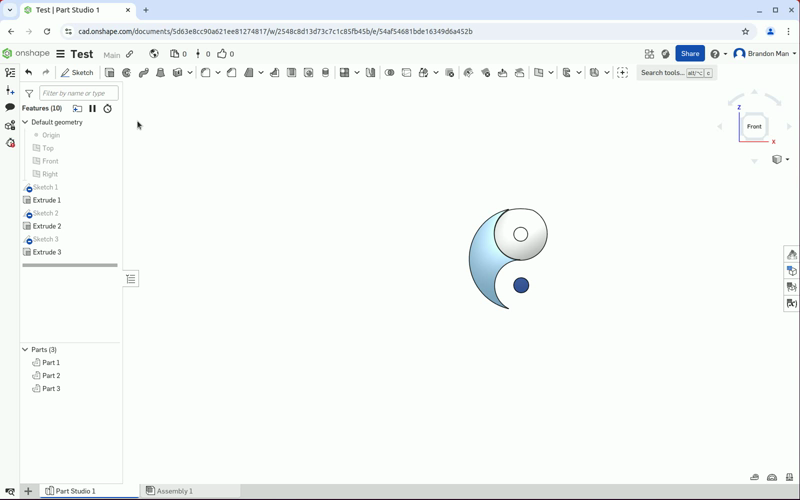
key(shift+h)
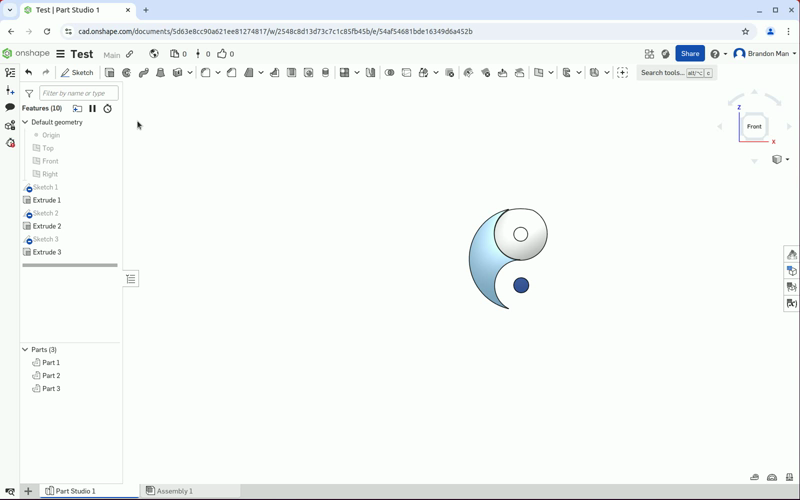
mouse_move(73, 189)
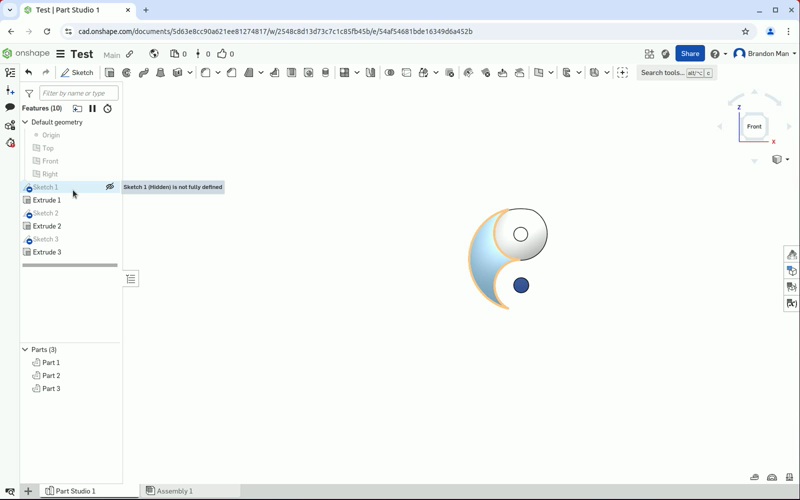
click(73, 189)
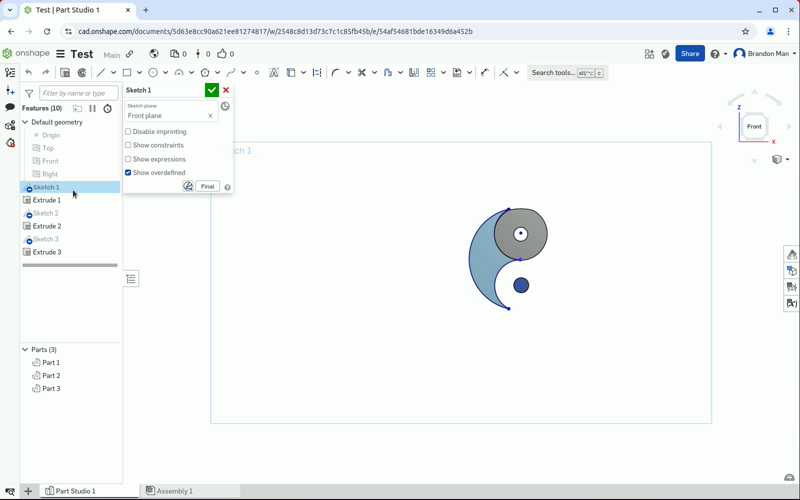
mouse_move(229, 92)
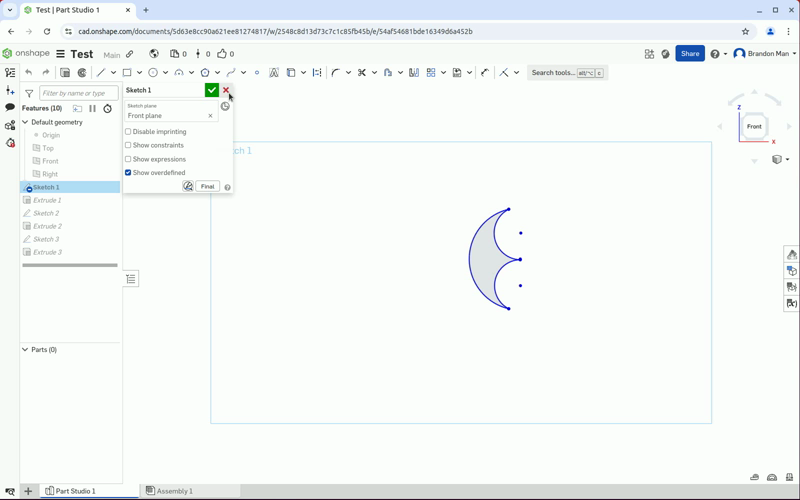
click(229, 92)
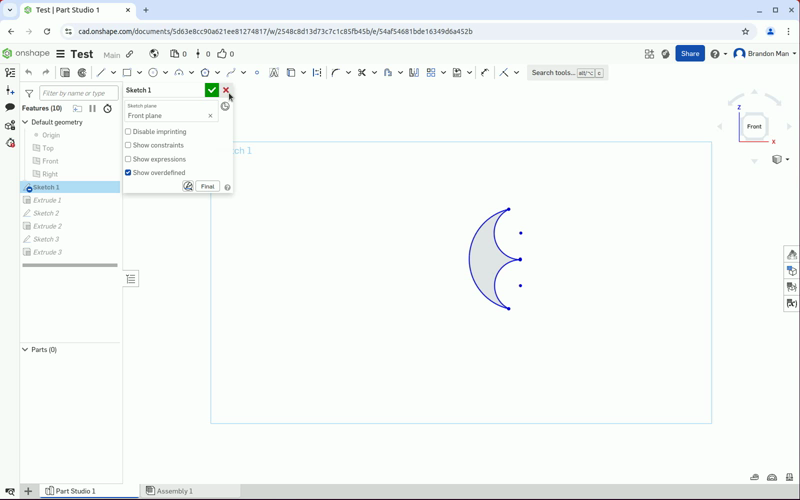
key(shift+s)
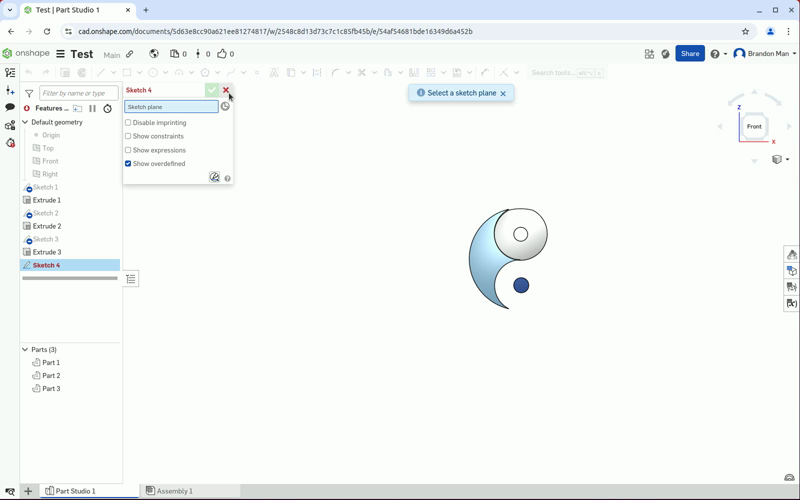
mouse_move(73, 163)
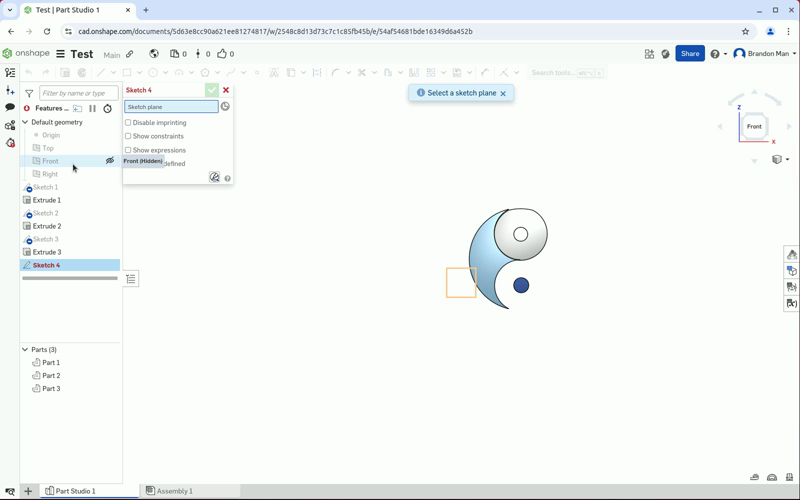
click(73, 163)
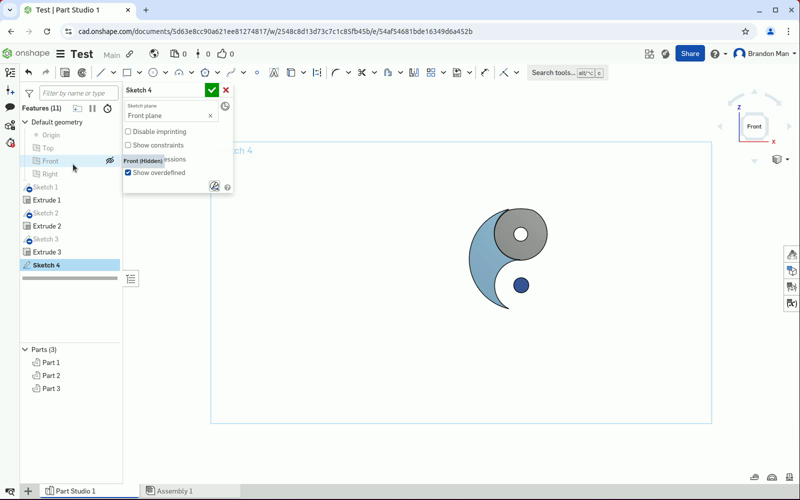
mouse_move(73, 352)
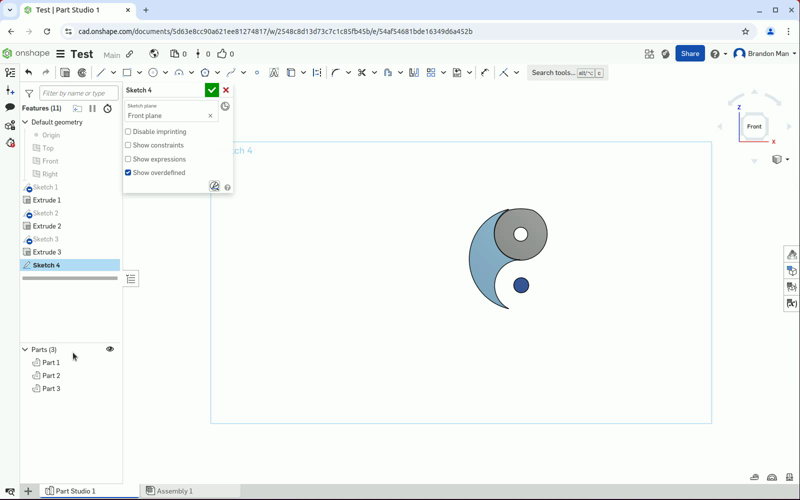
key(y)
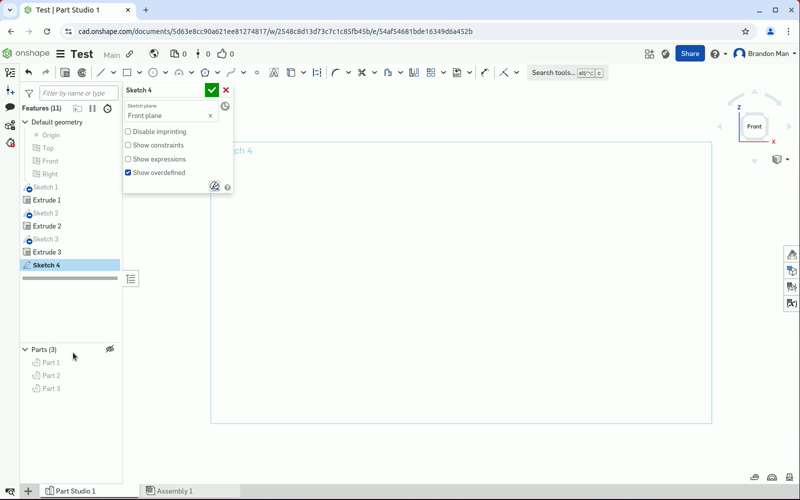
key(a)
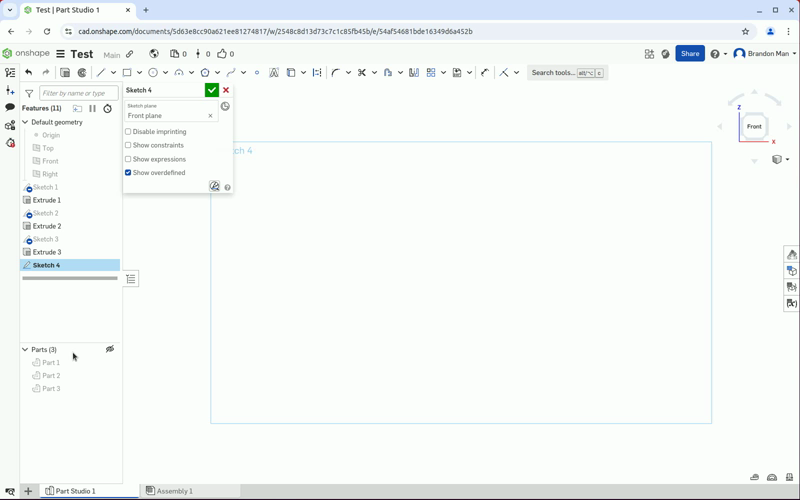
key_down(shift)
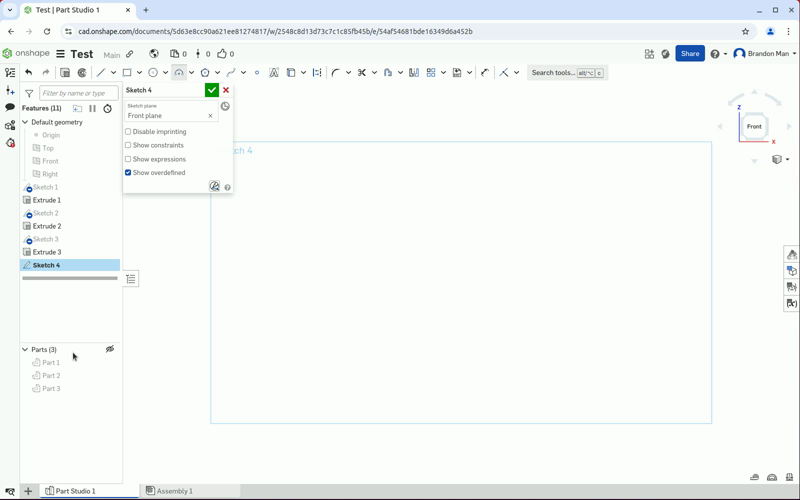
mouse_move(520, 259)
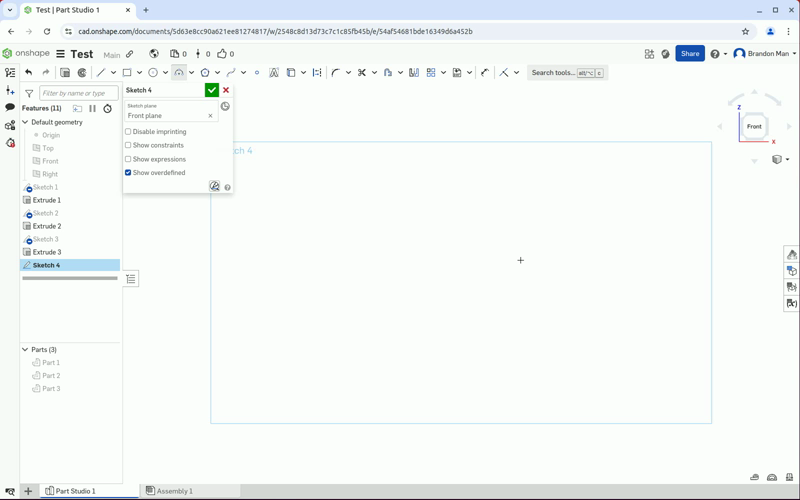
click(520, 259)
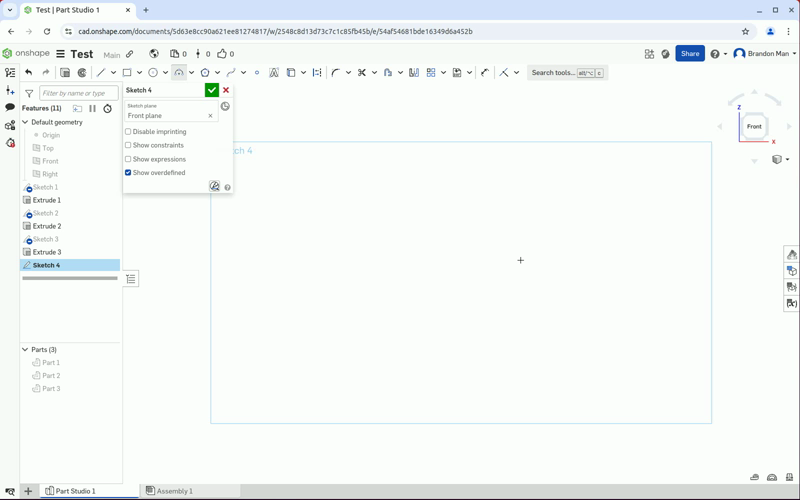
key_up(shift)
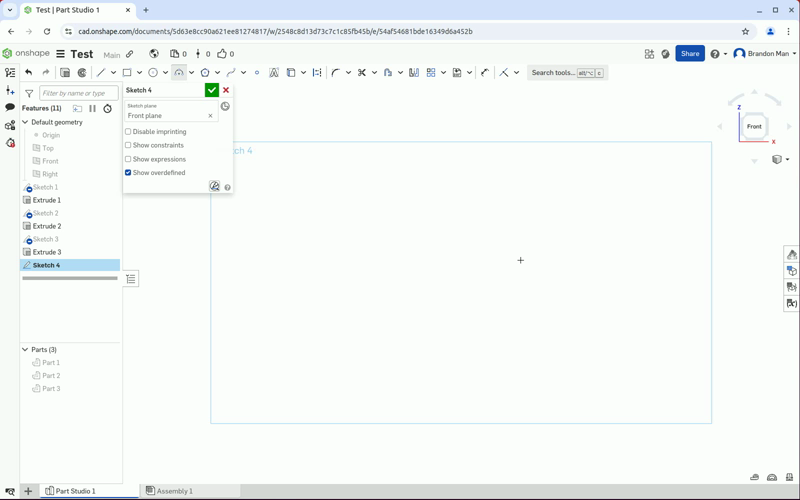
key_down(shift)
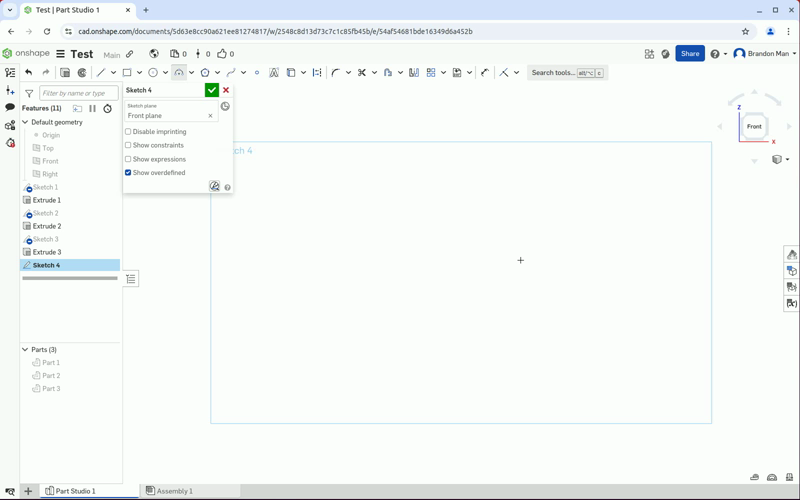
mouse_move(532, 309)
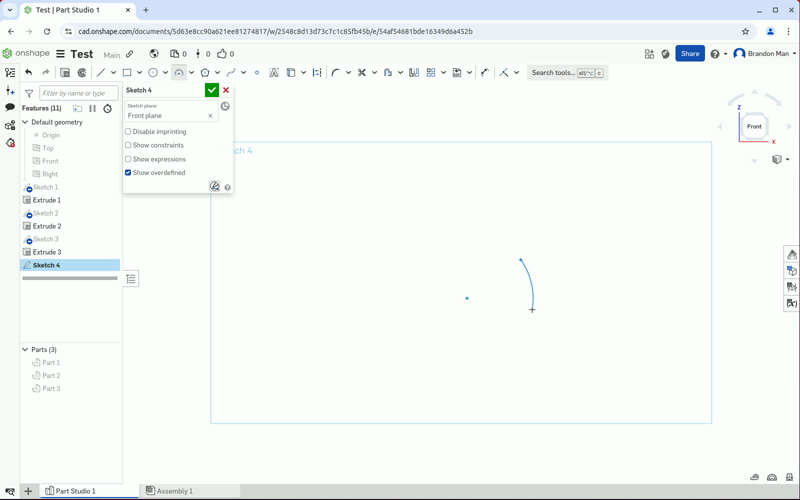
click(532, 309)
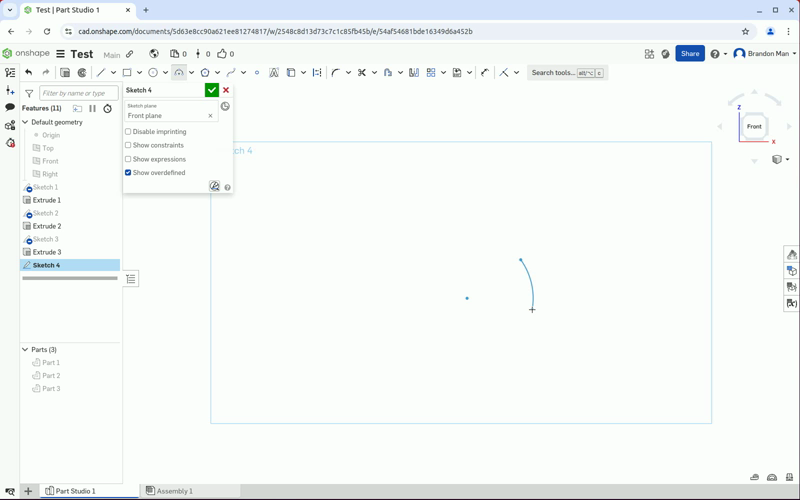
mouse_move(546, 279)
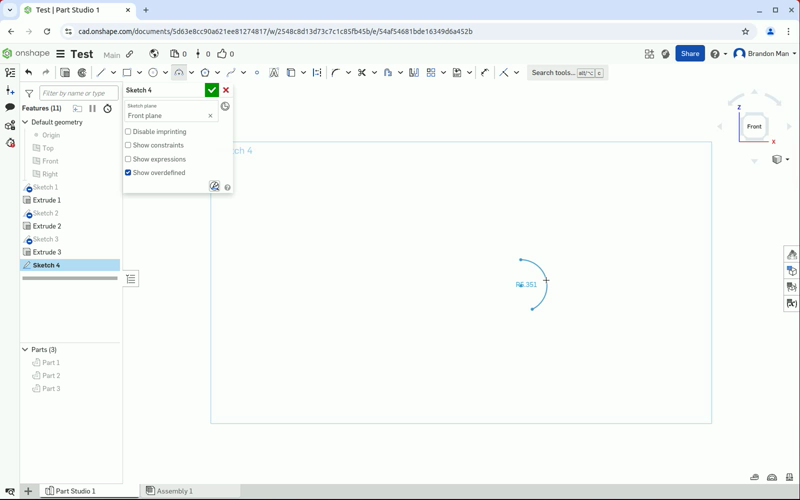
click(546, 279)
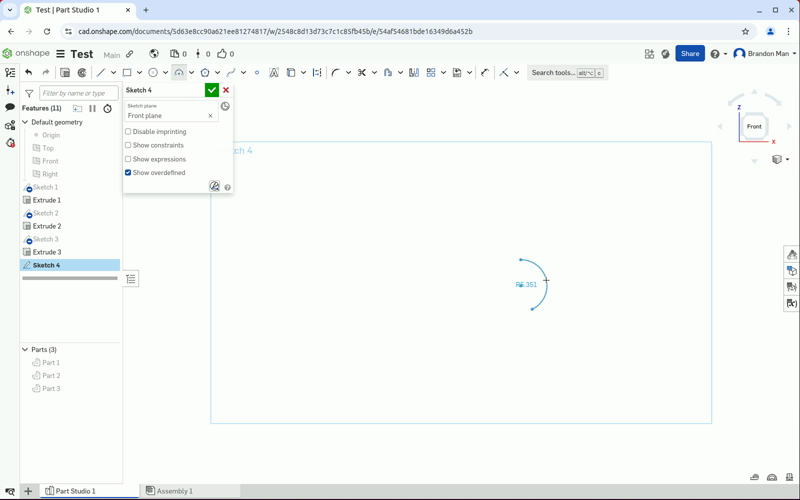
key_up(shift)
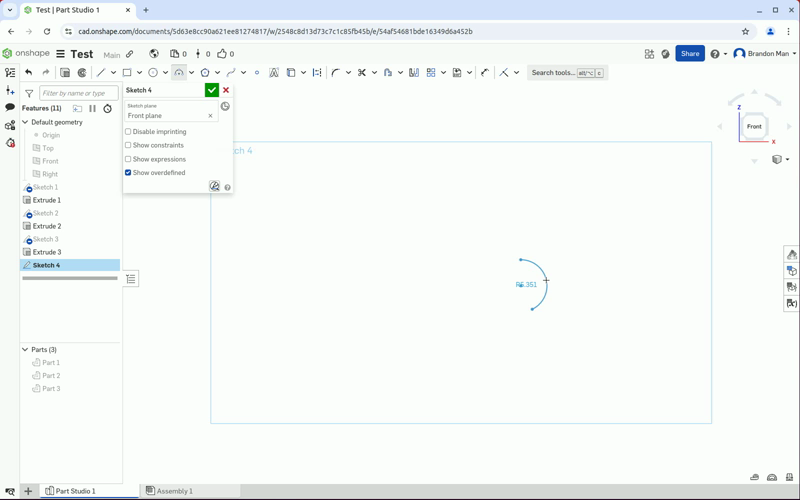
mouse_move(532, 309)
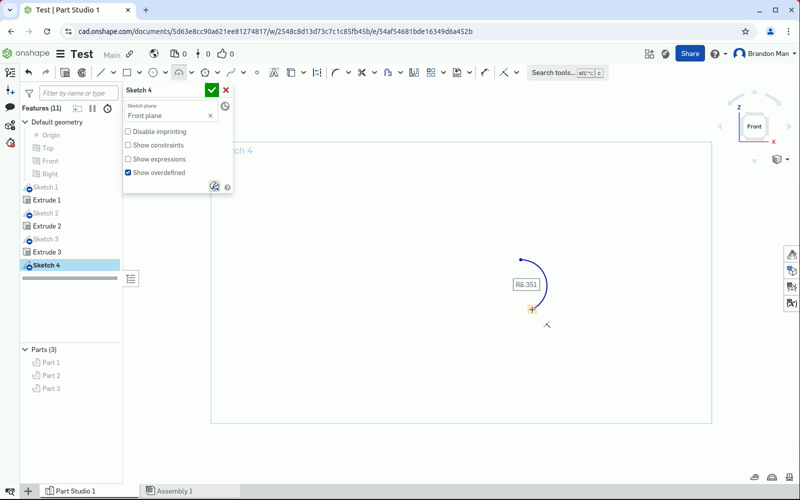
click(532, 309)
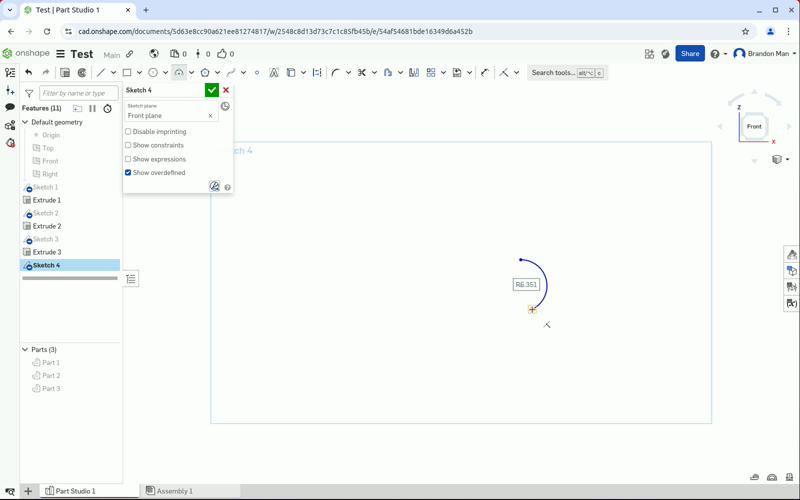
key_down(shift)
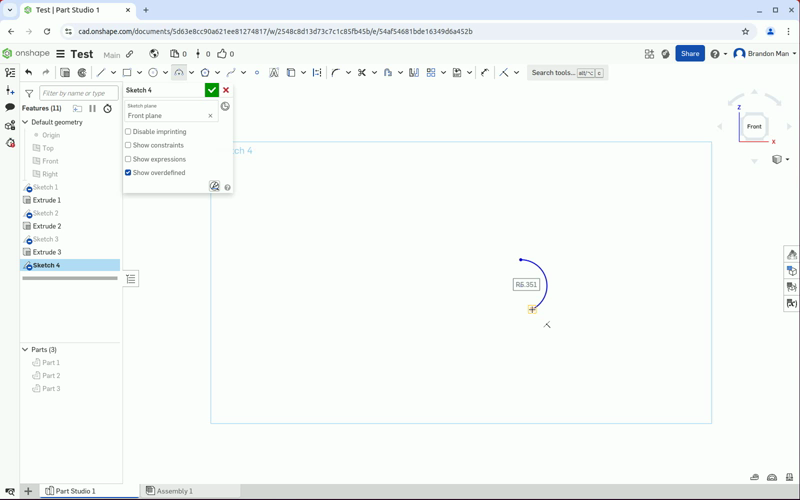
mouse_move(532, 209)
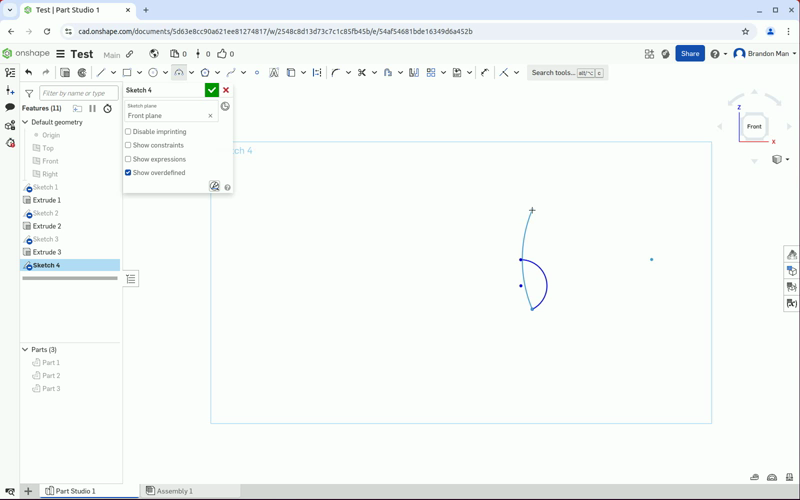
click(532, 209)
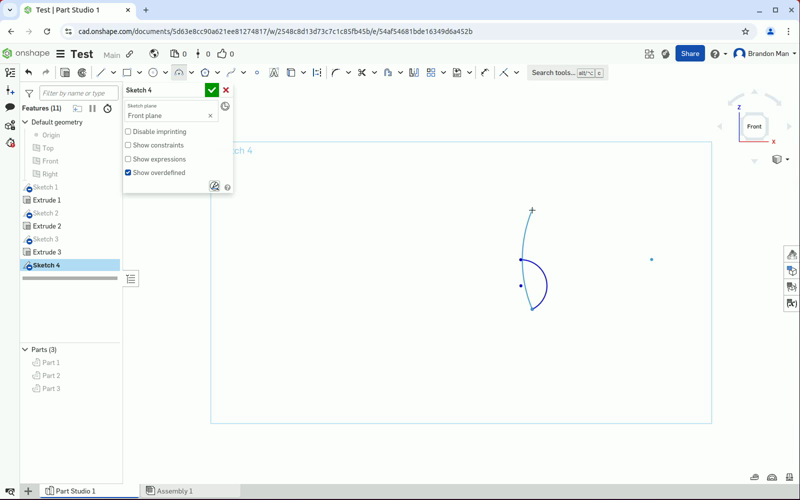
mouse_move(571, 259)
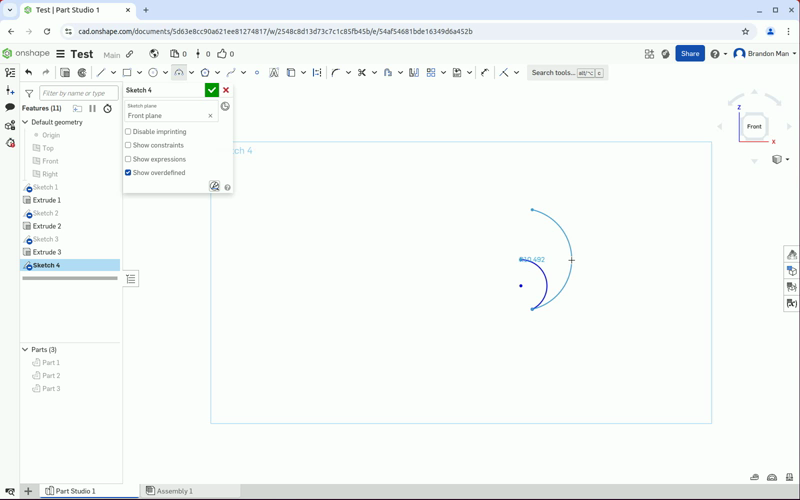
click(571, 259)
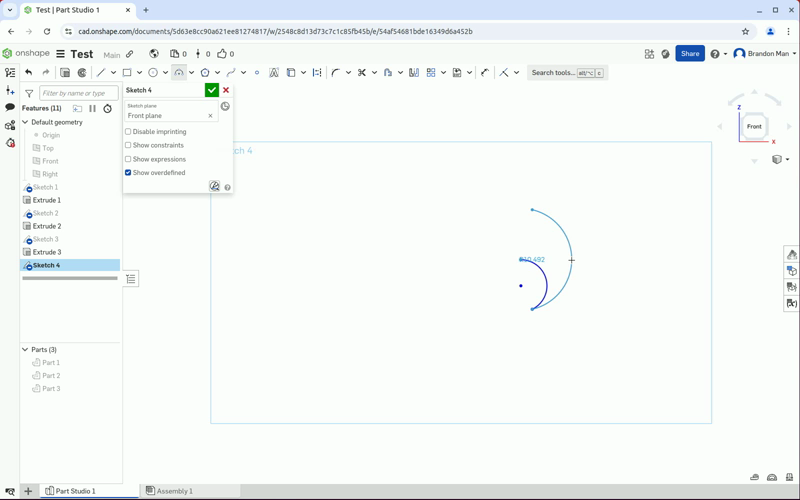
key_up(shift)
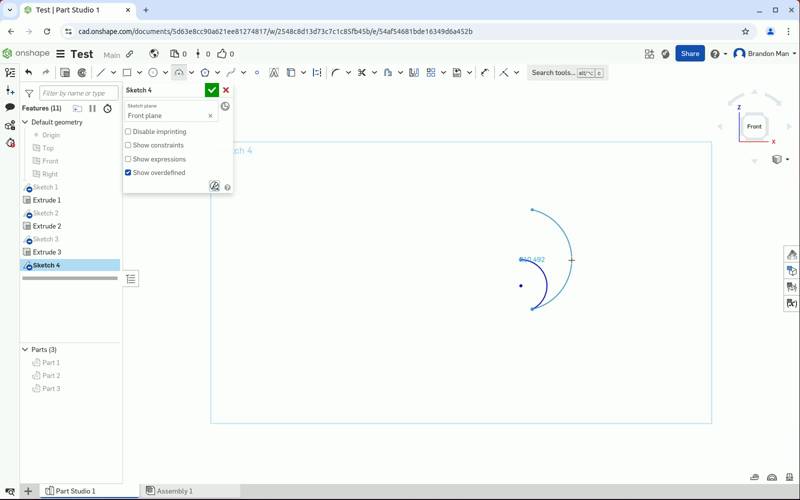
mouse_move(532, 209)
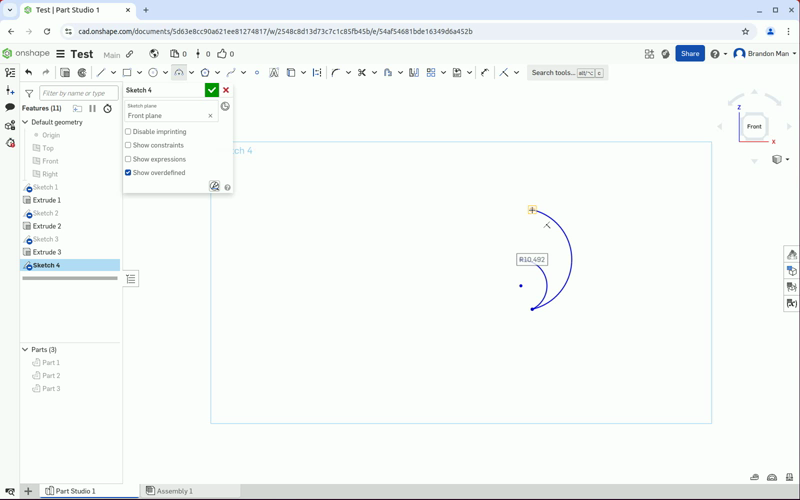
click(532, 209)
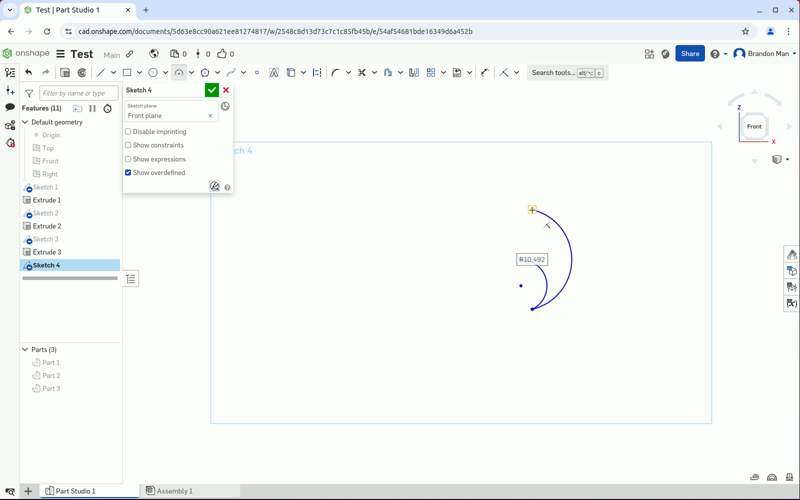
mouse_move(520, 259)
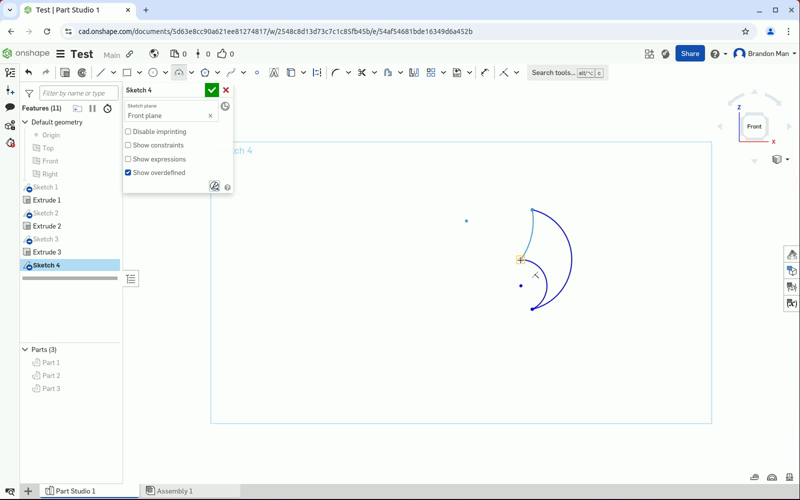
click(520, 259)
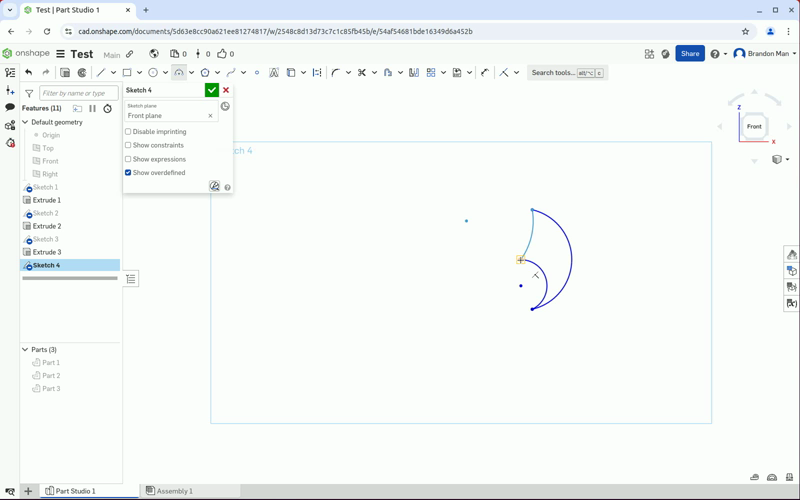
key_down(shift)
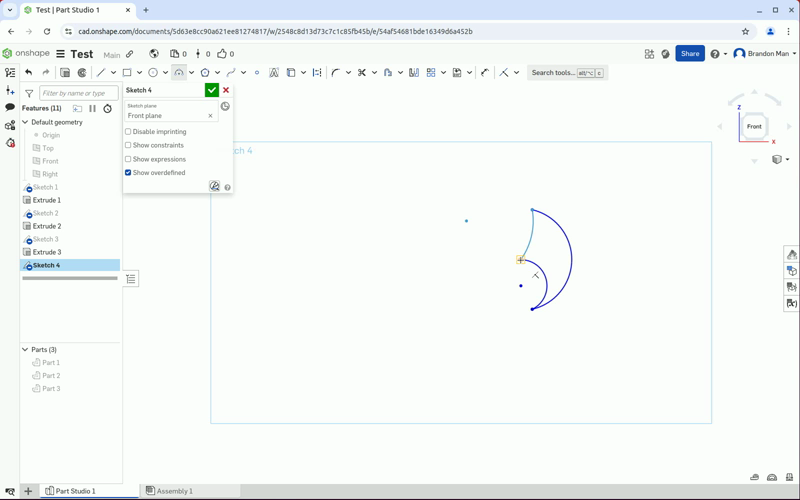
mouse_move(546, 239)
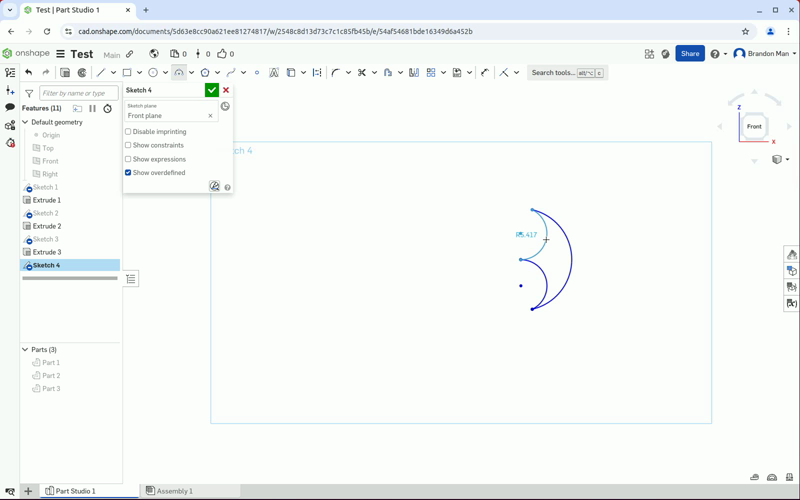
click(546, 239)
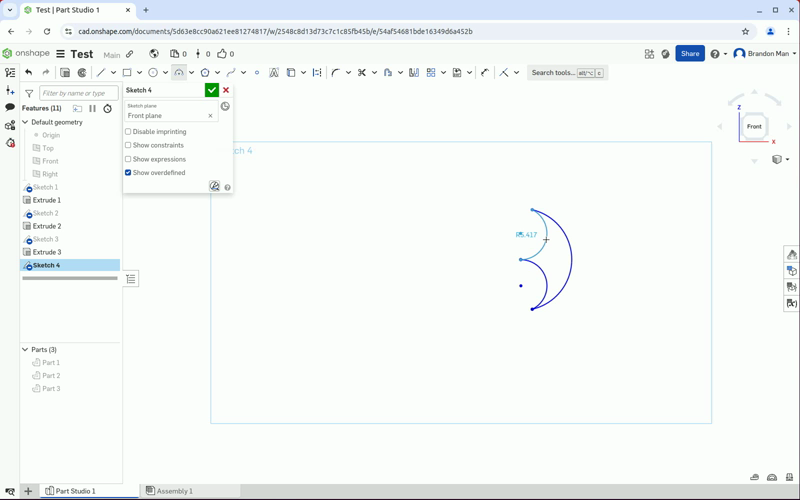
key_up(shift)
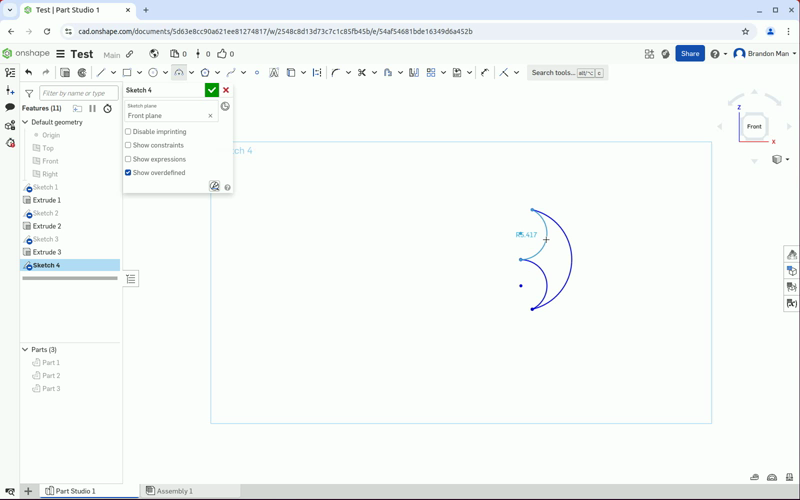
key(esc)
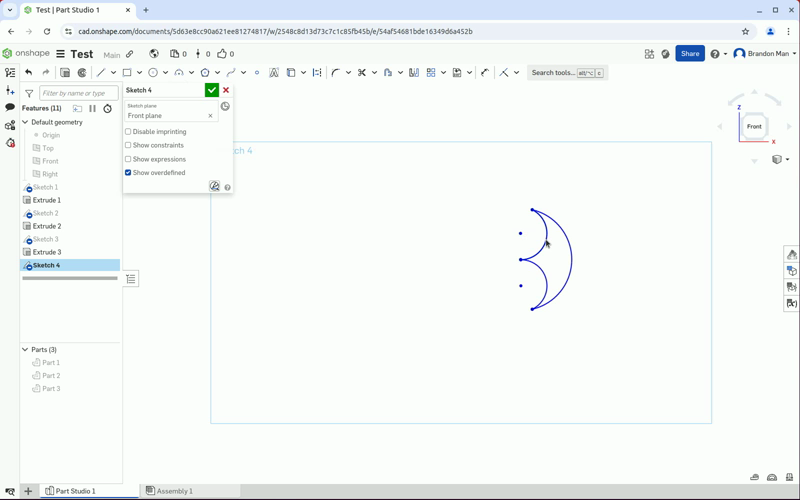
mouse_move(558, 282)
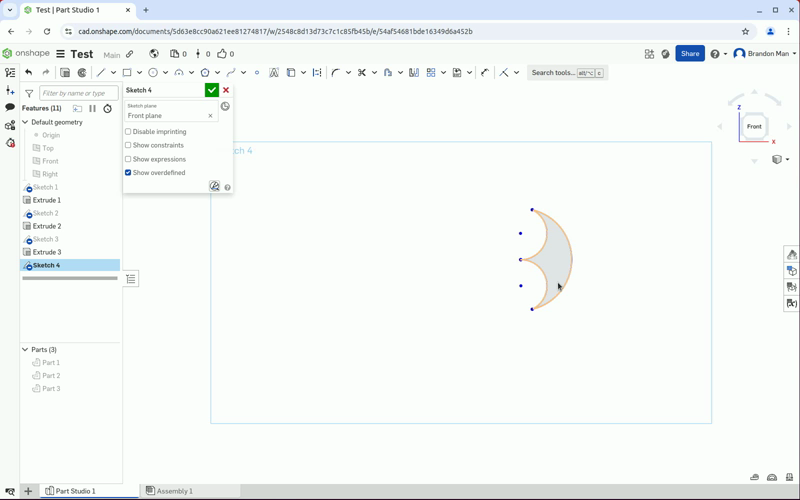
click(558, 282)
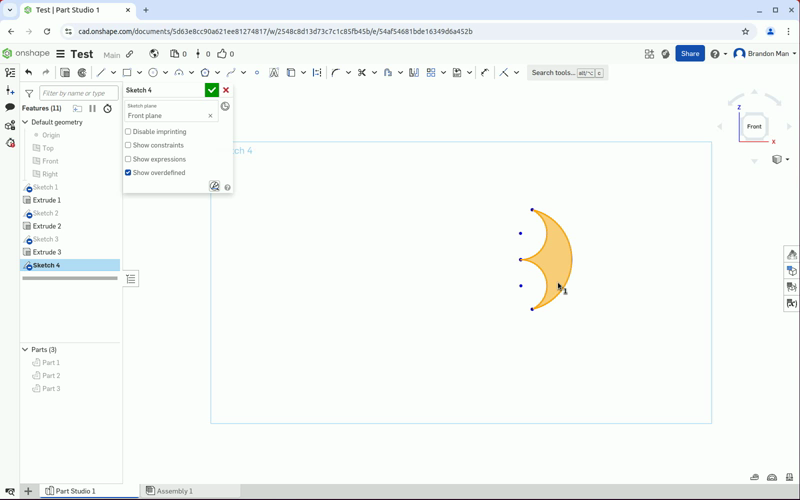
mouse_move(73, 352)
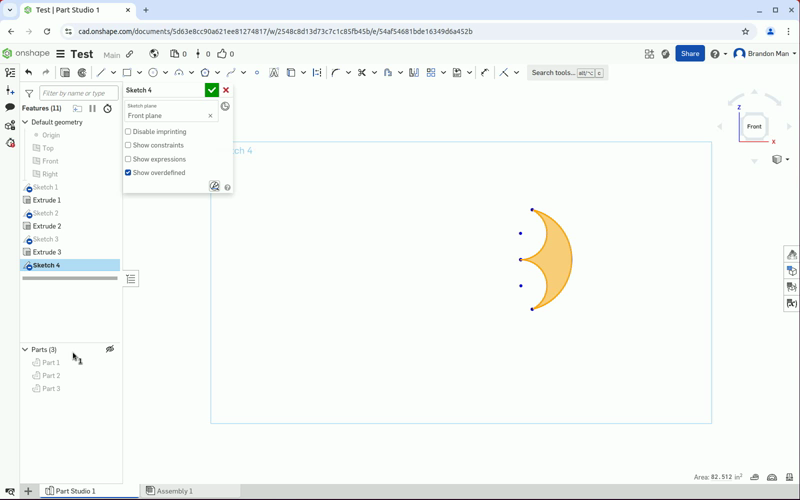
key(shift+y)
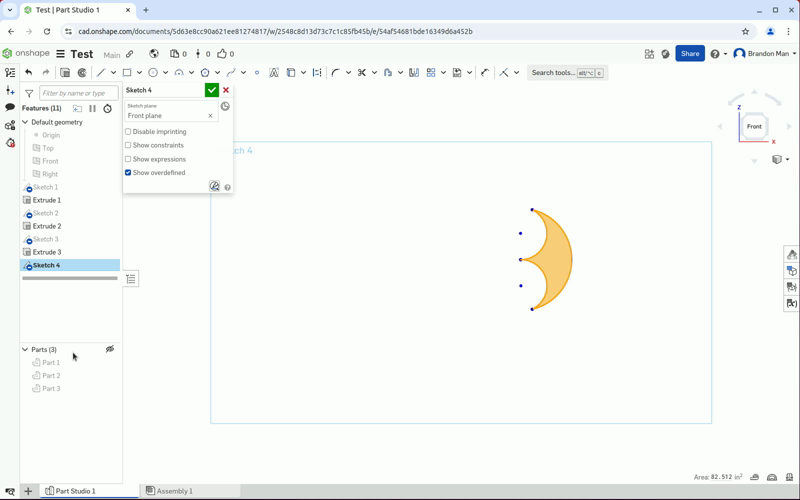
key(shift+e)
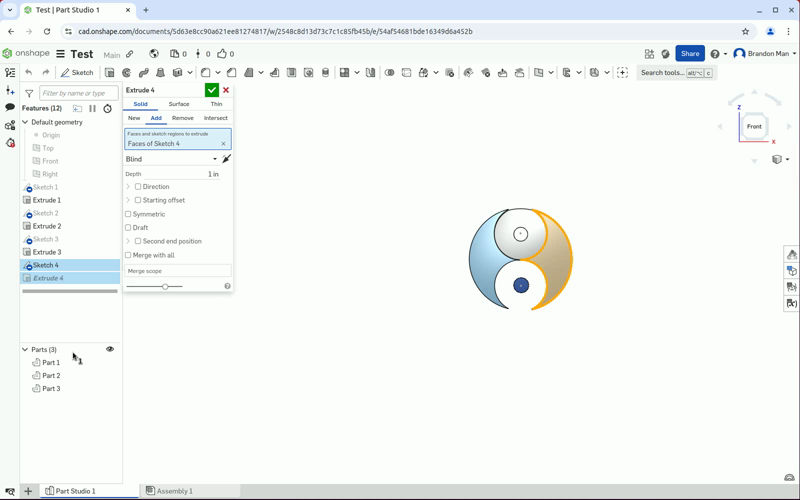
mouse_move(143, 106)
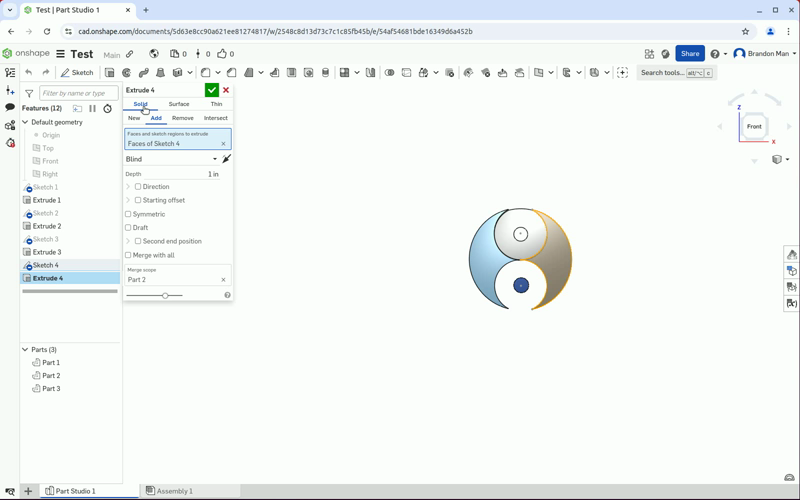
click(143, 106)
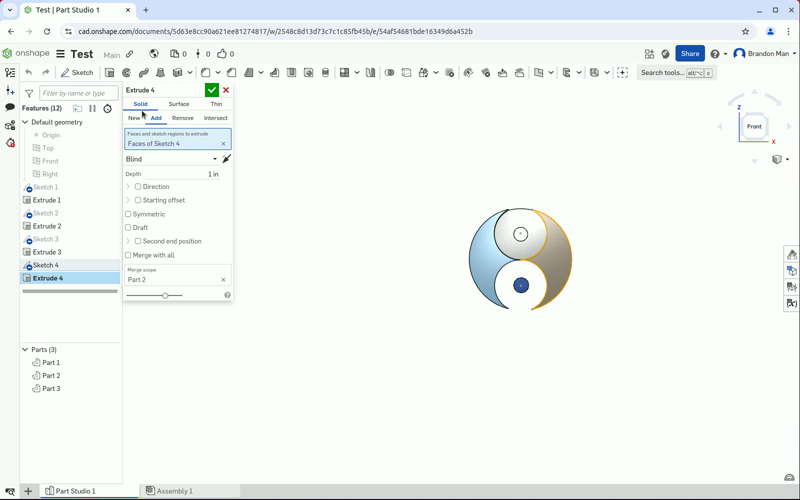
mouse_move(137, 120)
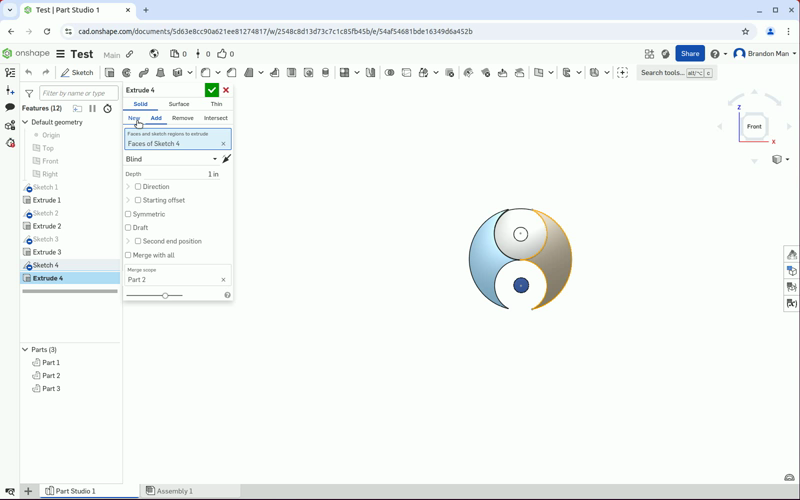
click(137, 120)
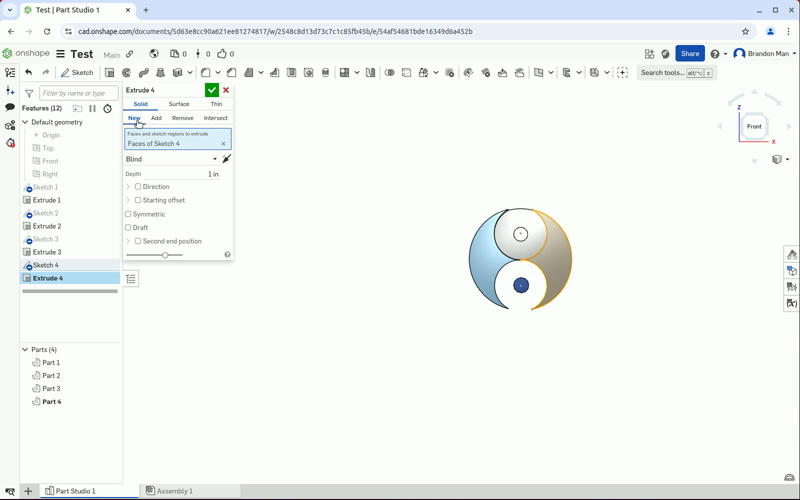
key(tab, 4)
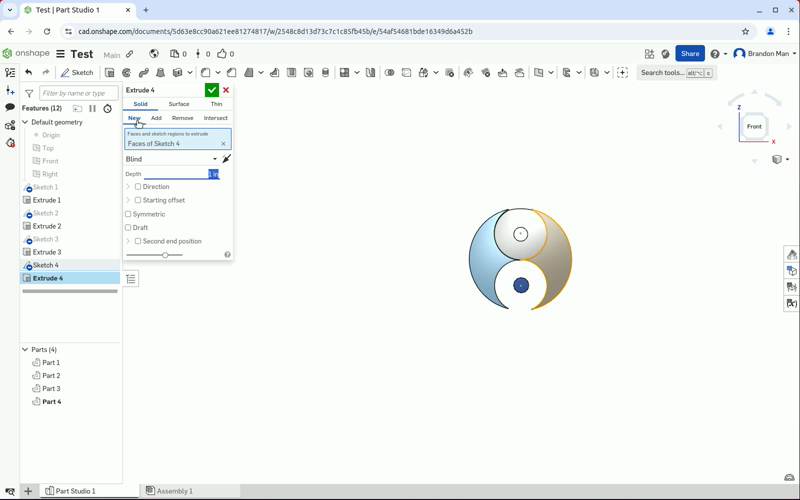
text(1.204)
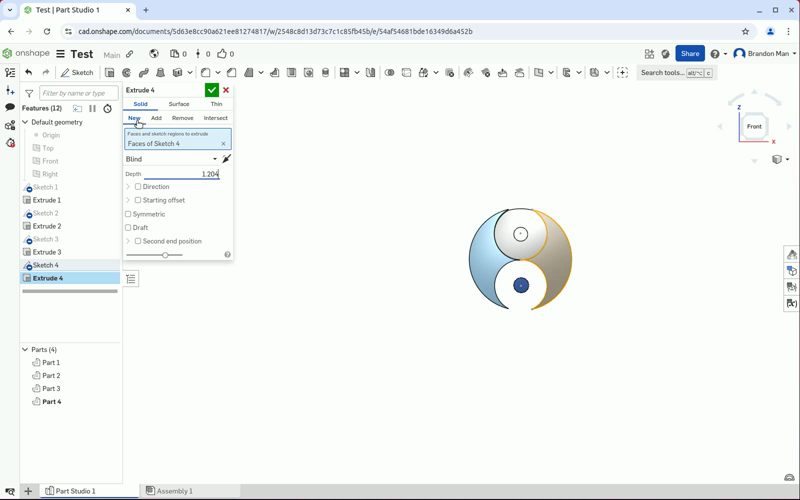
key(enter)
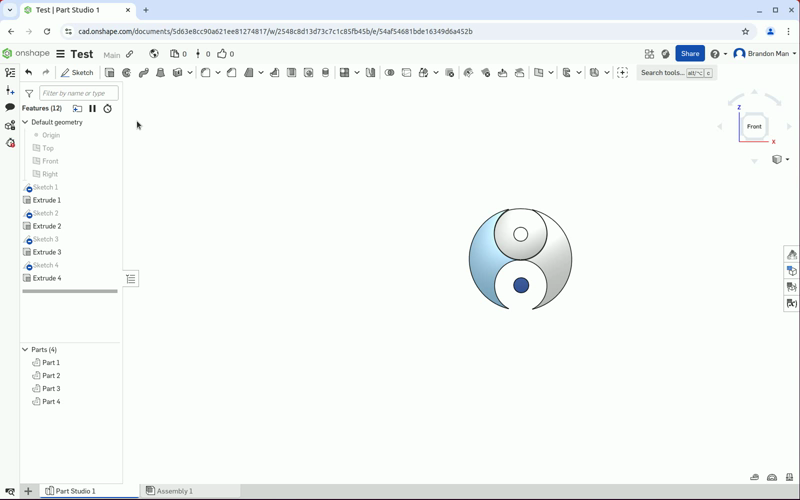
key(shift+h)
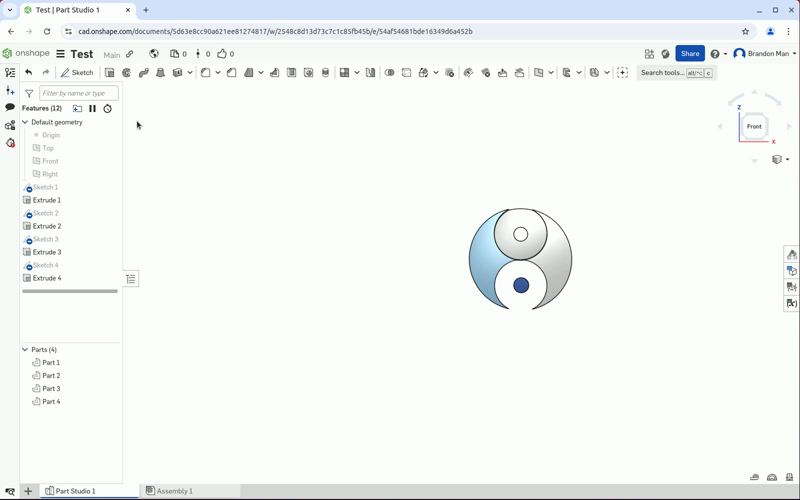
key(shift+h)
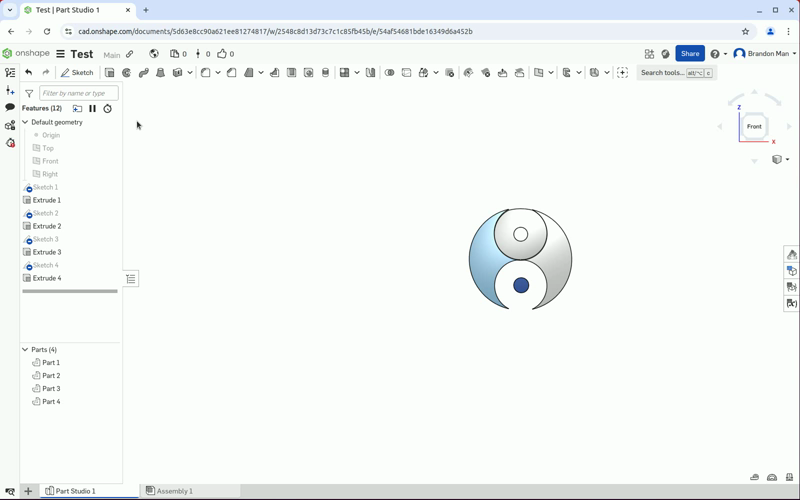
mouse_move(73, 189)
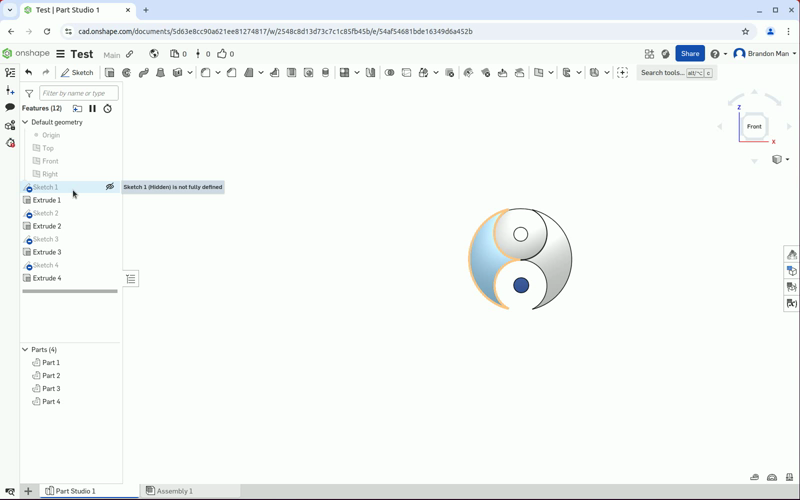
click(73, 189)
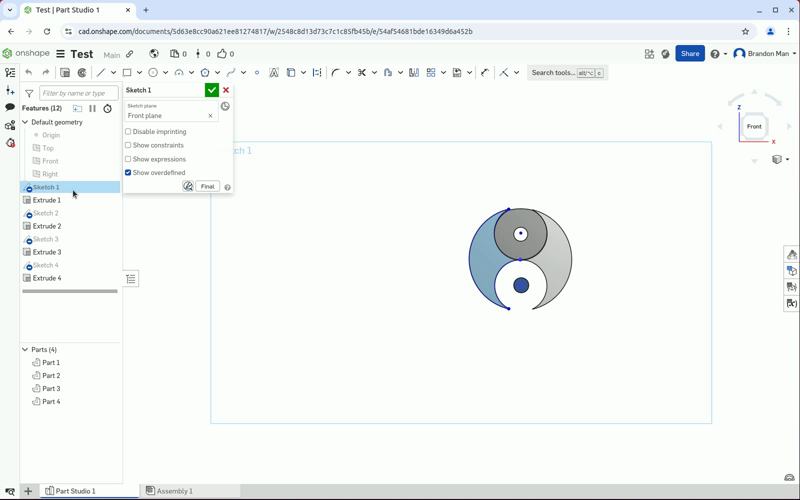
mouse_move(229, 92)
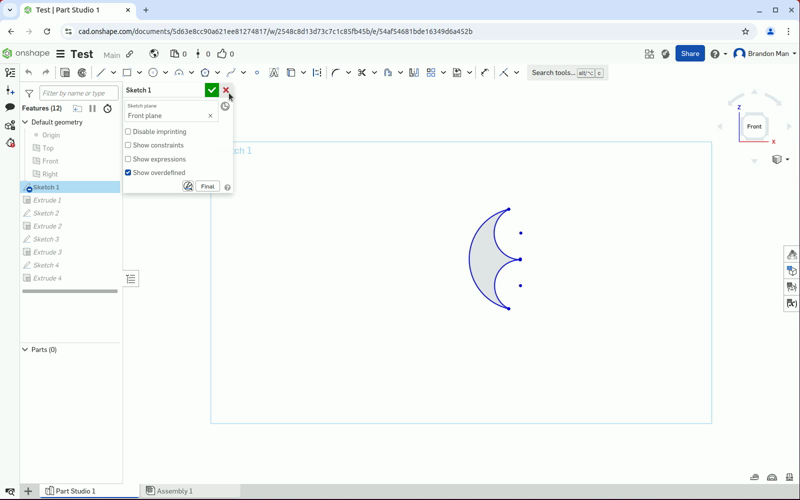
click(229, 92)
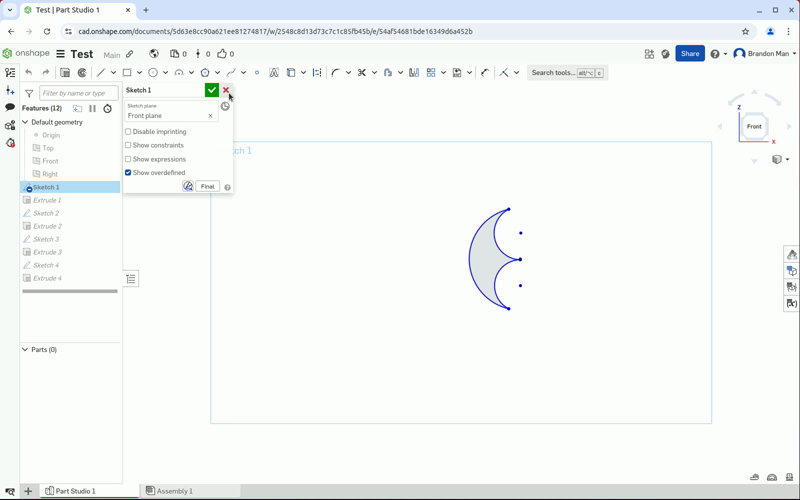
key(shift+s)
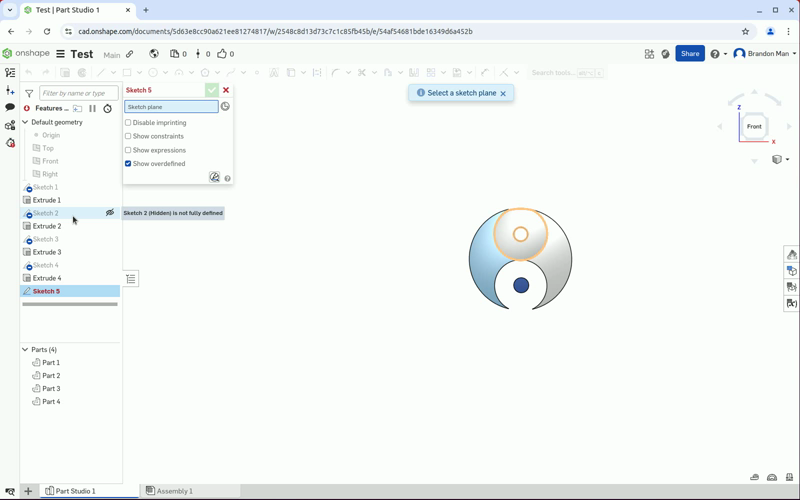
scroll(3)
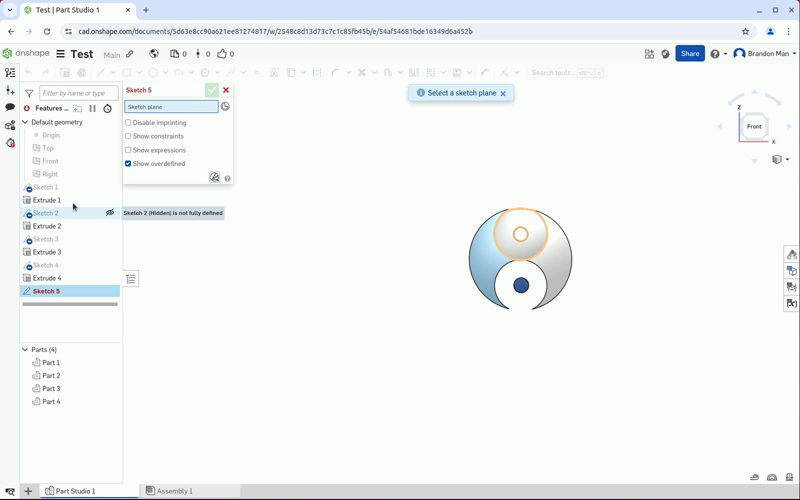
mouse_move(73, 163)
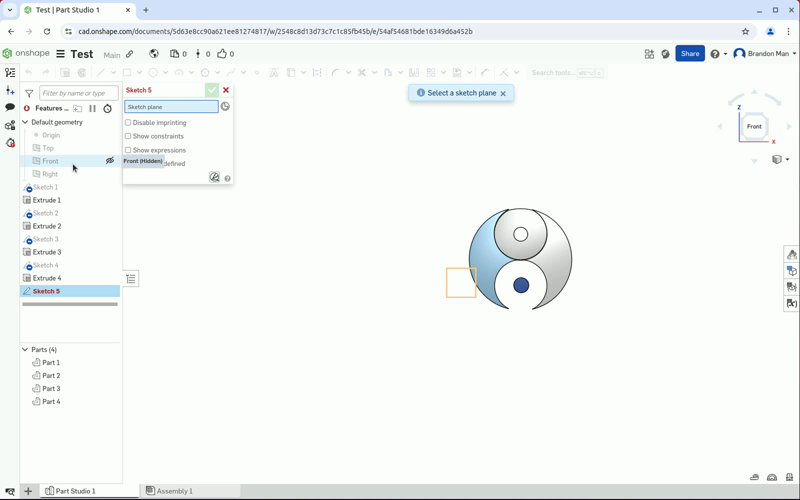
click(73, 163)
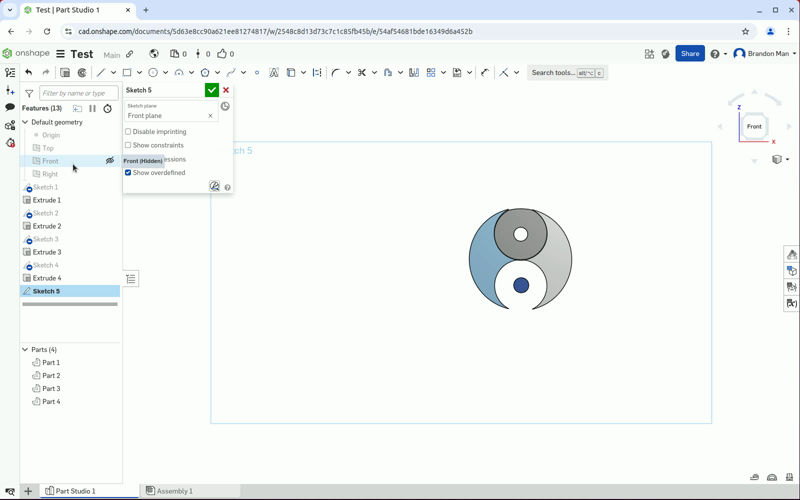
mouse_move(73, 352)
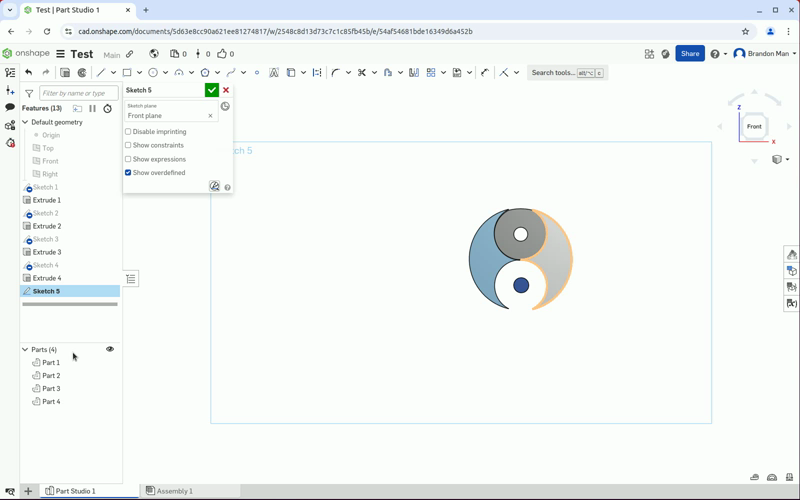
key(y)
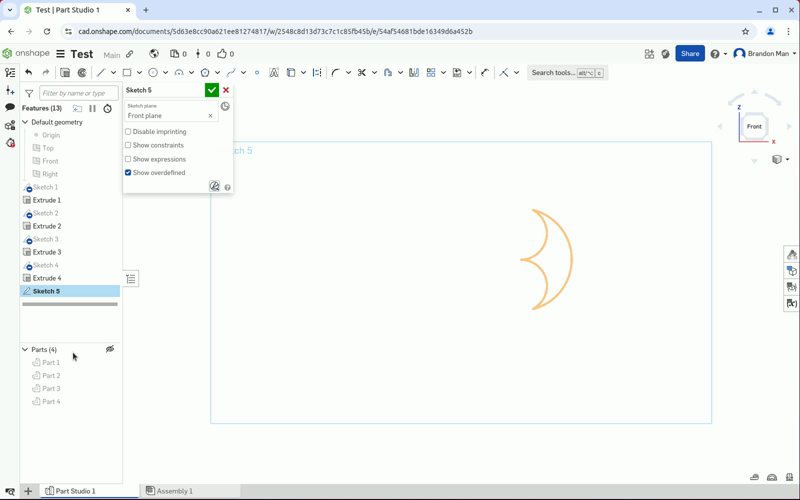
key(a)
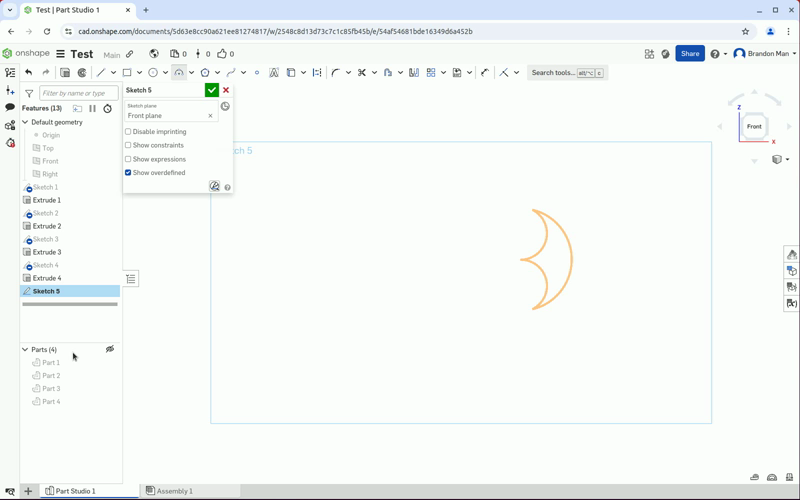
key_down(shift)
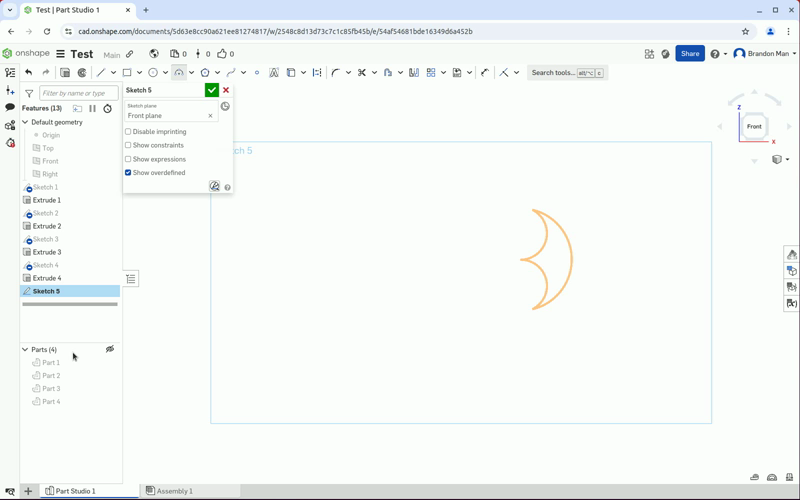
mouse_move(508, 308)
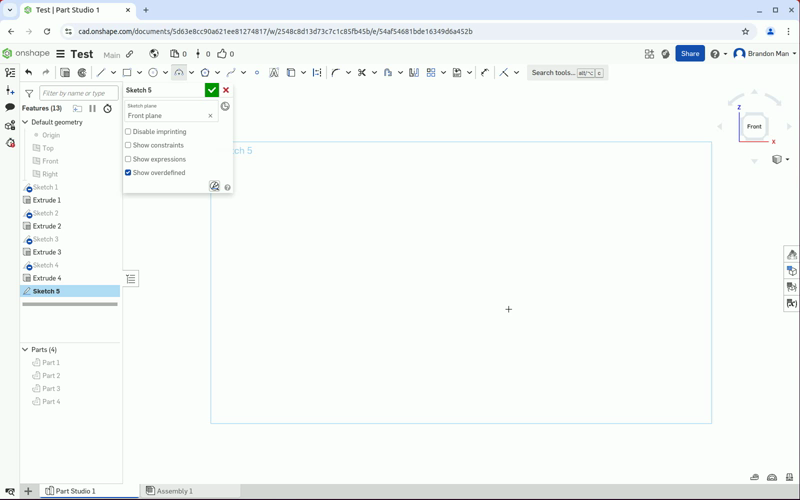
click(508, 308)
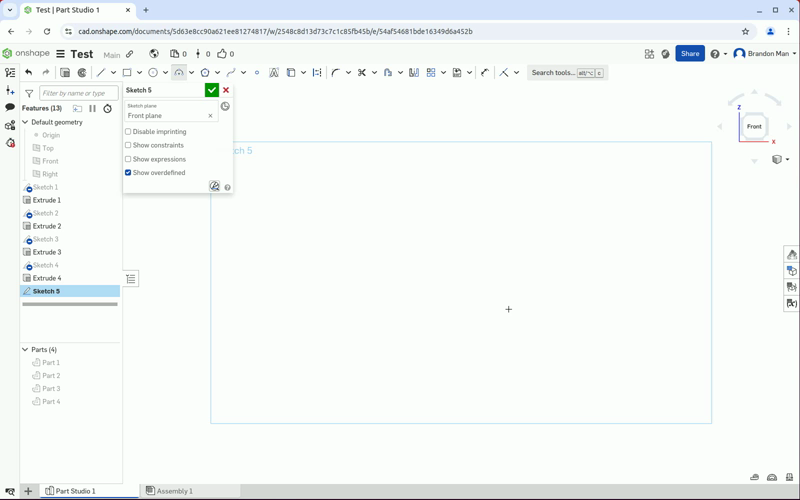
key_up(shift)
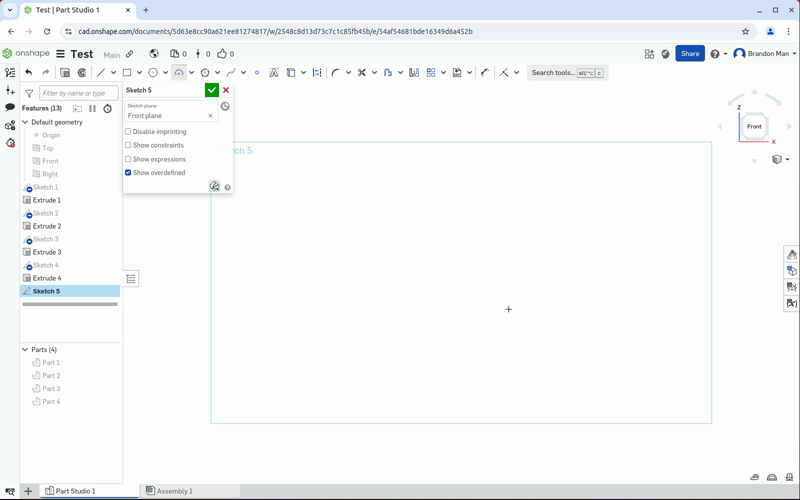
key_down(shift)
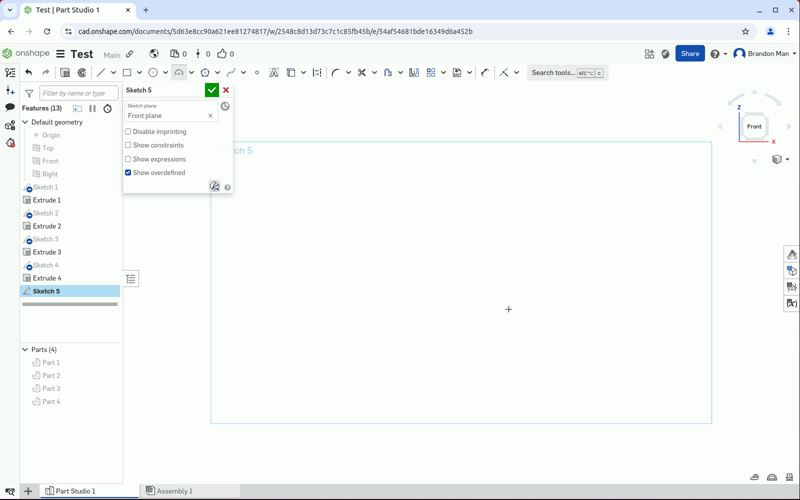
mouse_move(532, 308)
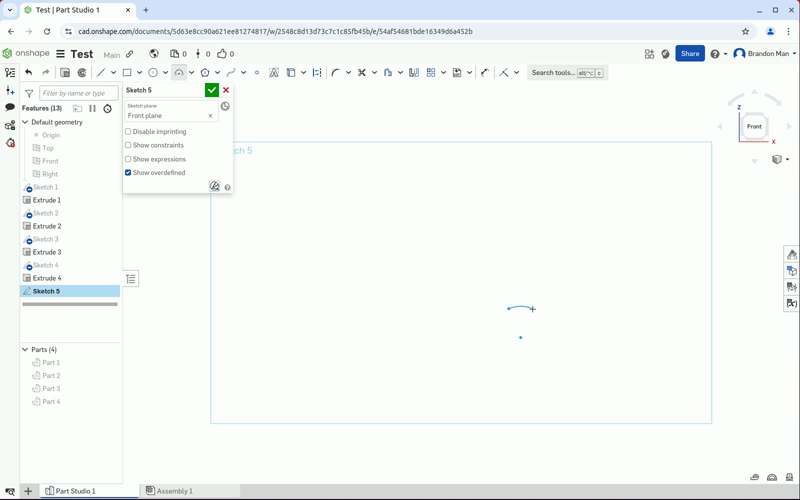
click(532, 308)
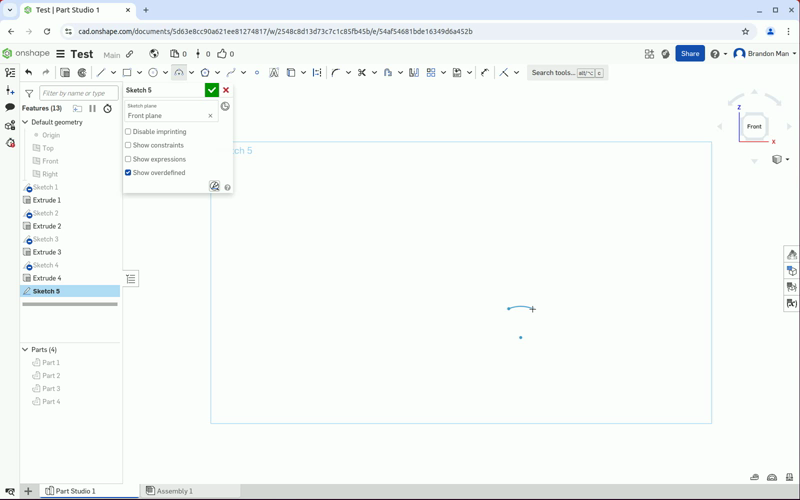
mouse_move(520, 310)
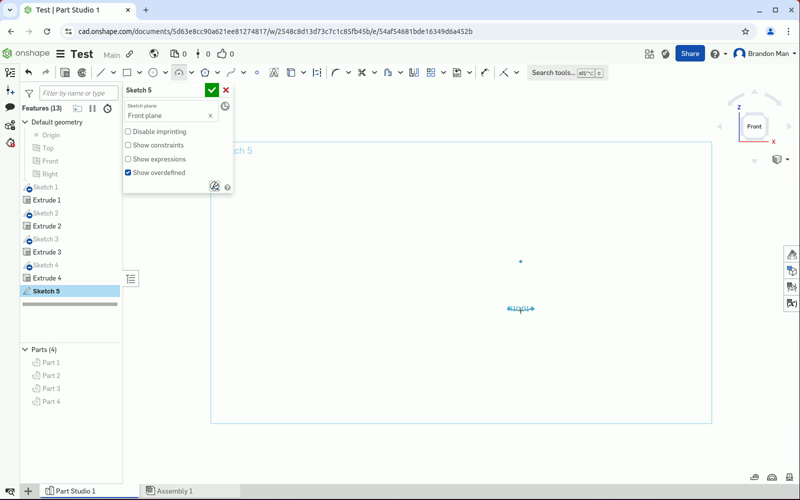
click(520, 310)
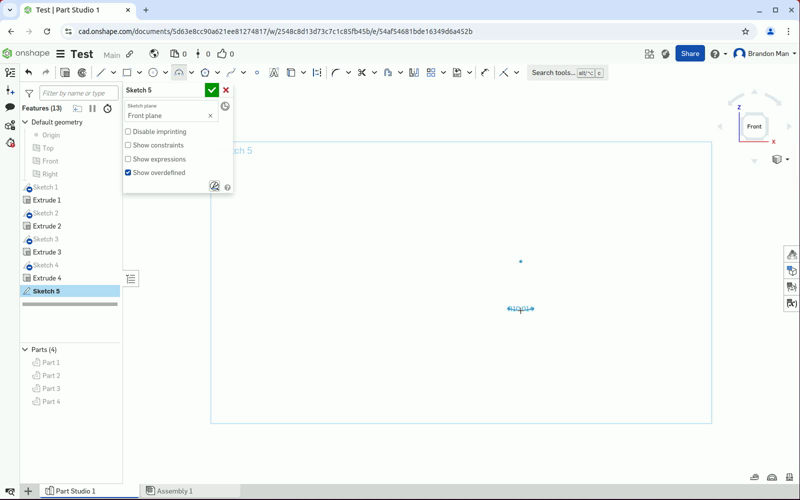
key_up(shift)
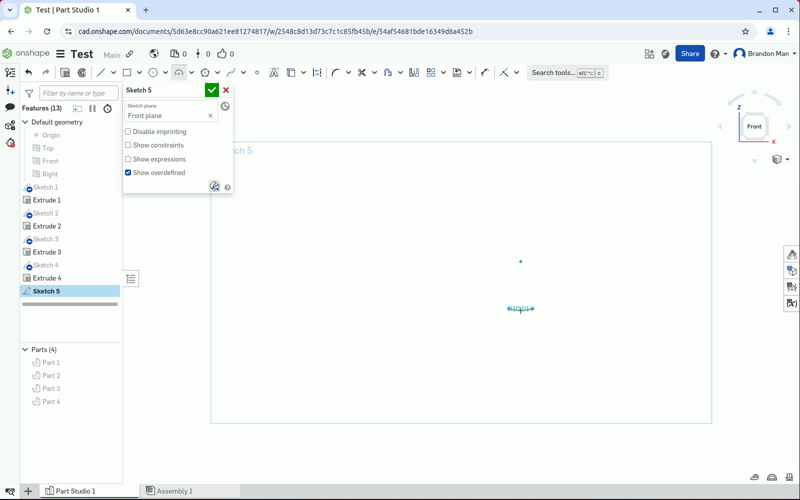
mouse_move(532, 308)
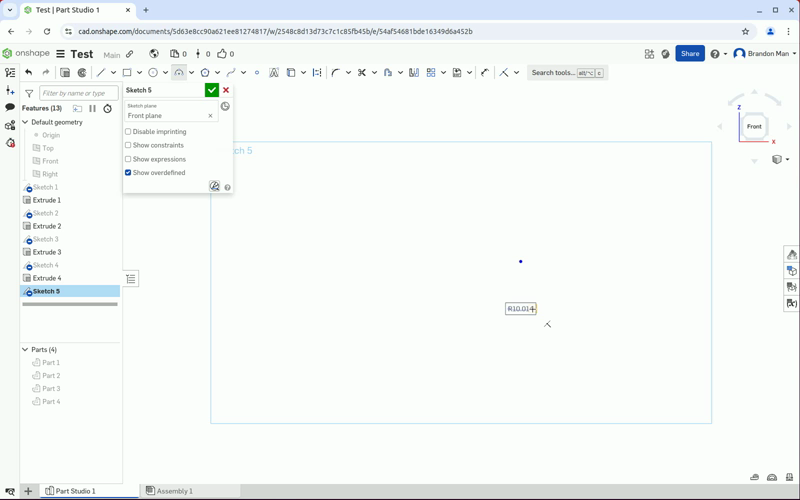
click(532, 308)
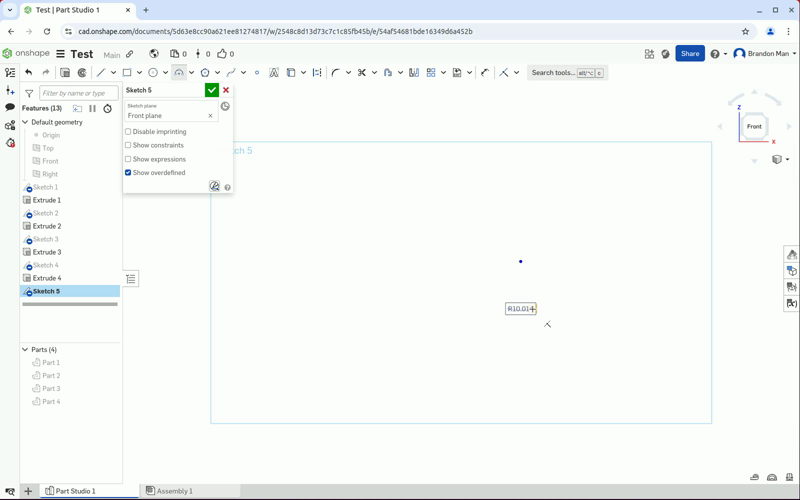
mouse_move(508, 308)
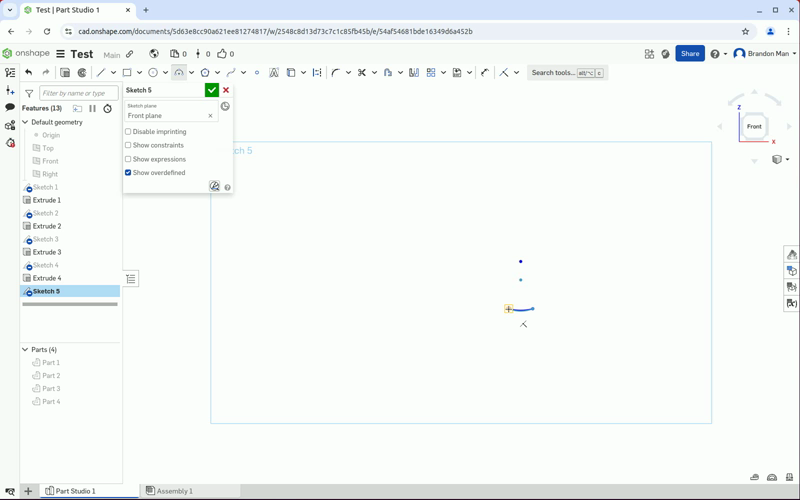
click(508, 308)
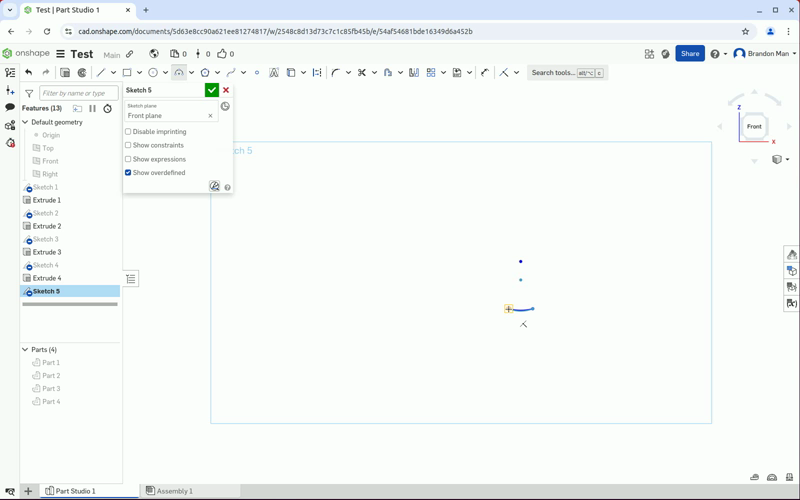
key_down(shift)
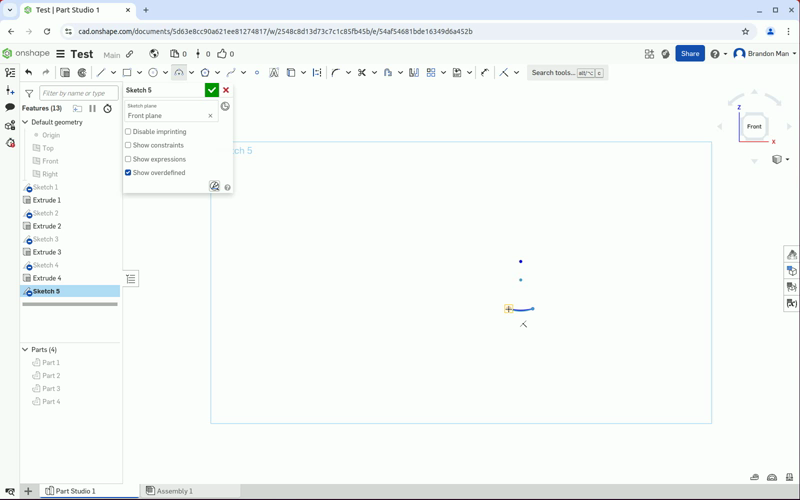
mouse_move(520, 258)
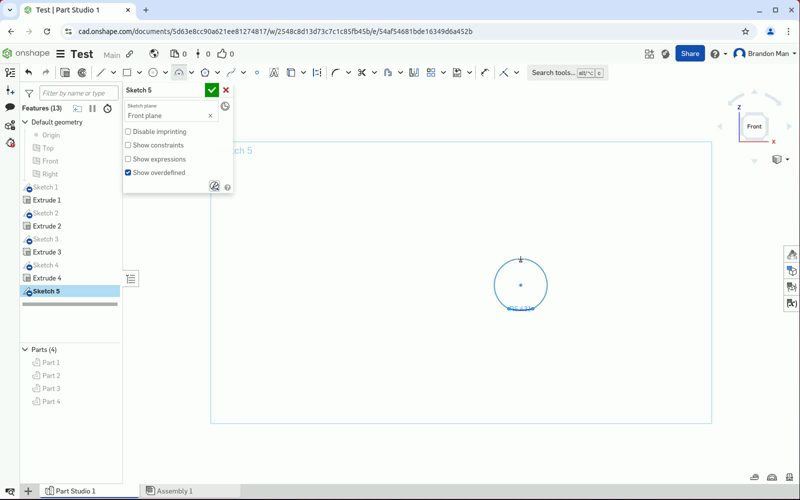
click(520, 258)
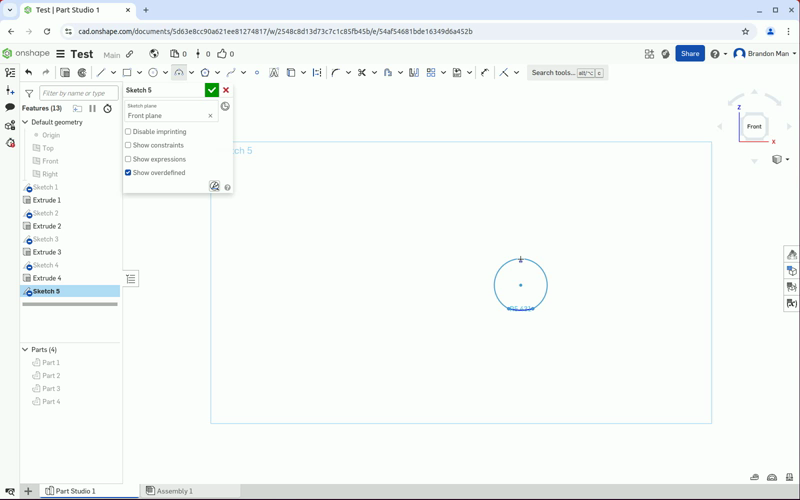
key_up(shift)
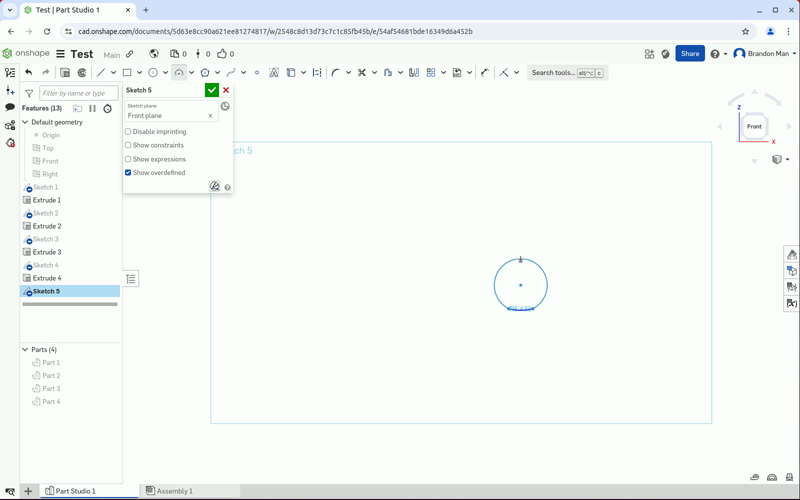
key(esc)
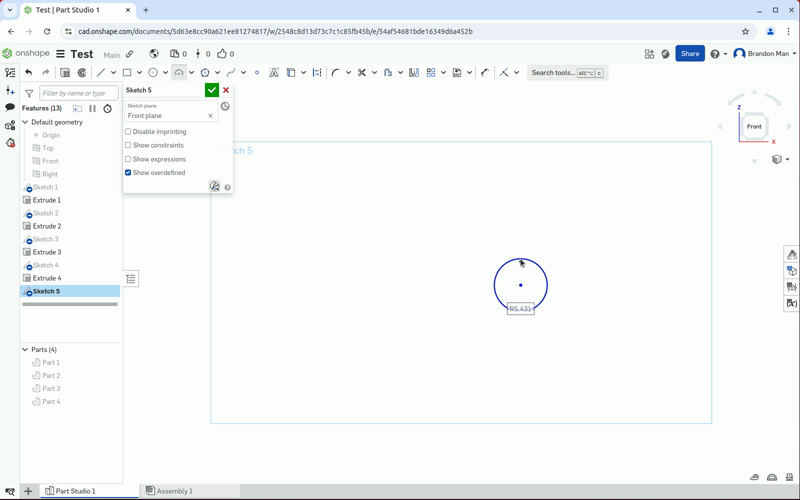
key(c)
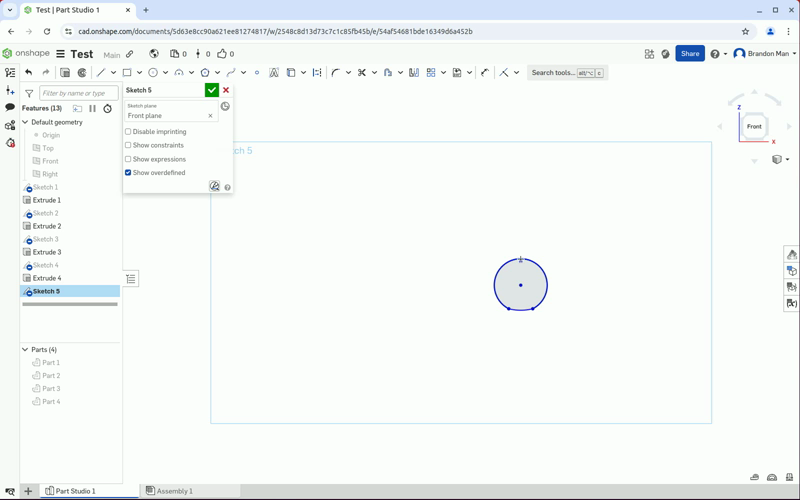
key_down(shift)
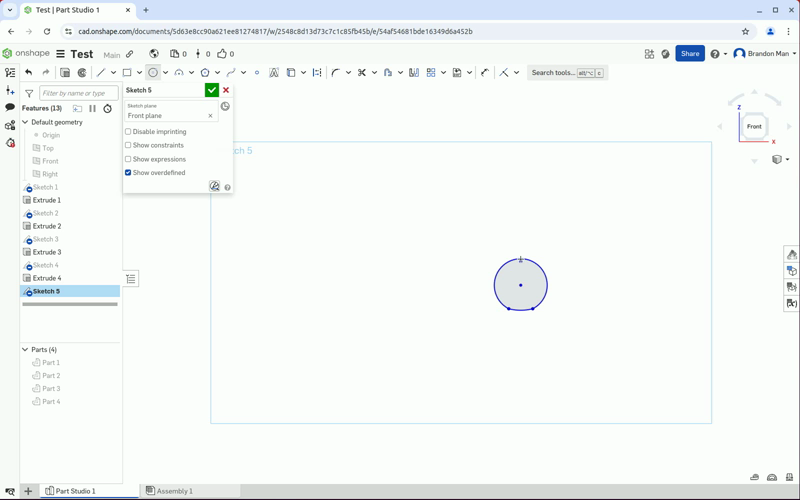
mouse_move(520, 285)
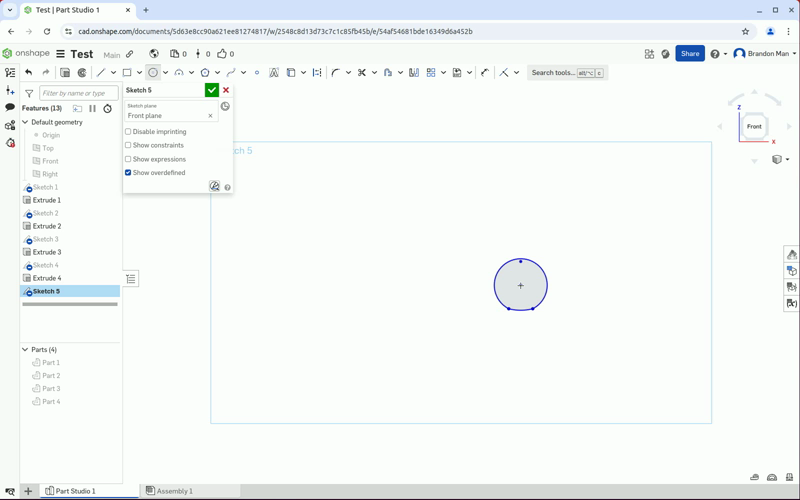
click(520, 285)
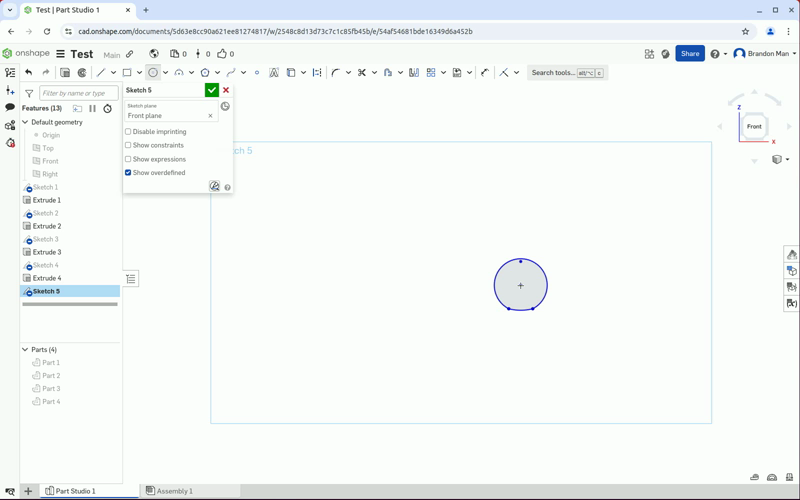
key_up(shift)
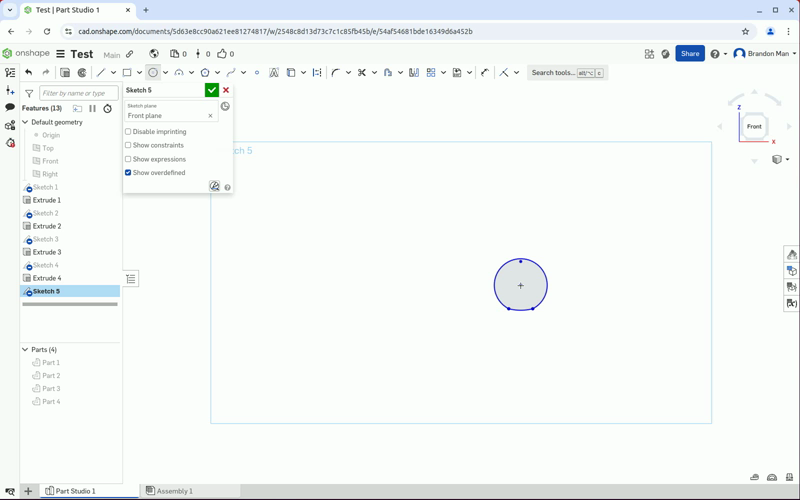
mouse_move(527, 285)
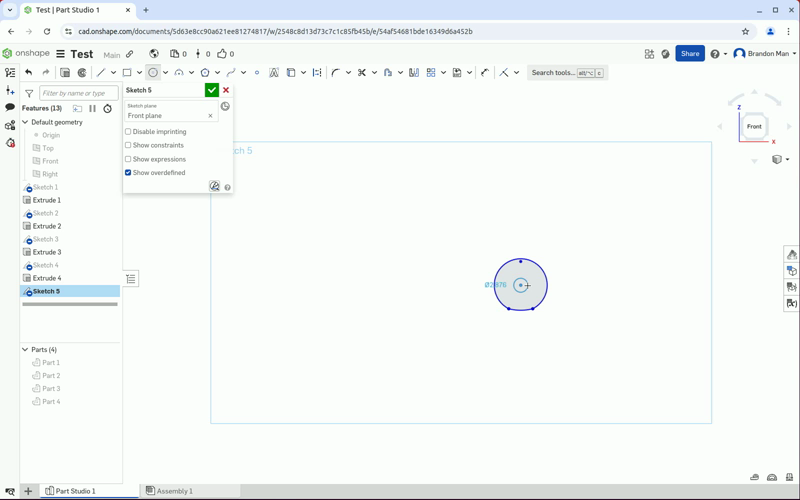
click(527, 285)
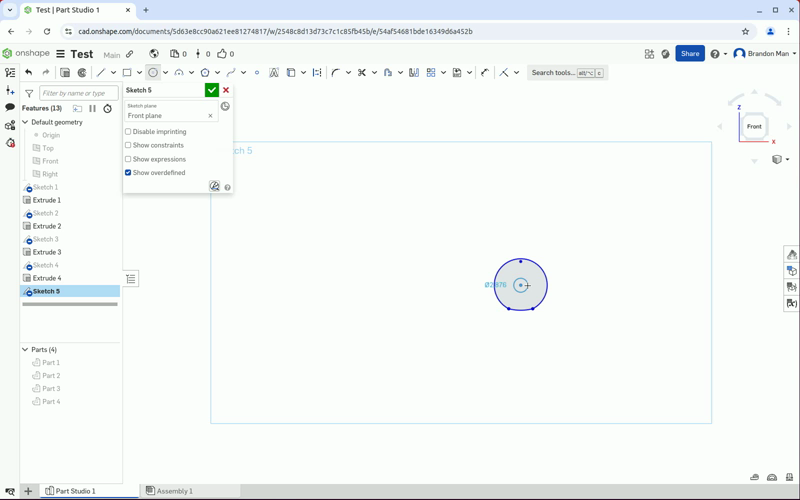
key(esc)
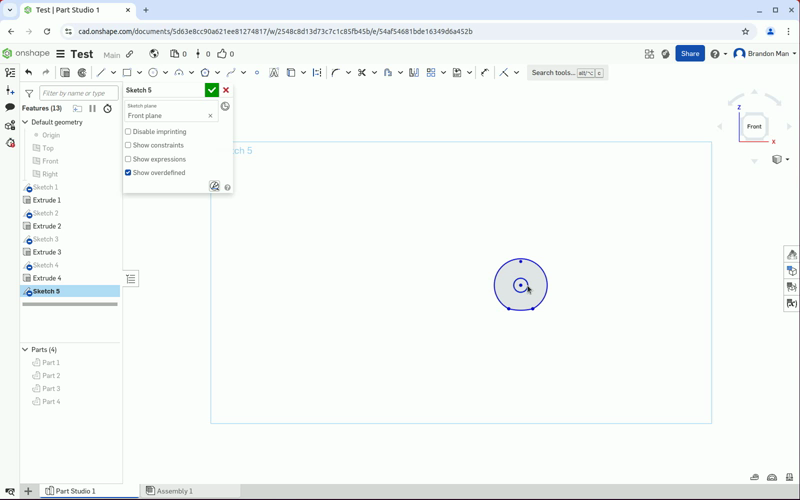
mouse_move(532, 274)
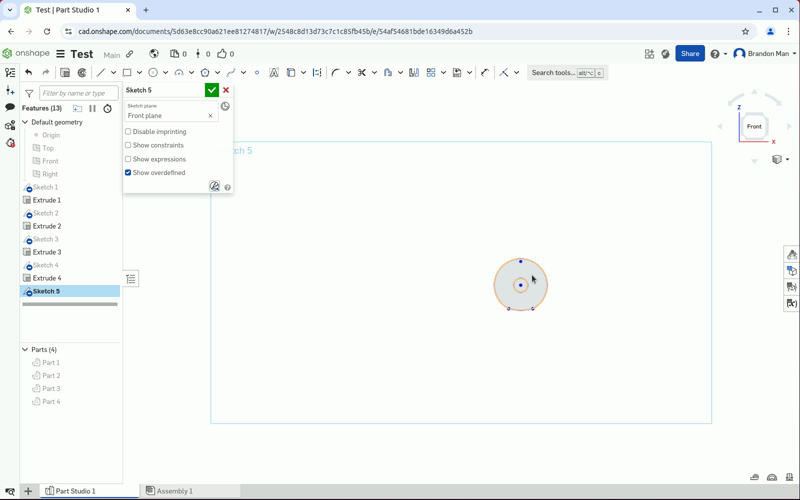
click(532, 274)
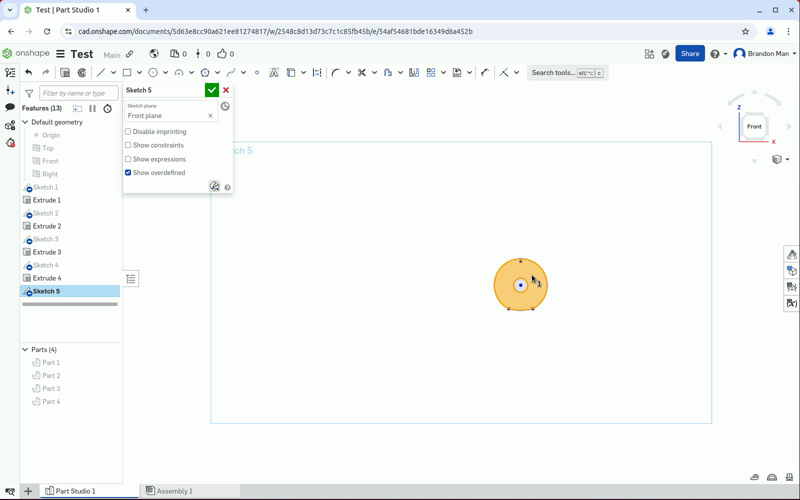
mouse_move(73, 352)
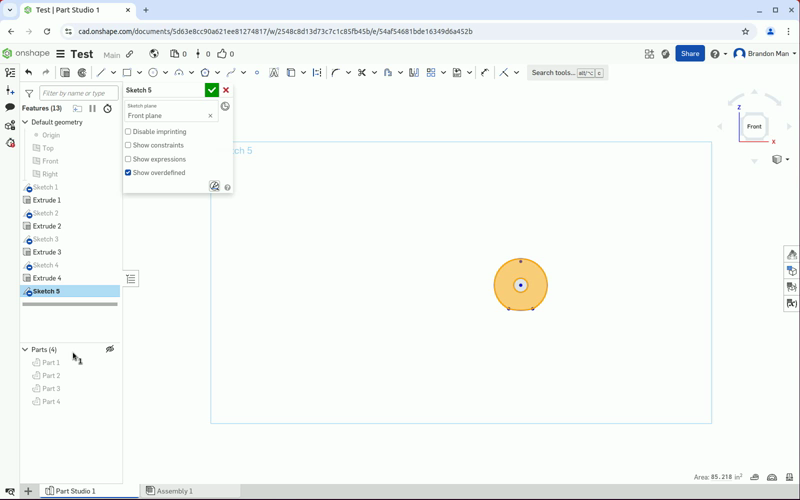
key(shift+y)
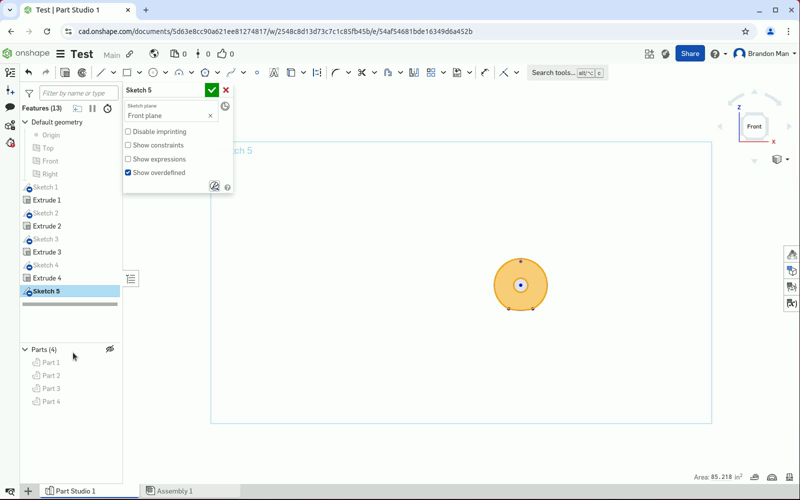
key(shift+e)
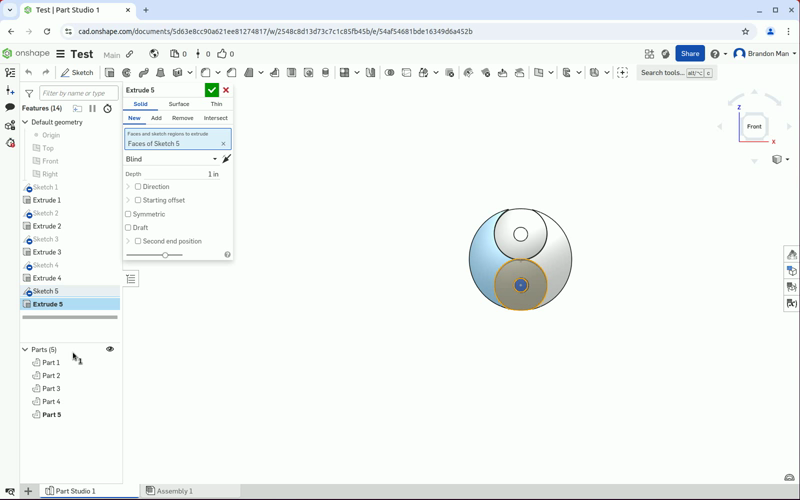
mouse_move(143, 106)
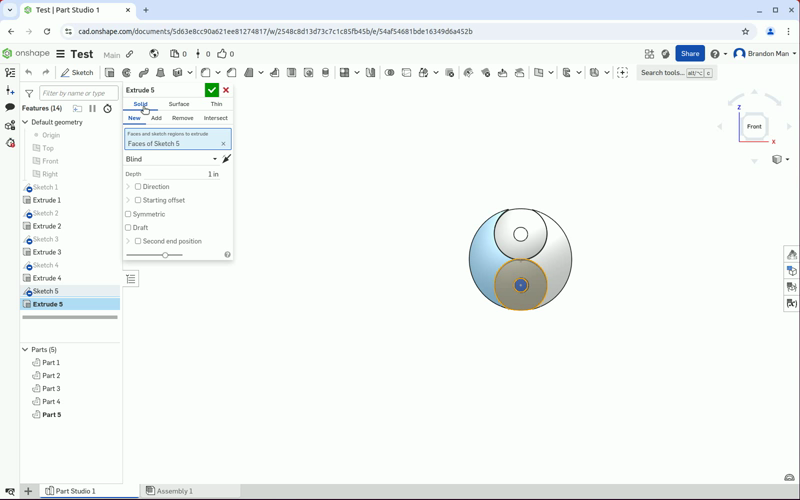
click(143, 106)
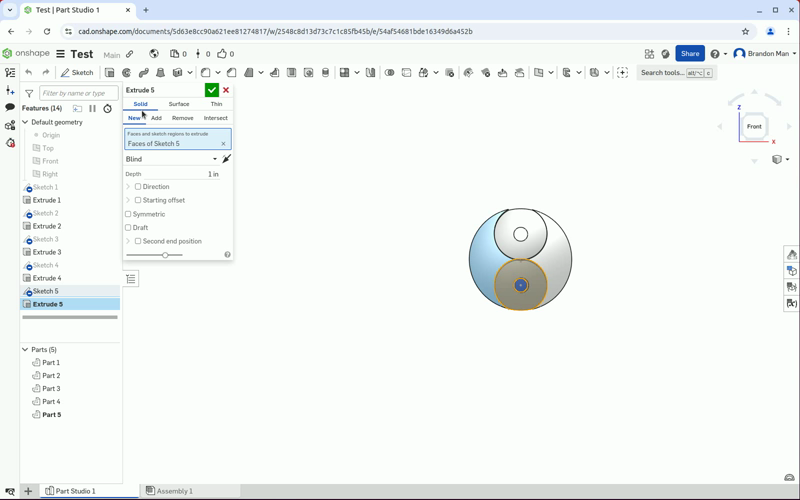
mouse_move(137, 120)
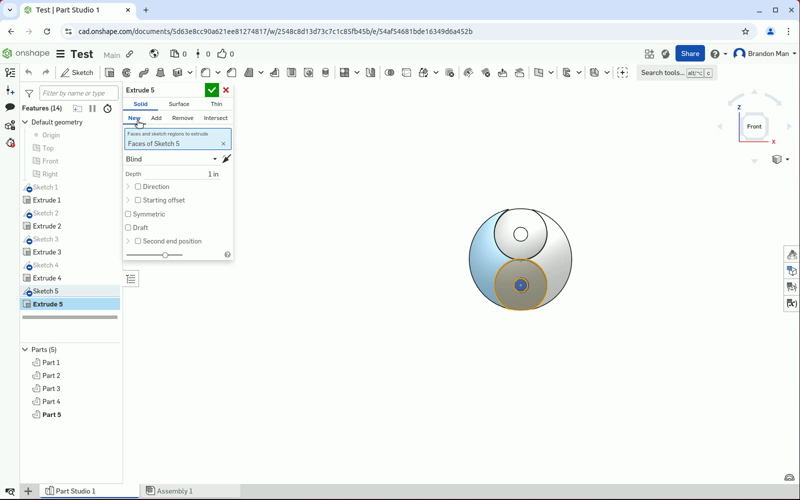
click(137, 120)
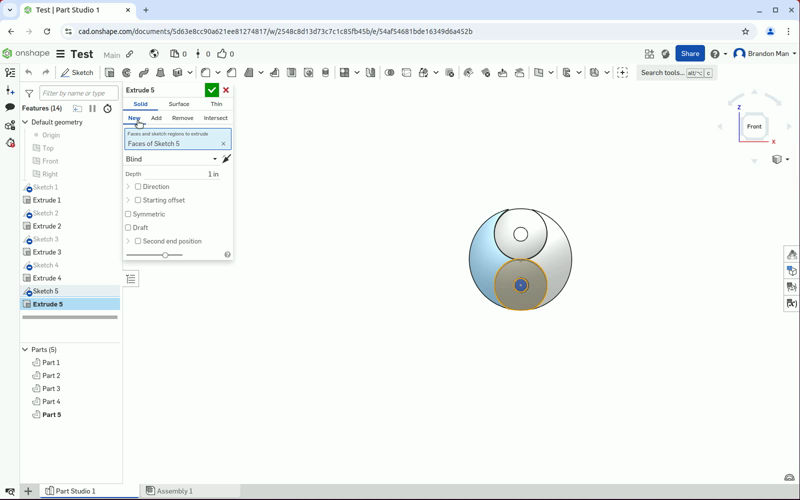
key(tab, 4)
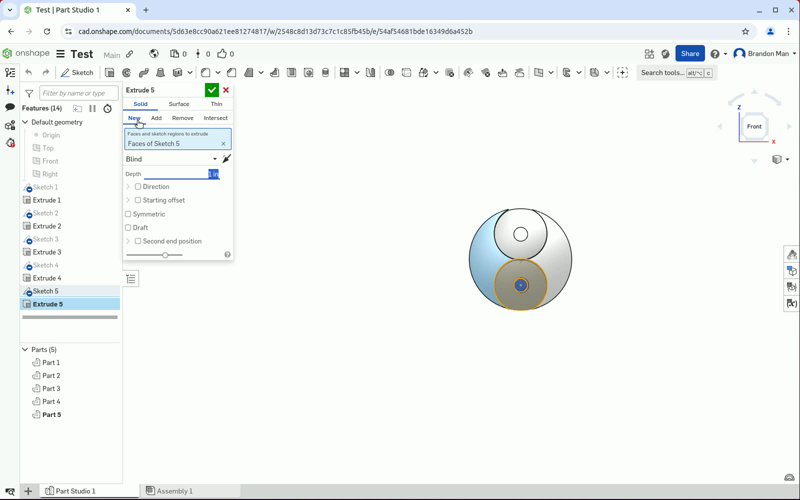
text(1.204)
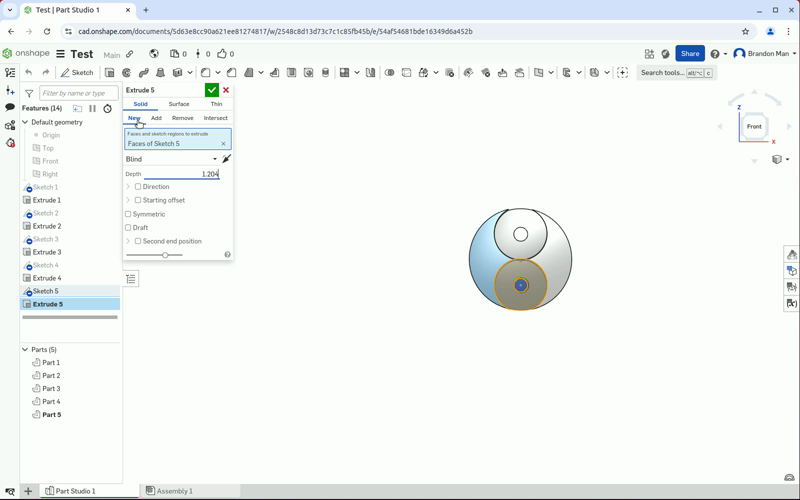
key(enter)
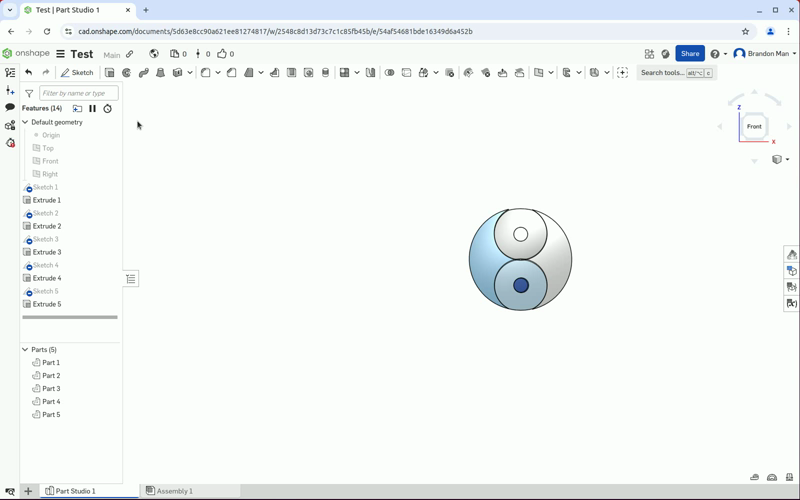
key(shift+h)
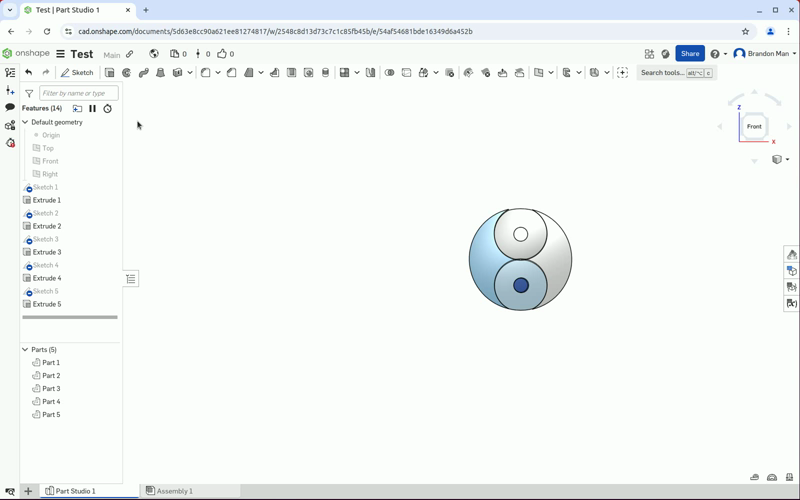
key(shift+h)
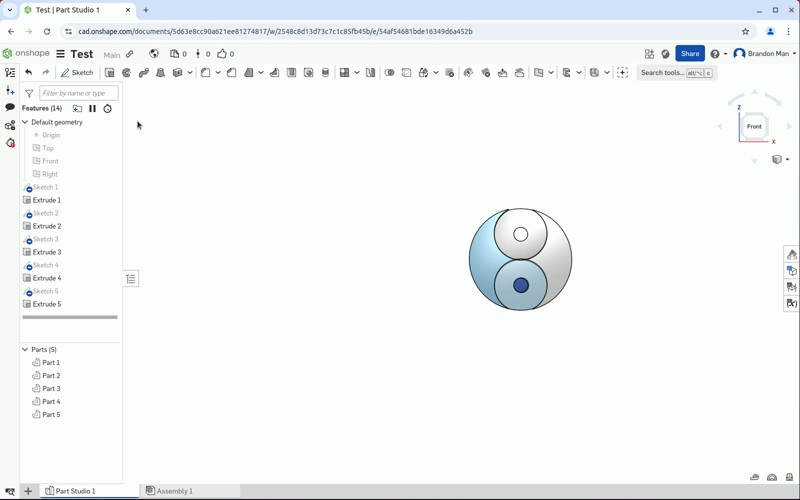
mouse_move(73, 189)
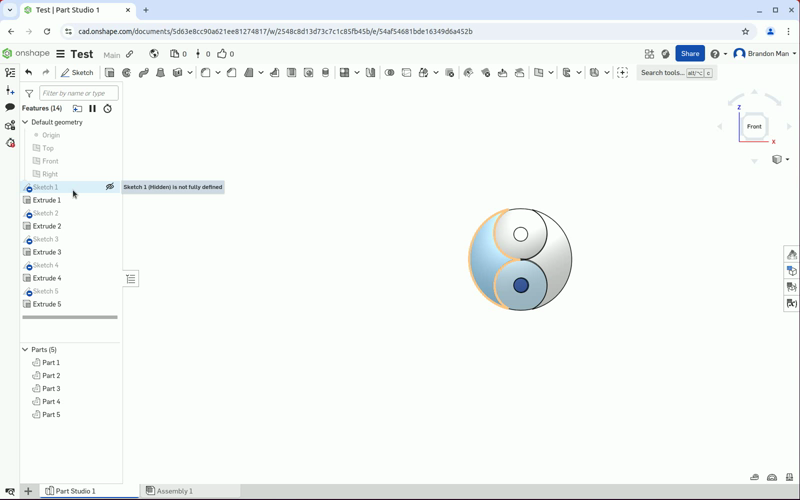
click(73, 189)
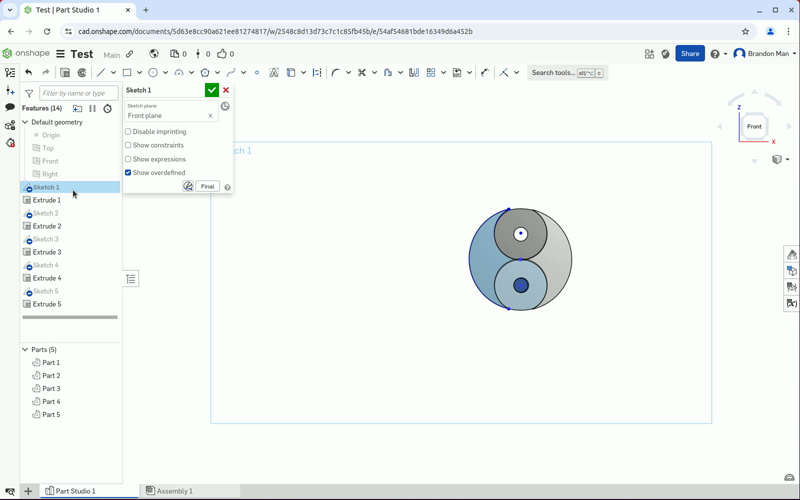
mouse_move(229, 92)
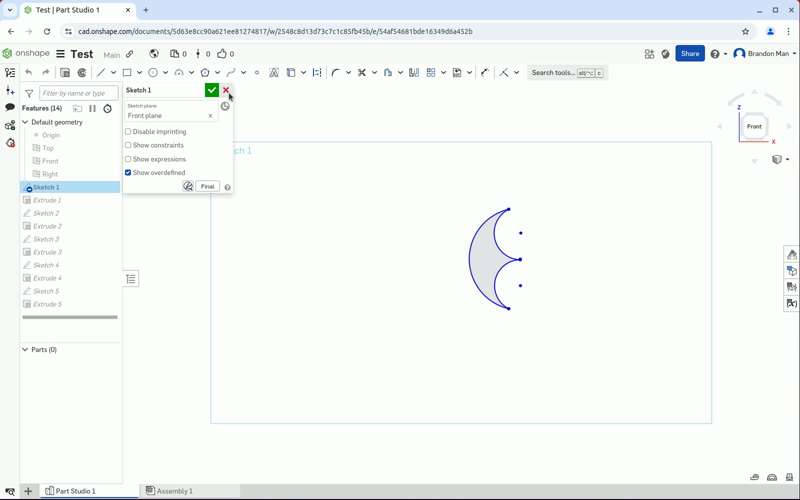
click(229, 92)
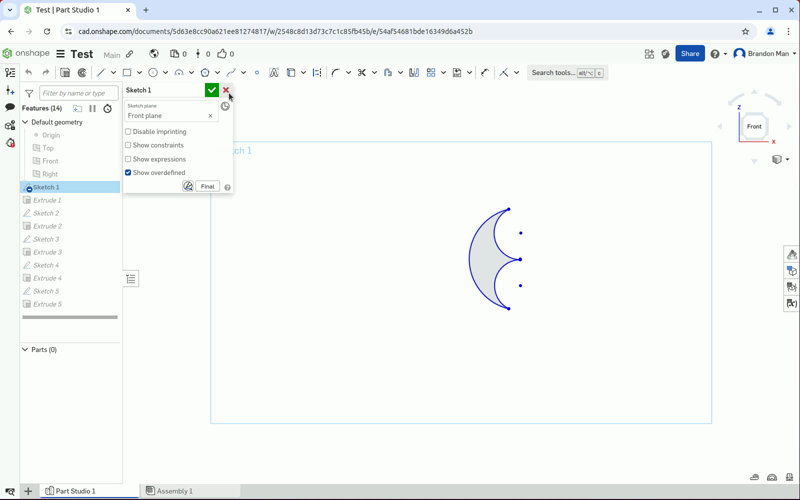
key(shift+s)
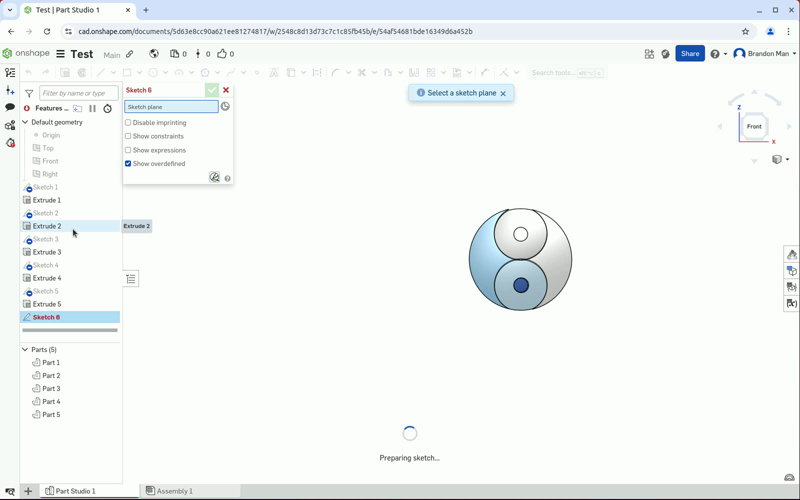
scroll(3)
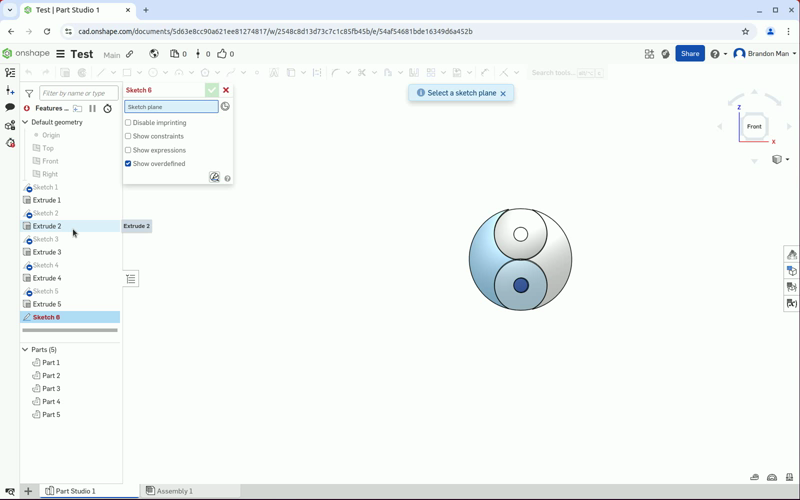
mouse_move(73, 163)
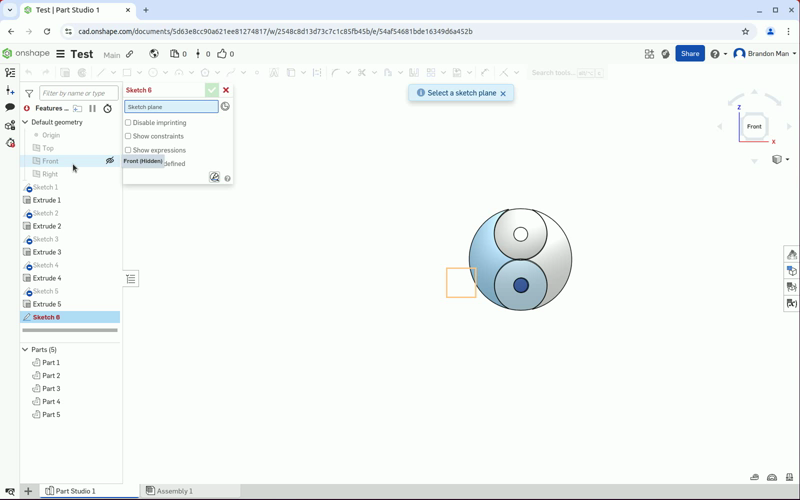
click(73, 163)
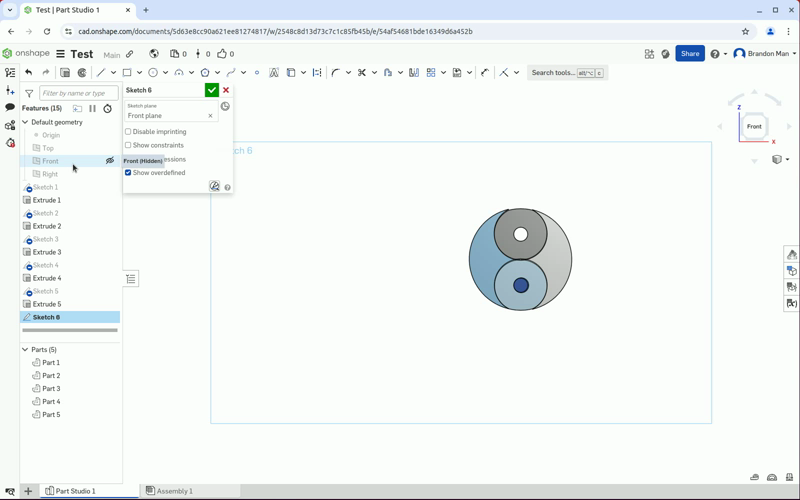
mouse_move(73, 352)
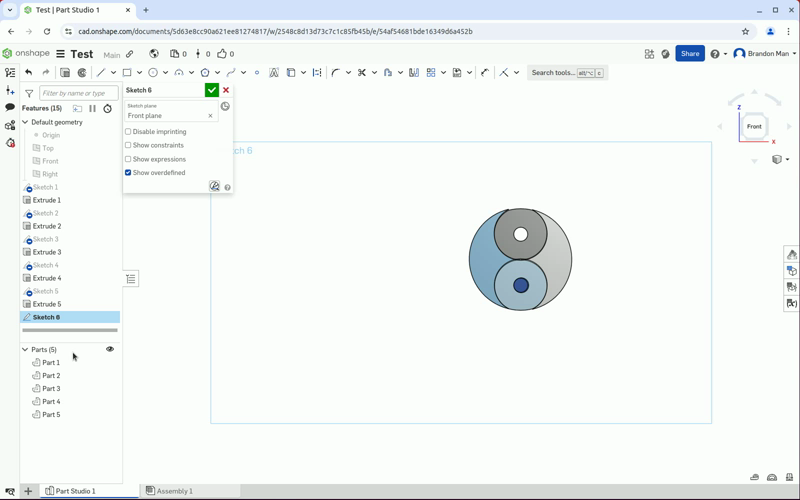
key(y)
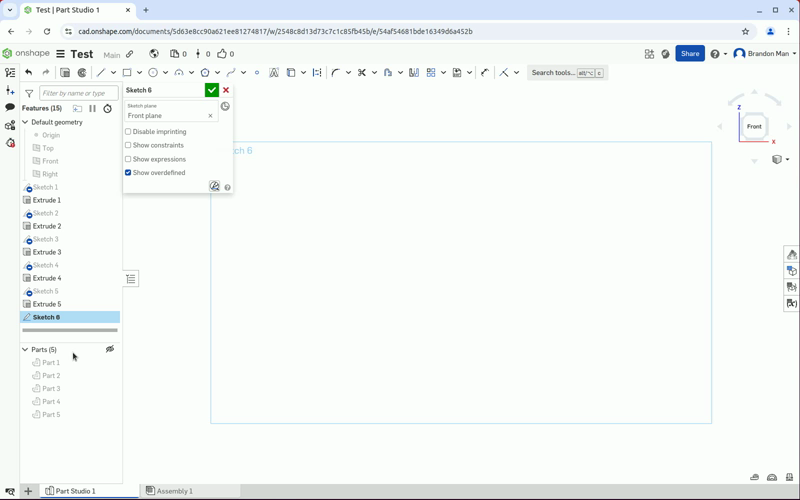
key(c)
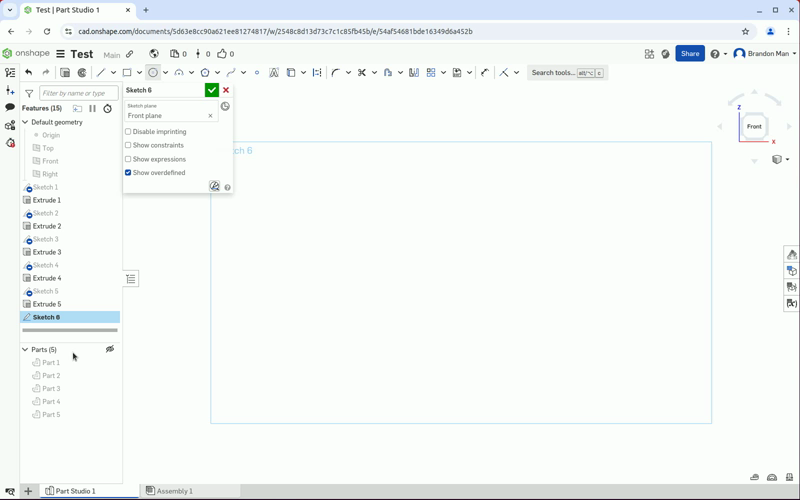
key_down(shift)
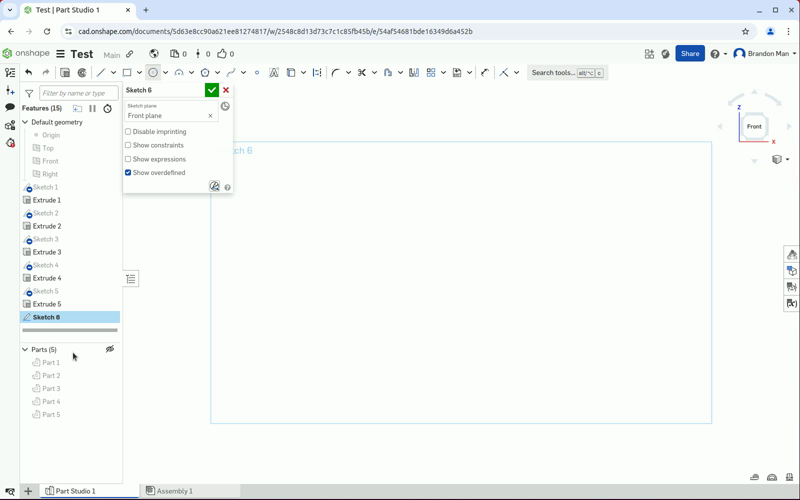
mouse_move(521, 233)
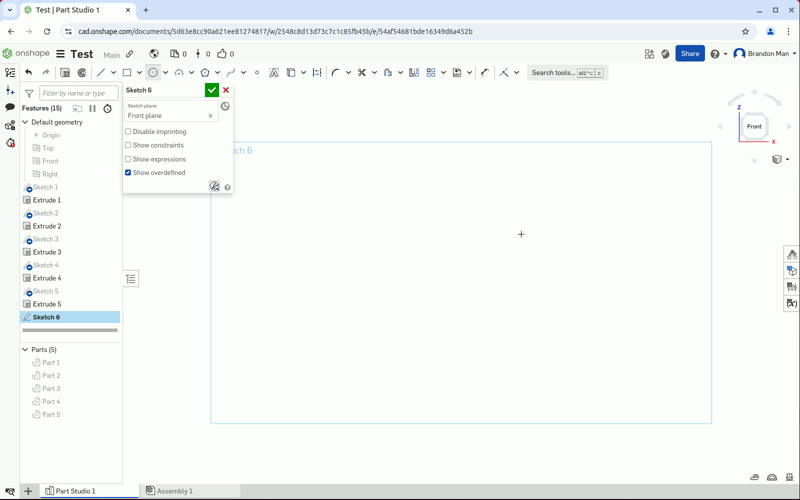
click(521, 233)
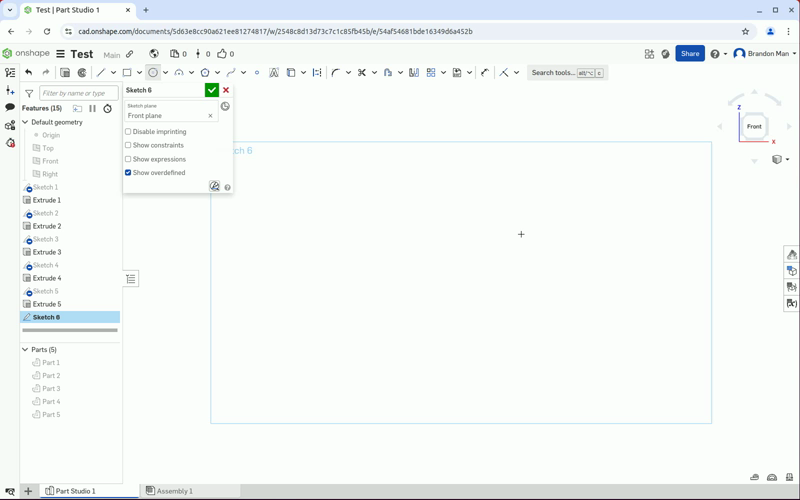
key_up(shift)
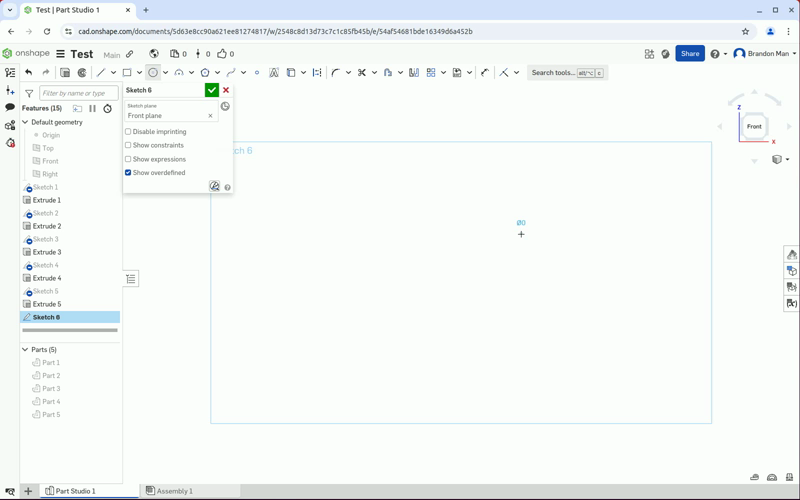
mouse_move(528, 233)
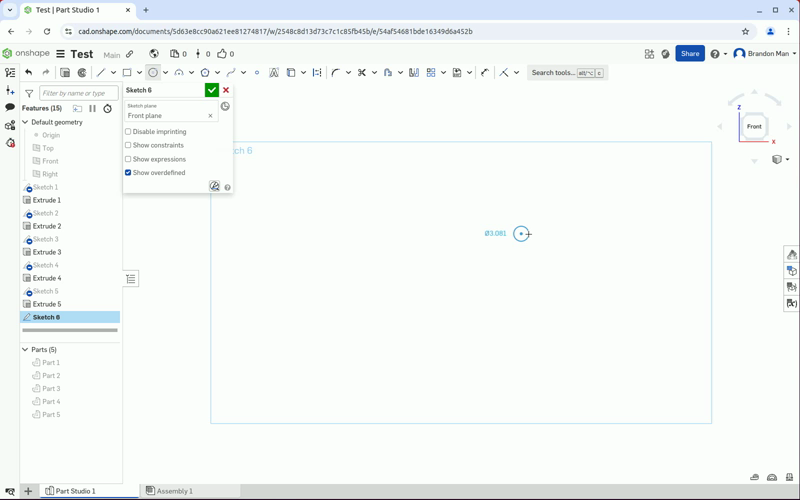
click(528, 233)
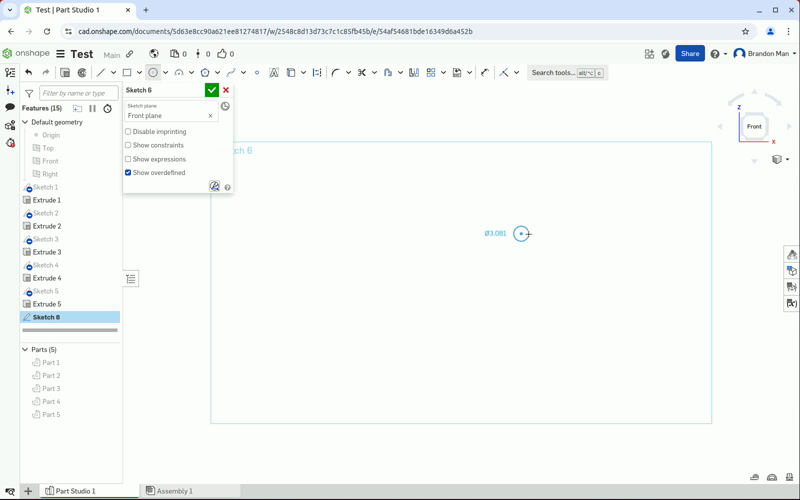
key(esc)
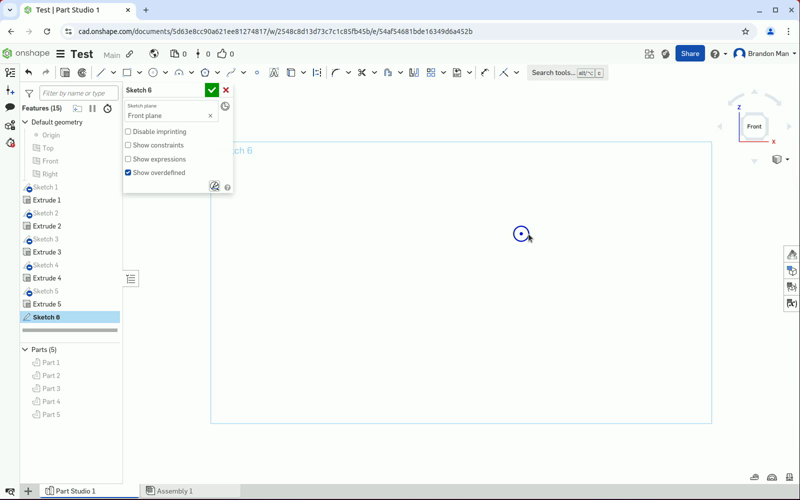
mouse_move(523, 231)
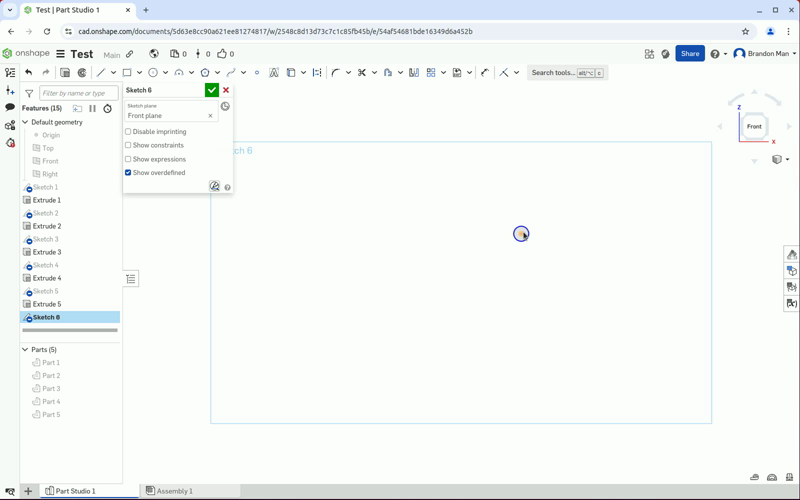
scroll(6)
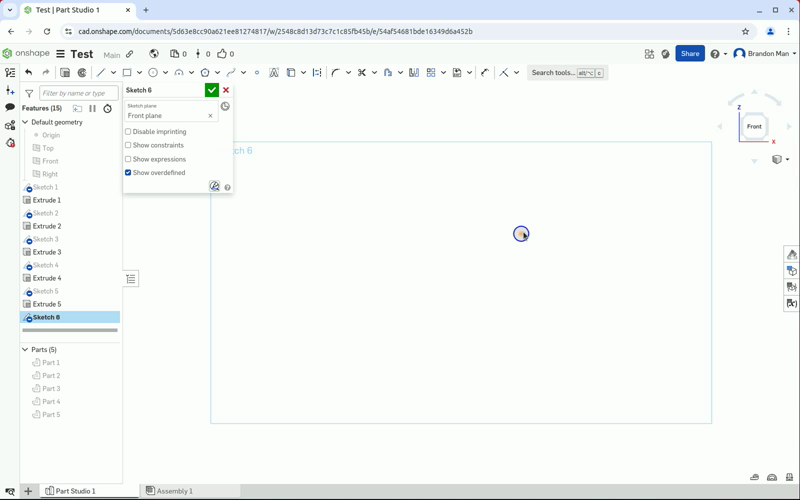
scroll(6)
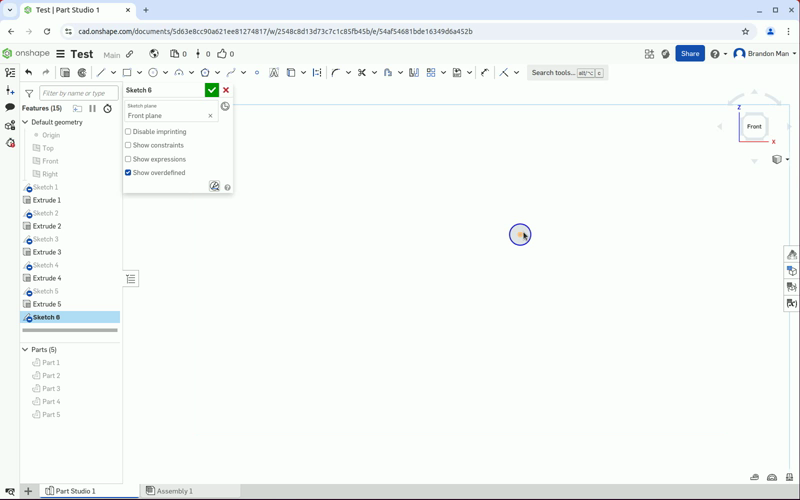
scroll(6)
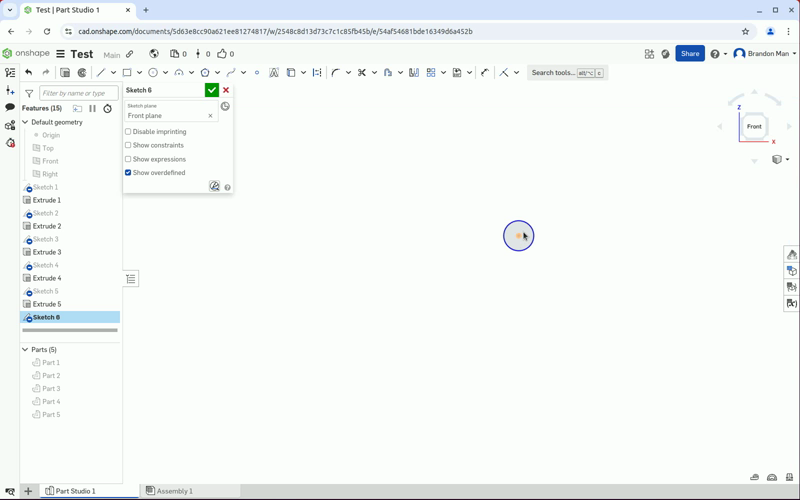
scroll(6)
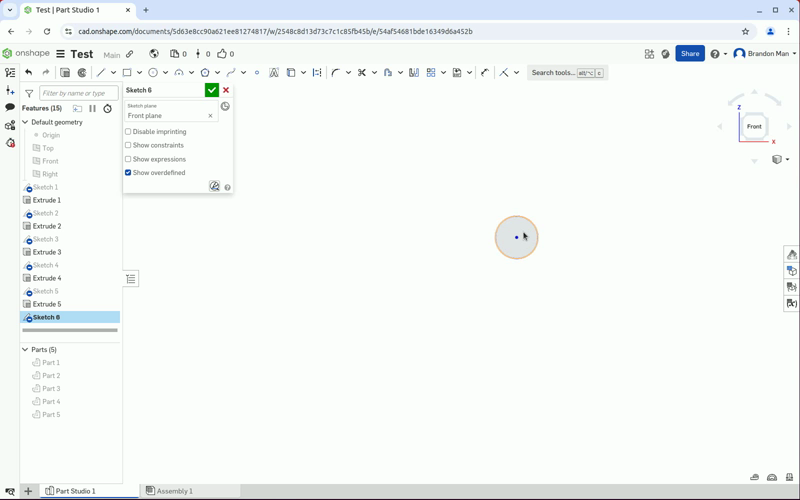
scroll(6)
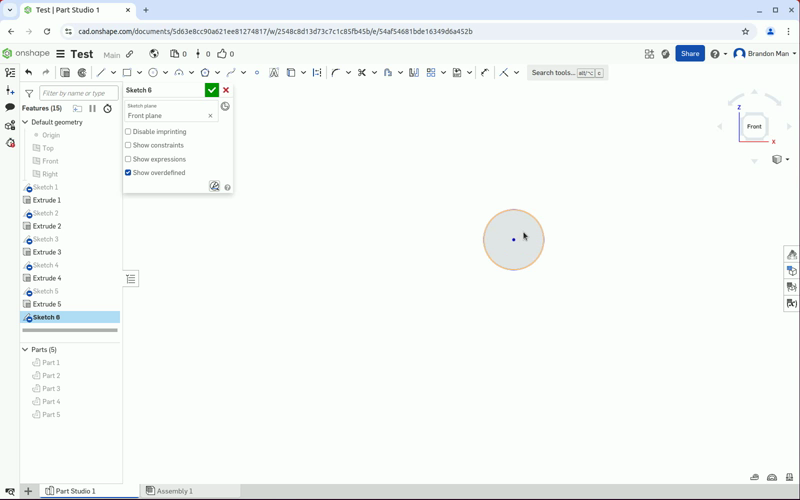
scroll(6)
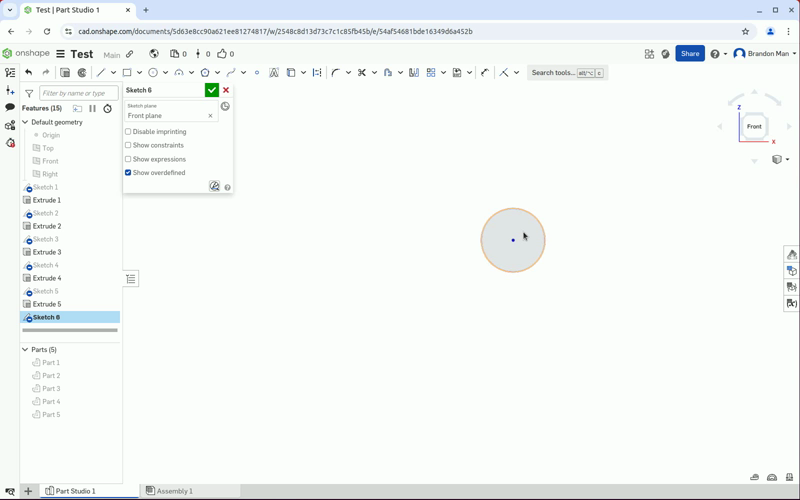
scroll(6)
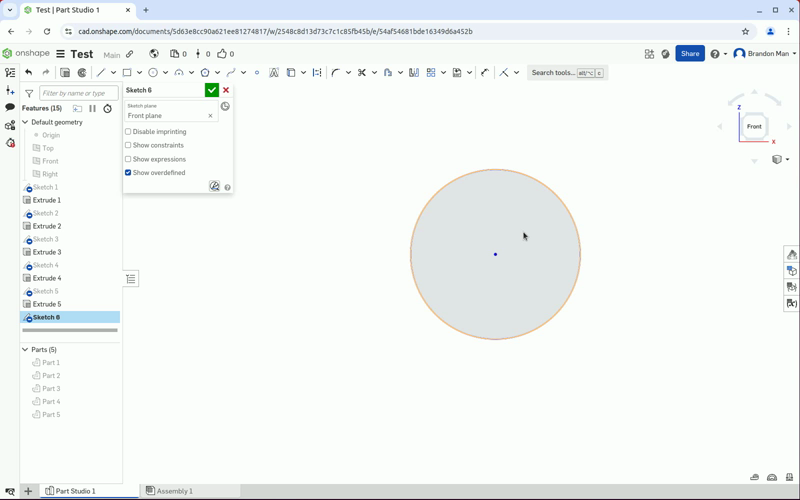
click(523, 231)
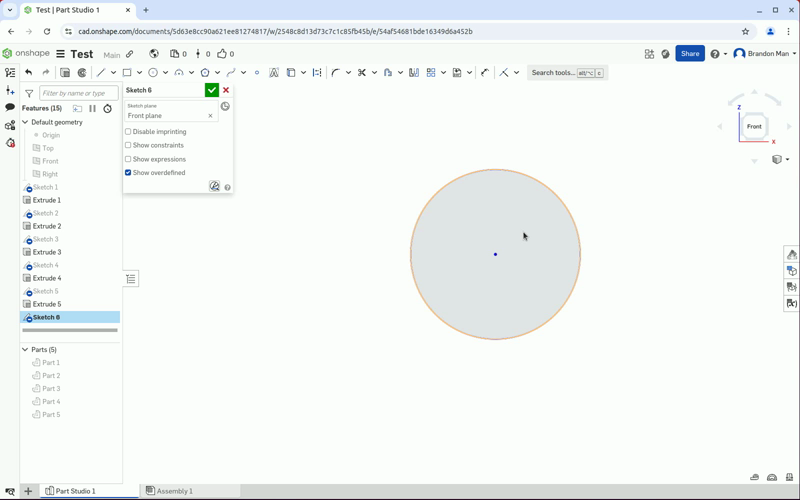
scroll(-6)
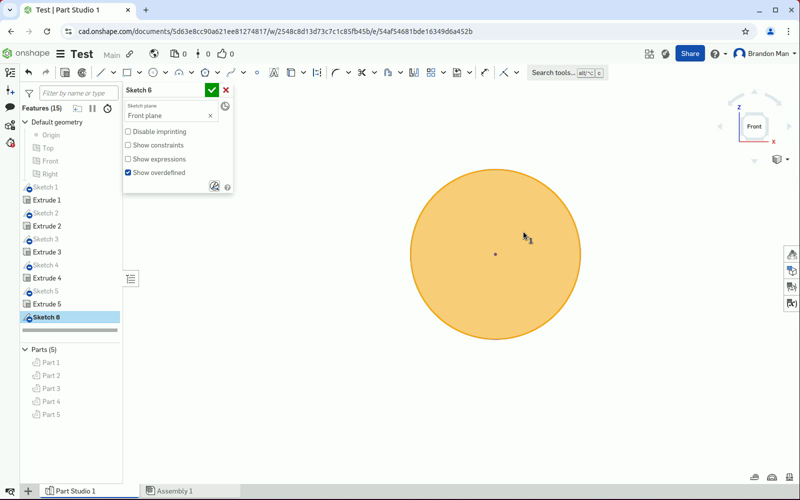
scroll(-6)
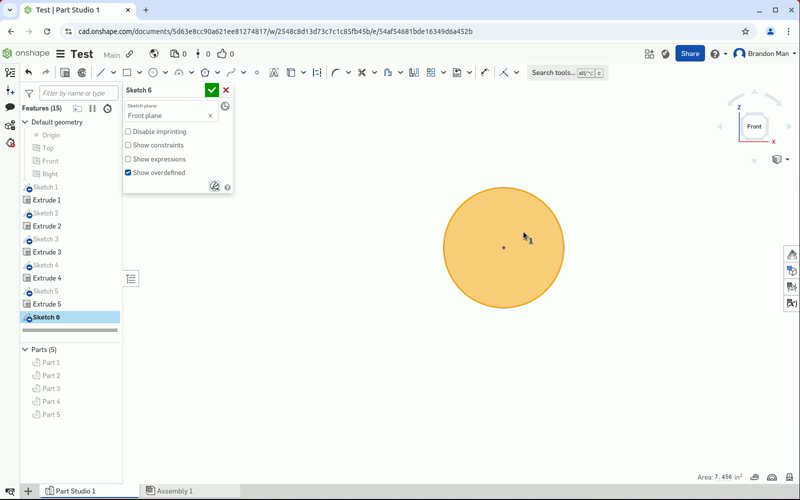
scroll(-6)
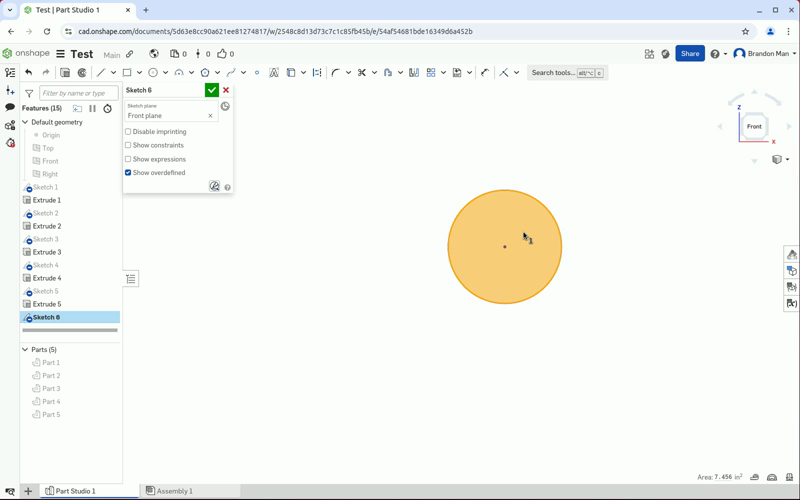
scroll(-6)
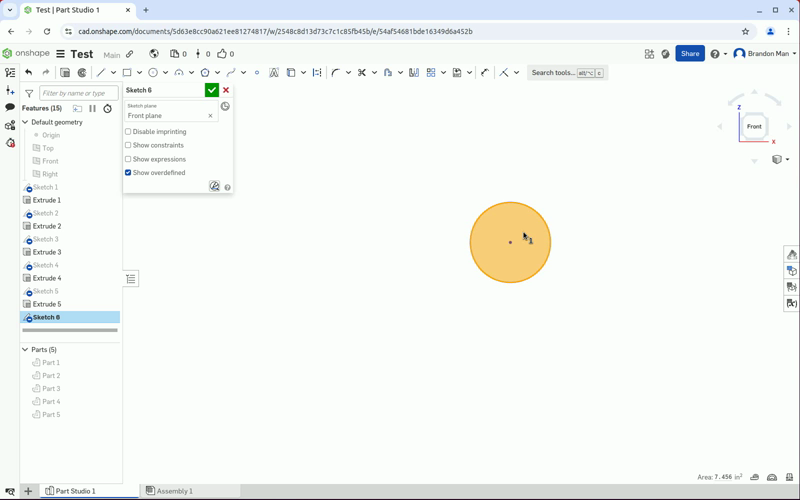
scroll(-6)
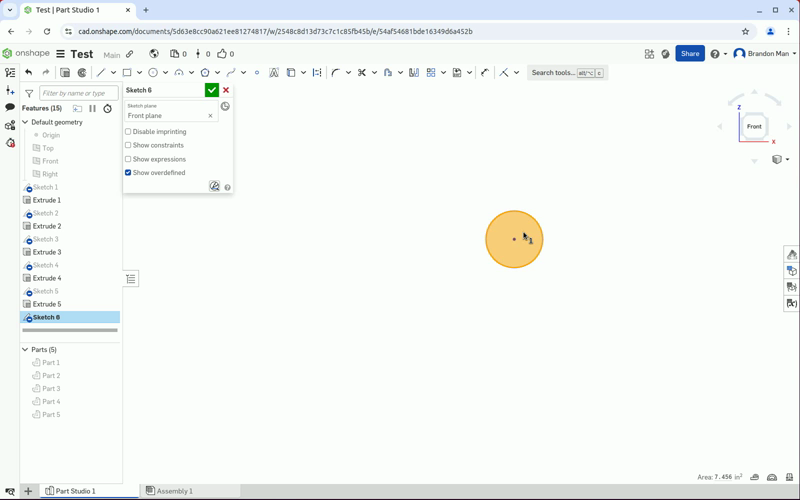
scroll(-6)
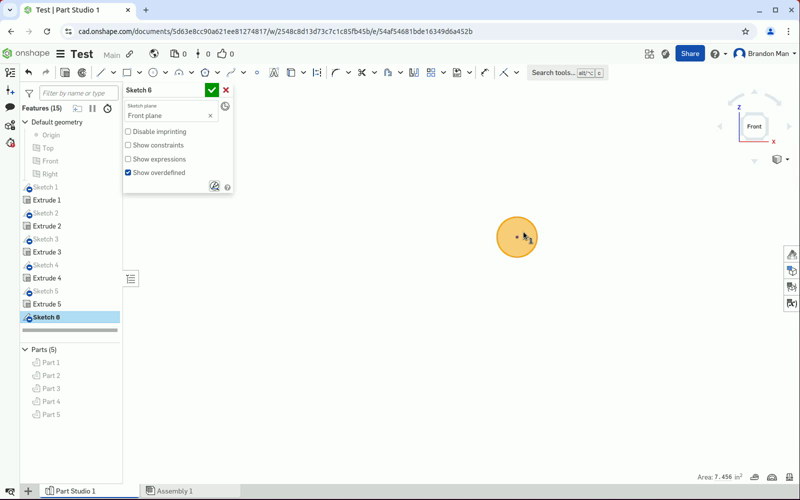
scroll(-6)
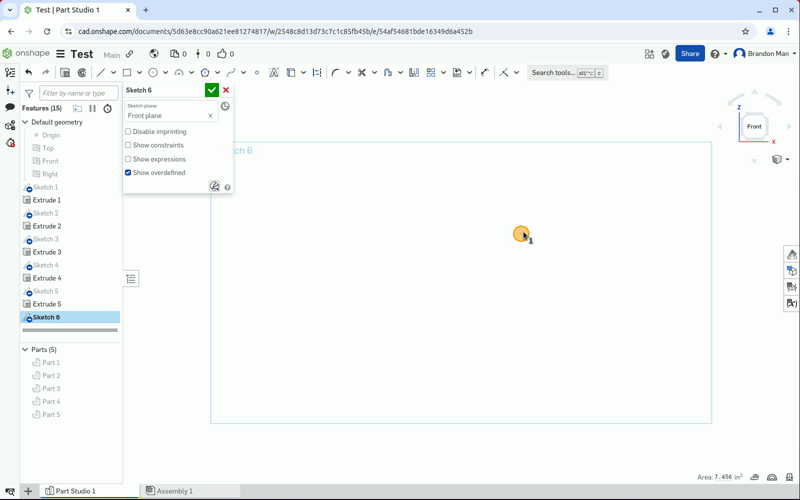
mouse_move(73, 352)
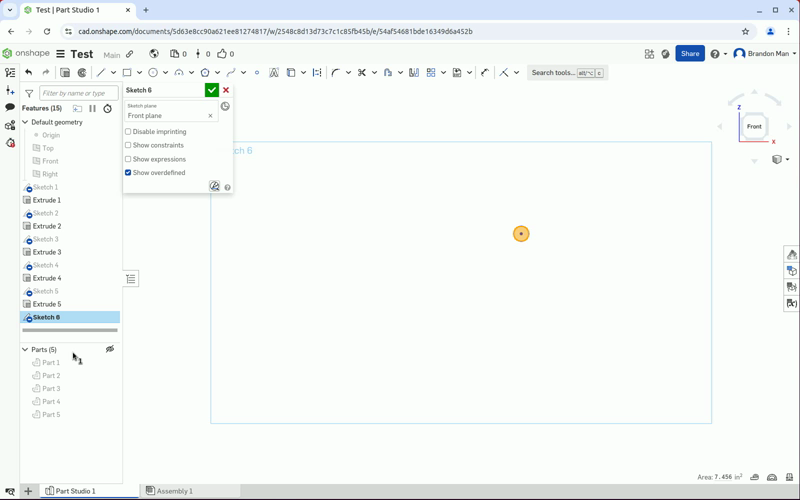
key(shift+y)
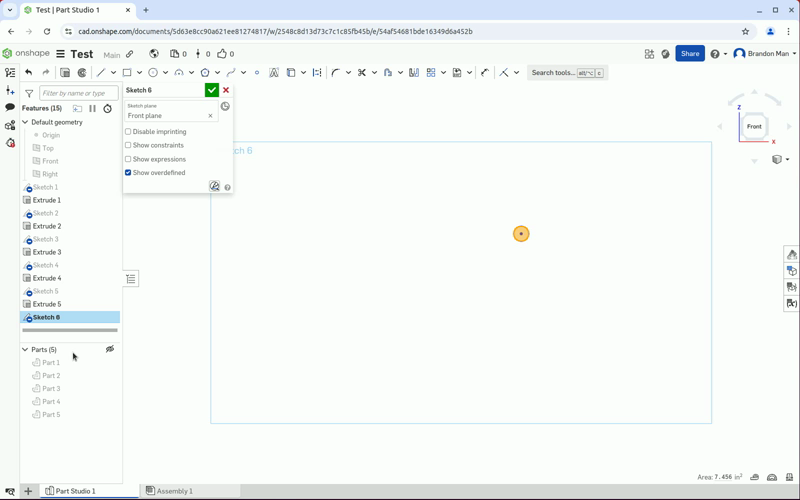
key(shift+e)
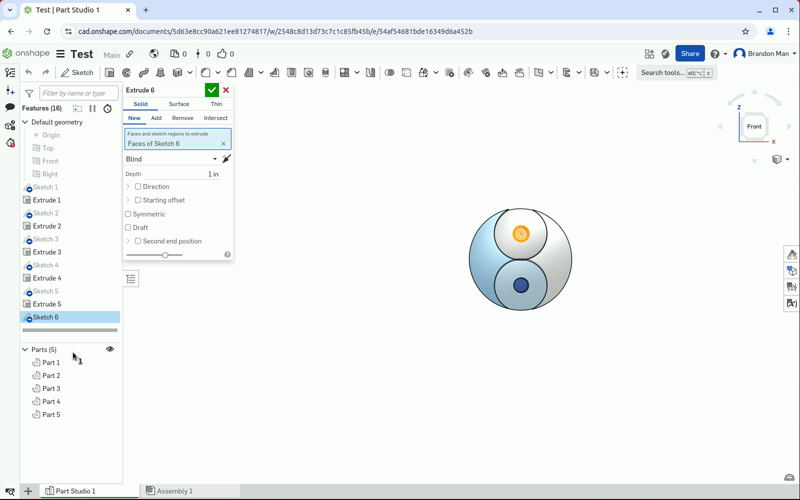
mouse_move(143, 106)
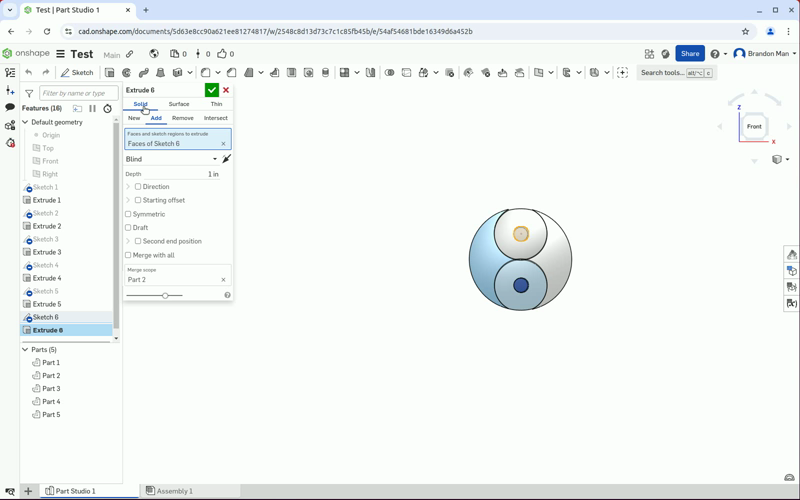
click(143, 106)
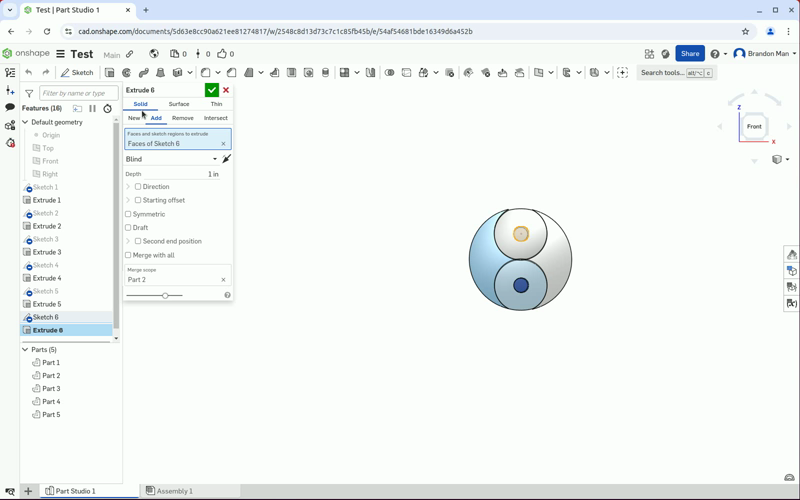
mouse_move(137, 120)
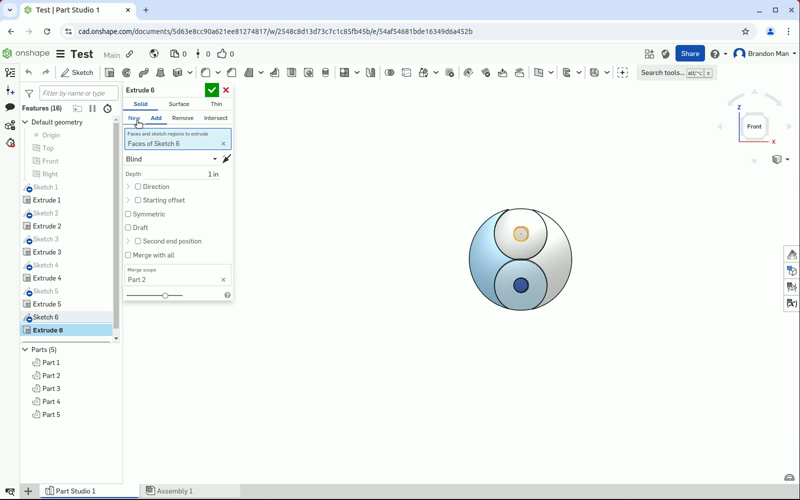
click(137, 120)
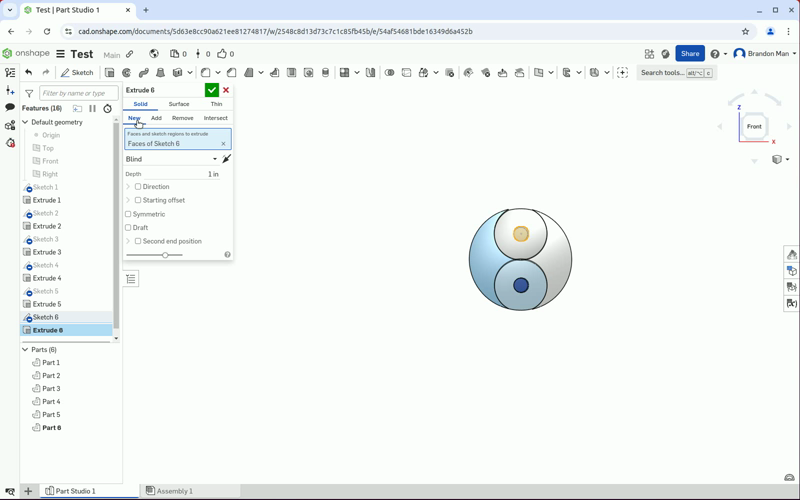
key(tab, 4)
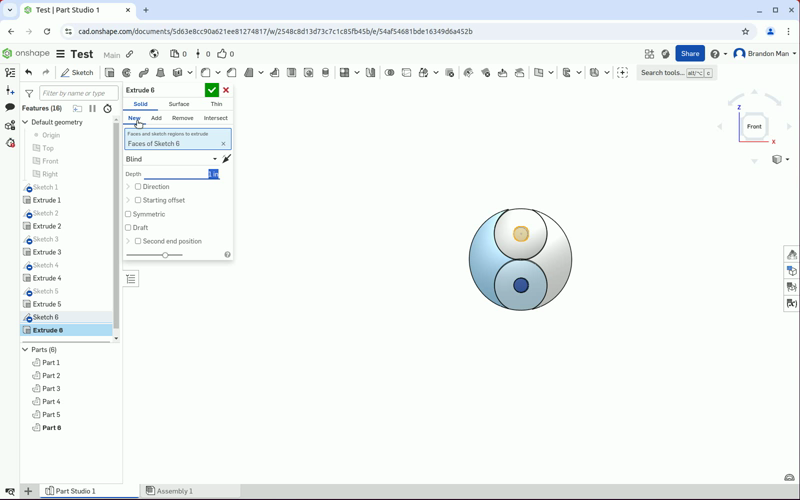
text(1.204)
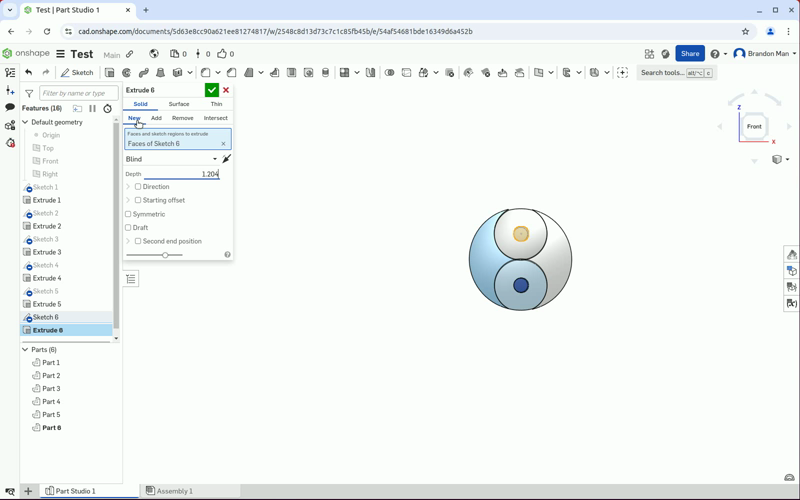
key(enter)
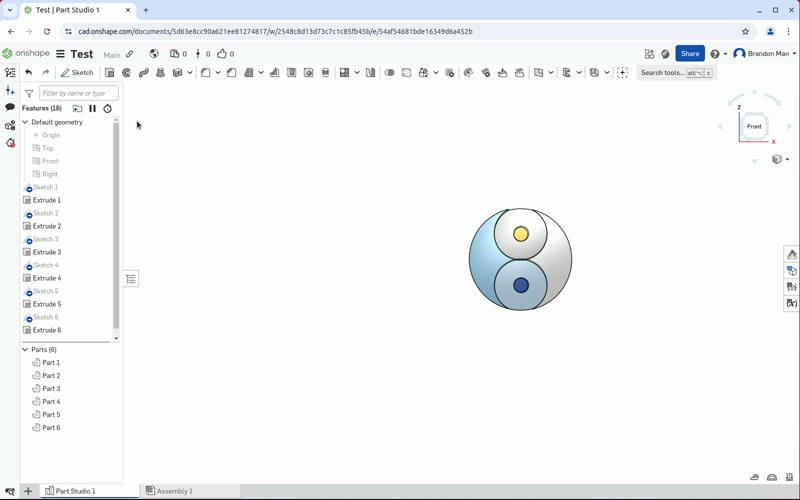
key(shift+h)
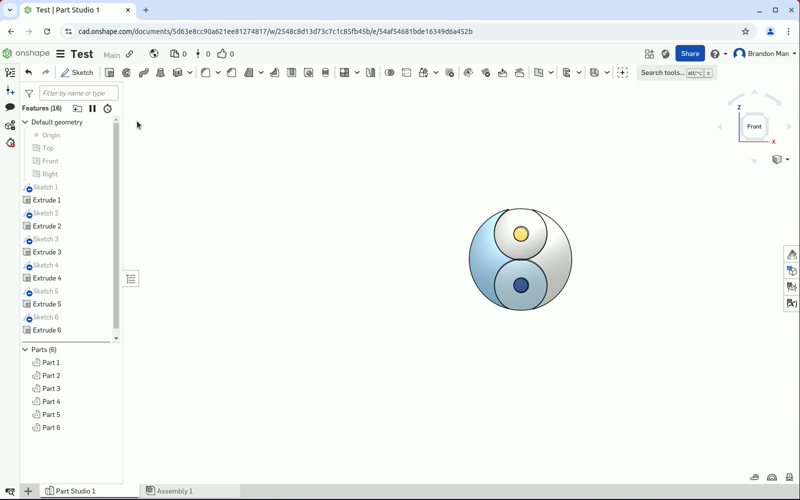
key(shift+h)
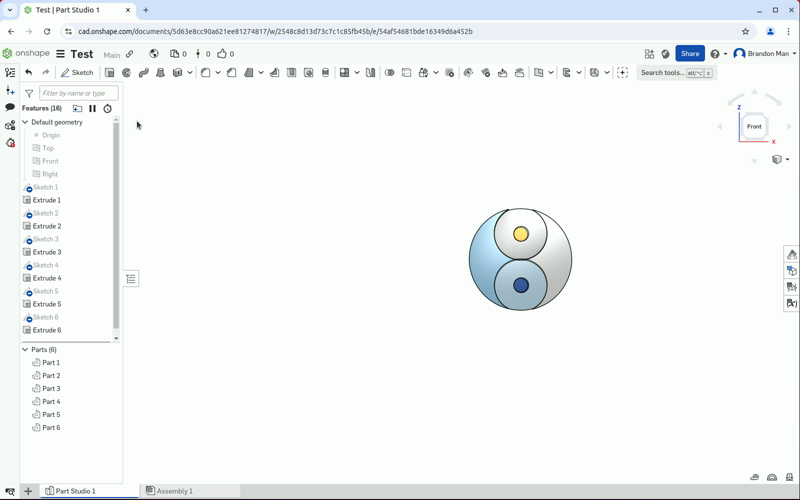
mouse_move(69, 189)
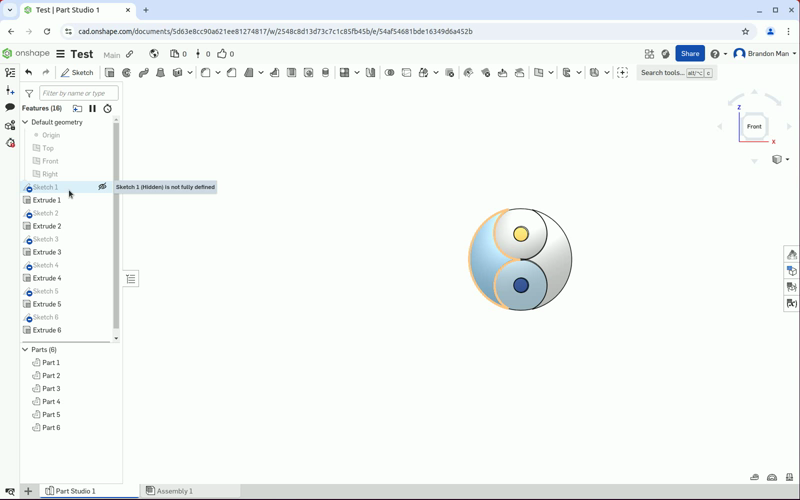
click(69, 189)
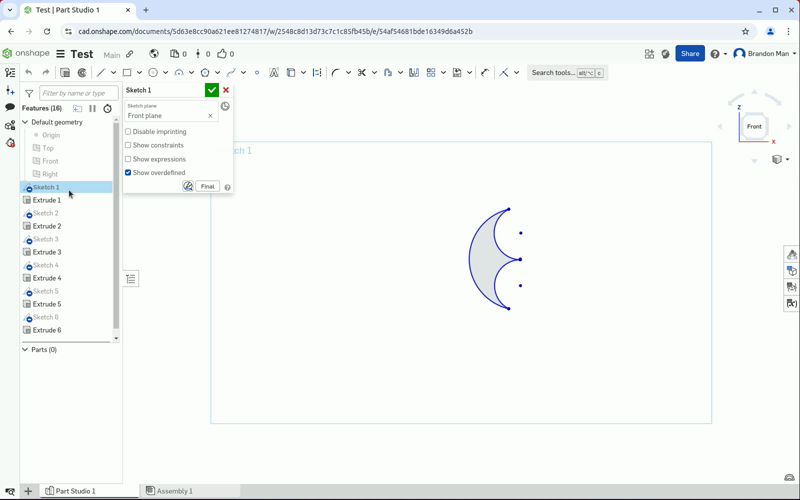
mouse_move(229, 92)
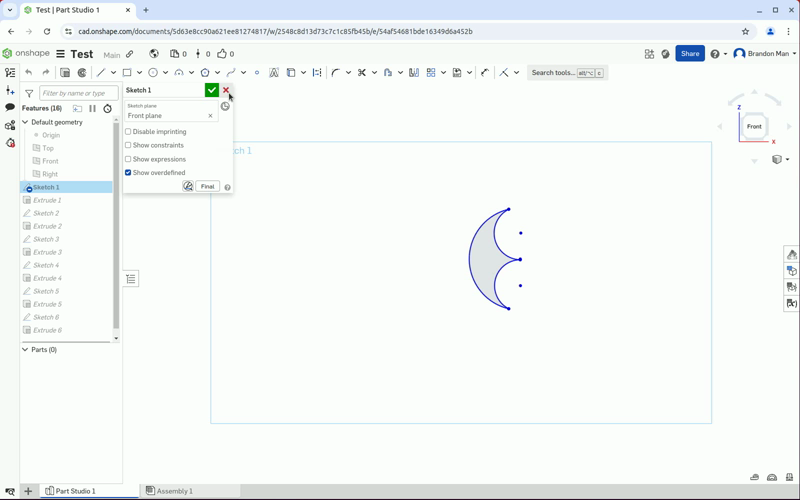
click(229, 92)
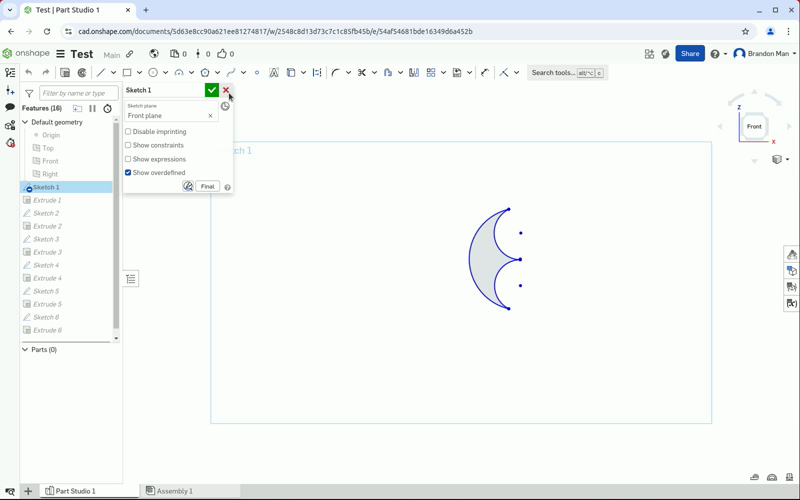
key(shift+s)
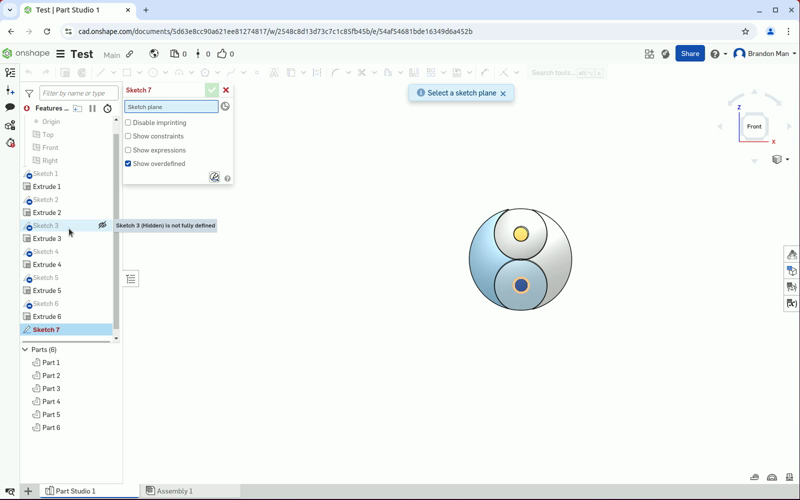
scroll(3)
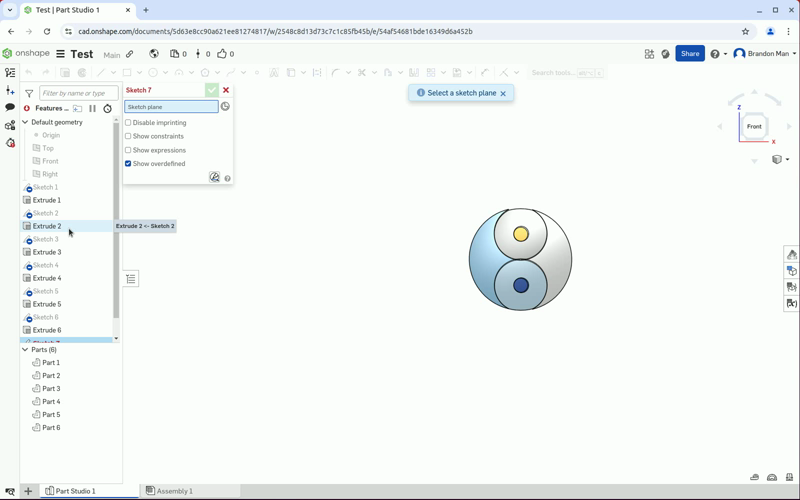
mouse_move(69, 163)
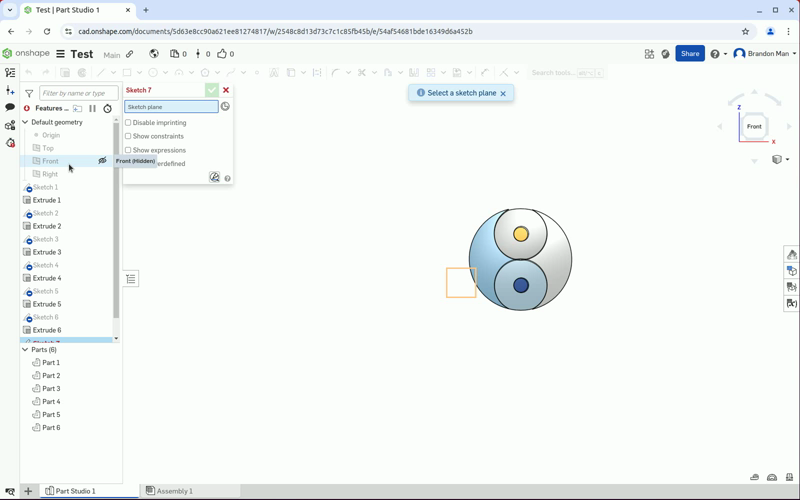
click(69, 163)
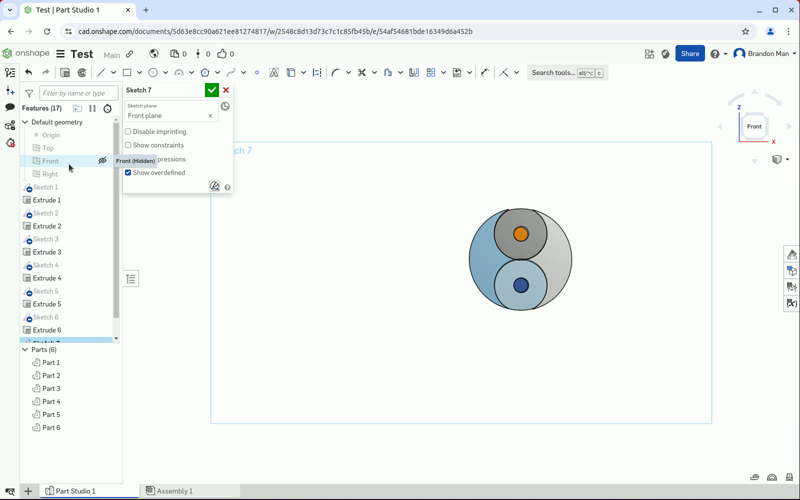
mouse_move(73, 352)
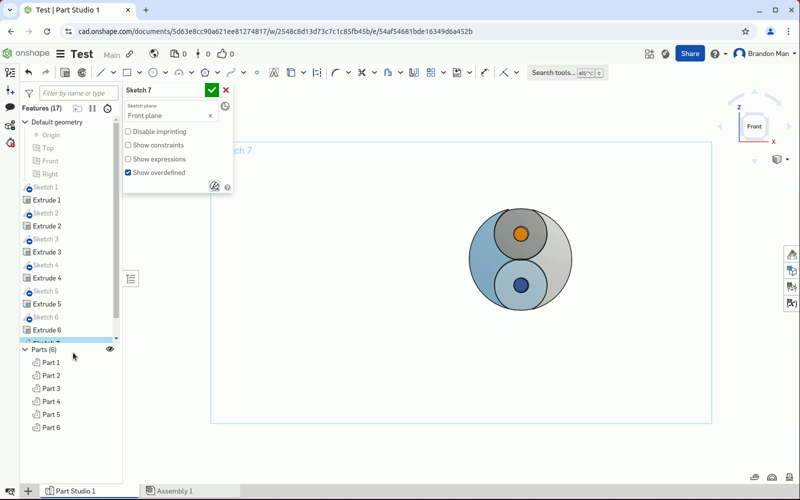
key(y)
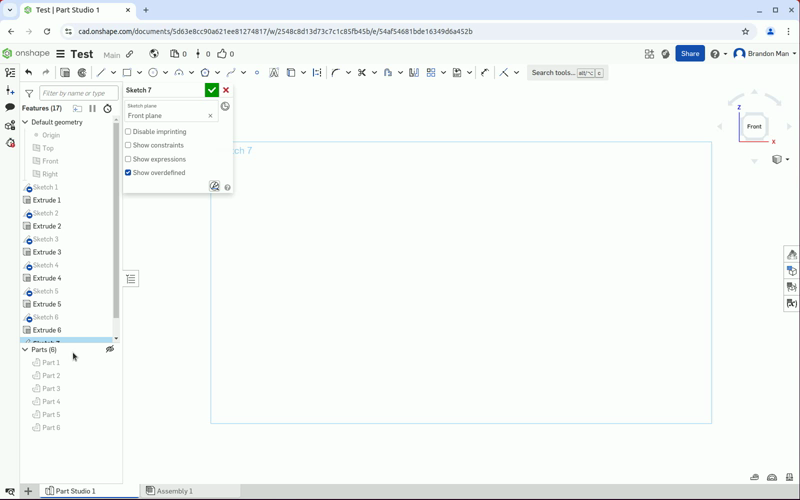
key(c)
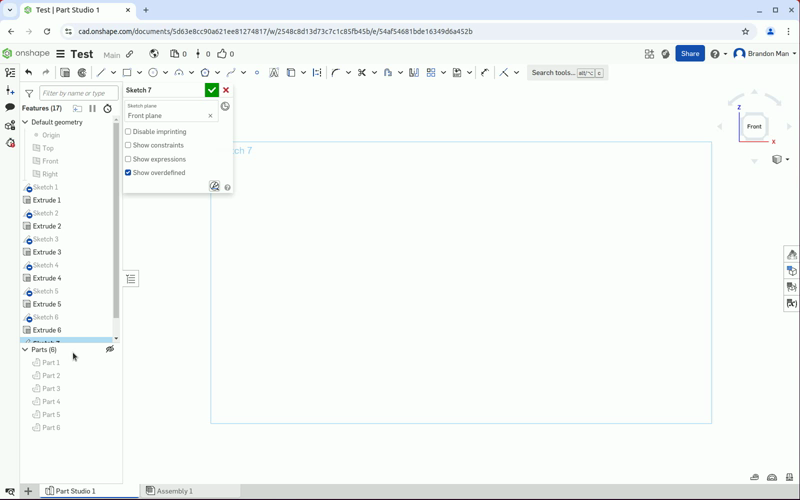
key_down(shift)
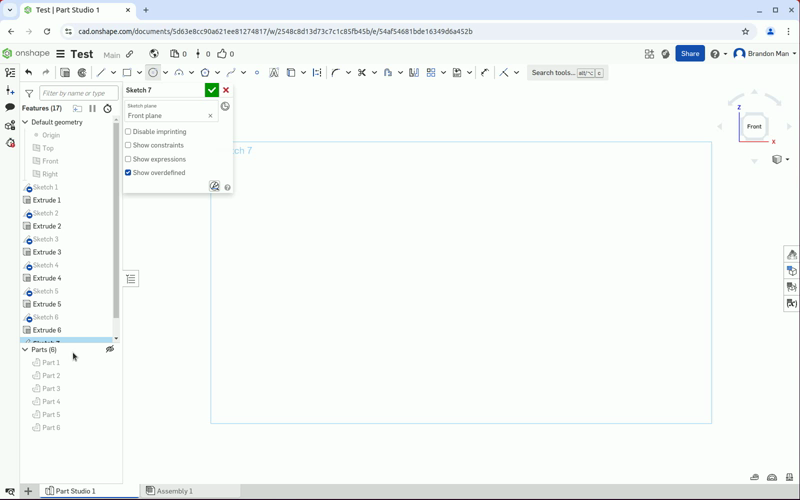
mouse_move(521, 259)
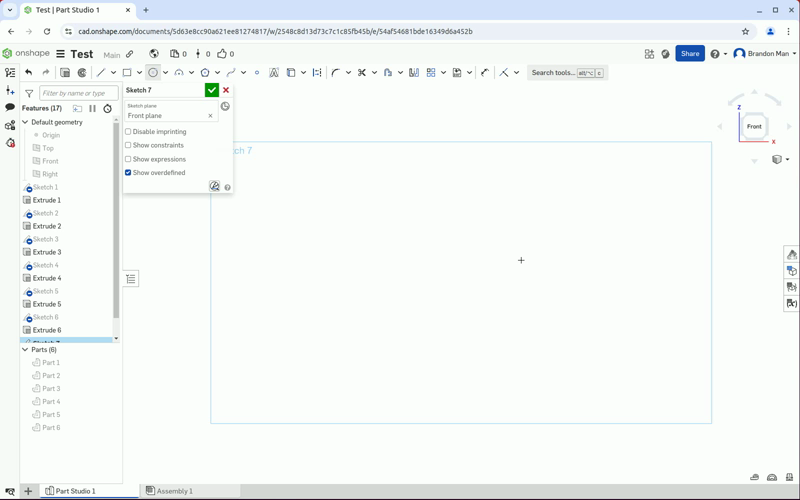
click(521, 259)
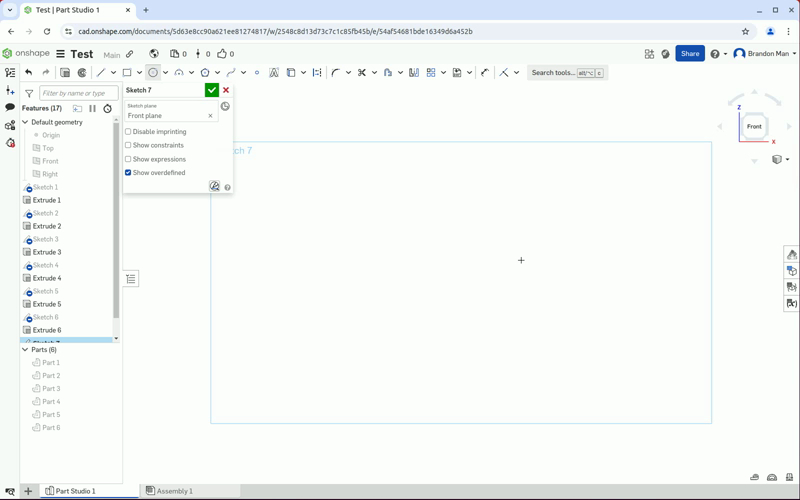
key_up(shift)
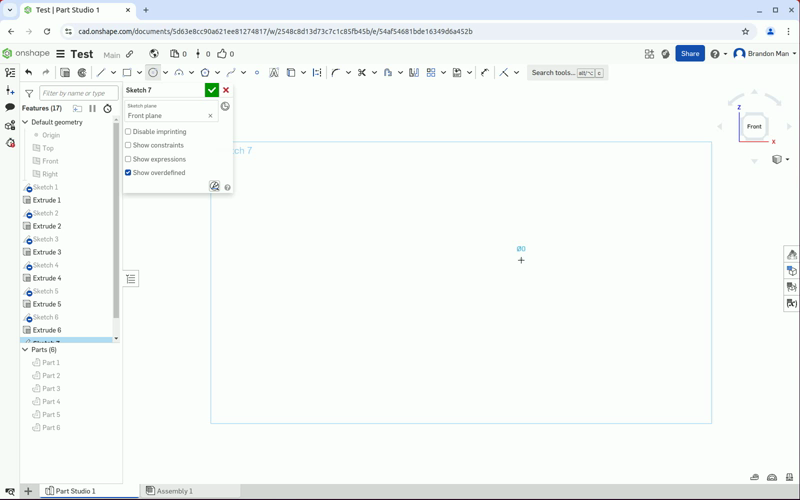
mouse_move(574, 259)
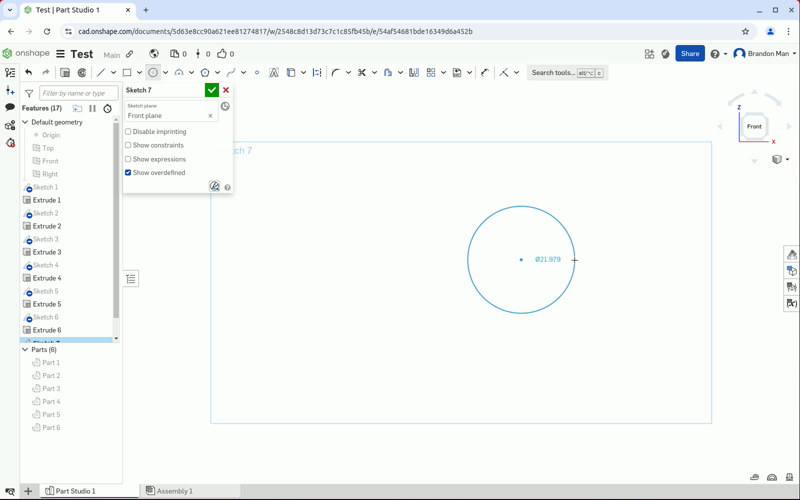
click(574, 259)
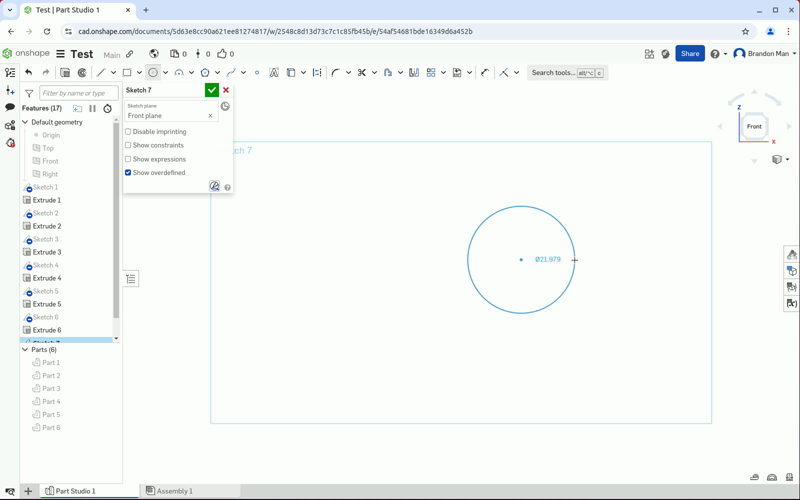
key(esc)
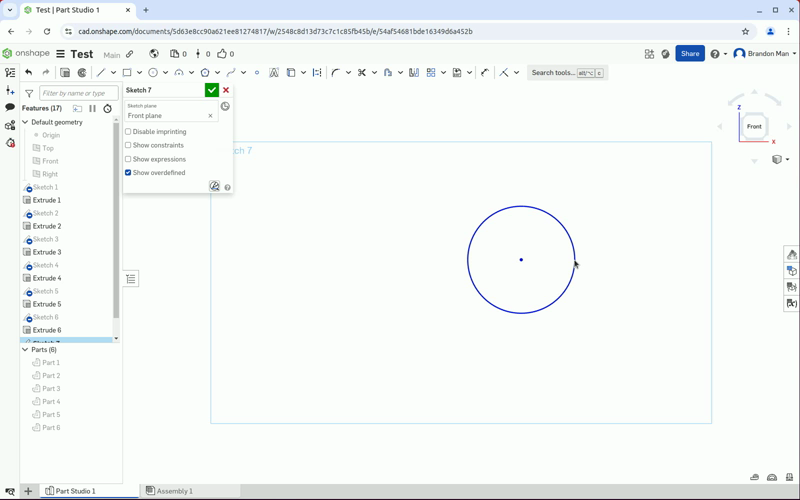
key(a)
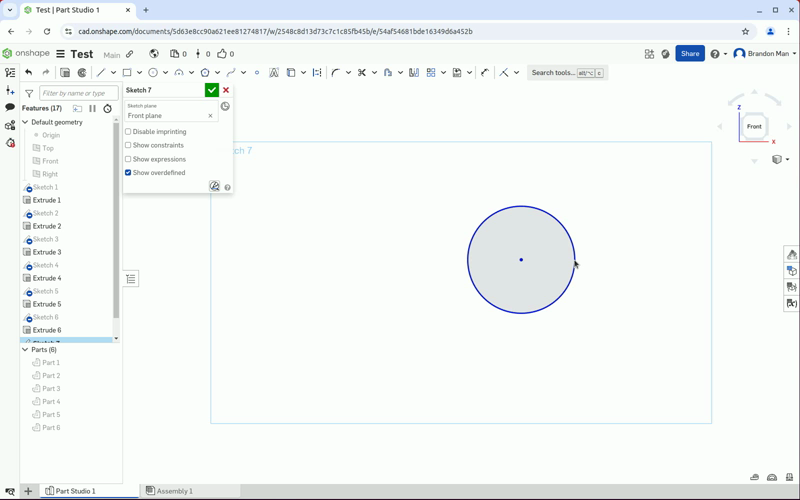
key_down(shift)
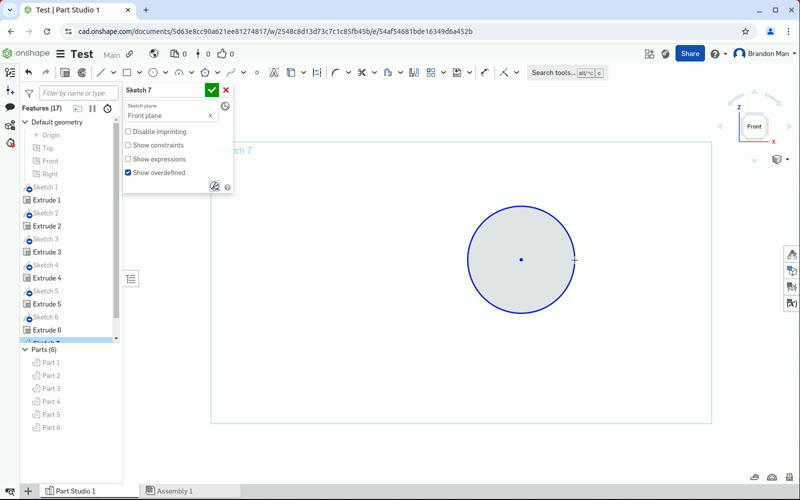
mouse_move(509, 309)
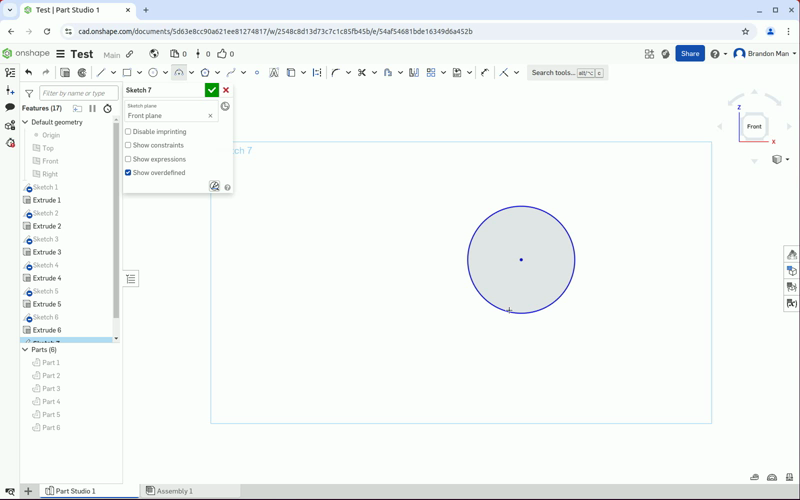
click(509, 309)
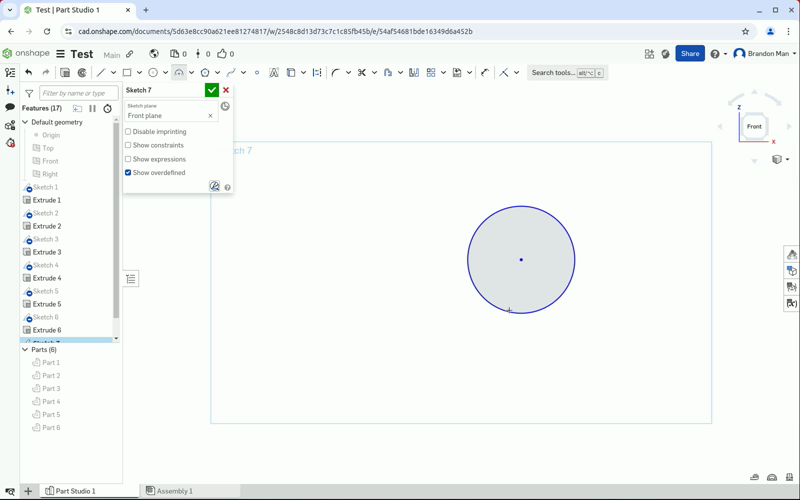
key_up(shift)
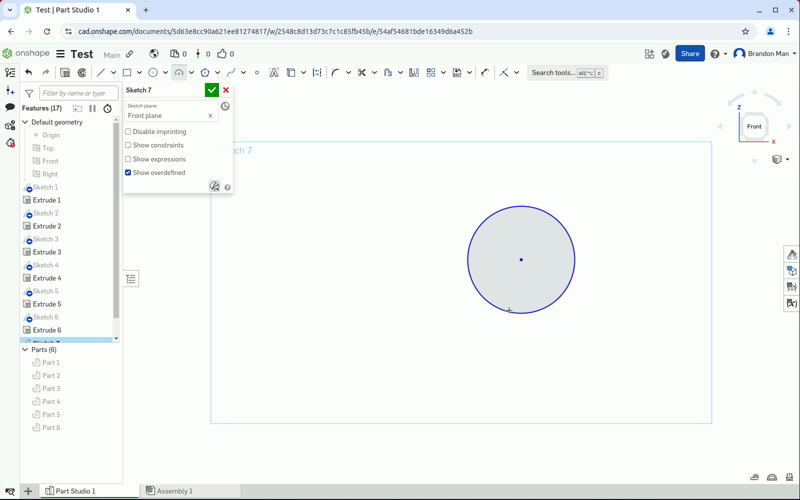
key_down(shift)
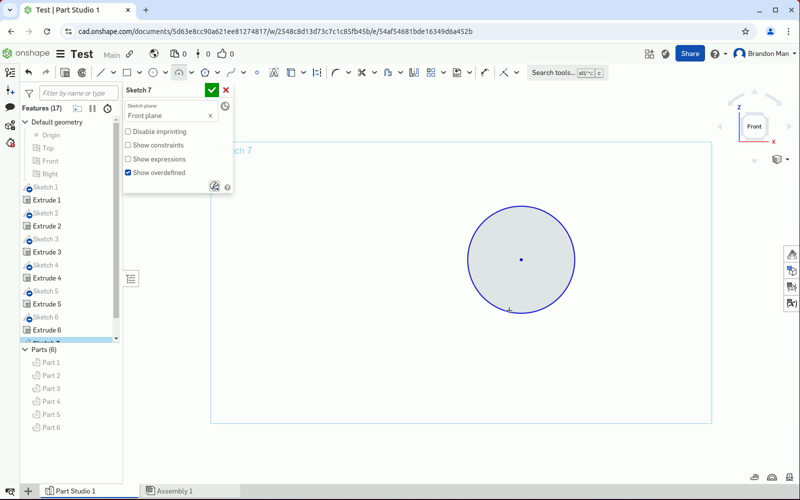
mouse_move(532, 309)
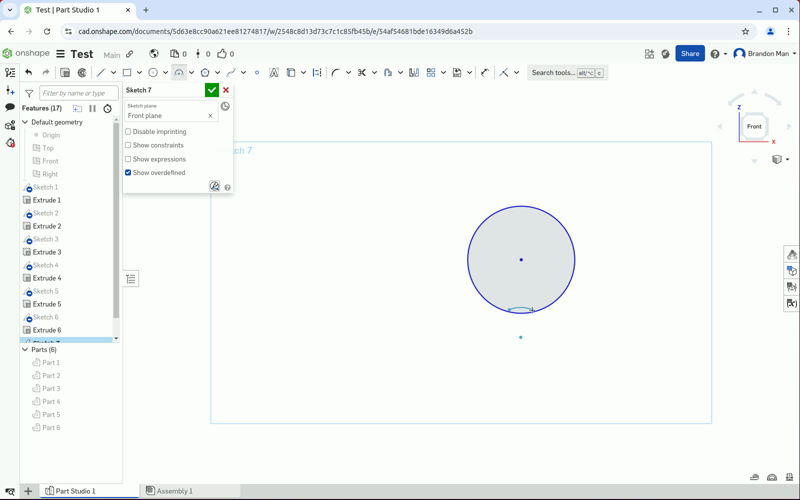
click(532, 309)
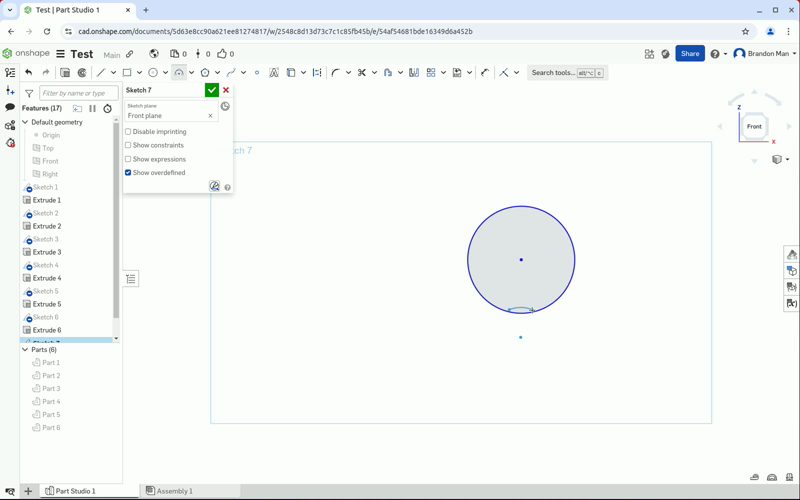
mouse_move(520, 312)
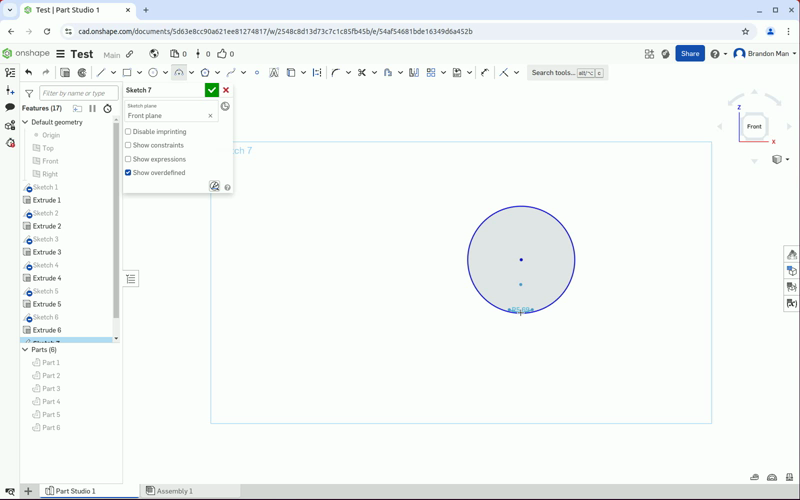
click(520, 312)
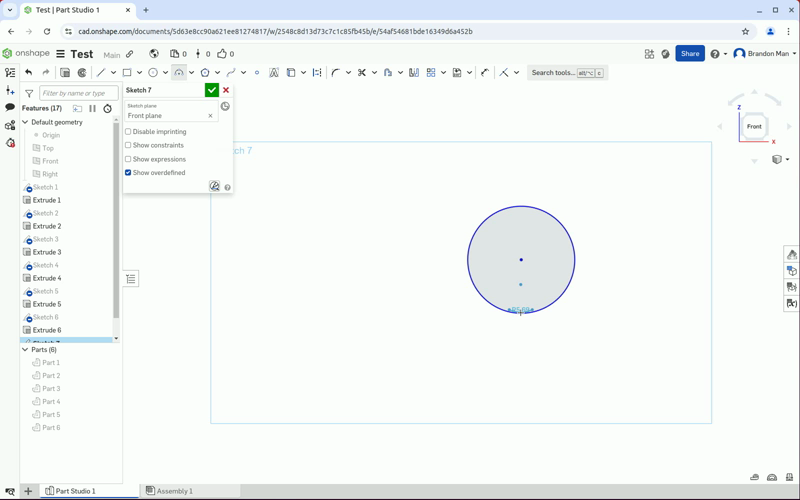
key_up(shift)
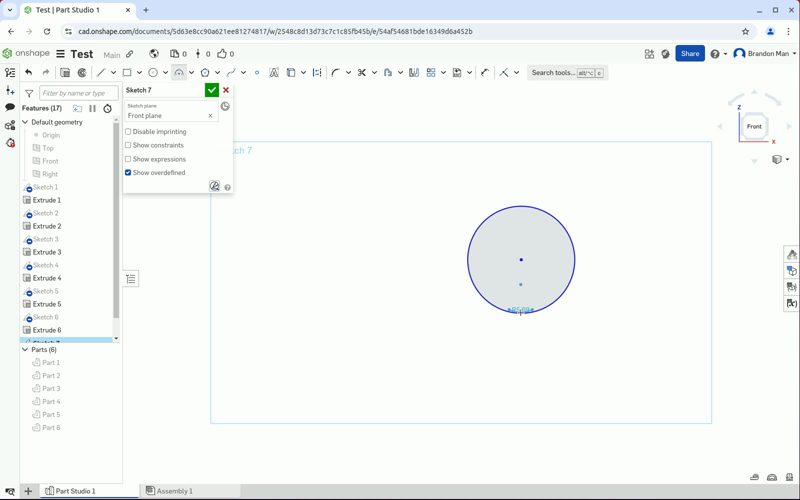
mouse_move(532, 309)
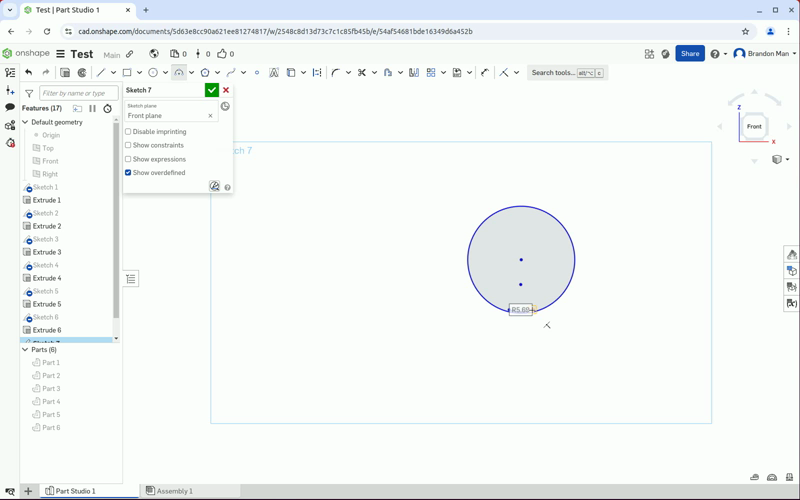
click(532, 309)
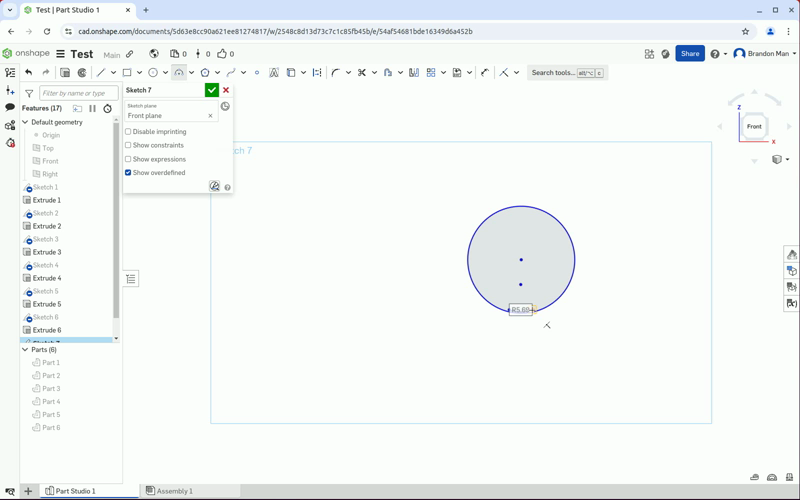
key_down(shift)
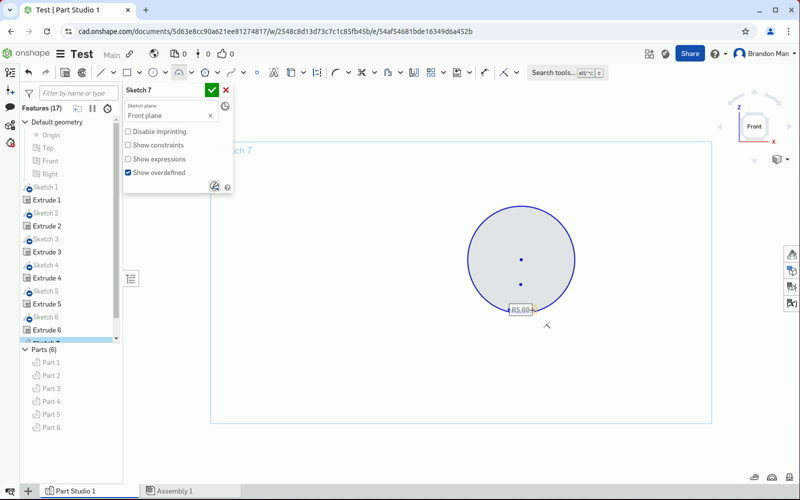
mouse_move(532, 209)
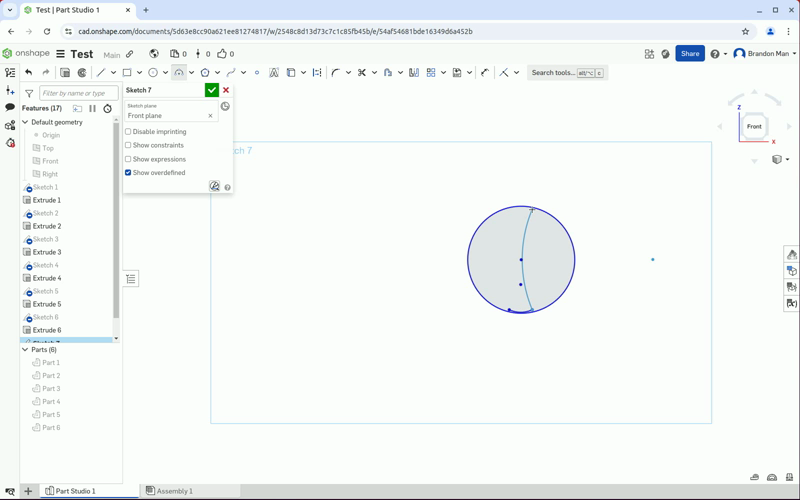
click(532, 209)
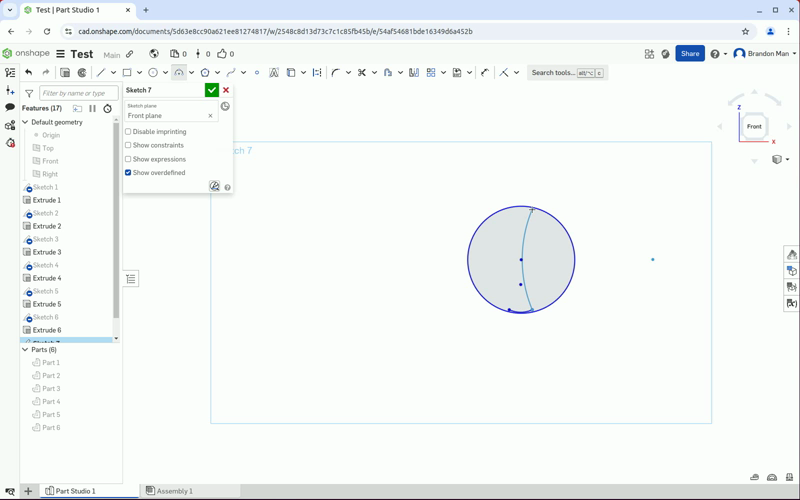
mouse_move(571, 259)
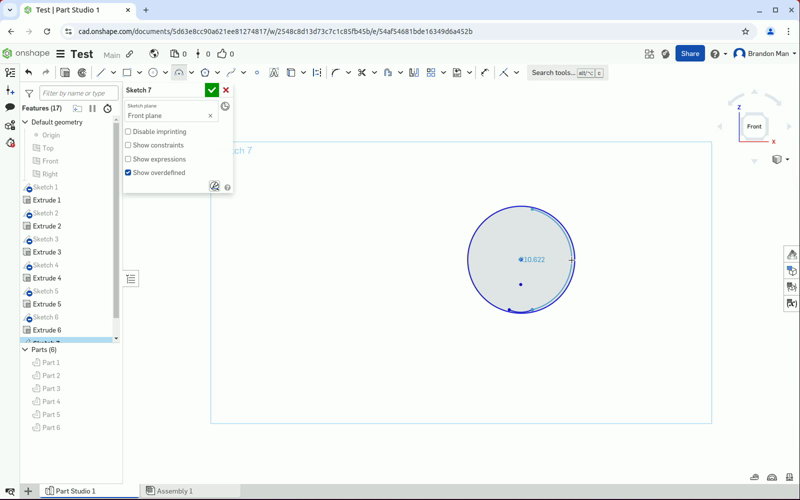
scroll(6)
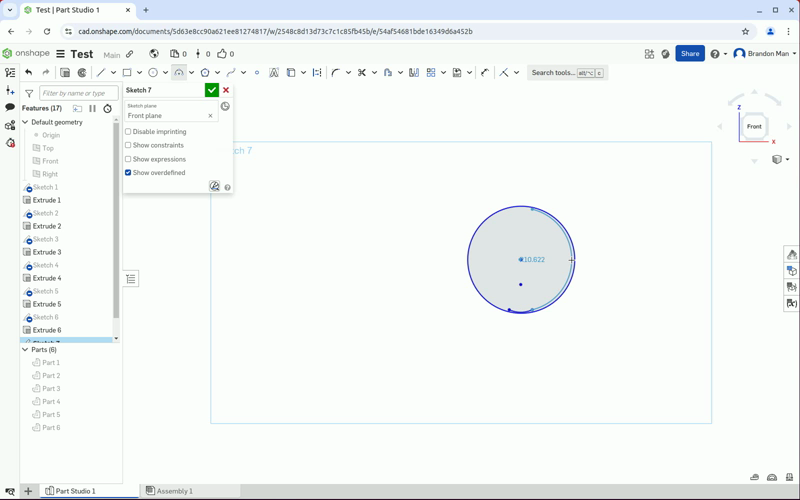
scroll(6)
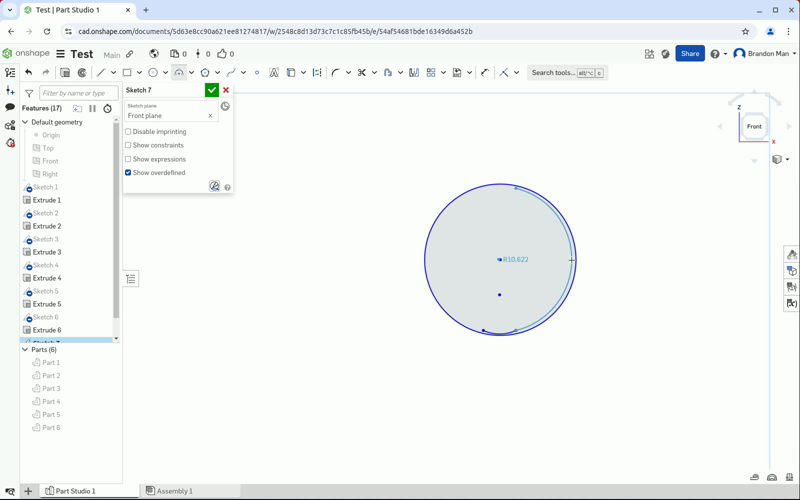
scroll(6)
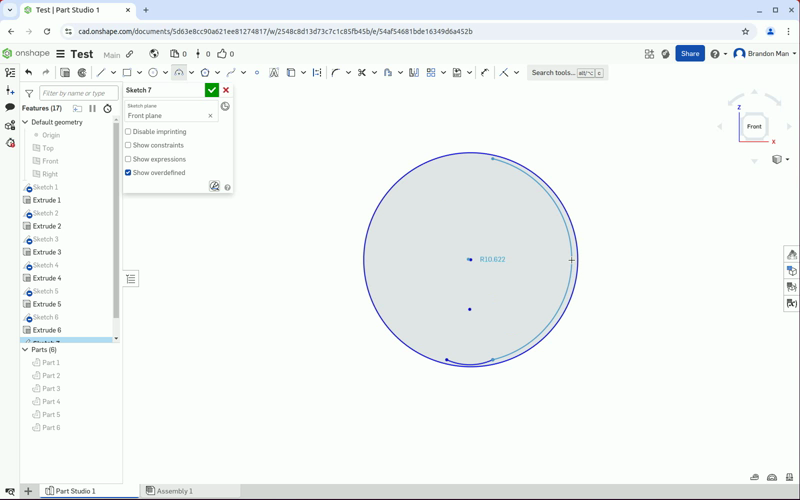
scroll(6)
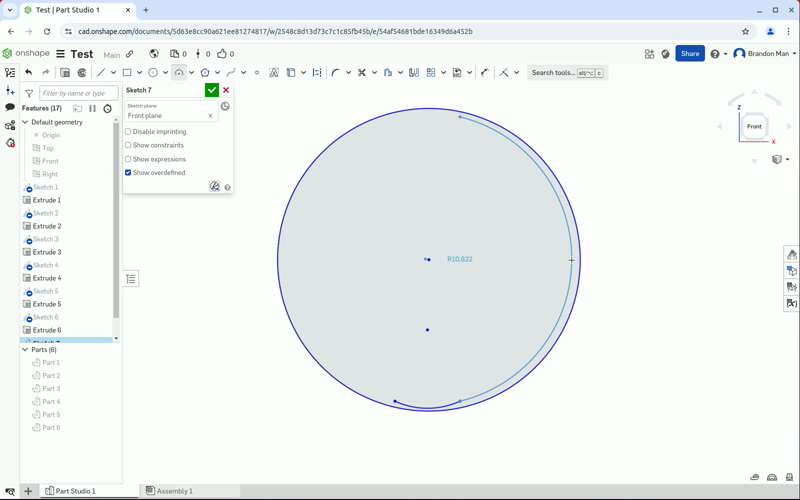
scroll(6)
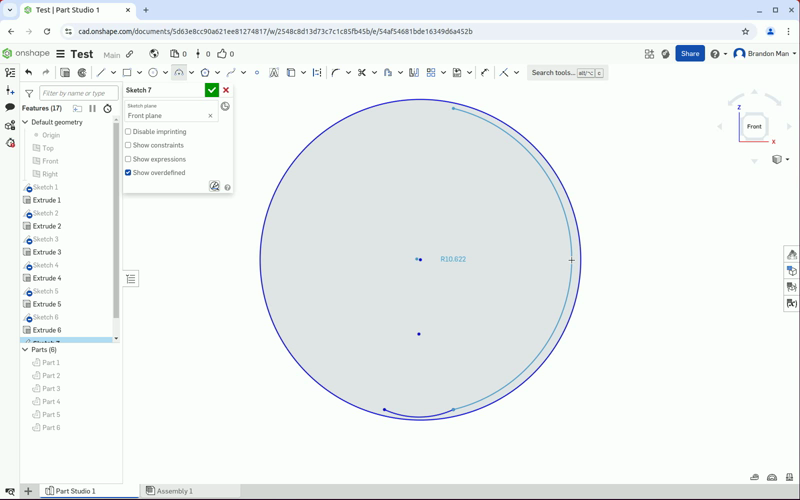
scroll(6)
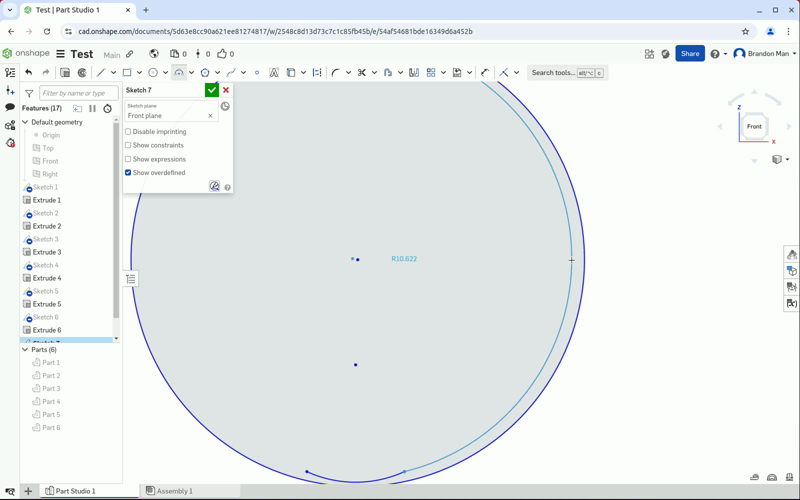
scroll(6)
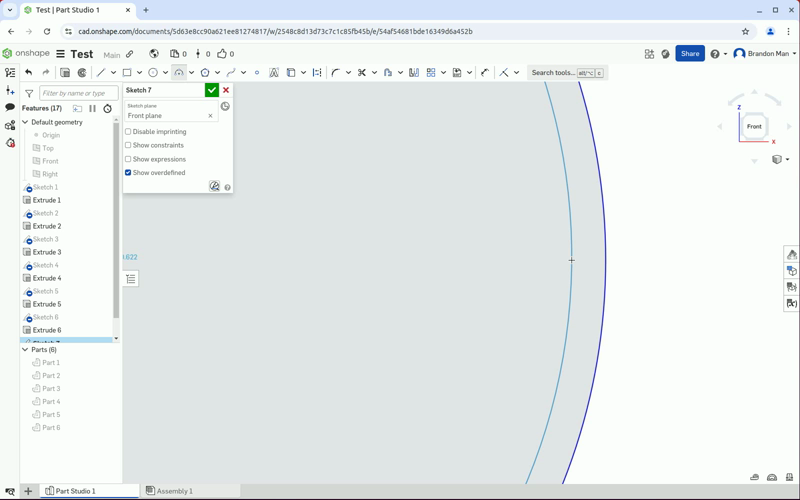
click(571, 259)
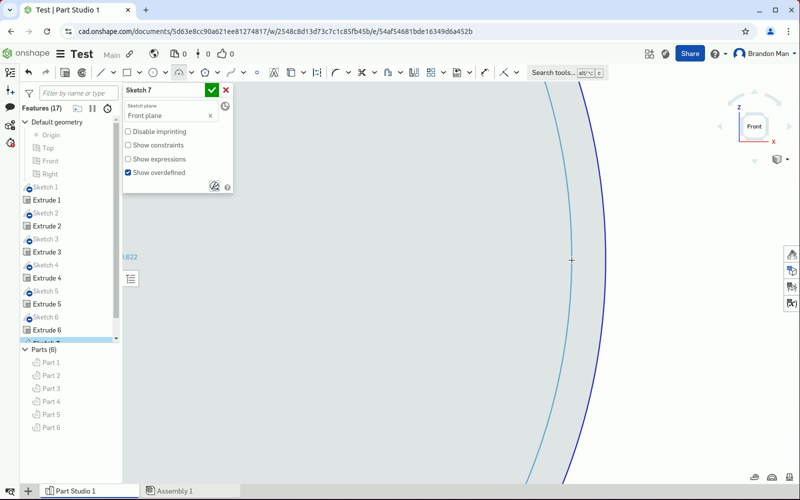
scroll(-6)
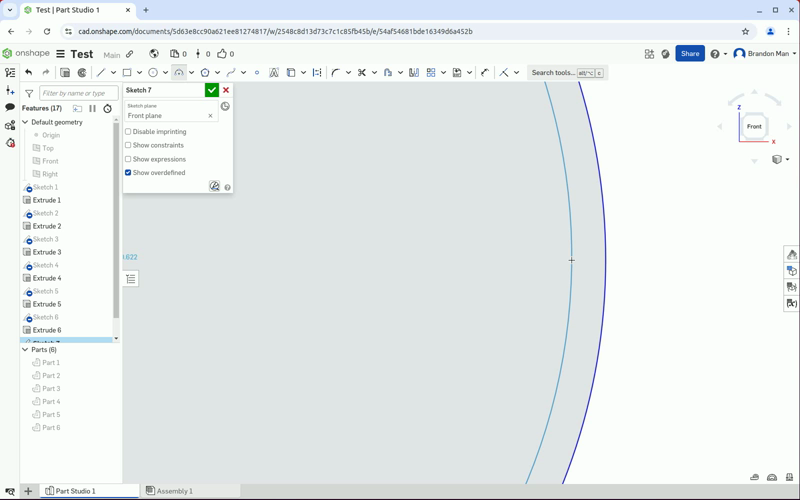
scroll(-6)
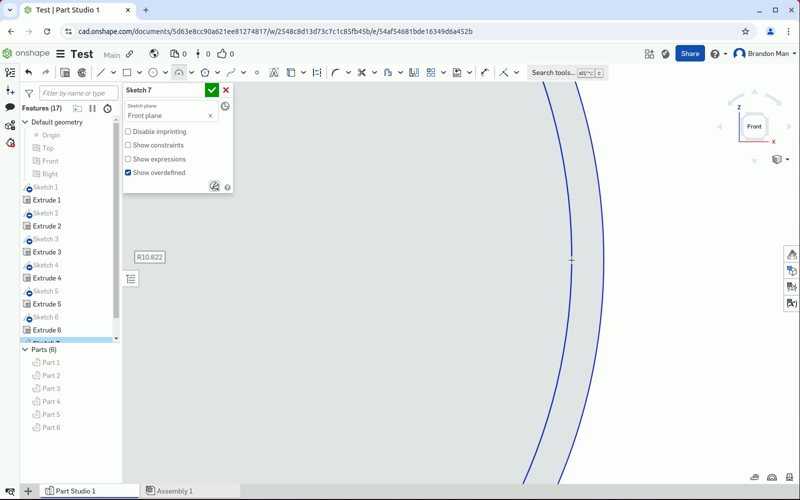
scroll(-6)
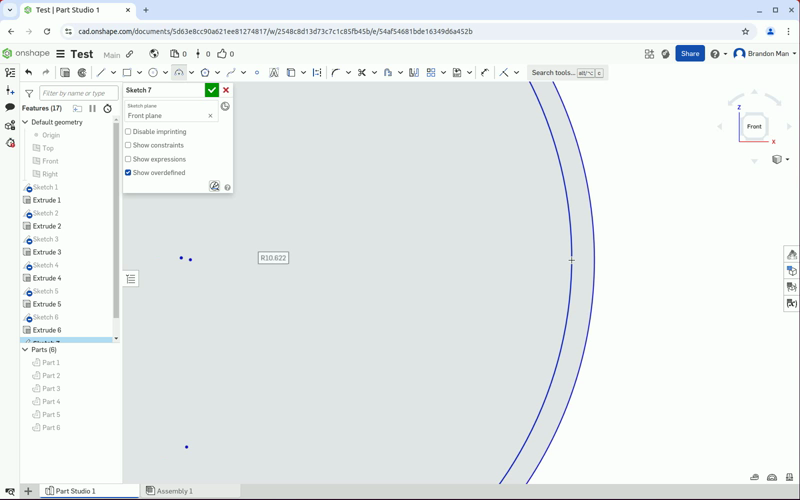
scroll(-6)
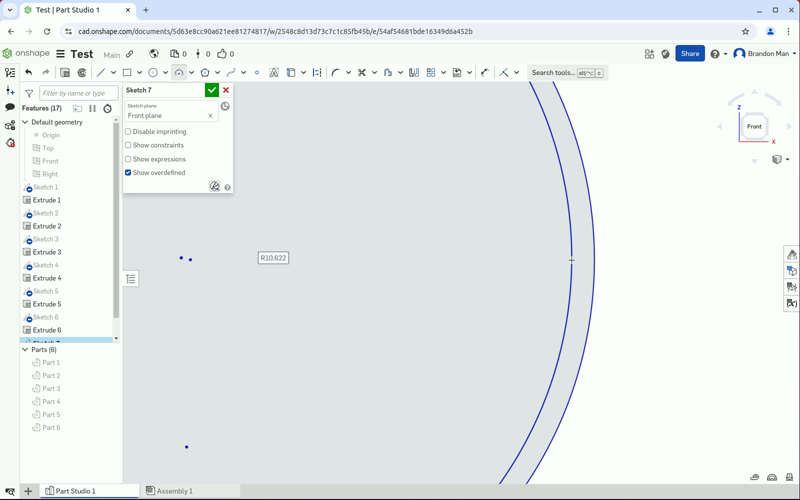
scroll(-6)
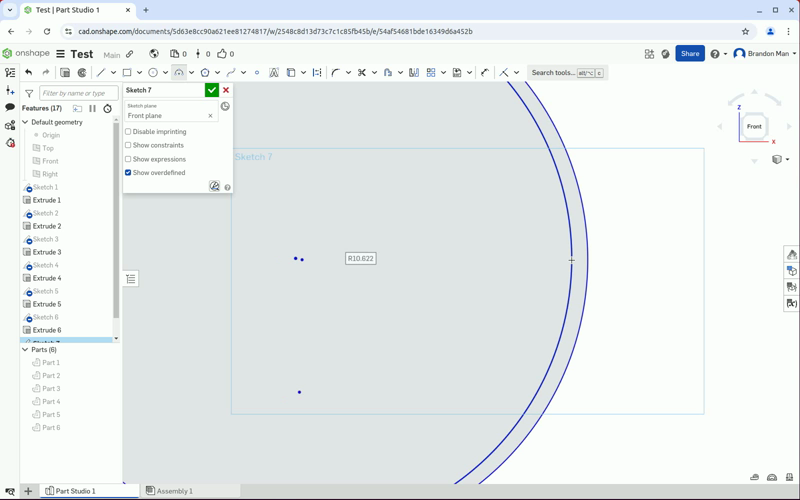
scroll(-6)
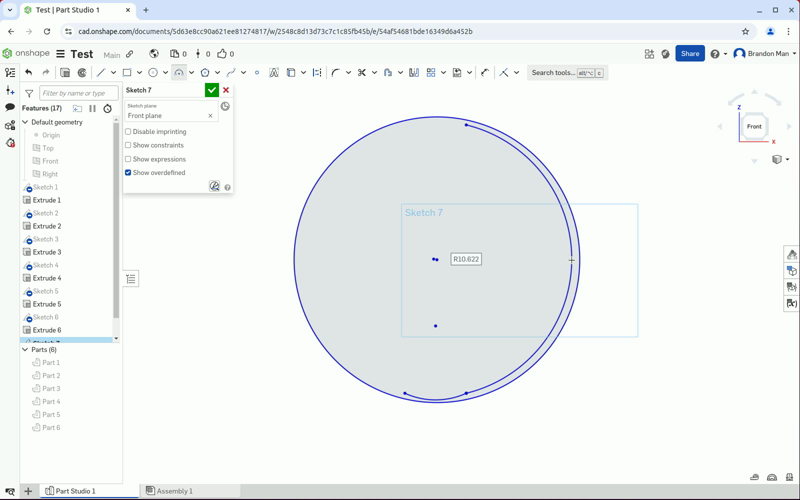
scroll(-6)
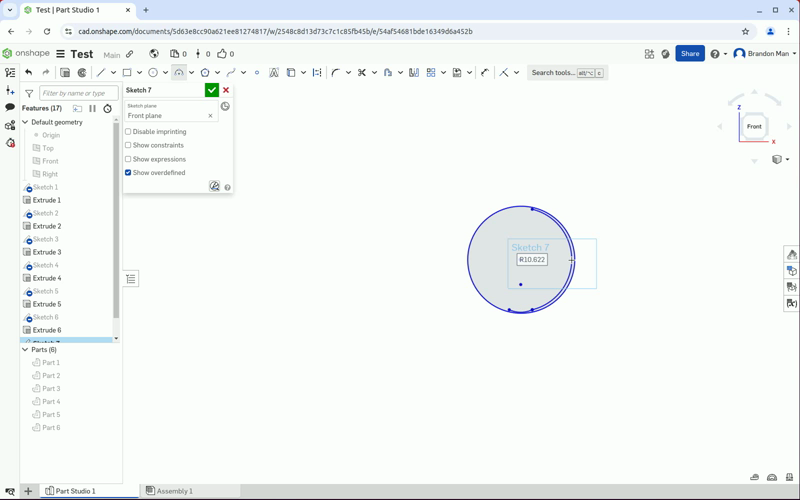
key_up(shift)
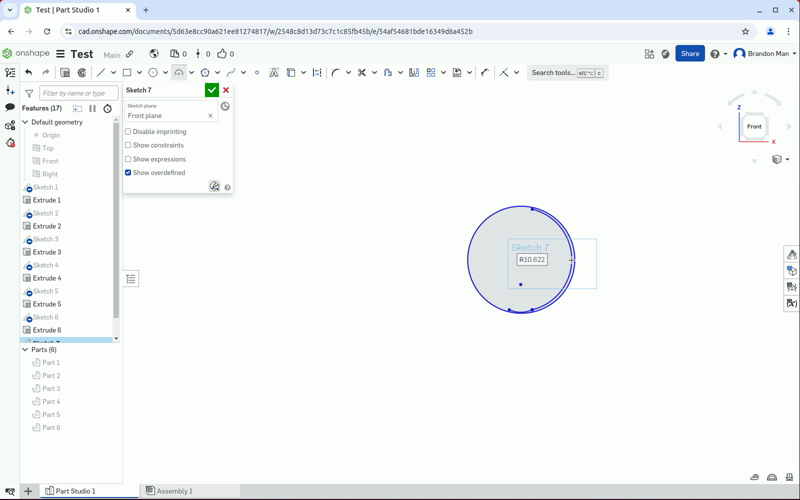
mouse_move(532, 209)
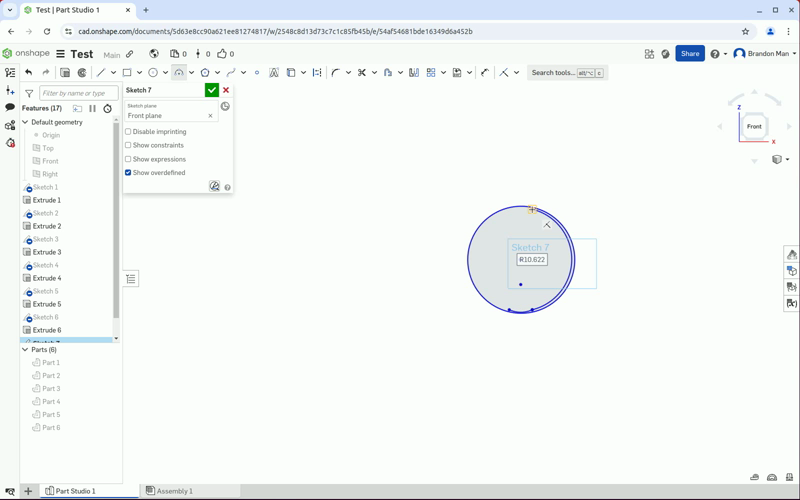
click(532, 209)
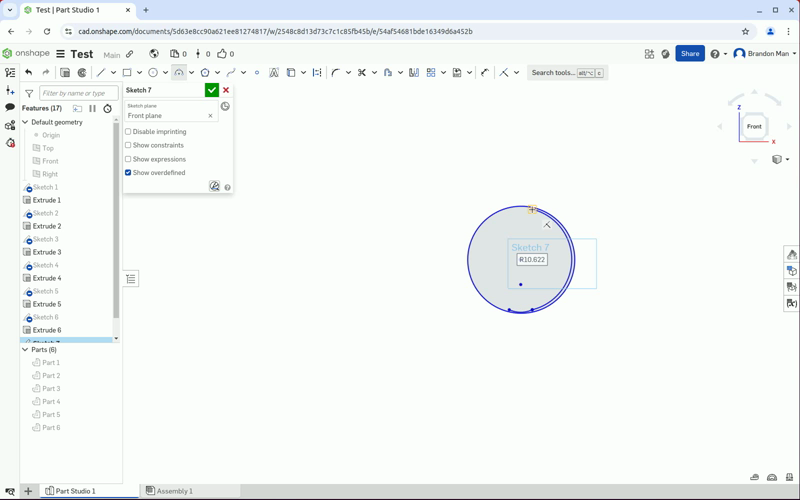
key_down(shift)
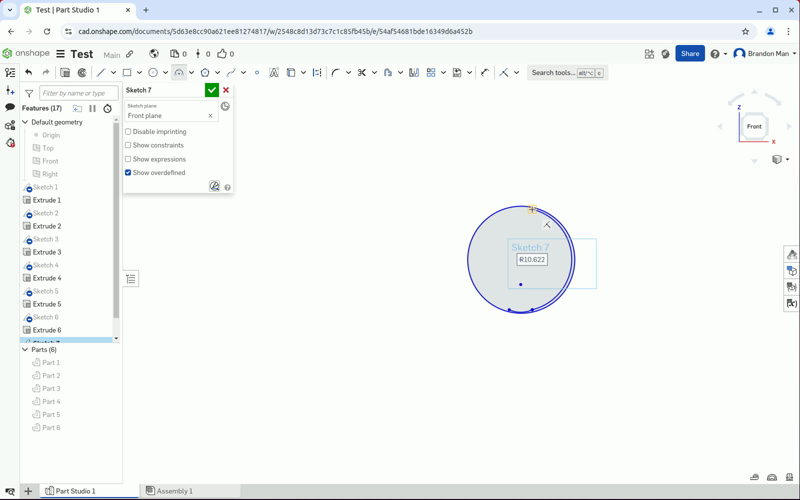
mouse_move(509, 209)
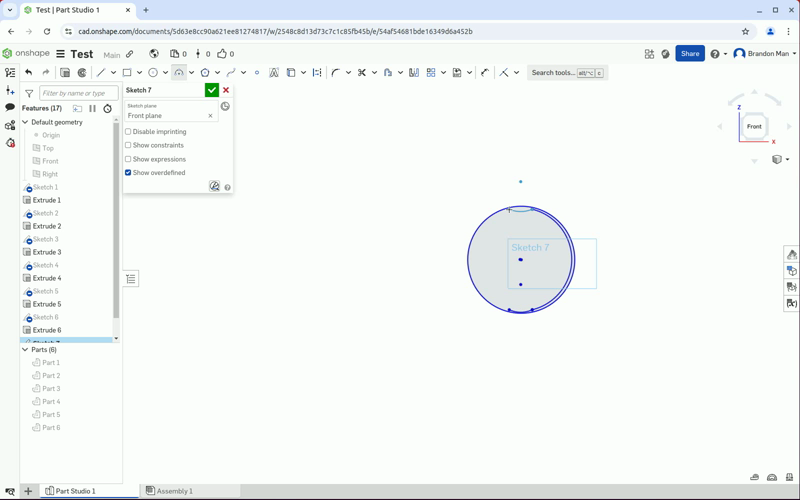
click(509, 209)
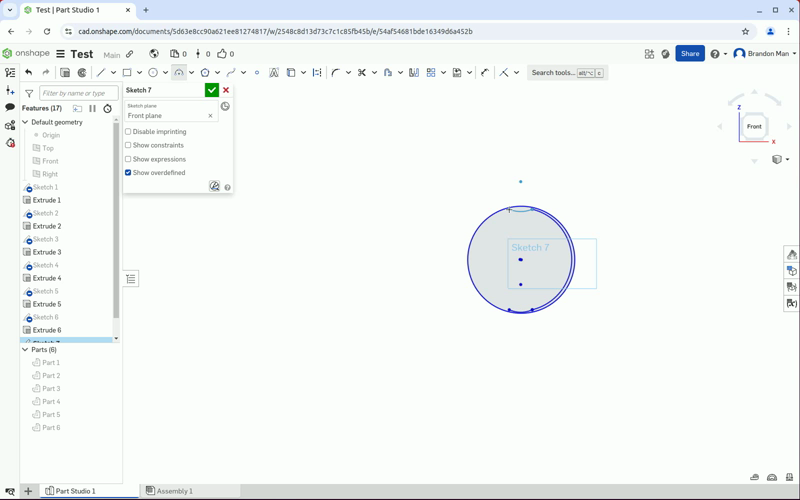
mouse_move(520, 206)
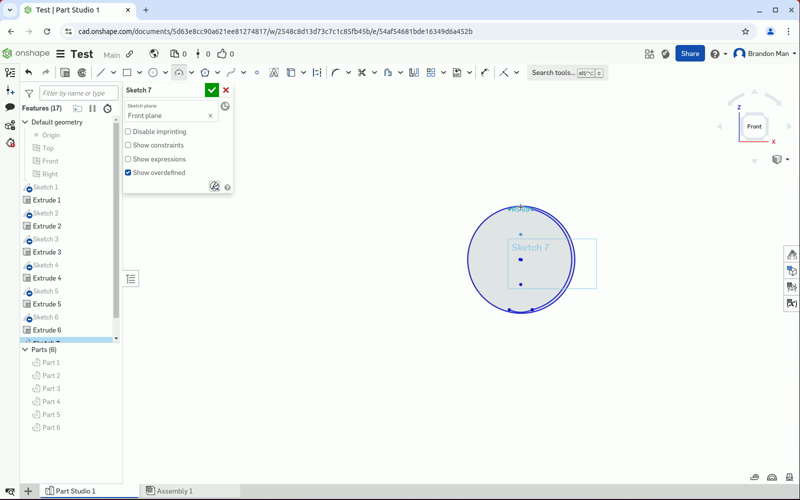
click(520, 206)
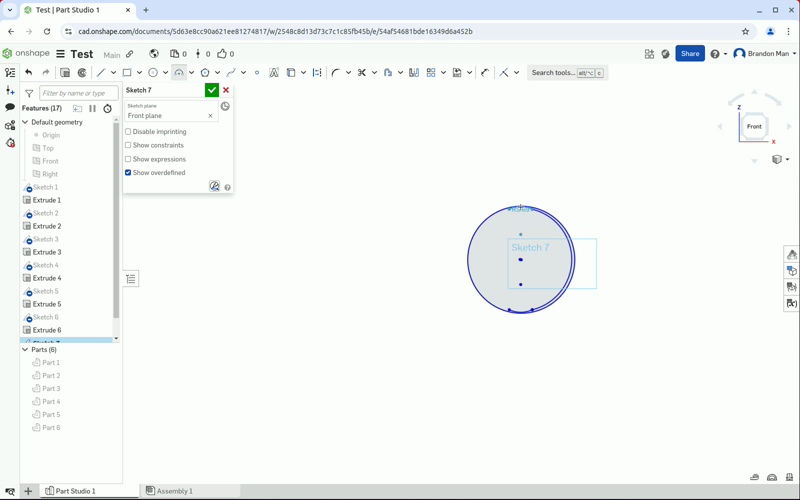
key_up(shift)
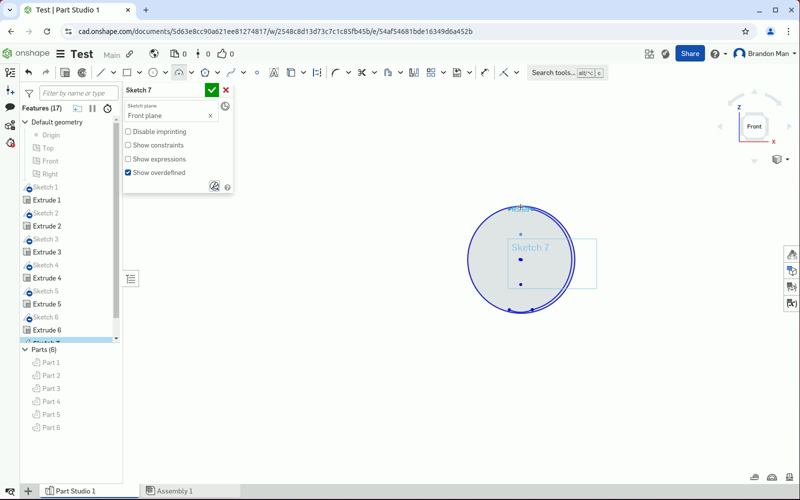
mouse_move(509, 209)
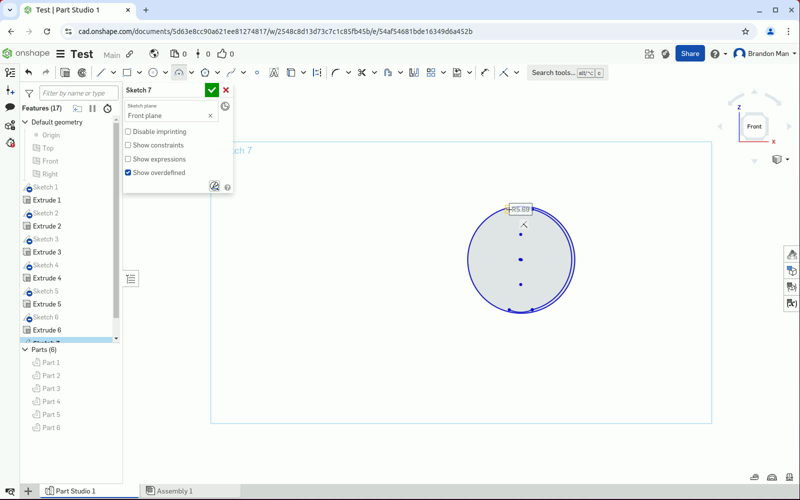
click(509, 209)
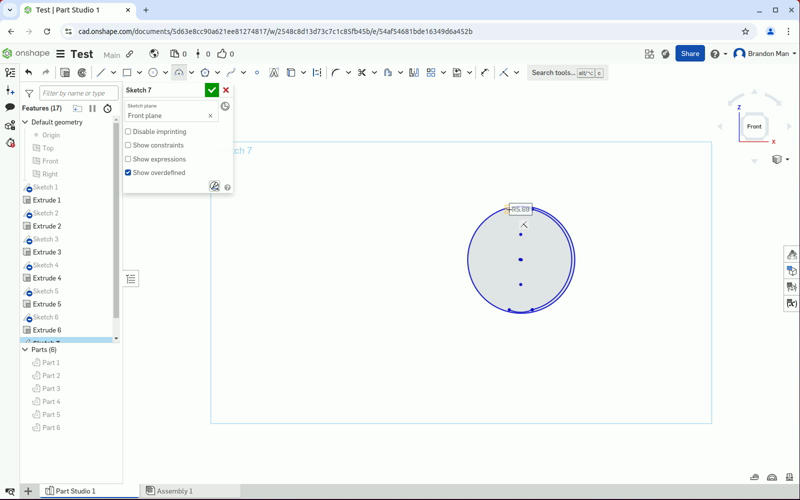
mouse_move(509, 309)
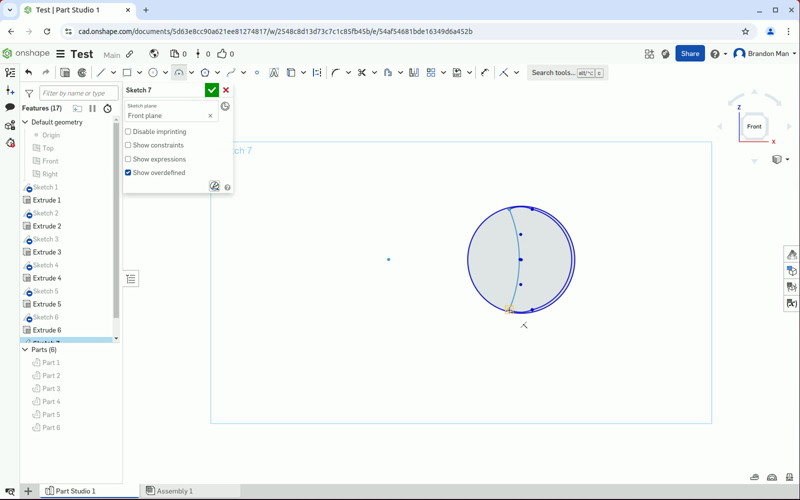
click(509, 309)
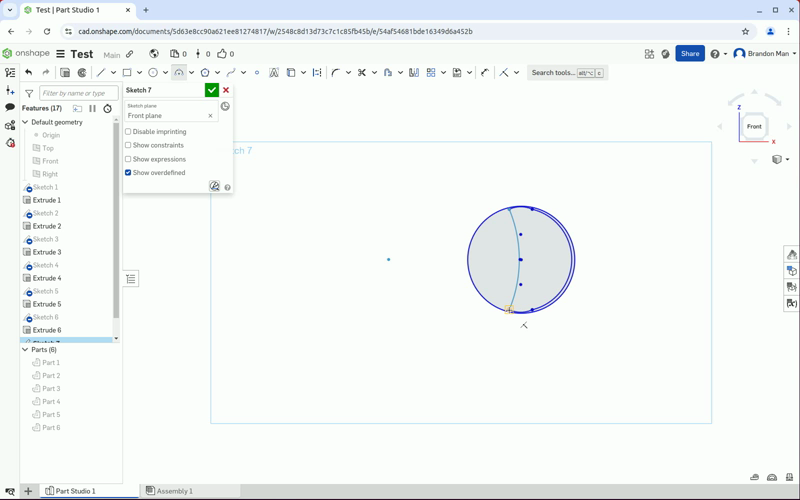
key_down(shift)
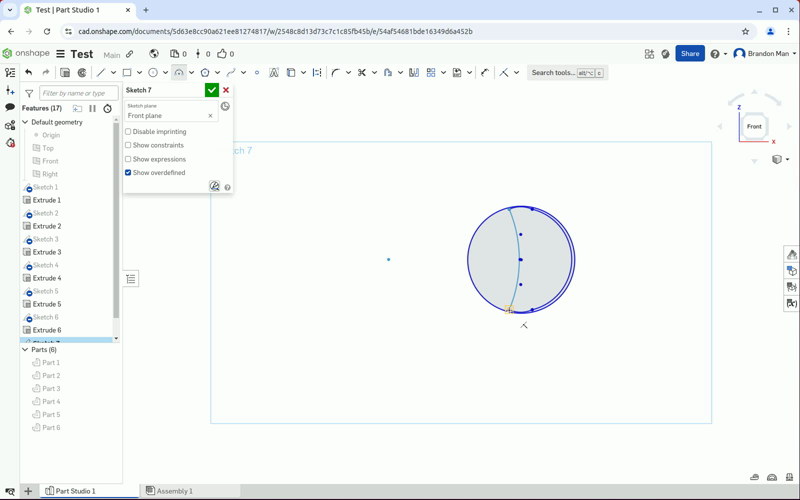
mouse_move(469, 259)
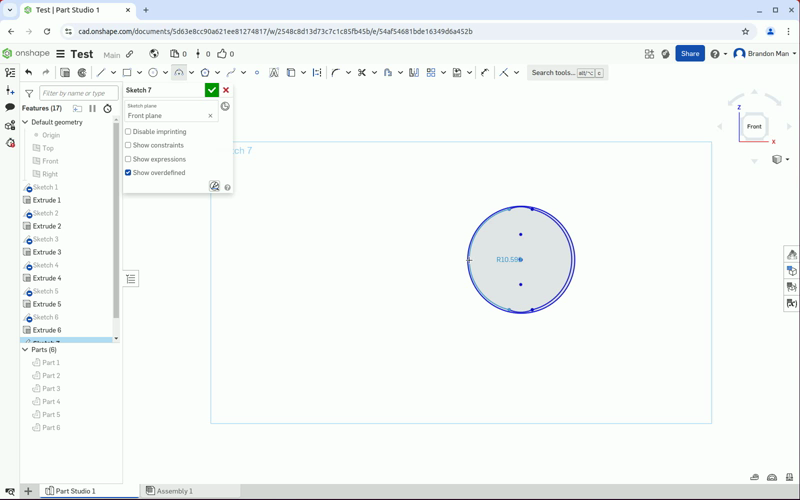
click(469, 259)
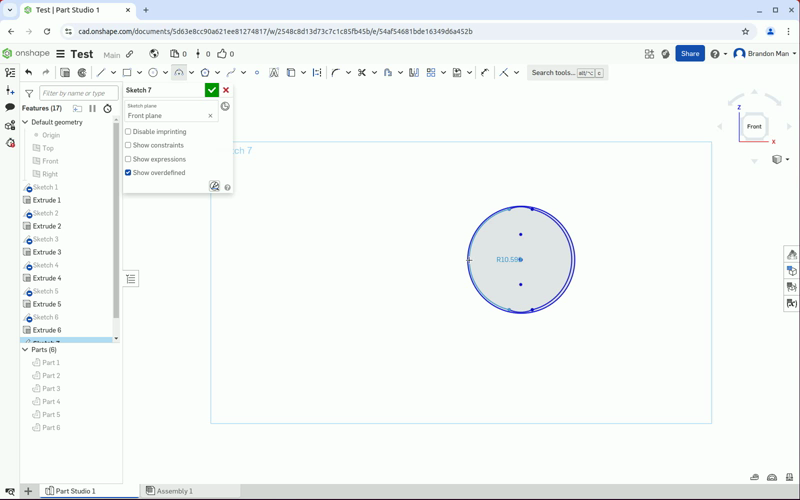
key_up(shift)
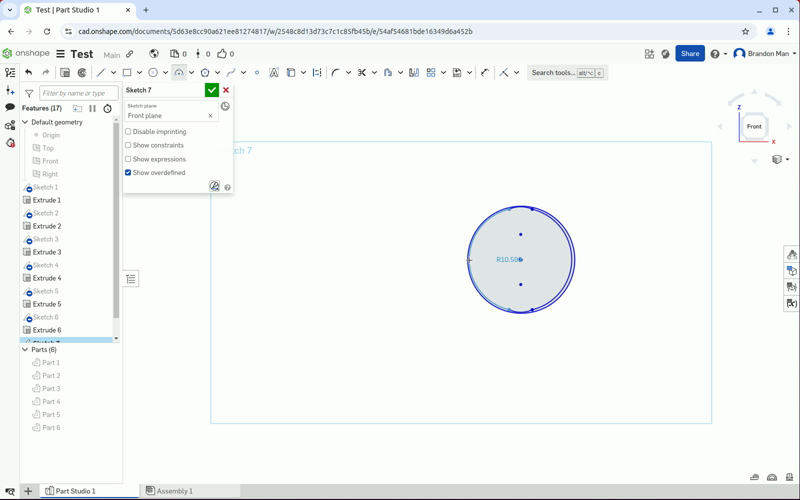
key(esc)
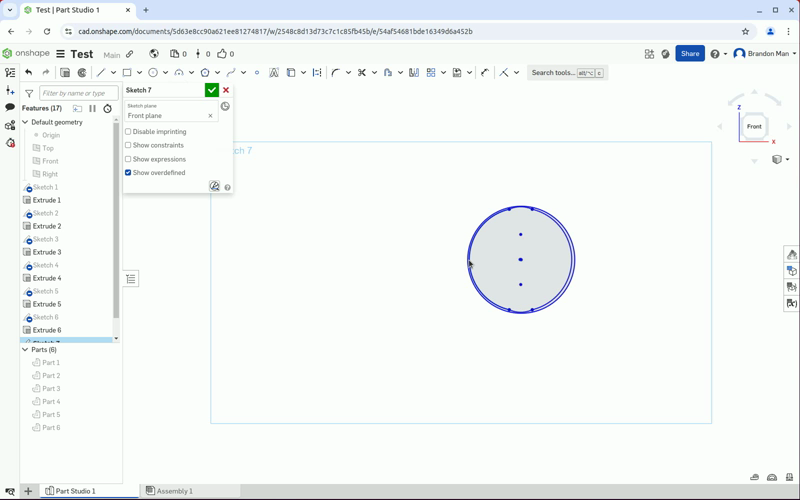
mouse_move(532, 208)
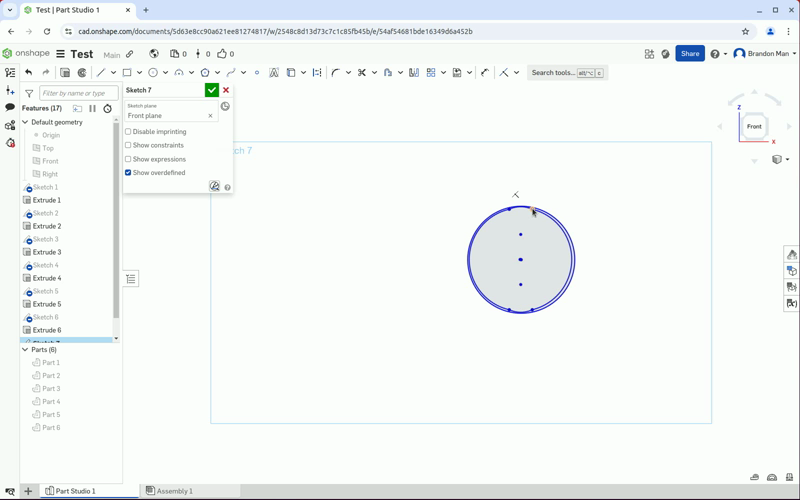
scroll(6)
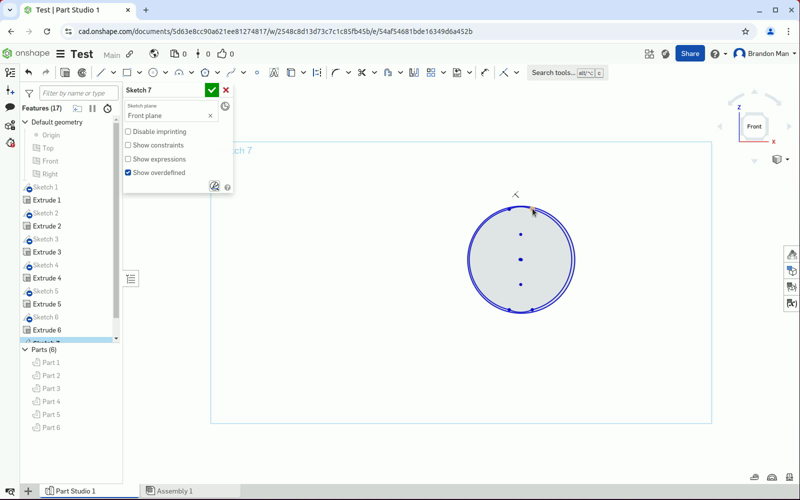
scroll(6)
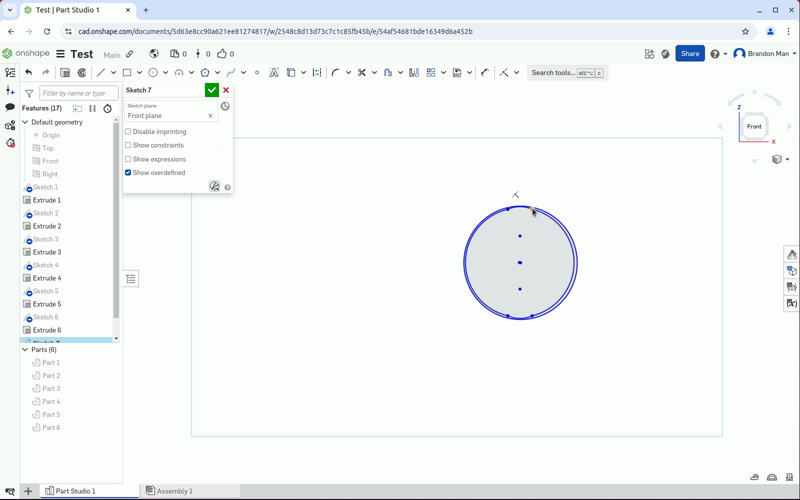
scroll(6)
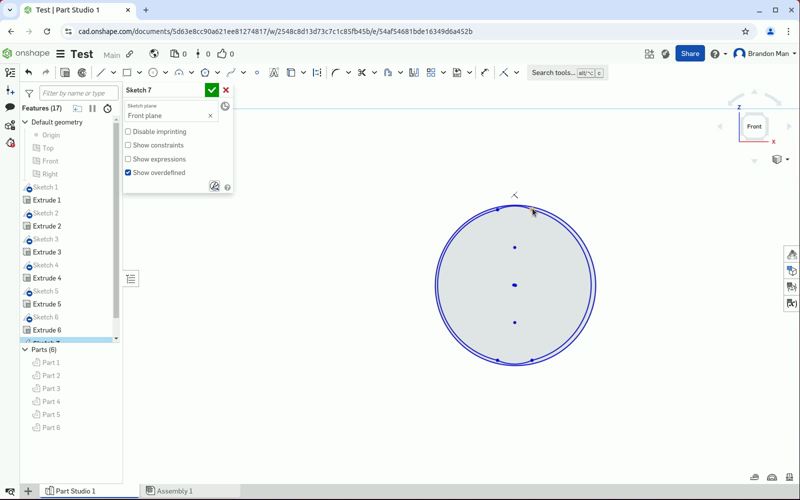
scroll(6)
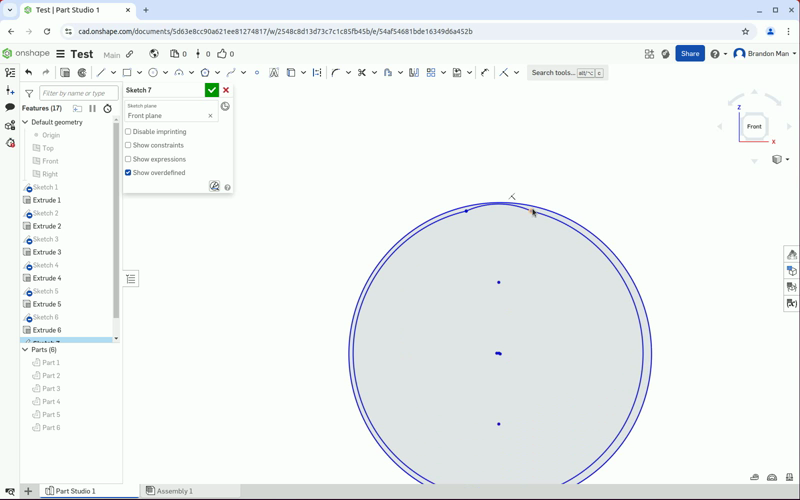
scroll(6)
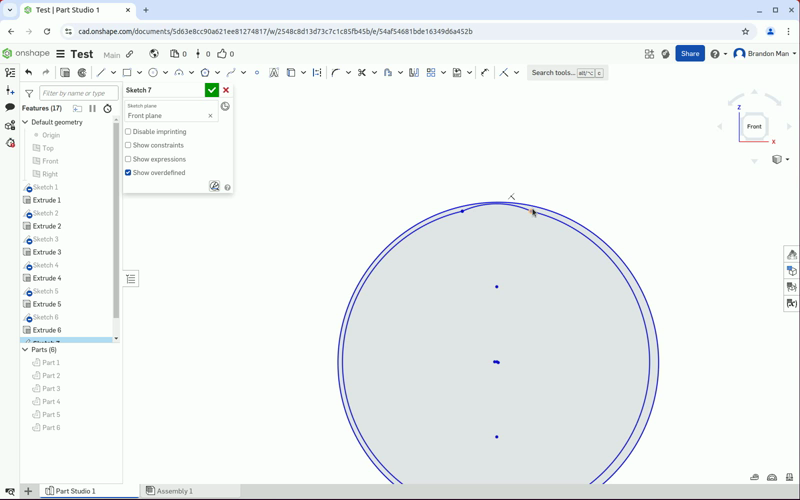
scroll(6)
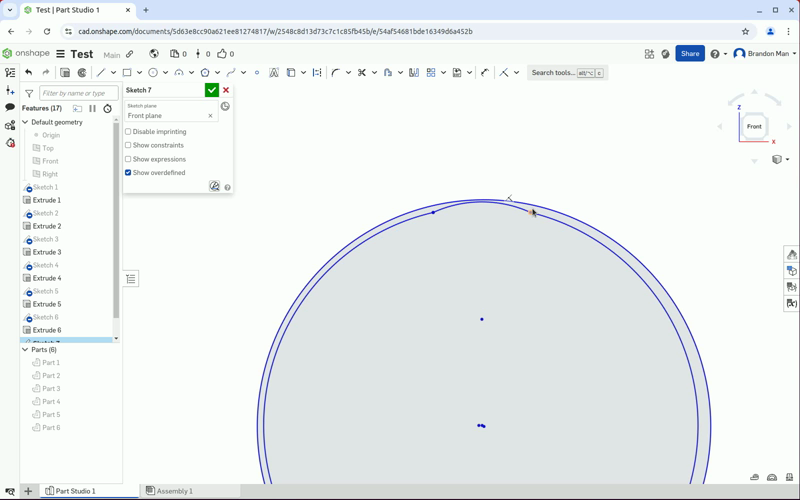
scroll(6)
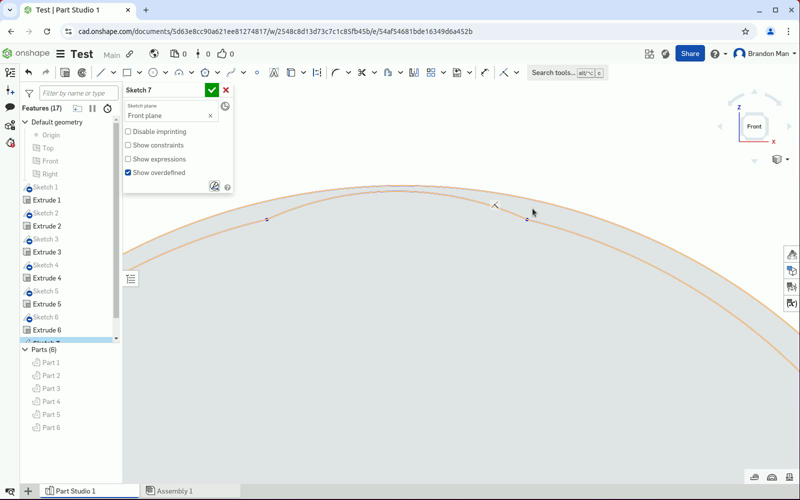
click(532, 208)
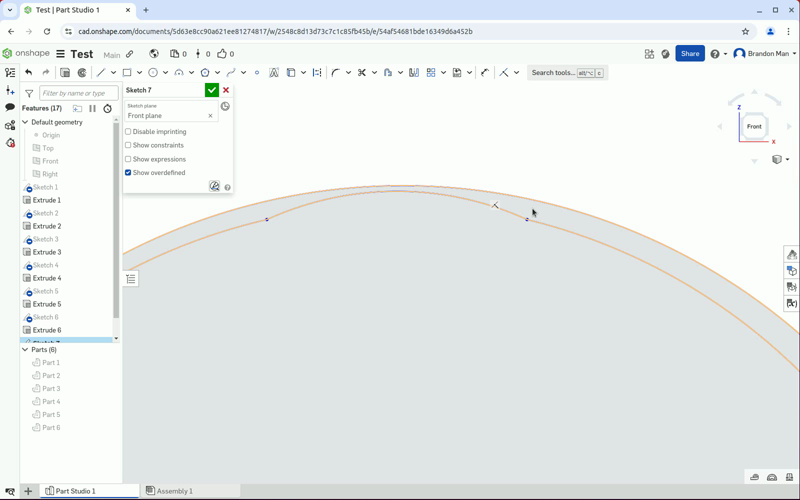
scroll(-6)
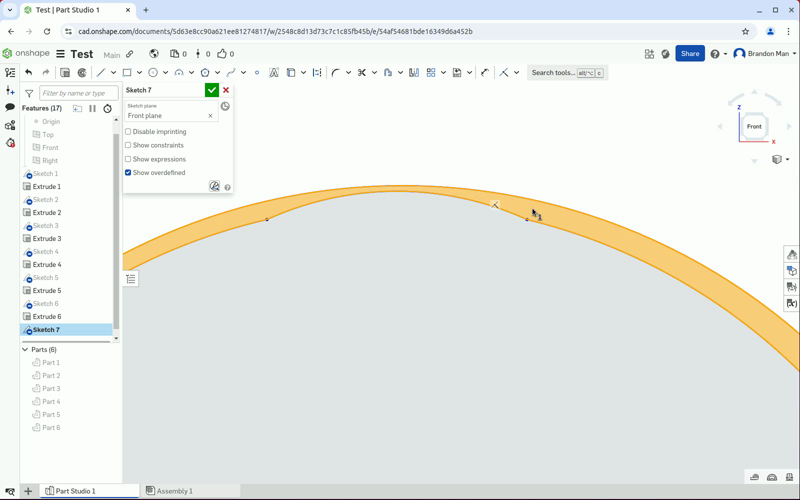
scroll(-6)
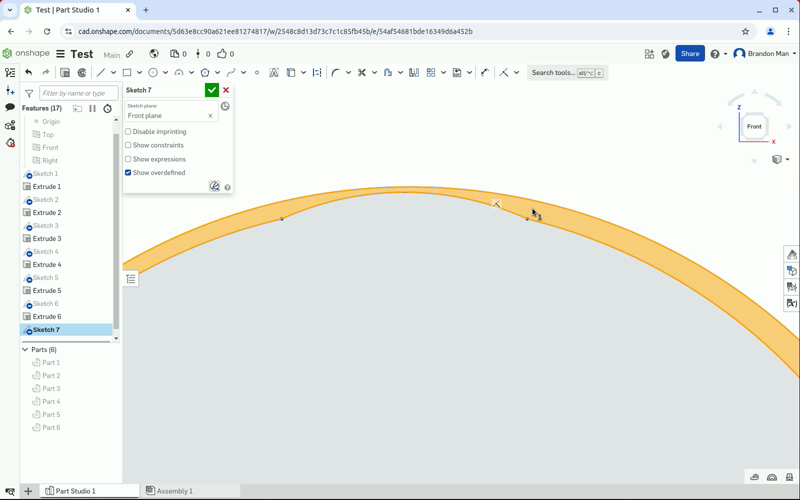
scroll(-6)
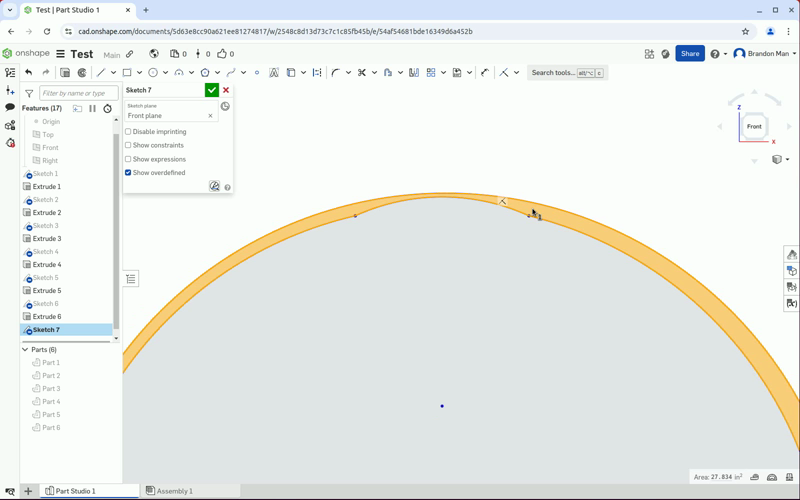
scroll(-6)
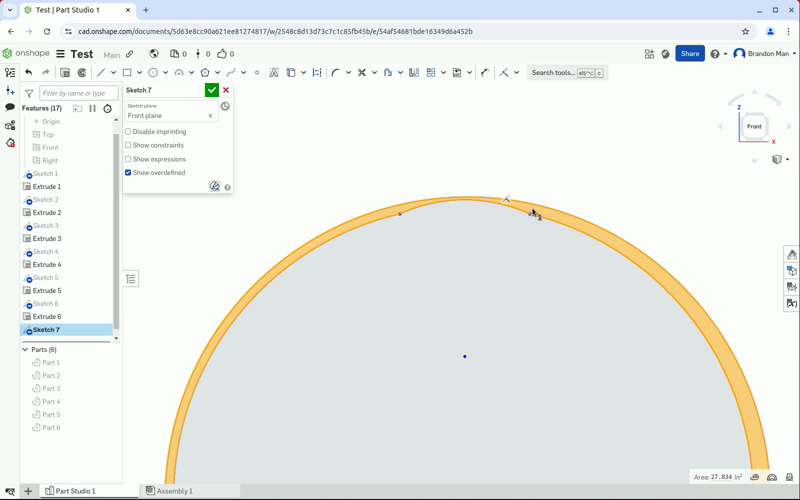
scroll(-6)
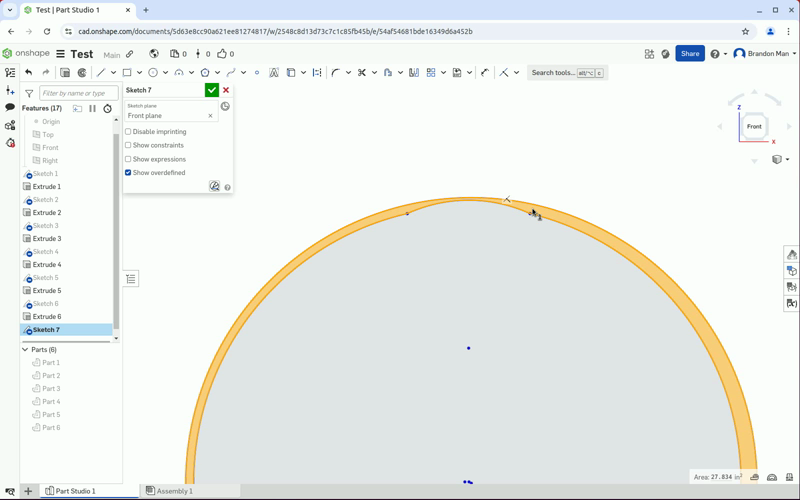
scroll(-6)
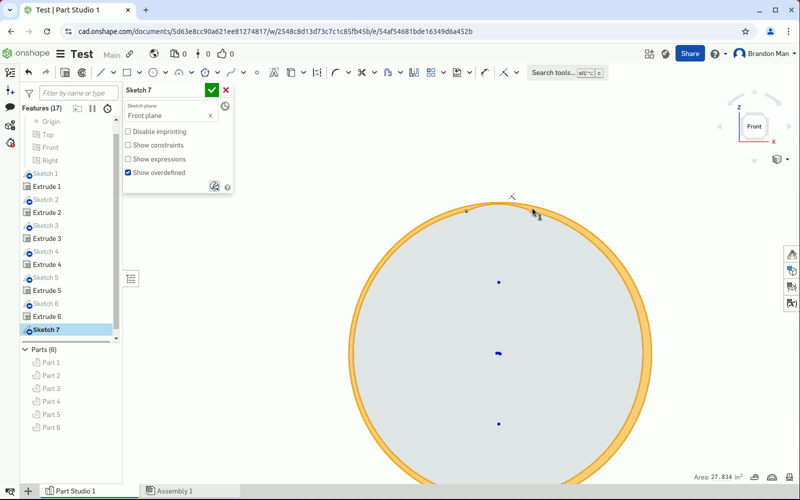
scroll(-6)
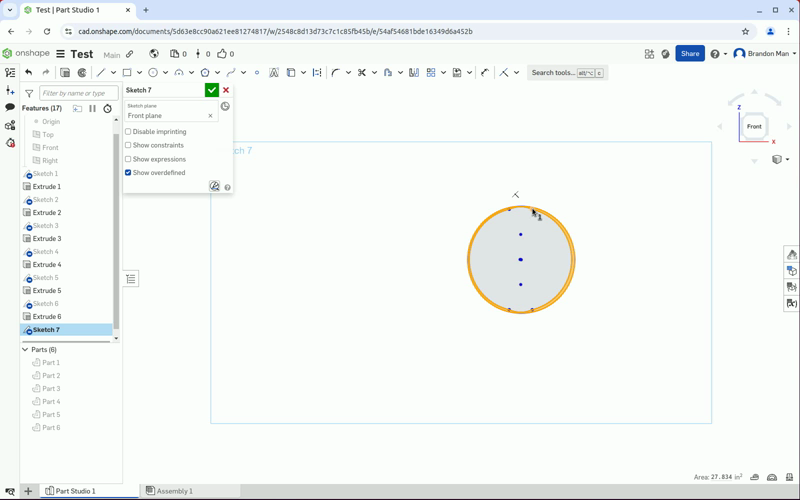
mouse_move(73, 352)
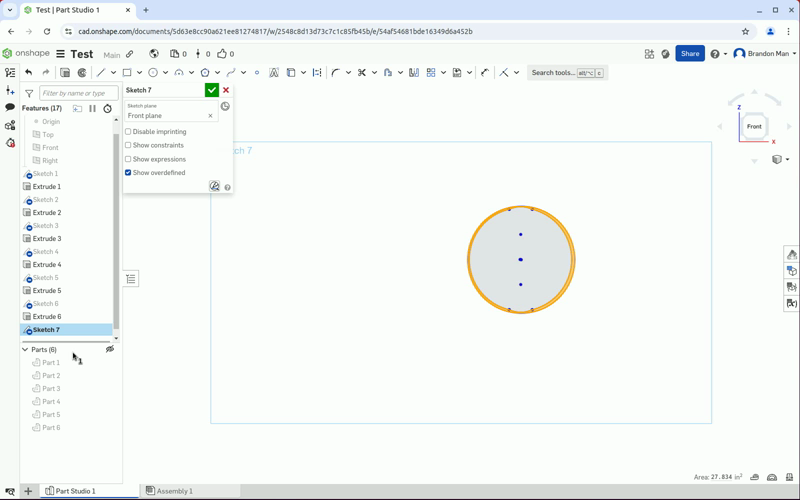
key(shift+y)
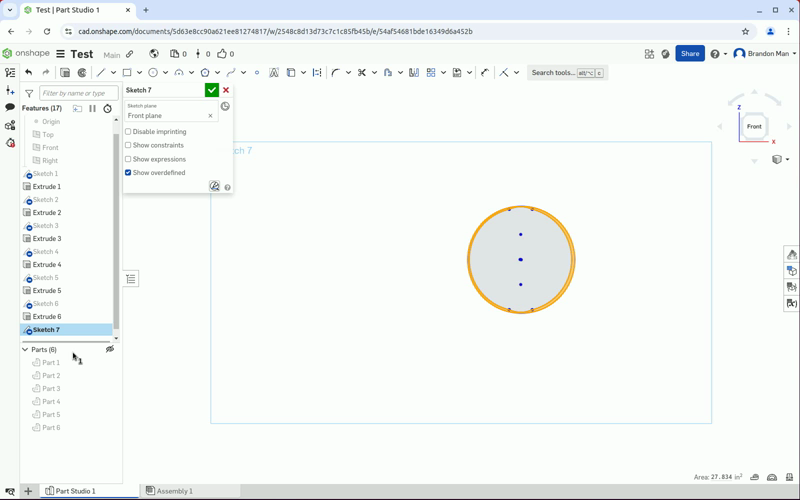
key(shift+e)
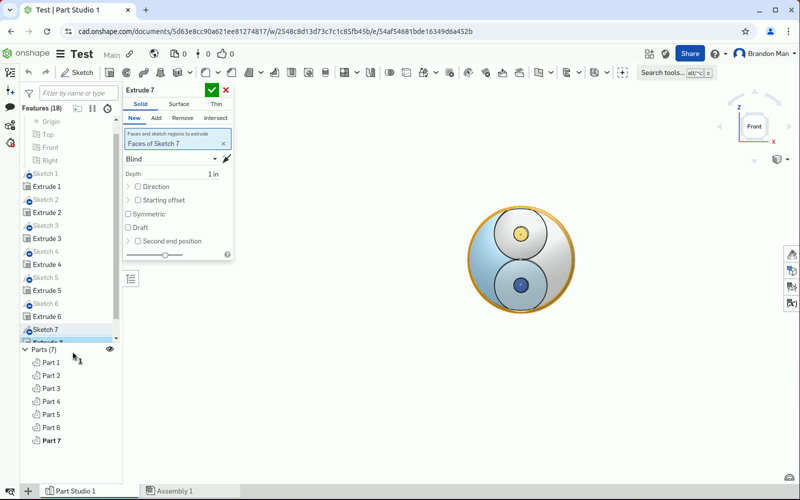
mouse_move(143, 106)
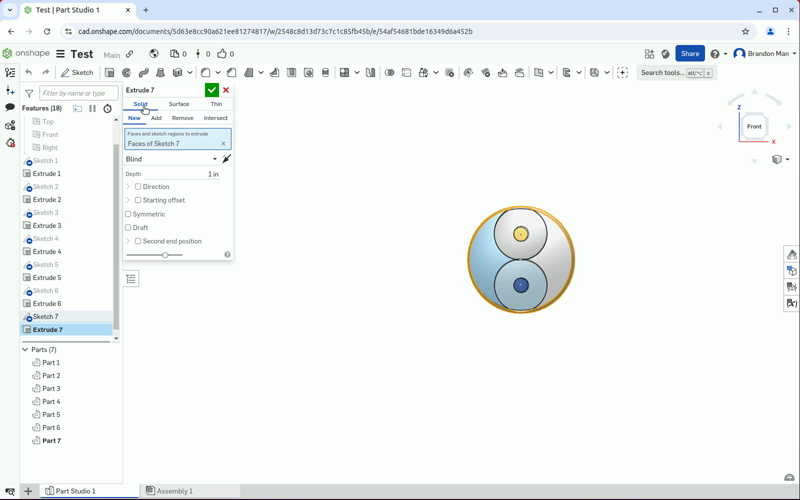
click(143, 106)
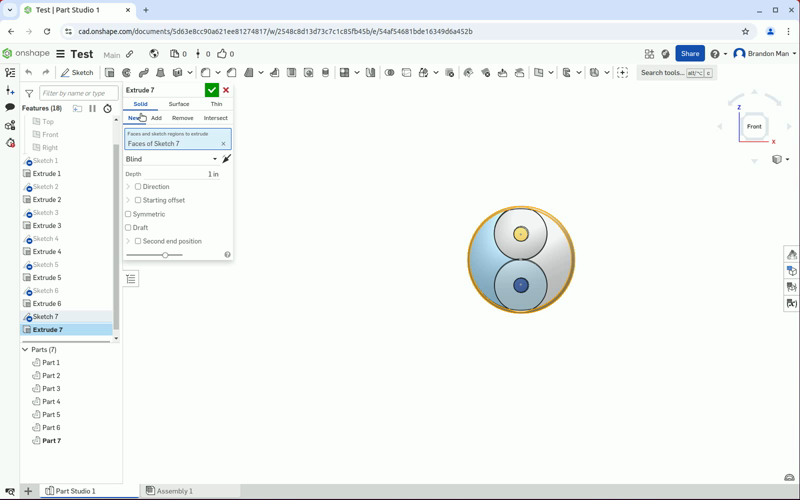
mouse_move(137, 120)
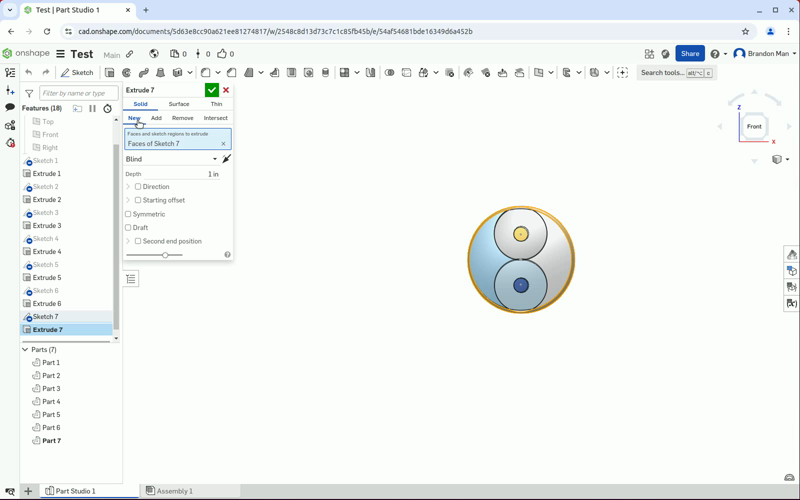
click(137, 120)
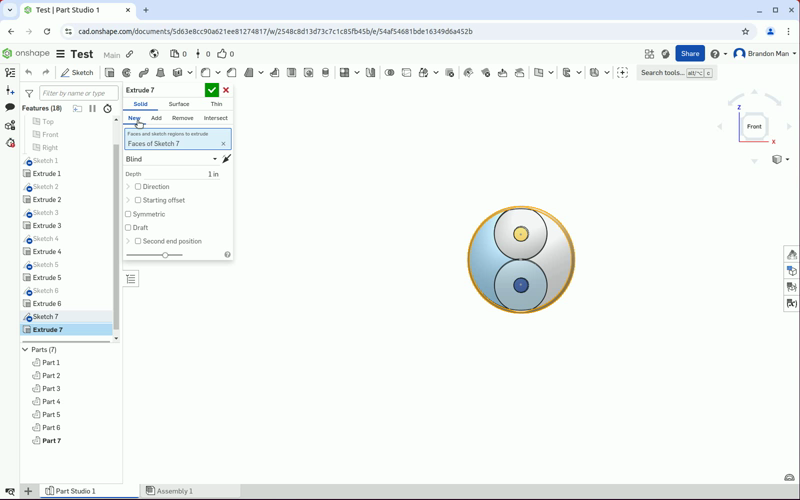
key(tab, 4)
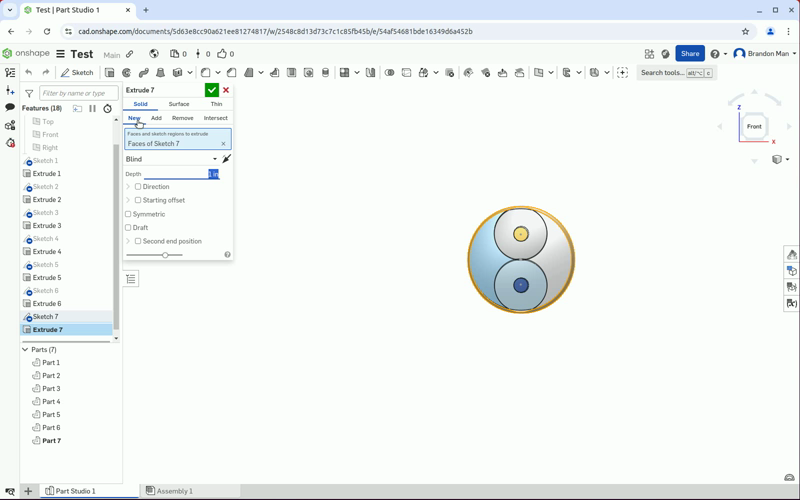
text(1.444)
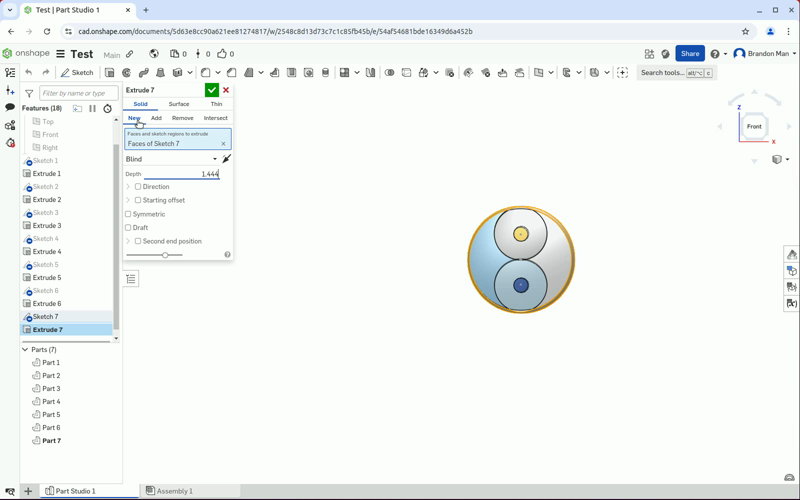
key(enter)
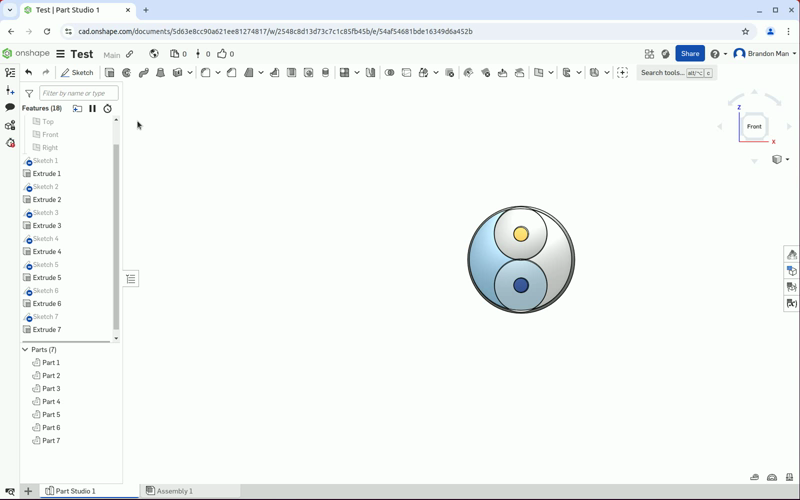
key(shift+h)
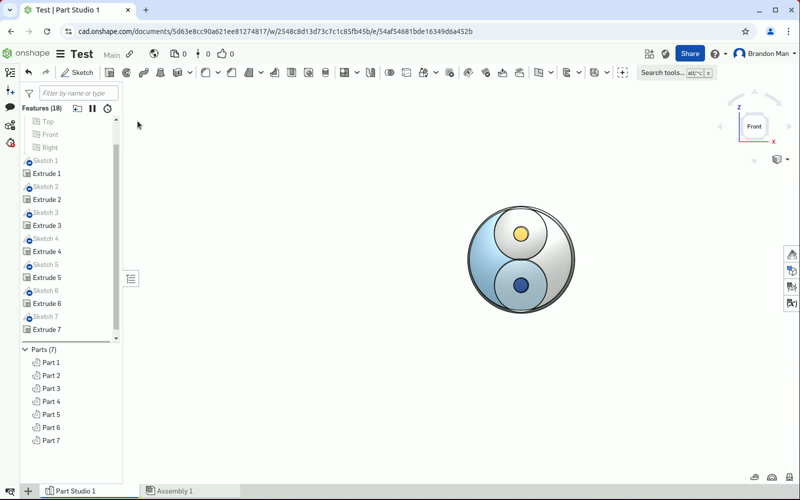
key(shift+h)
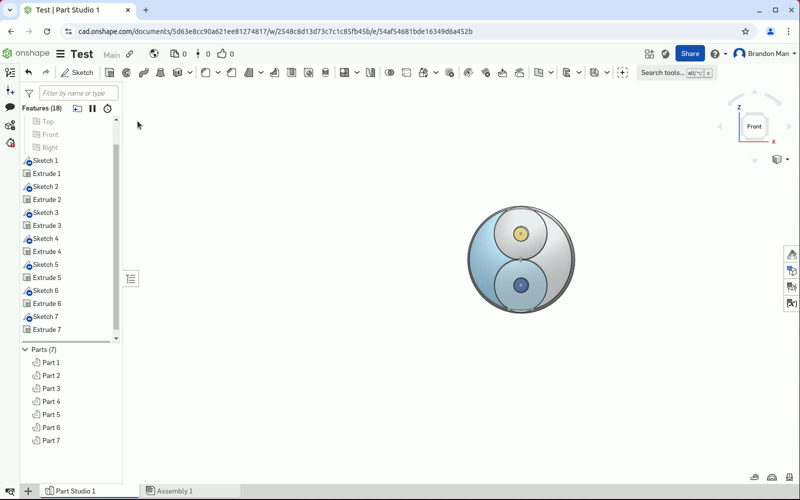
key(shift+7)
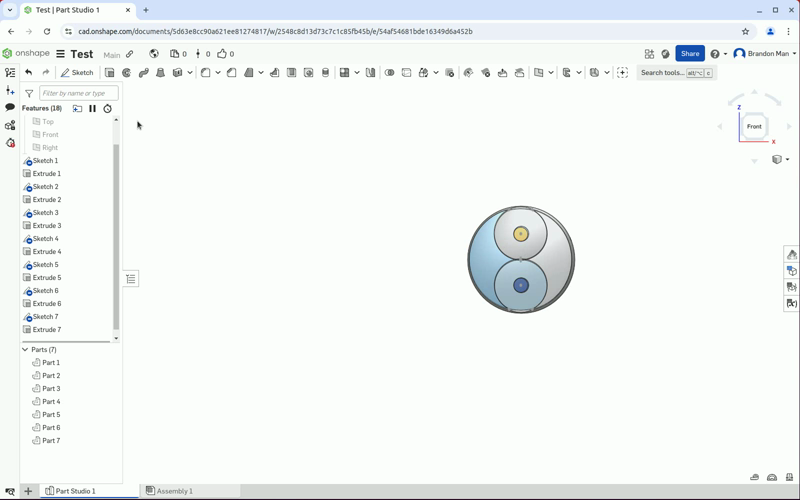
key(left, 2)
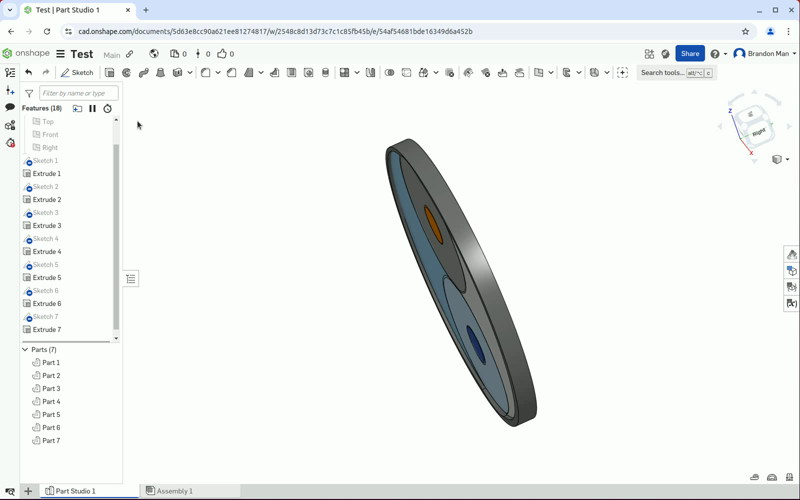
key(down, 2)
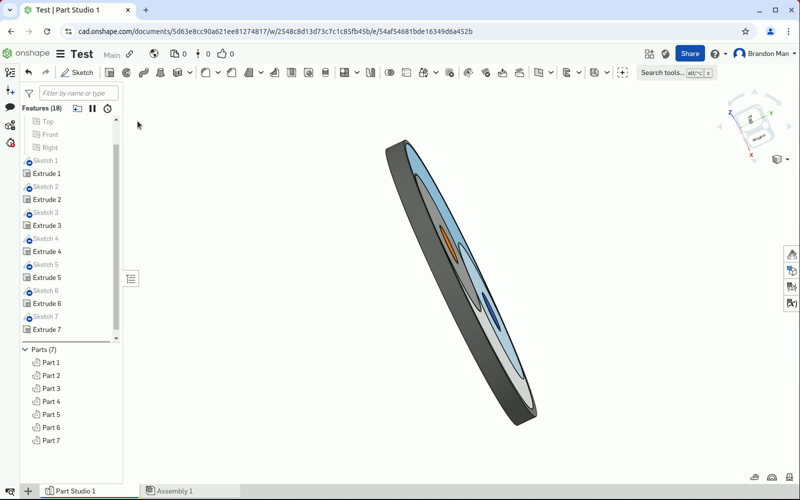
key(up, 2)
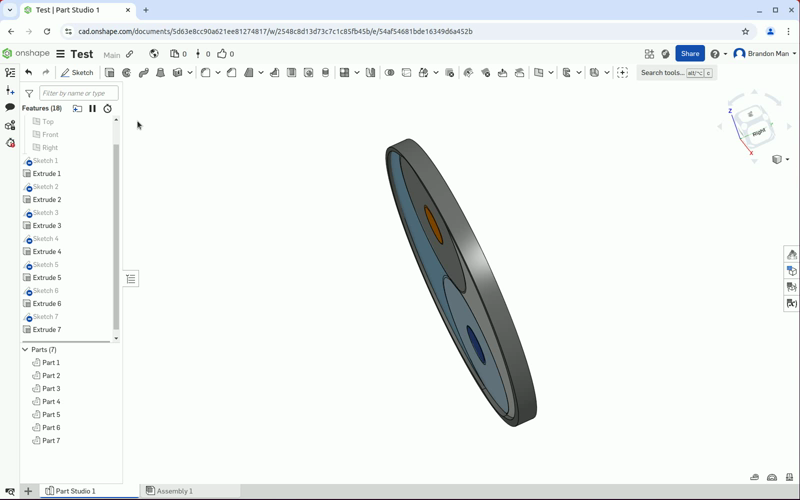
key(right, 2)
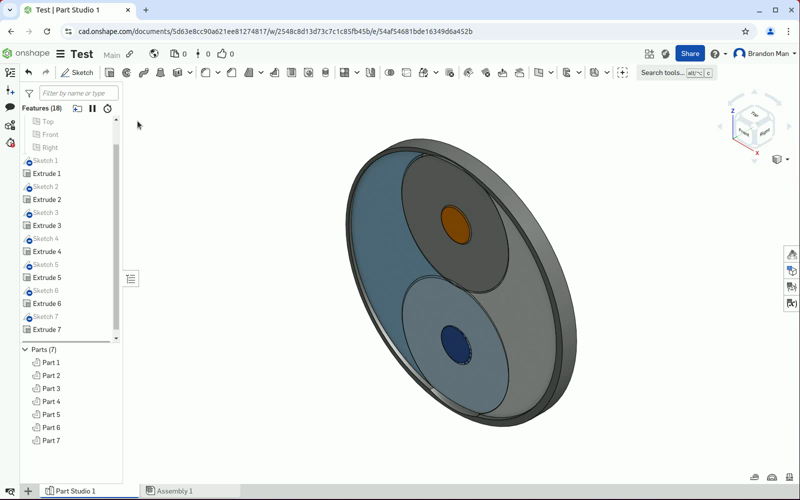
mouse_move(69, 163)
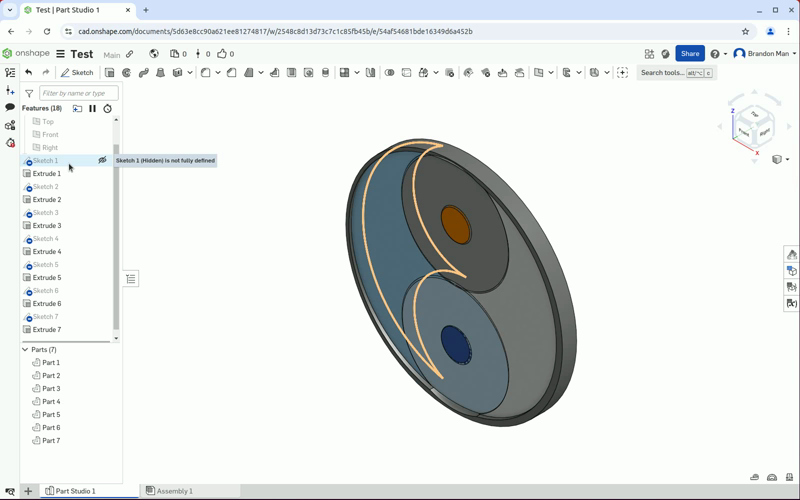
click(69, 163)